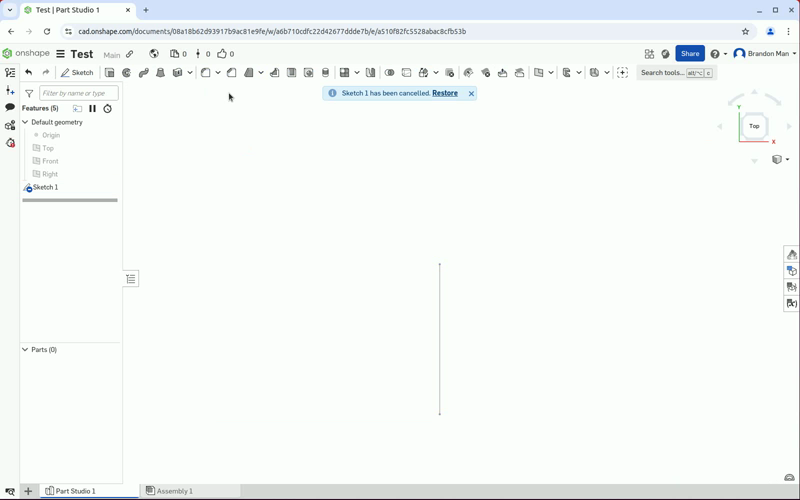
key(shift+h)
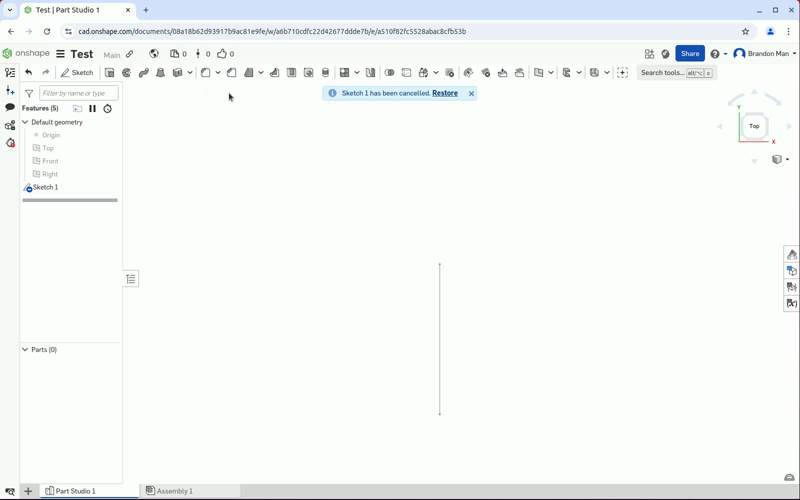
key(shift+s)
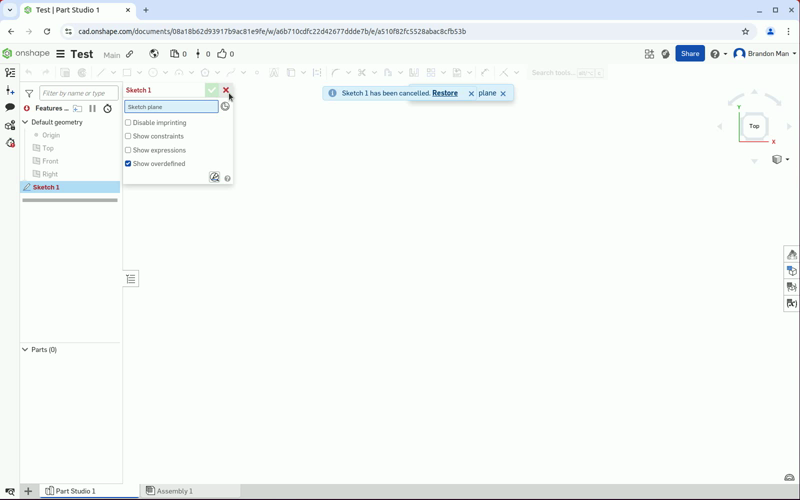
mouse_move(73, 150)
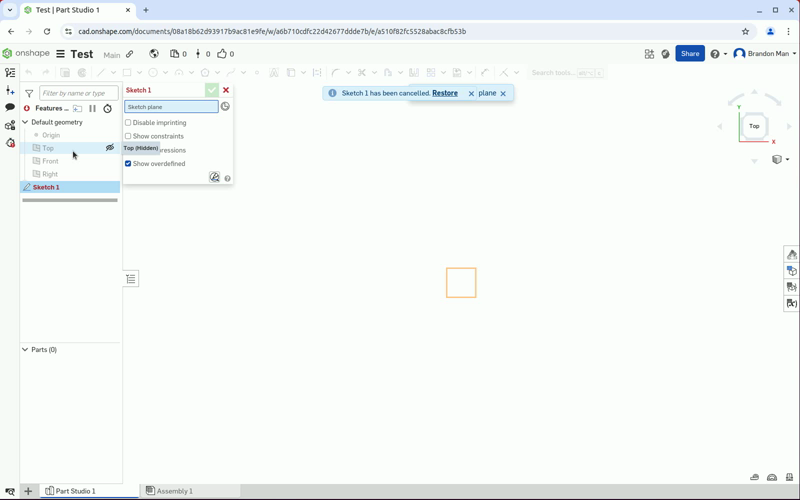
click(73, 150)
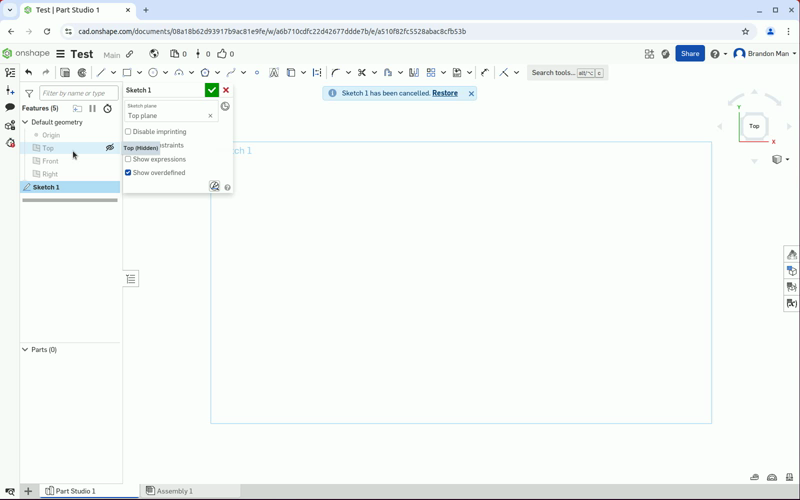
mouse_move(73, 352)
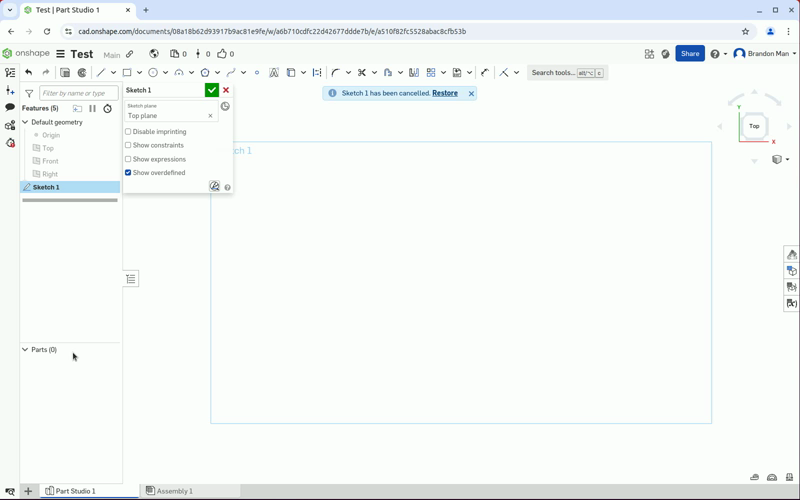
key(y)
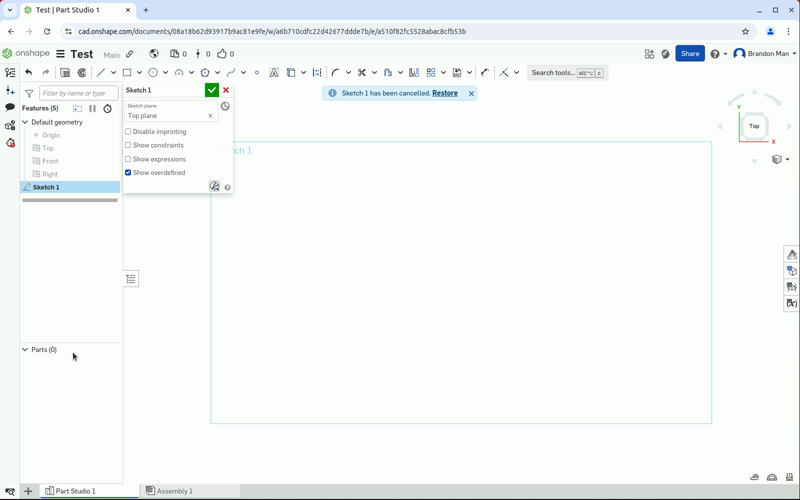
key(l)
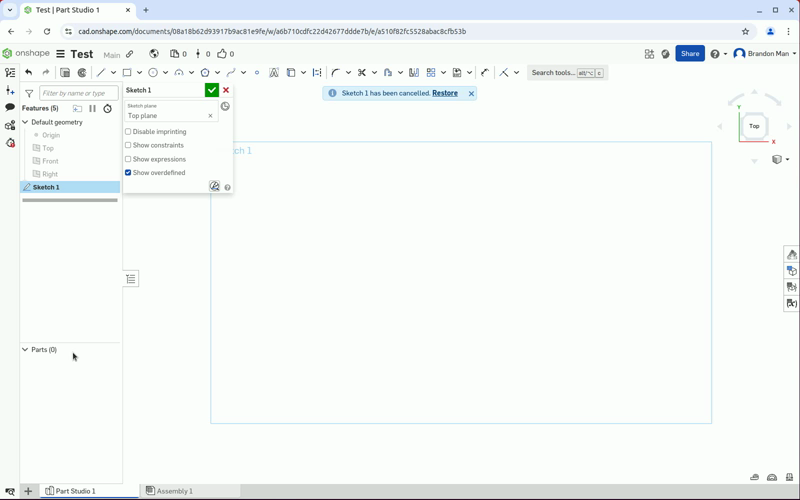
key_down(shift)
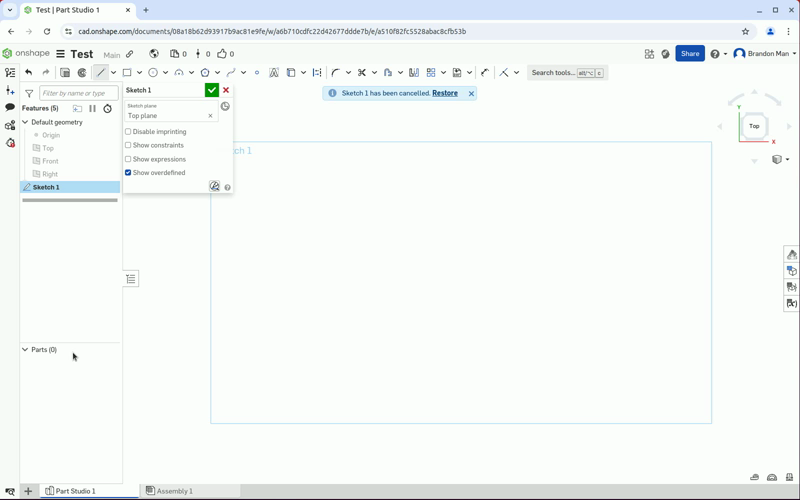
mouse_move(348, 357)
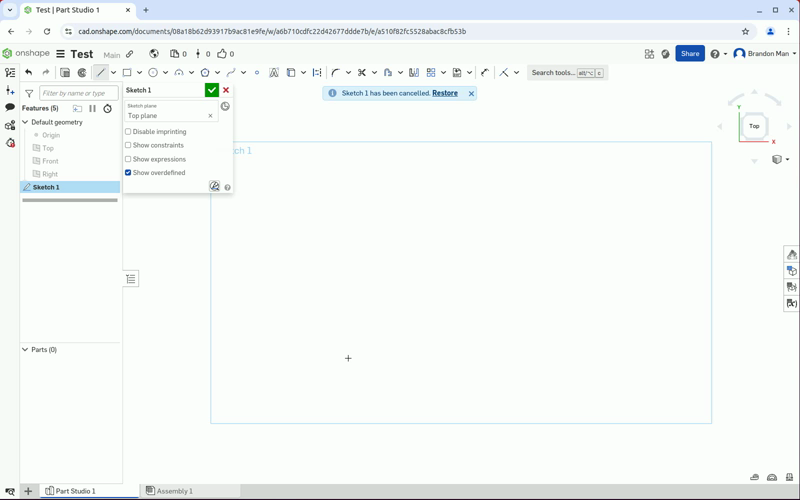
click(348, 357)
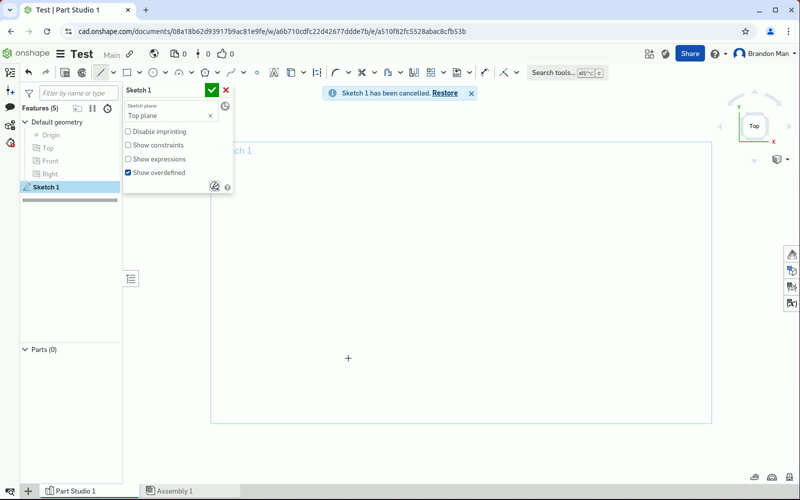
key_up(shift)
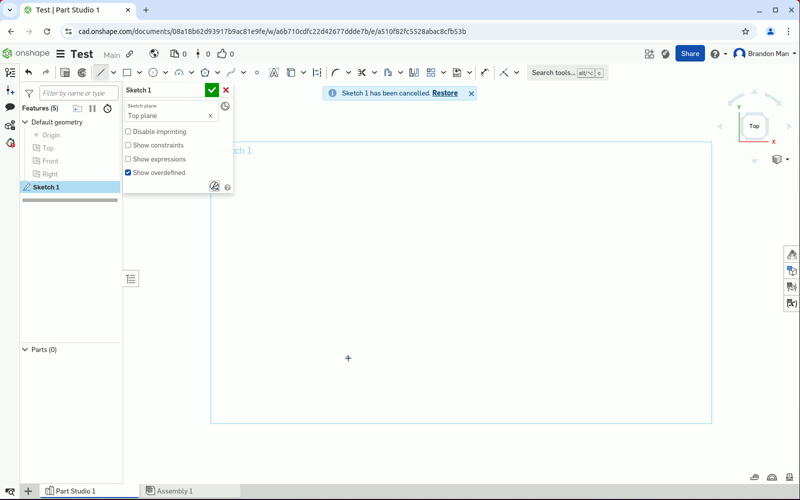
key_down(shift)
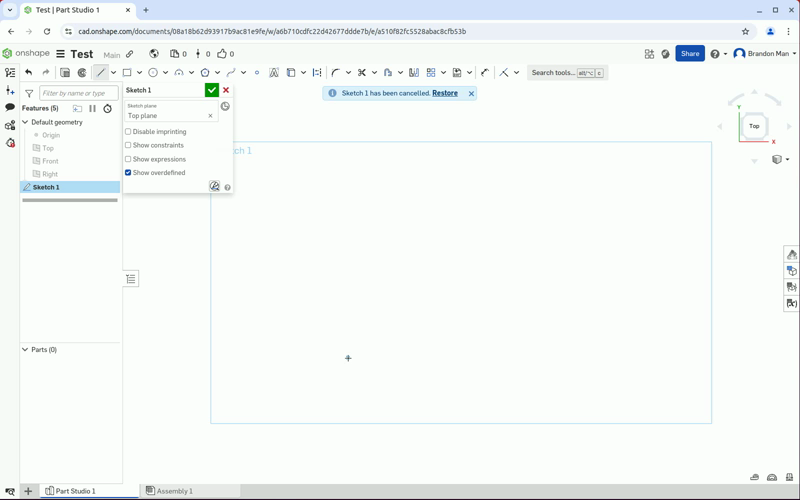
mouse_move(572, 357)
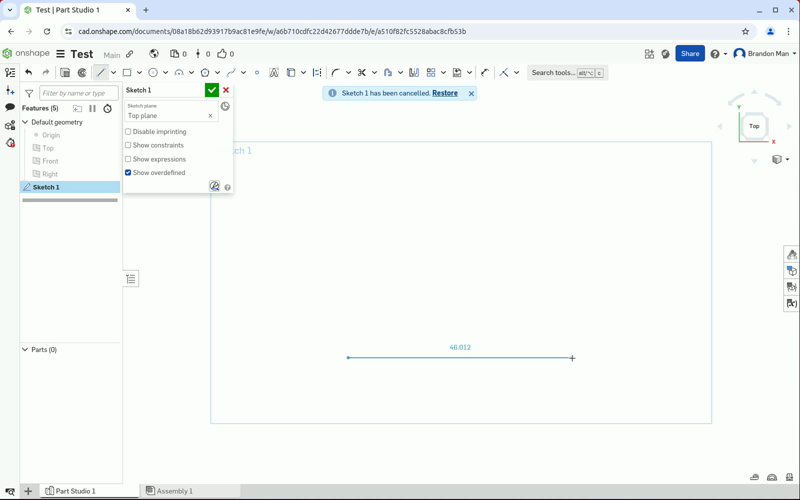
click(572, 357)
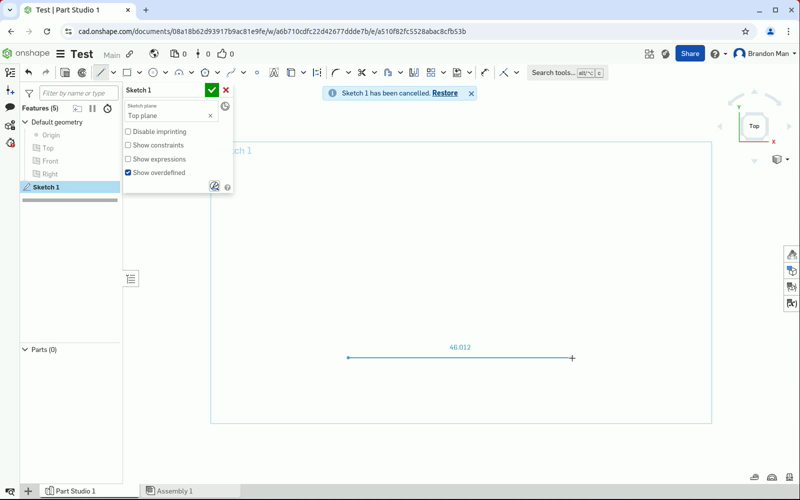
key_up(shift)
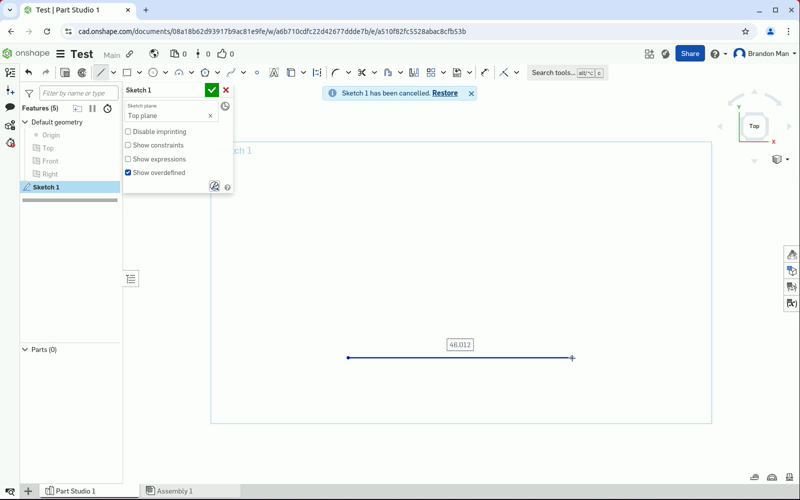
key_down(shift)
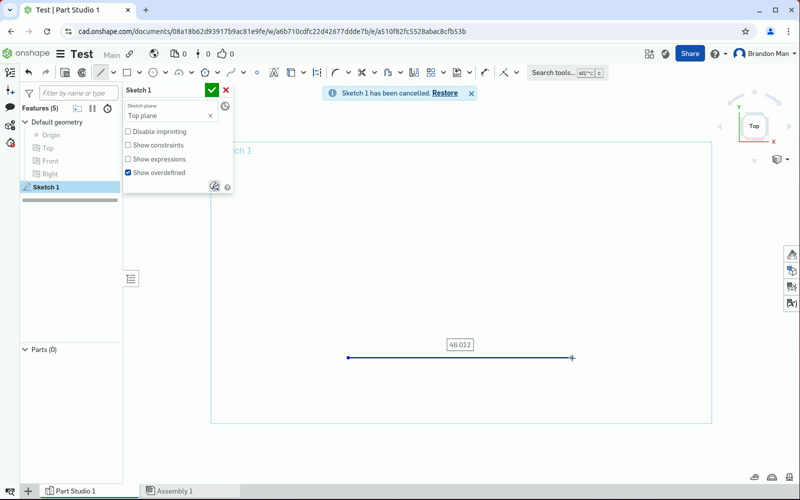
mouse_move(572, 209)
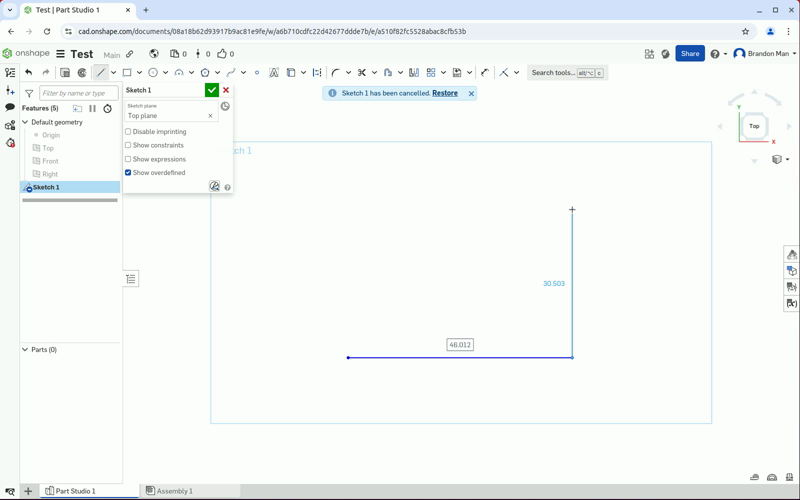
click(572, 209)
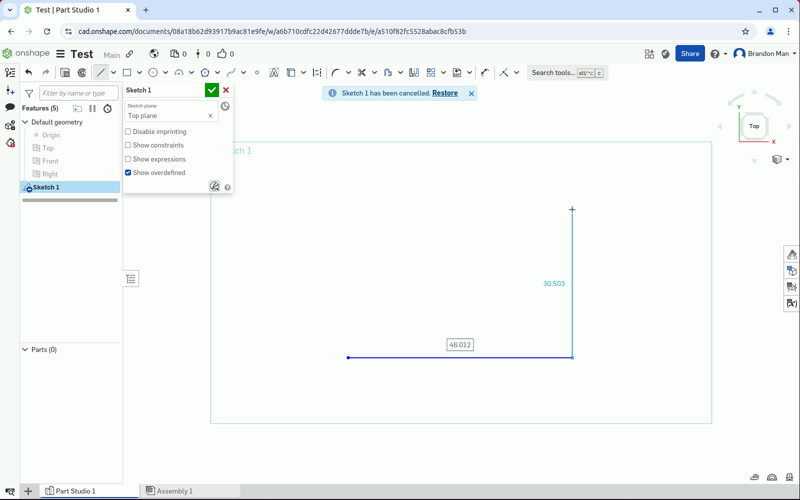
key_up(shift)
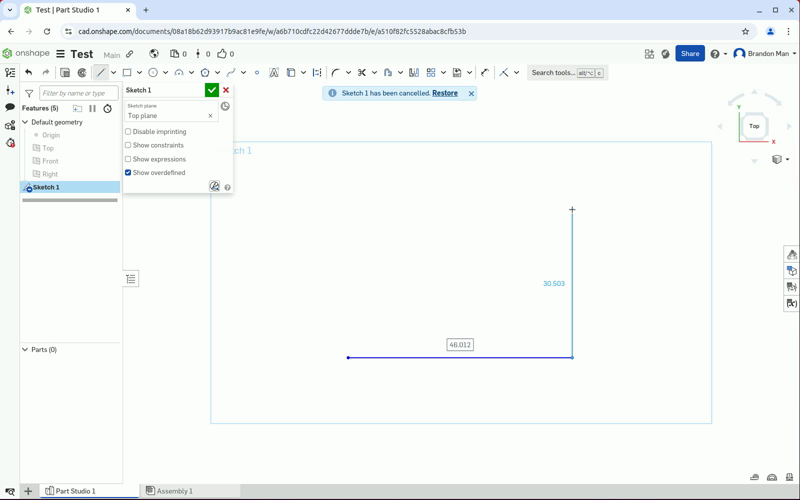
key_down(shift)
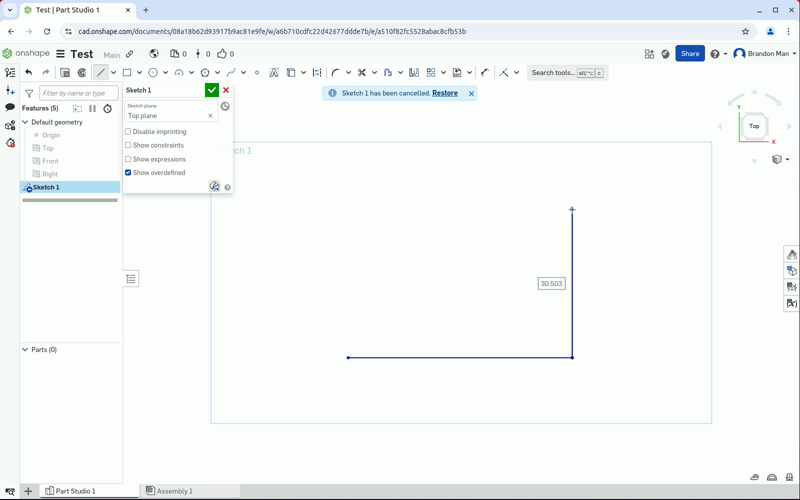
mouse_move(348, 209)
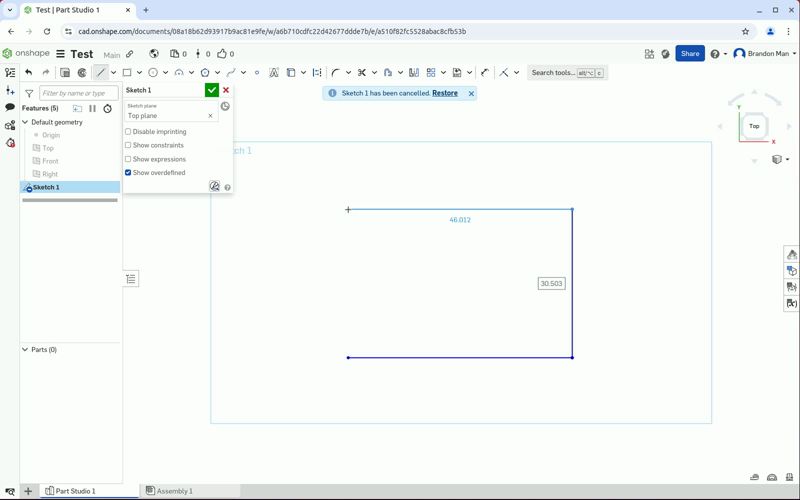
click(348, 209)
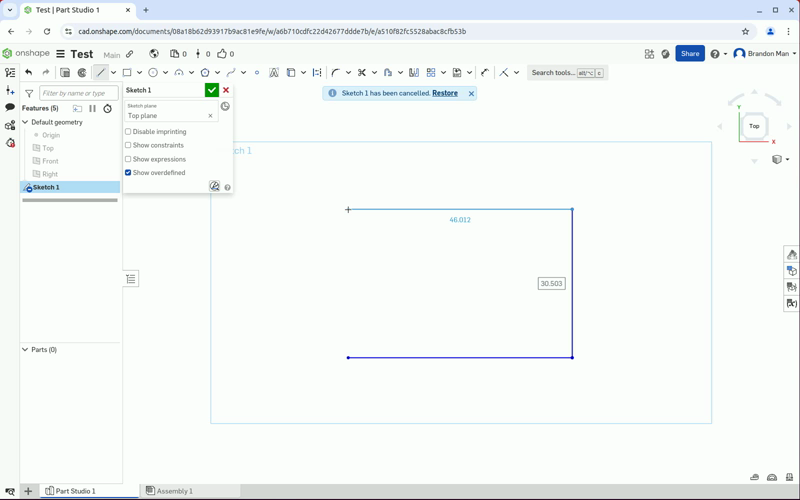
key_up(shift)
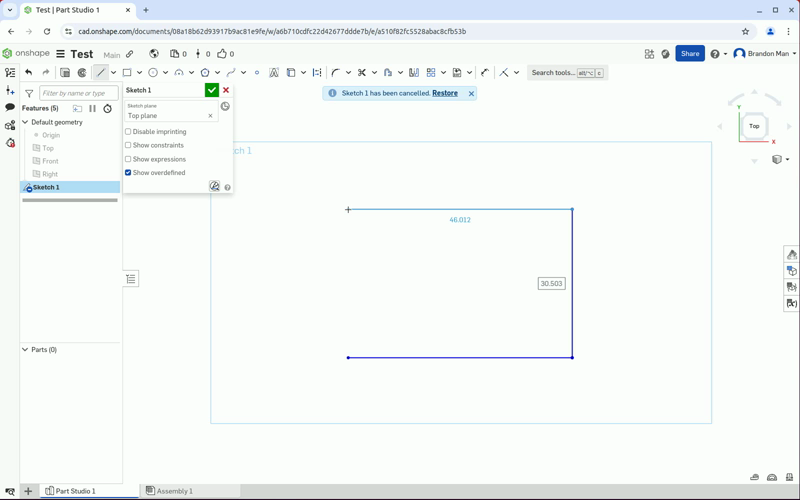
key_down(shift)
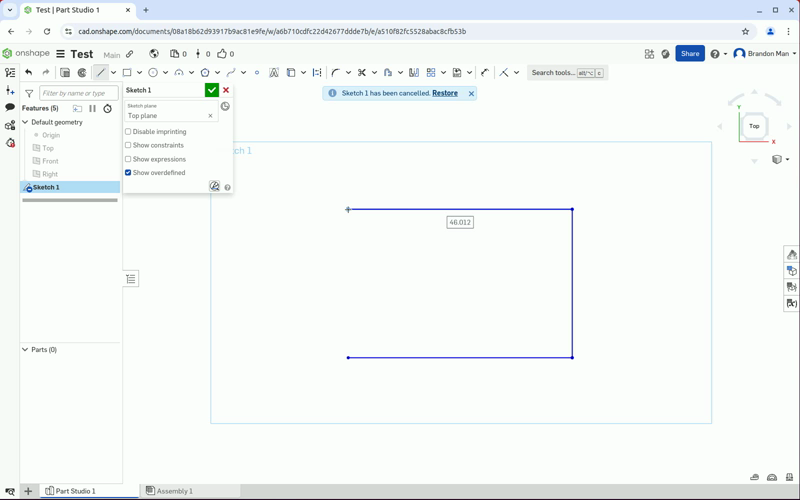
mouse_move(348, 357)
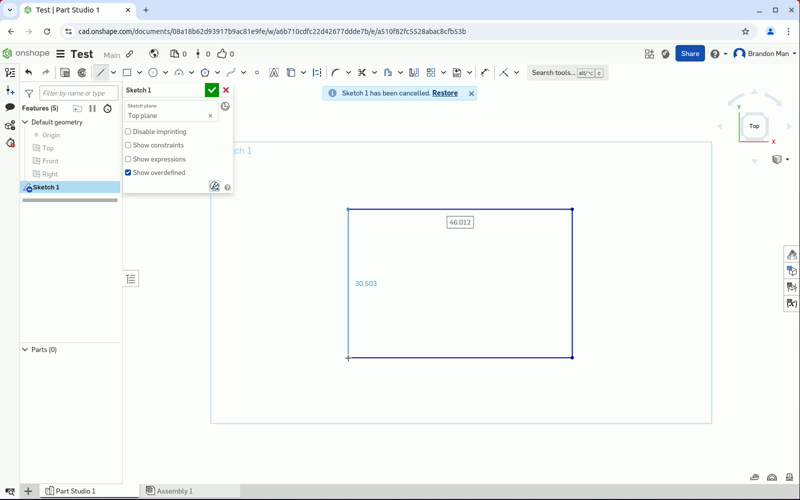
key_up(shift)
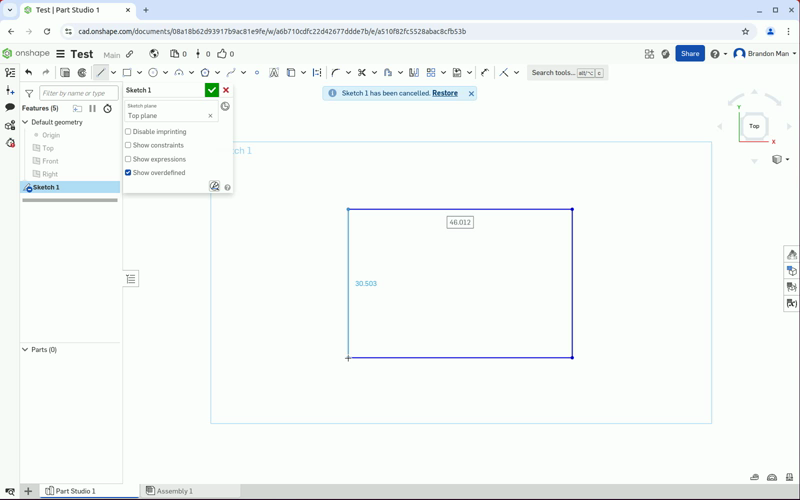
click(348, 357)
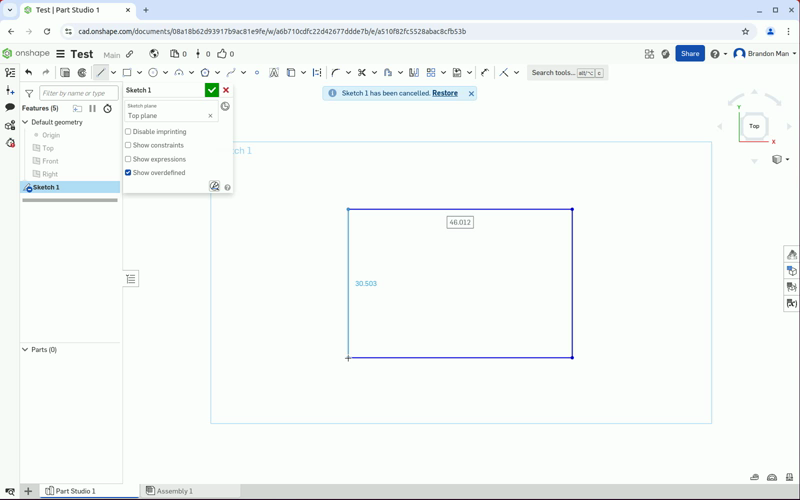
key(esc)
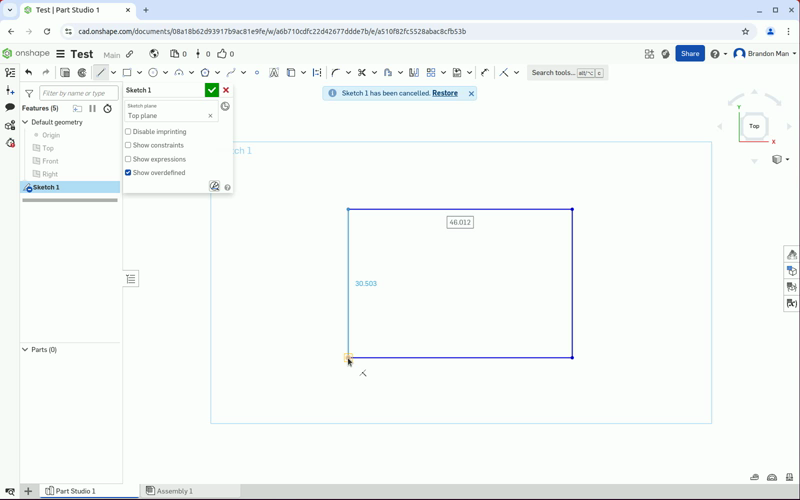
mouse_move(463, 276)
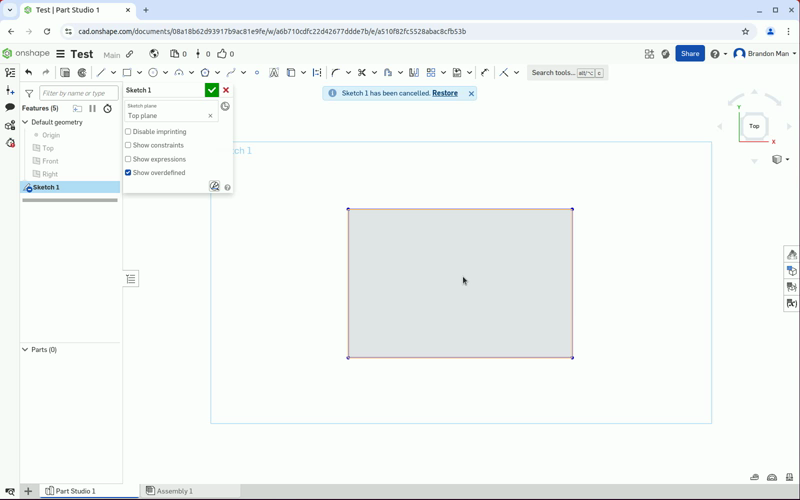
click(463, 276)
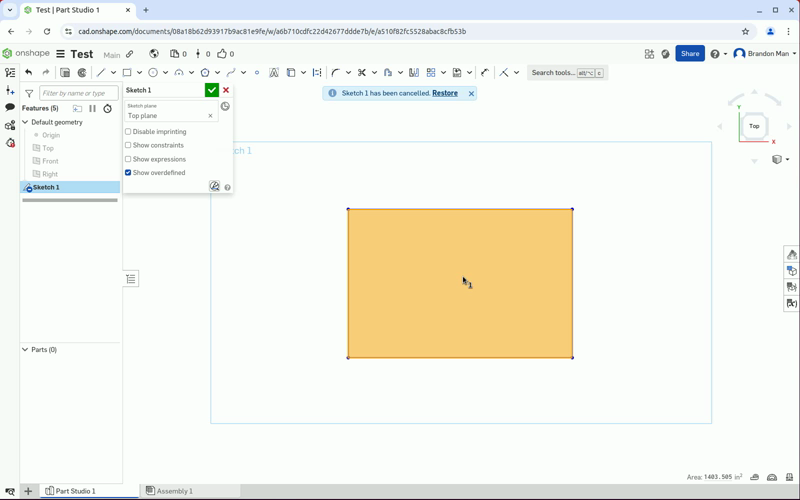
mouse_move(73, 352)
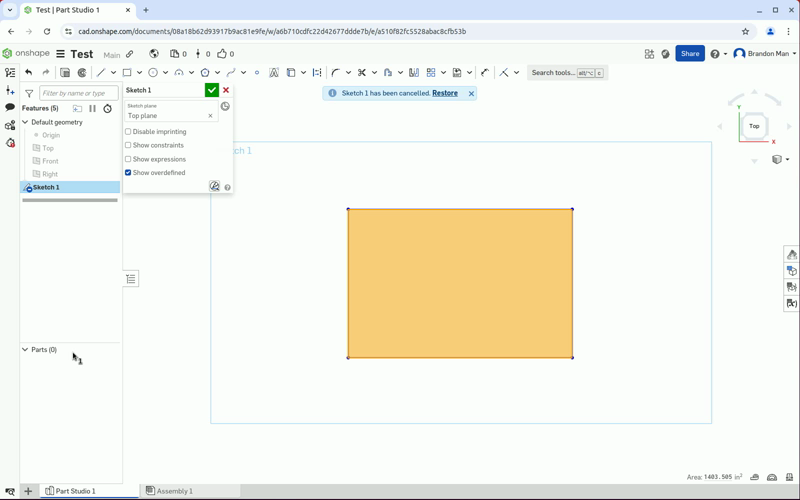
key(shift+y)
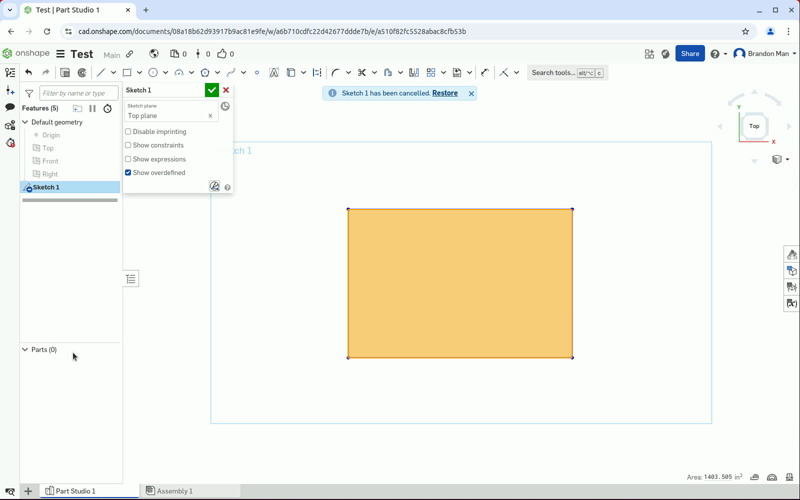
key(shift+e)
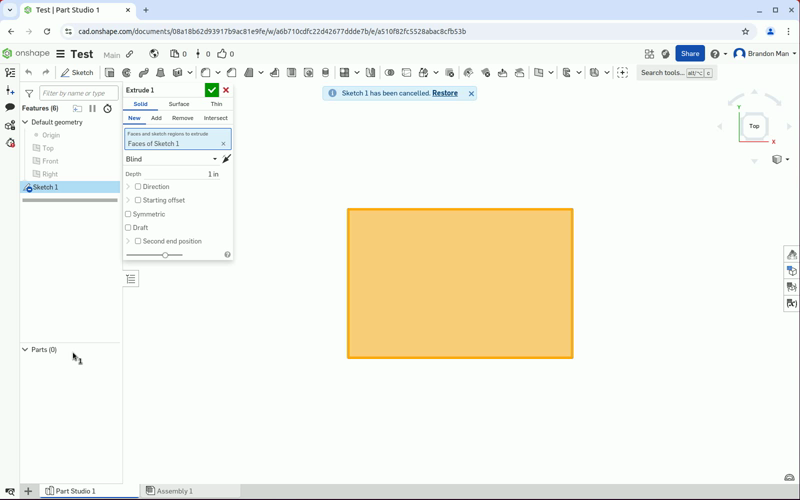
mouse_move(143, 106)
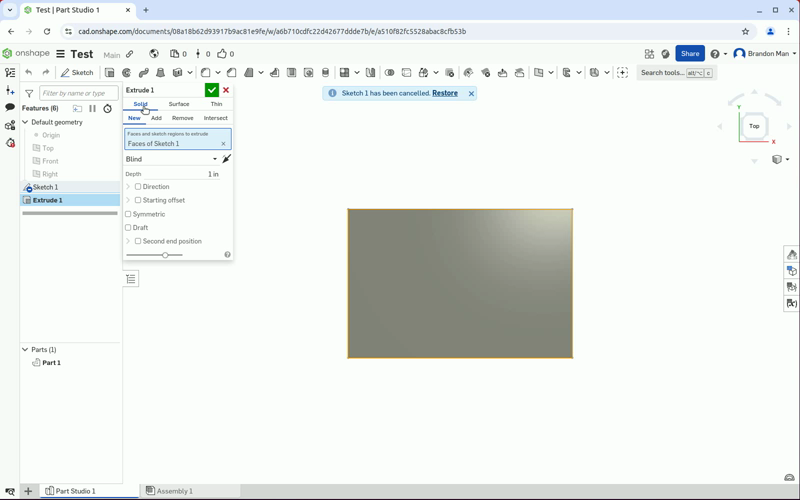
click(143, 106)
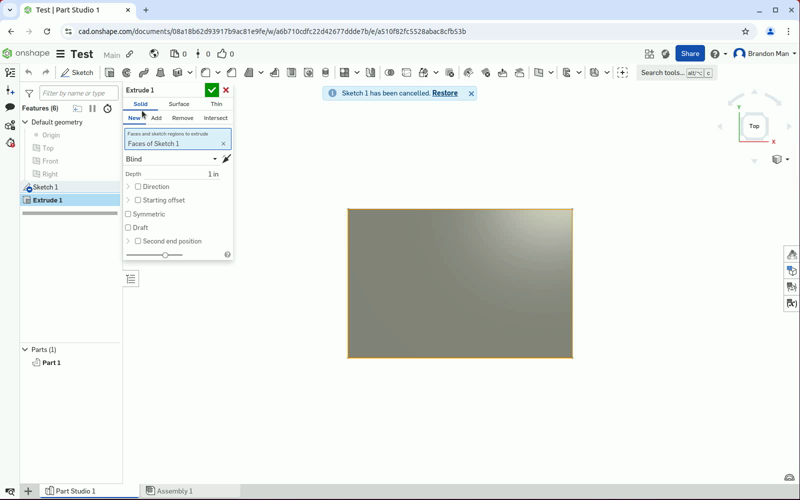
mouse_move(137, 120)
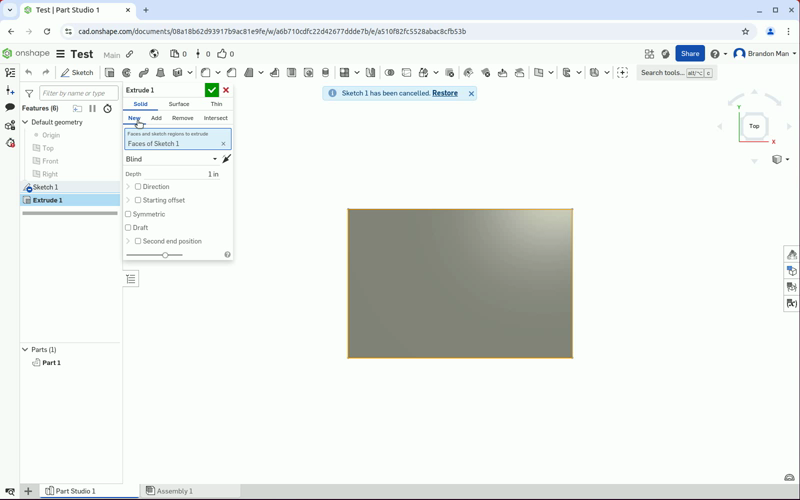
click(137, 120)
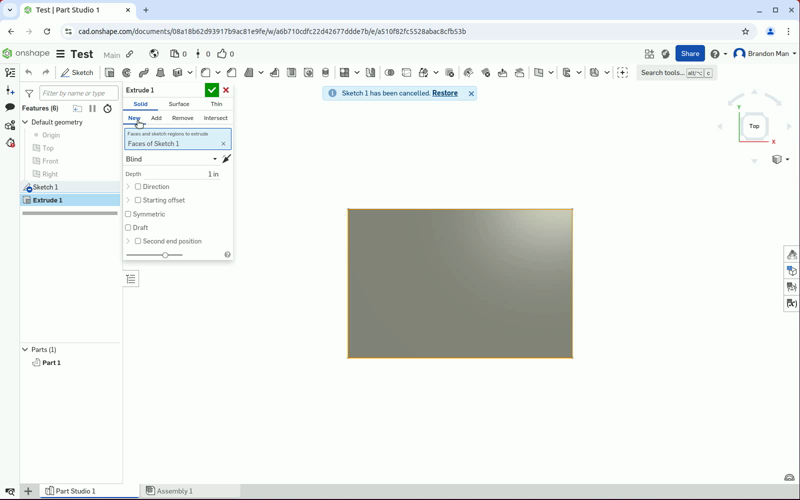
key(tab, 4)
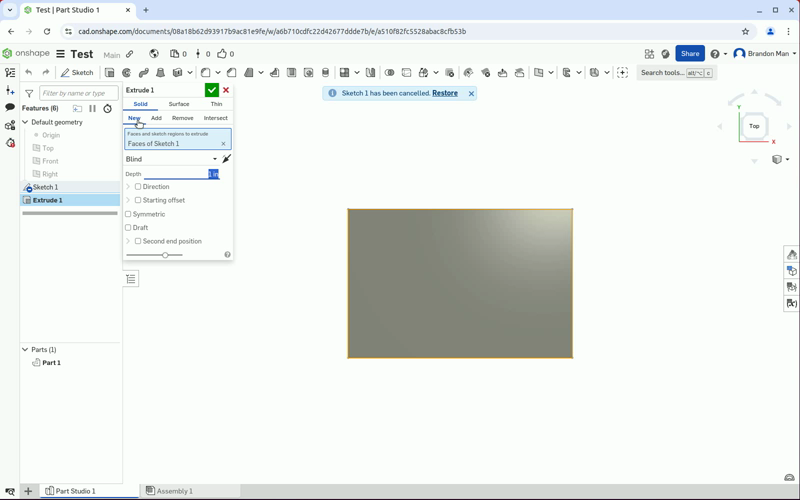
text(3.129)
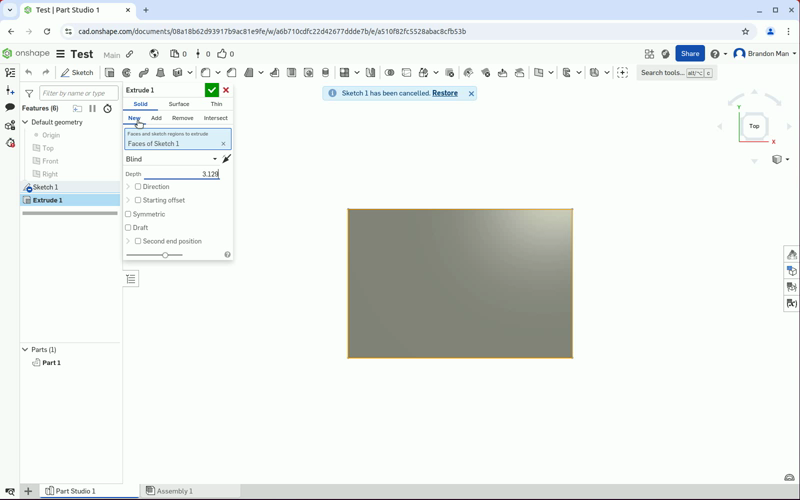
key(enter)
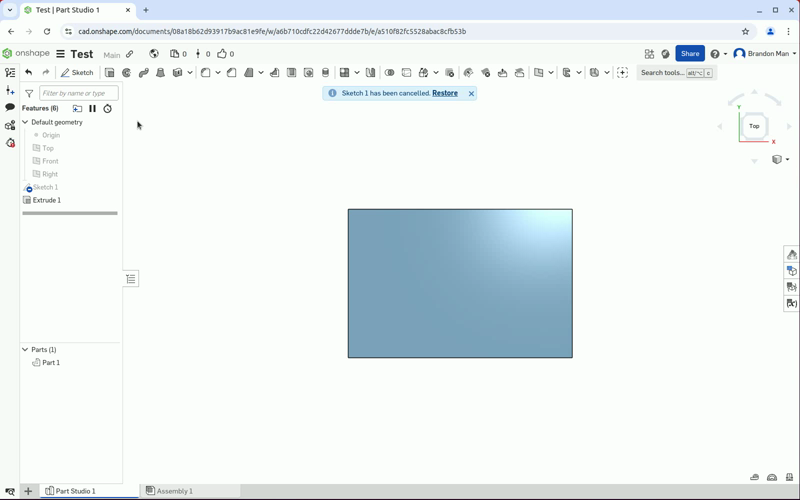
key(shift+h)
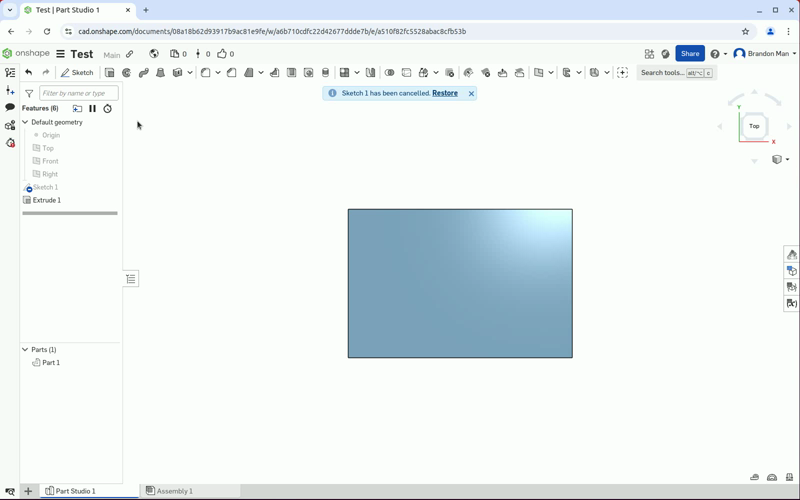
key(shift+h)
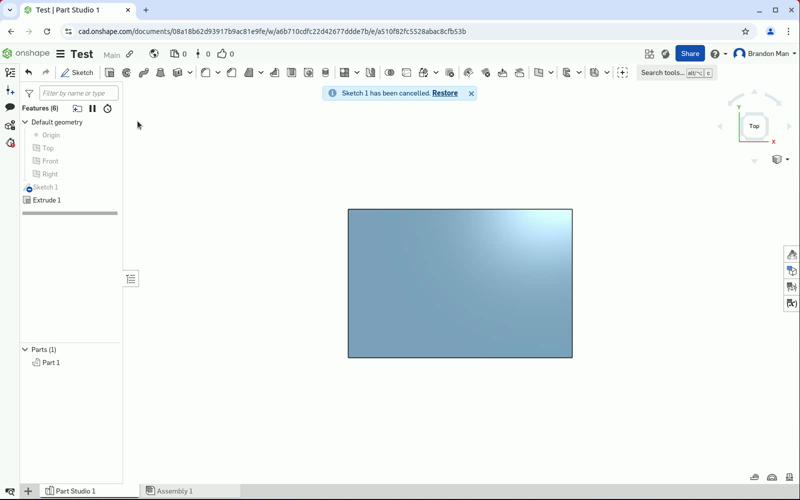
mouse_move(73, 189)
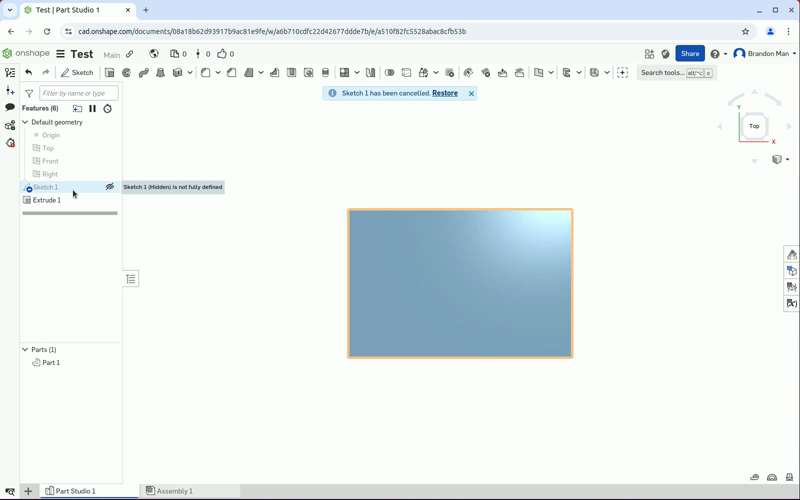
click(73, 189)
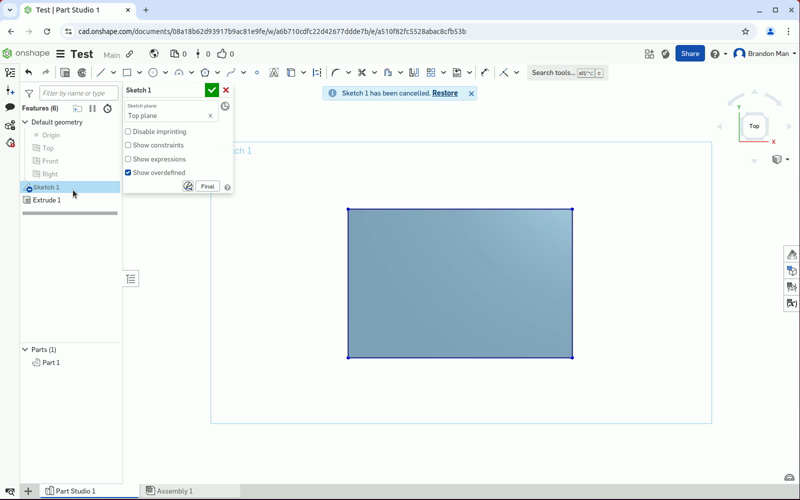
mouse_move(229, 92)
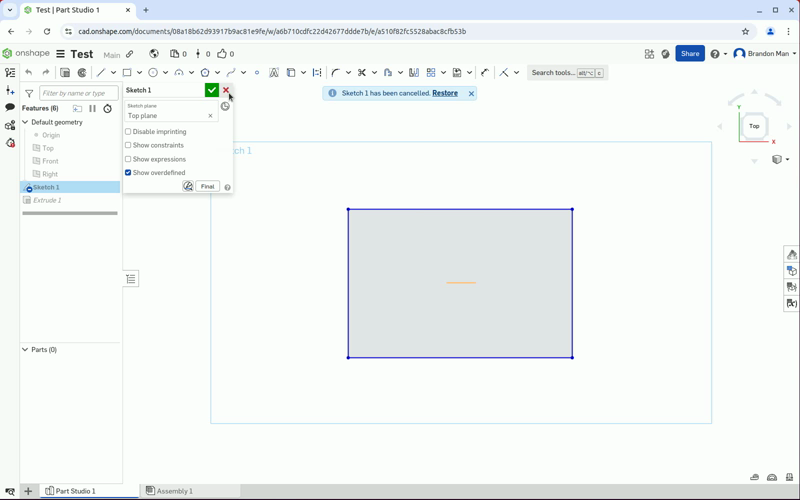
click(229, 92)
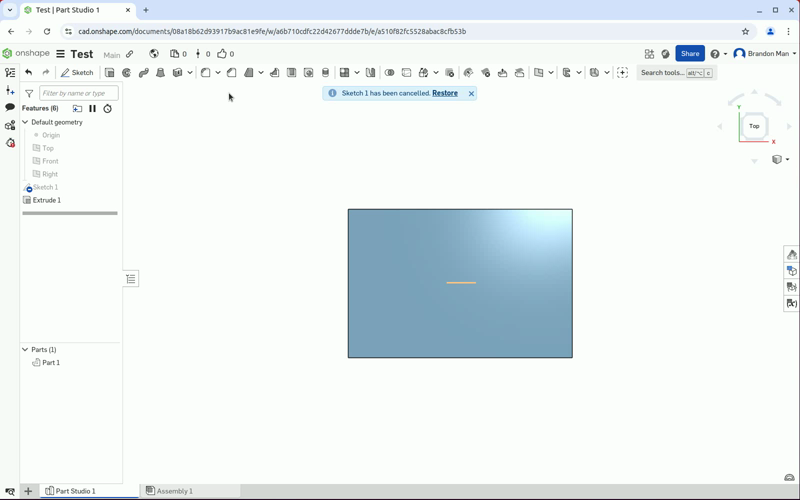
mouse_move(541, 75)
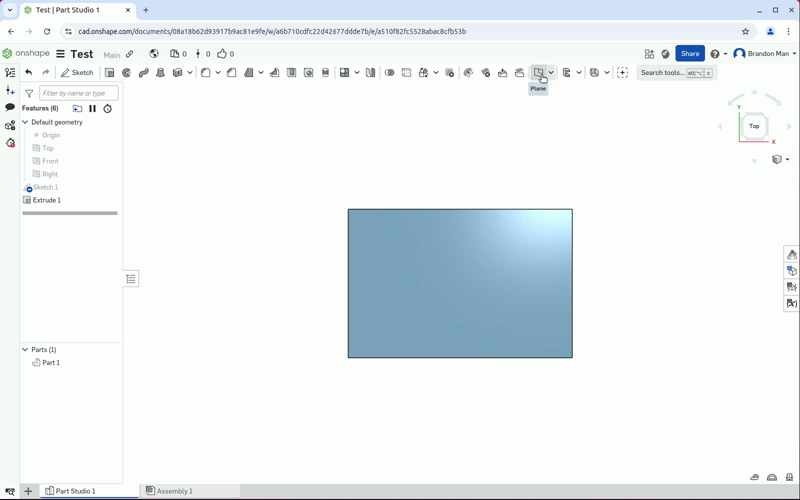
click(541, 75)
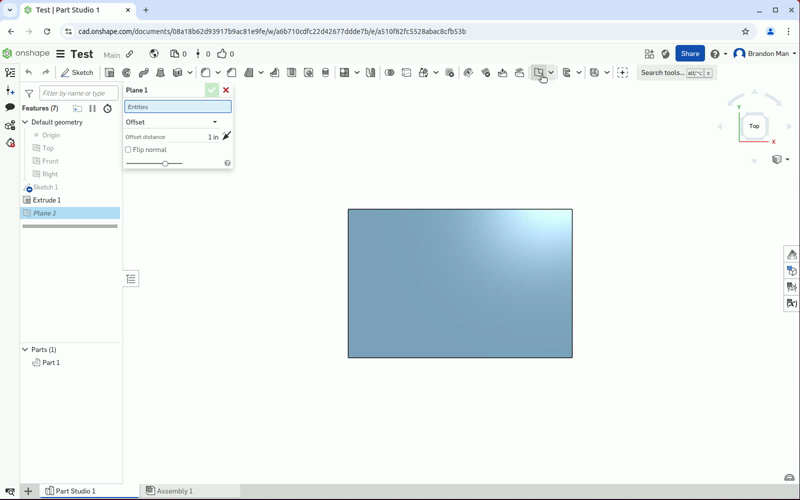
mouse_move(73, 150)
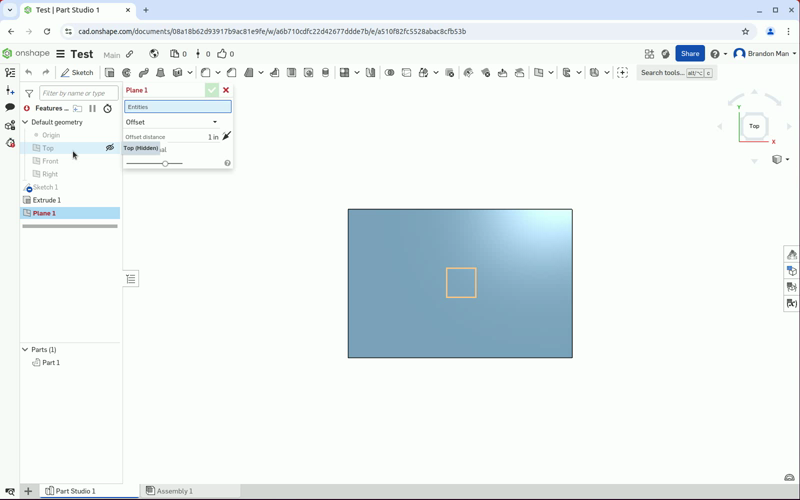
click(73, 150)
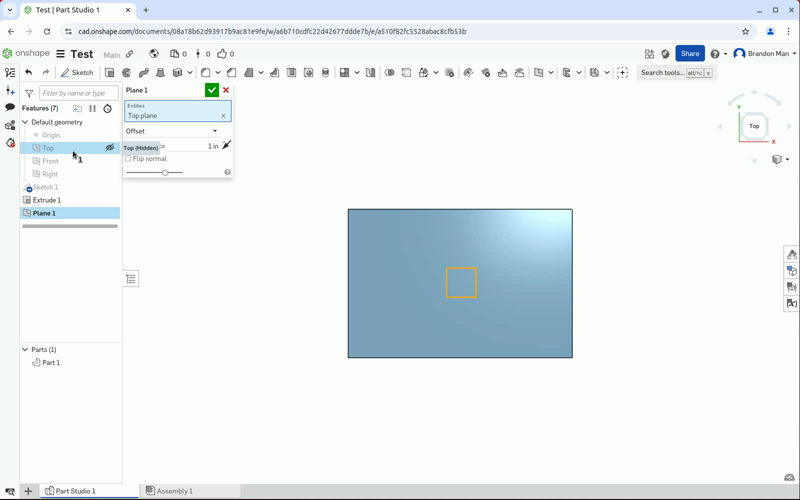
key(tab, 2)
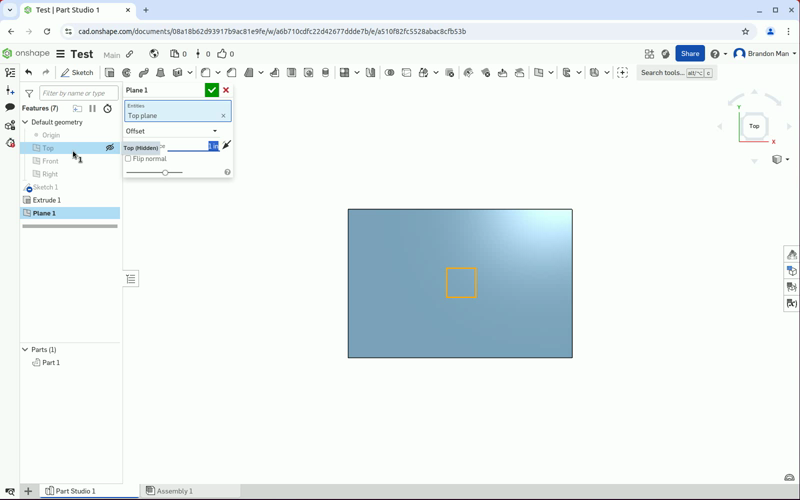
text(3.143)
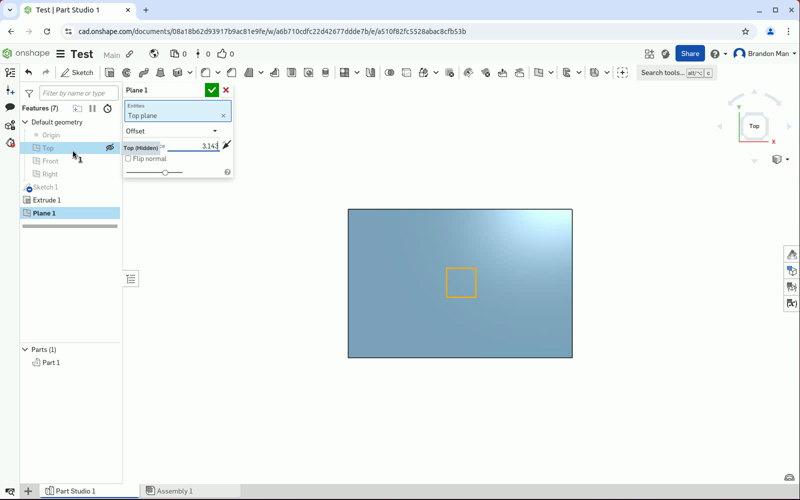
key(enter, 2)
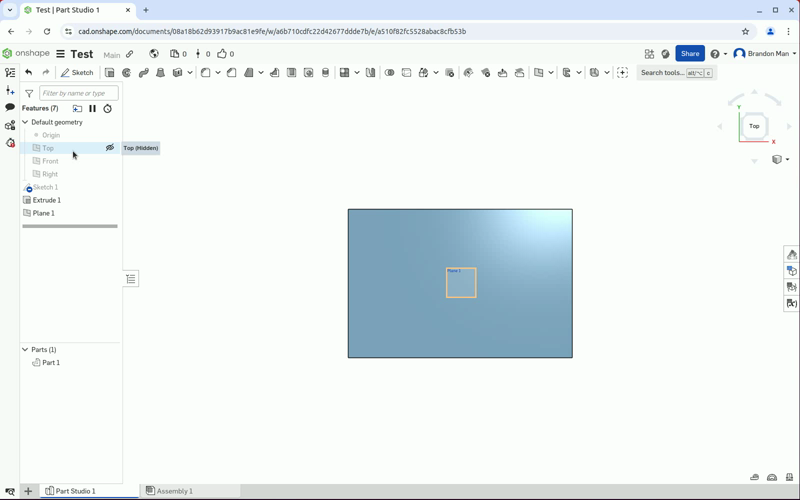
key(shift+s)
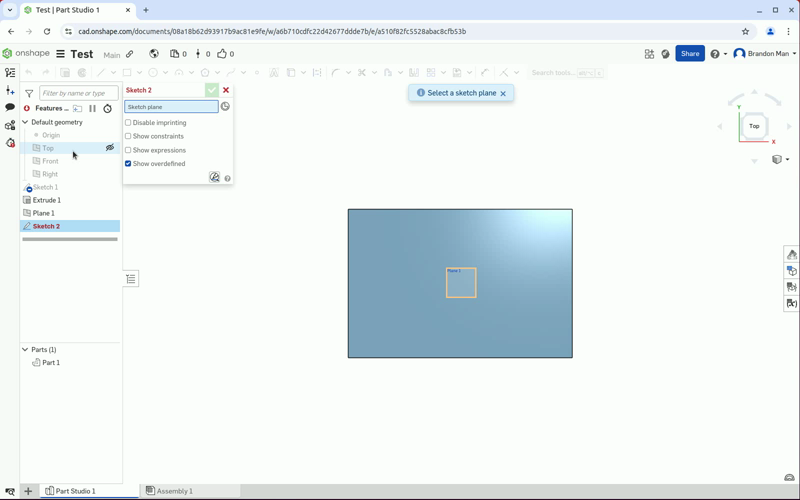
mouse_move(73, 215)
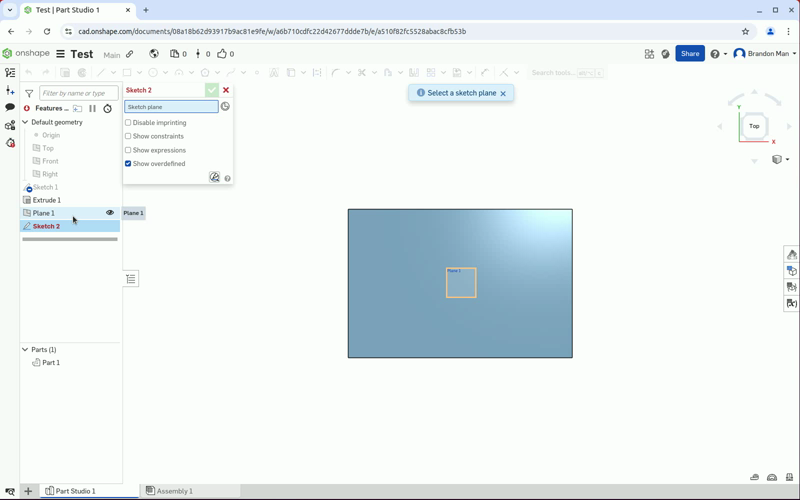
click(73, 215)
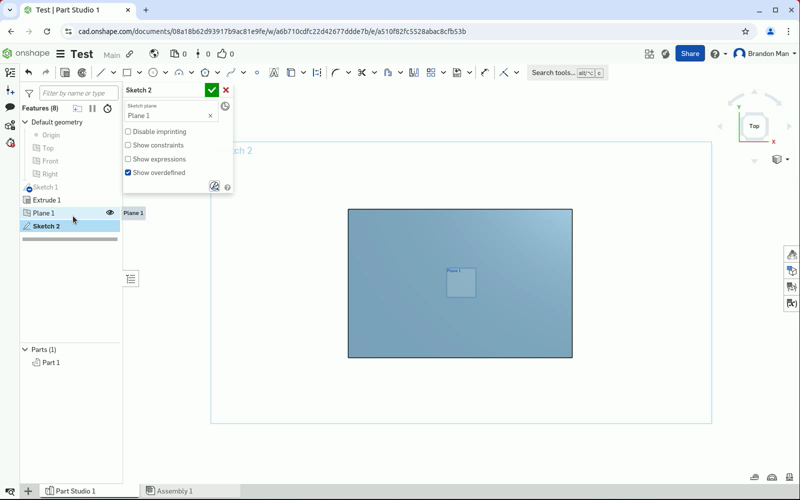
mouse_move(73, 352)
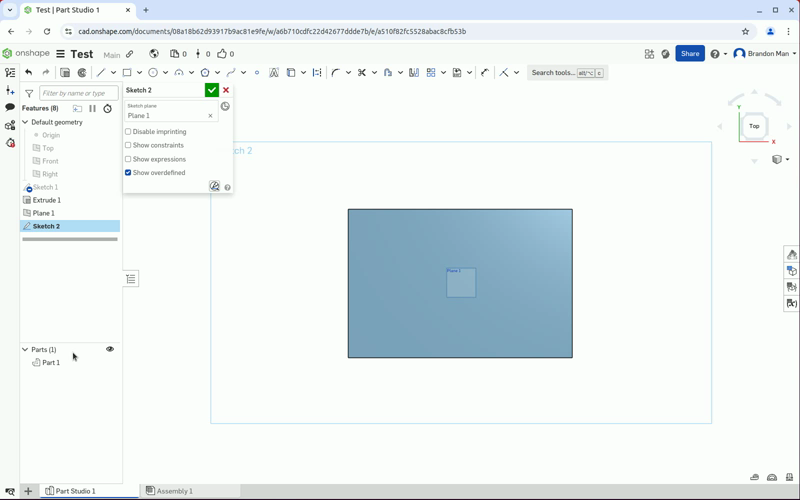
key(y)
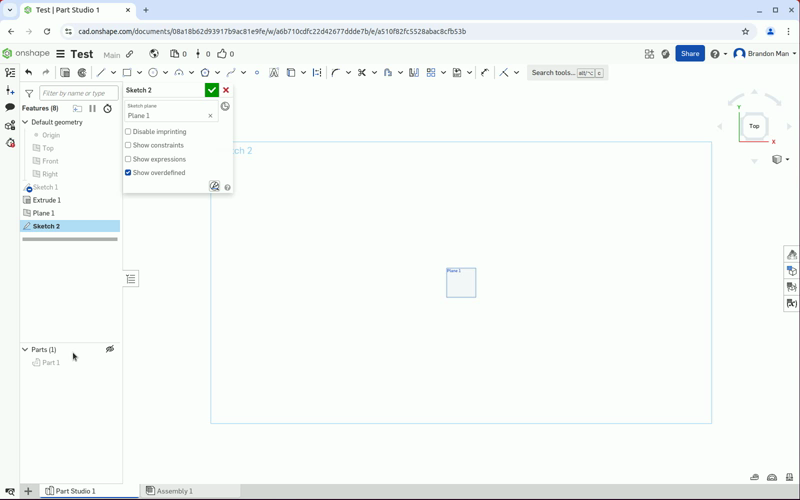
key(c)
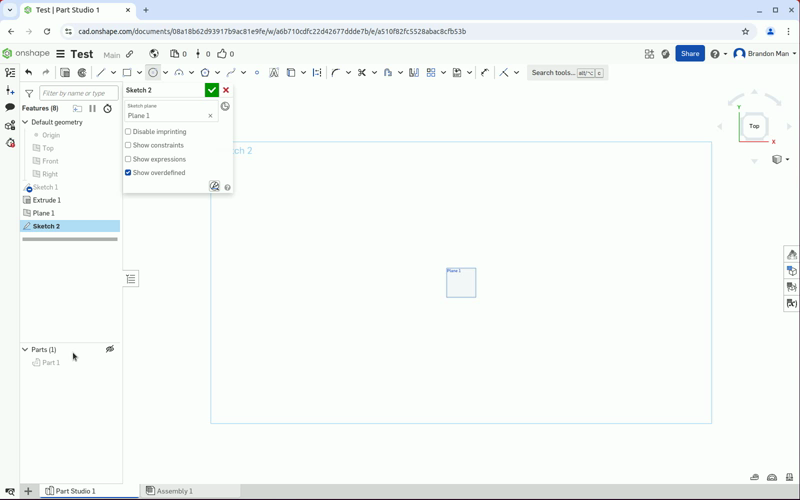
key_down(shift)
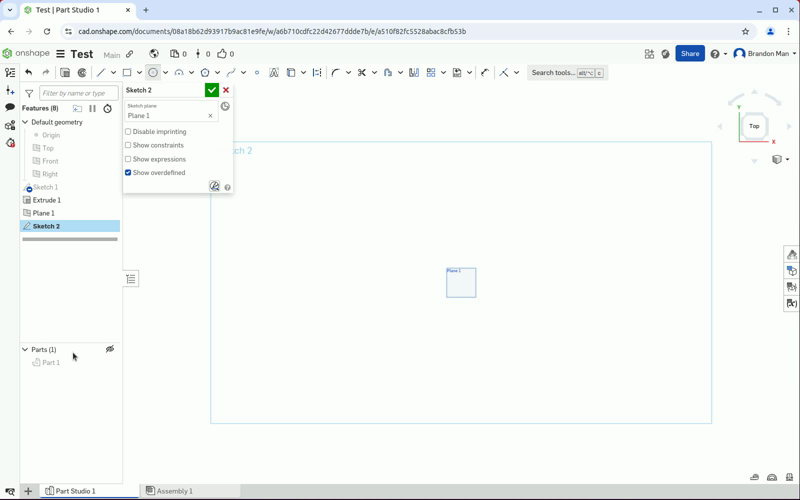
mouse_move(401, 238)
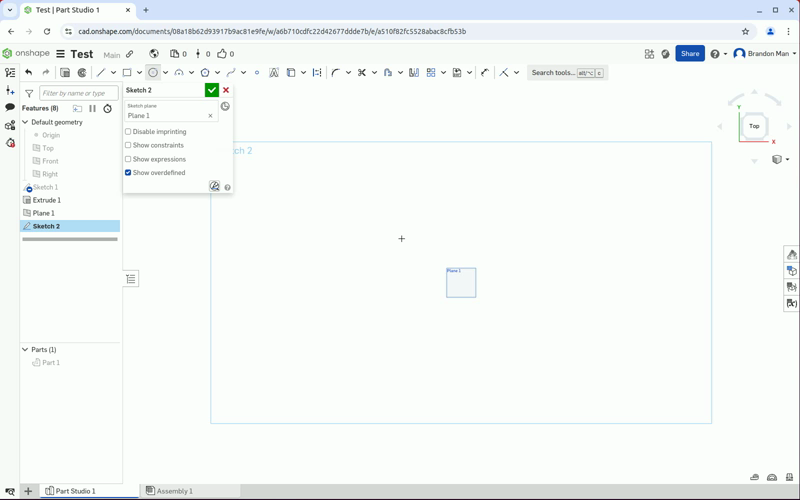
click(401, 238)
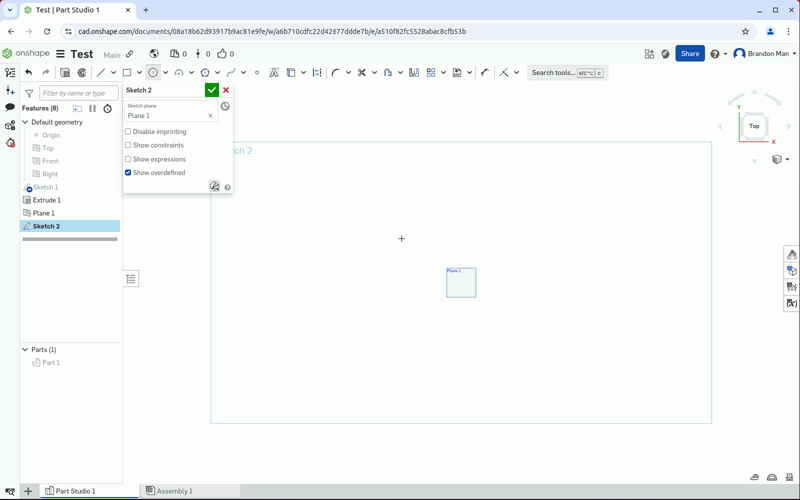
key_up(shift)
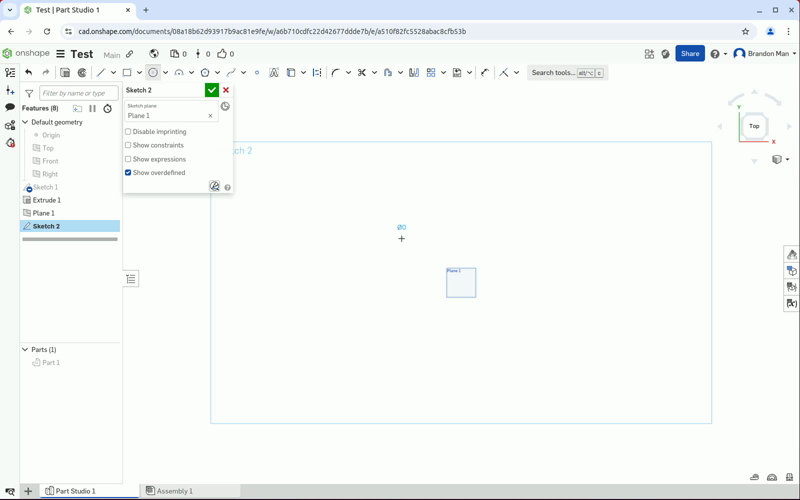
mouse_move(413, 238)
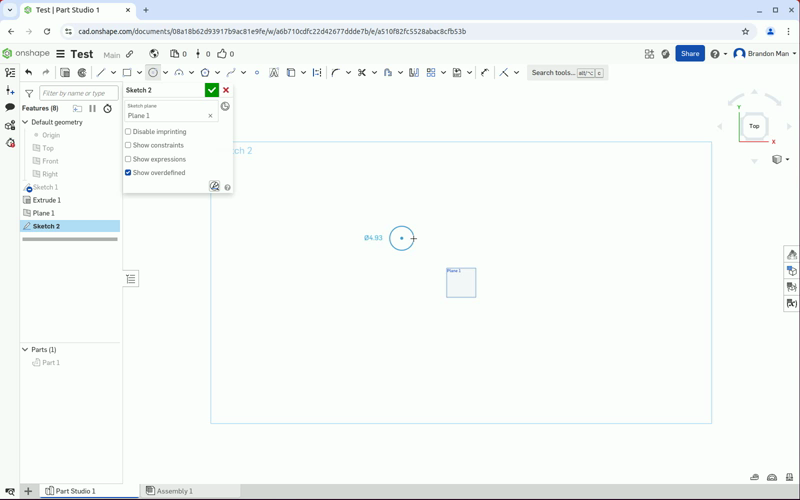
click(413, 238)
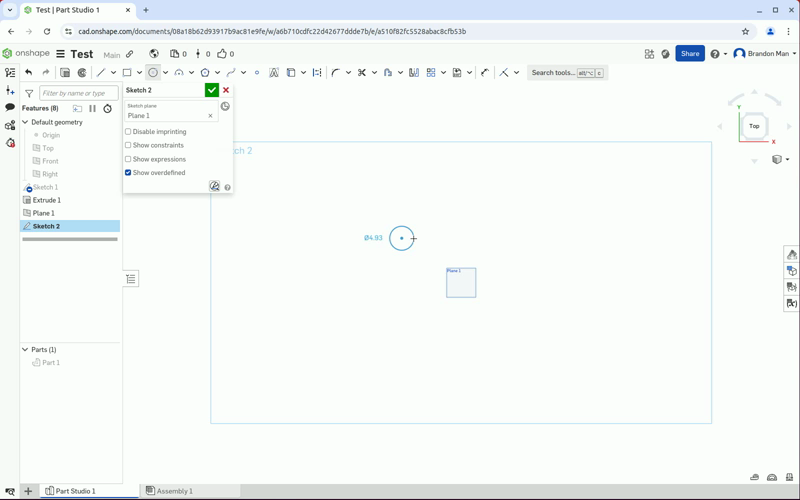
key(esc)
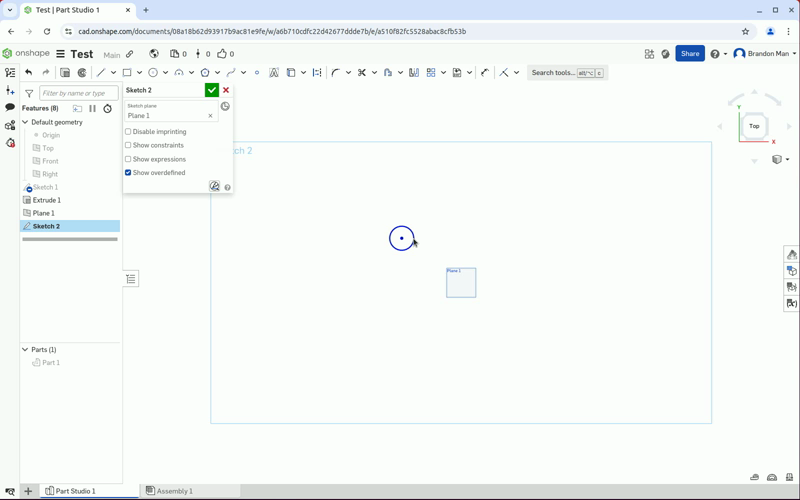
mouse_move(397, 236)
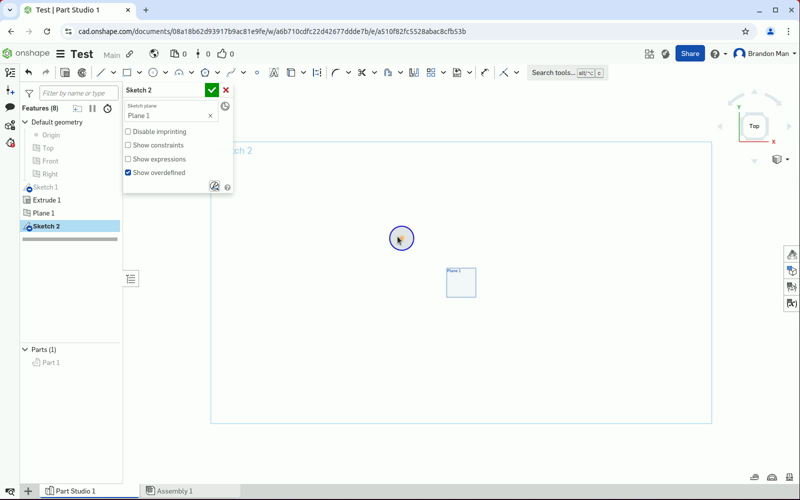
scroll(6)
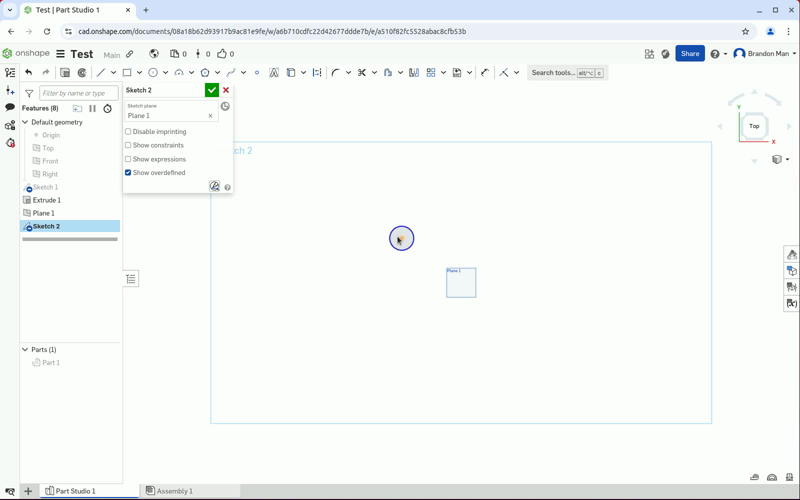
scroll(6)
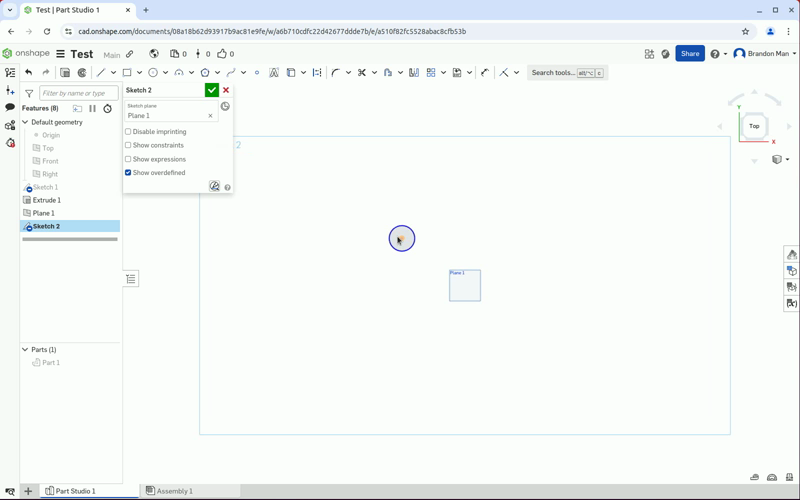
scroll(6)
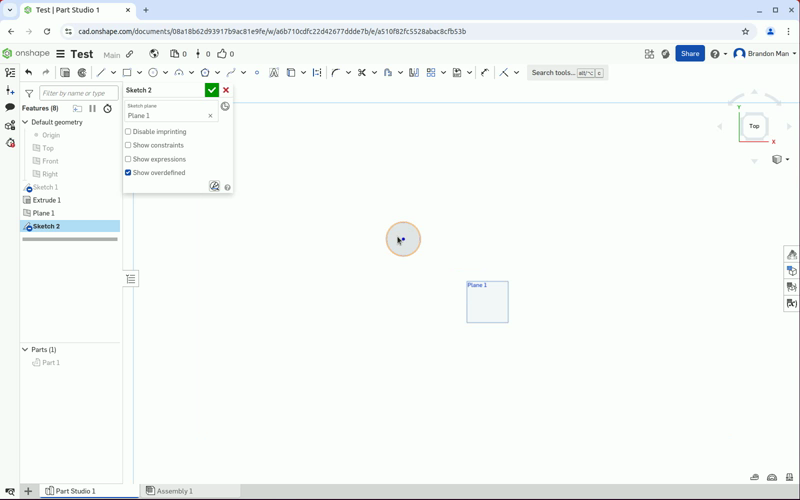
scroll(6)
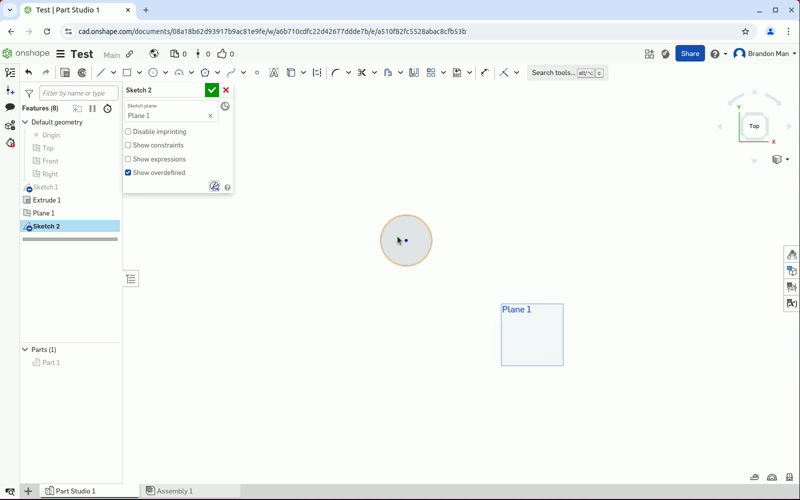
scroll(6)
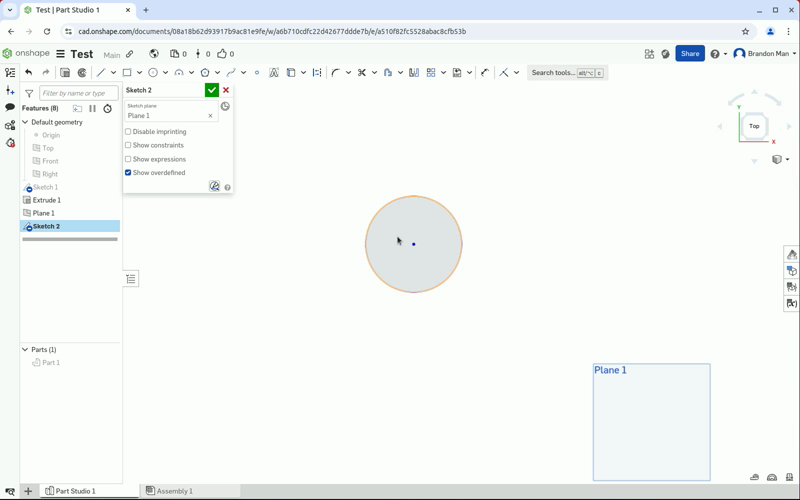
scroll(6)
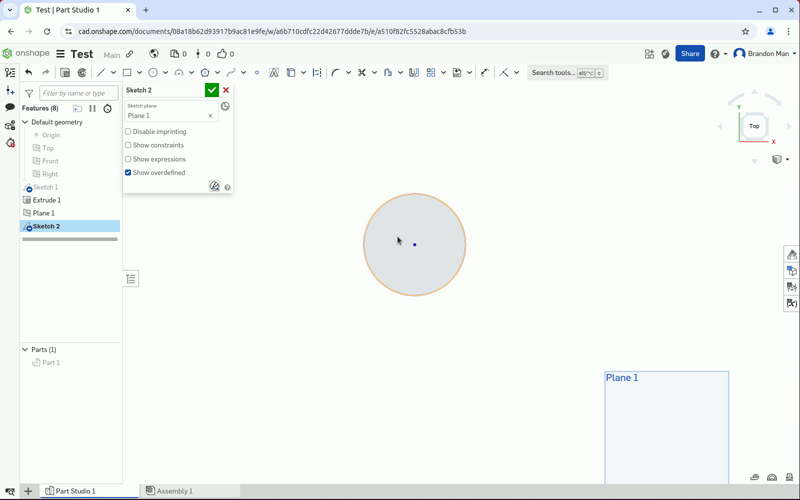
scroll(6)
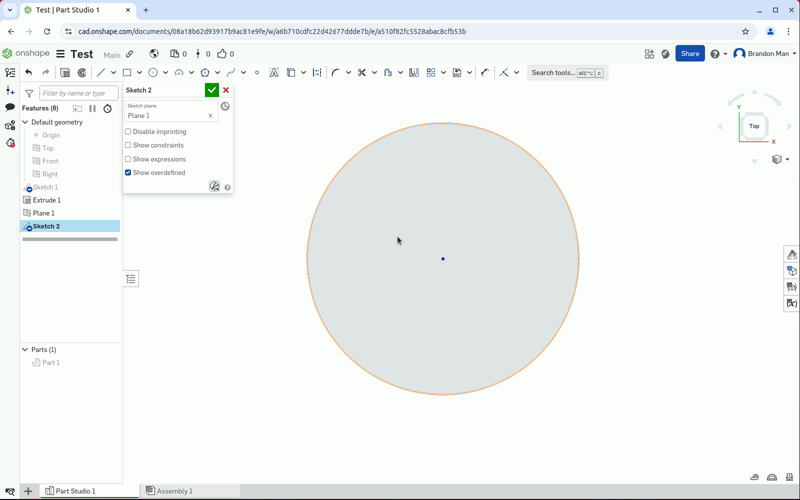
click(397, 236)
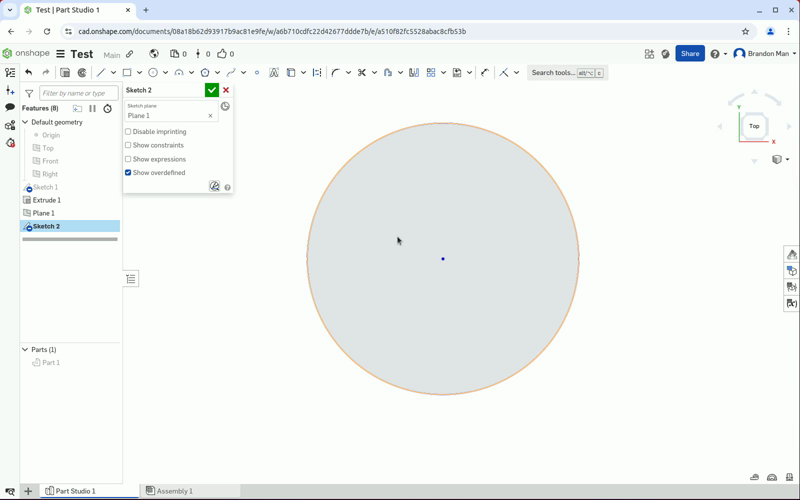
scroll(-6)
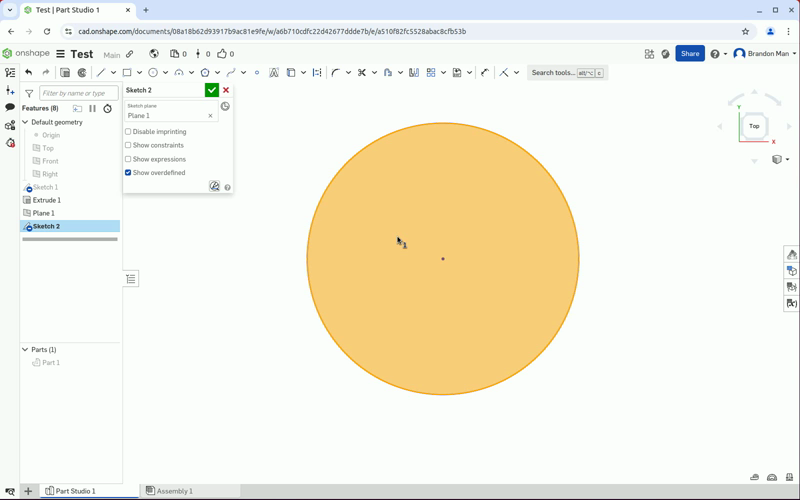
scroll(-6)
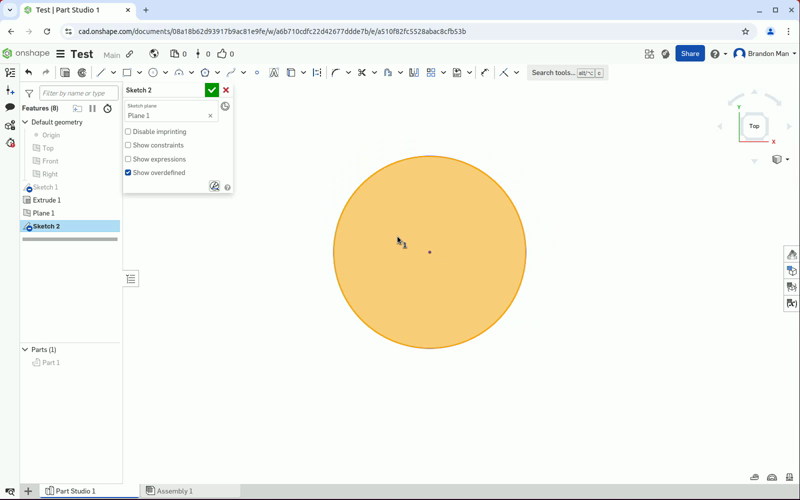
scroll(-6)
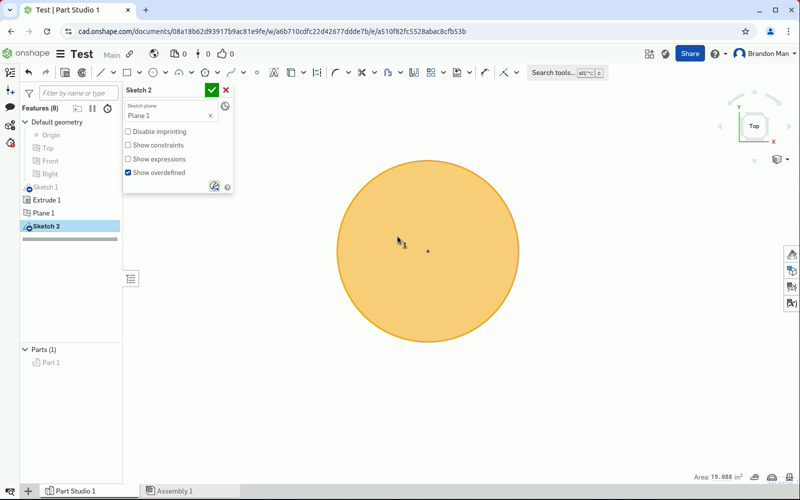
scroll(-6)
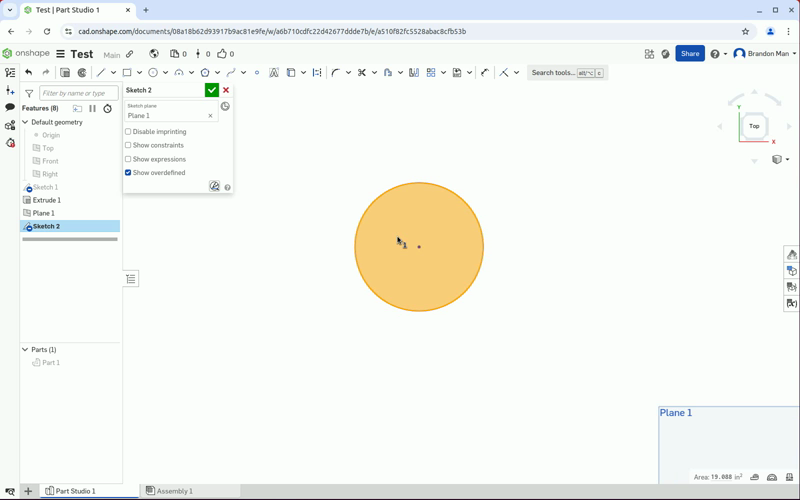
scroll(-6)
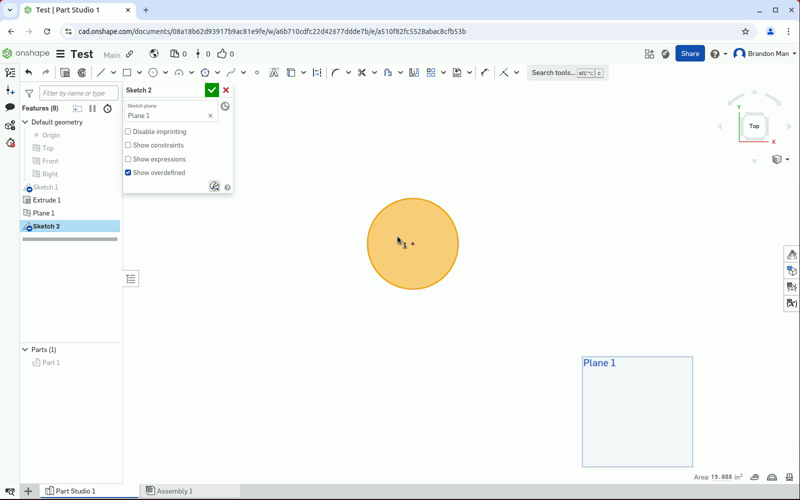
scroll(-6)
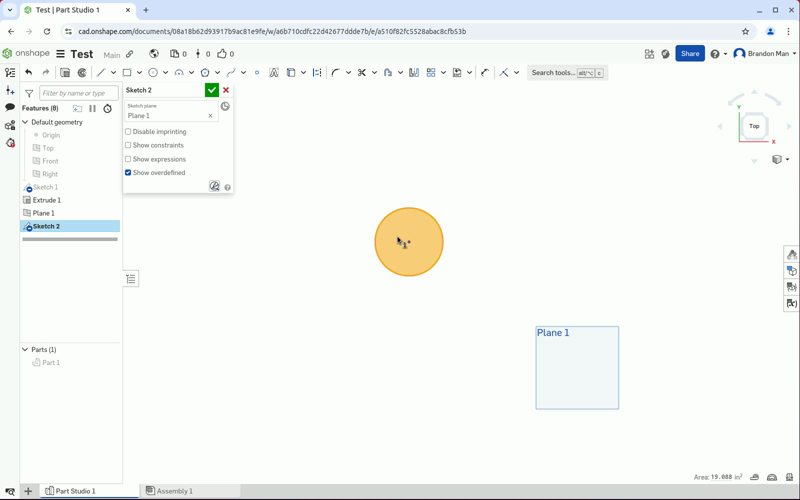
scroll(-6)
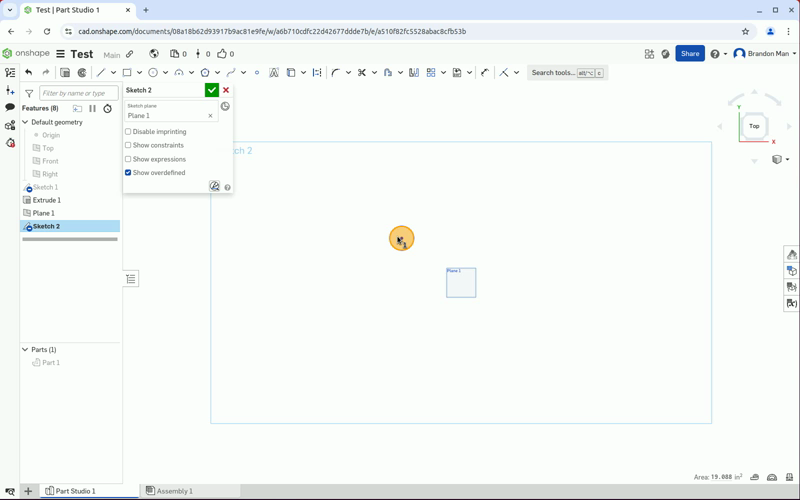
mouse_move(73, 352)
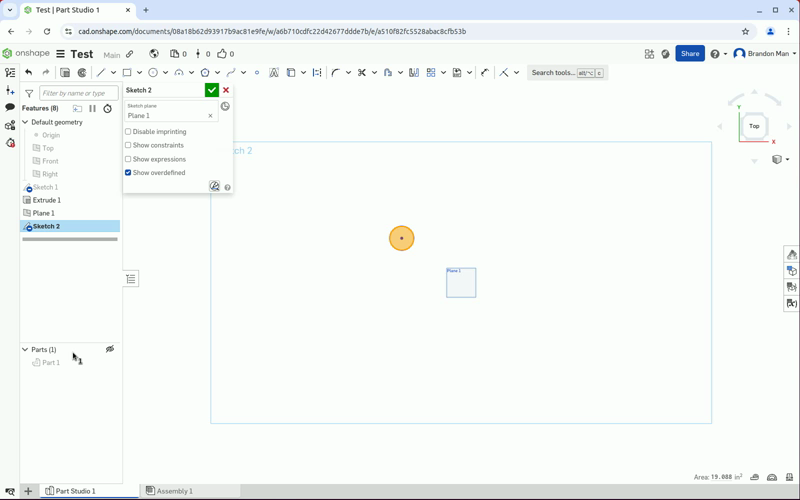
key(shift+y)
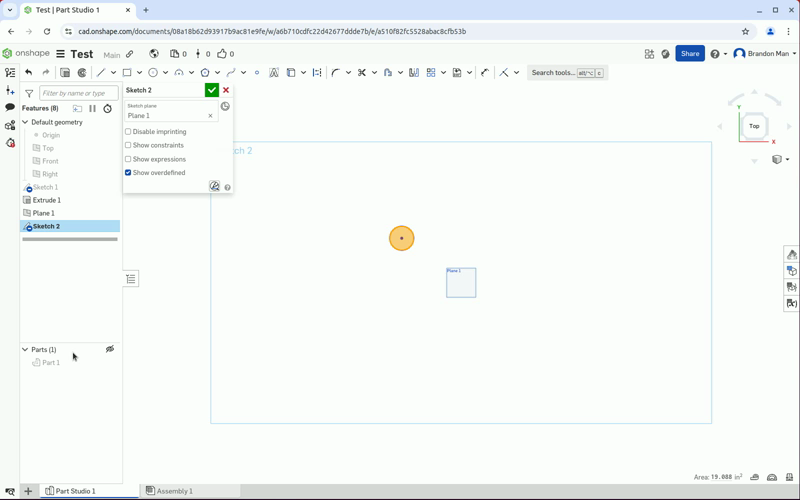
key(shift+e)
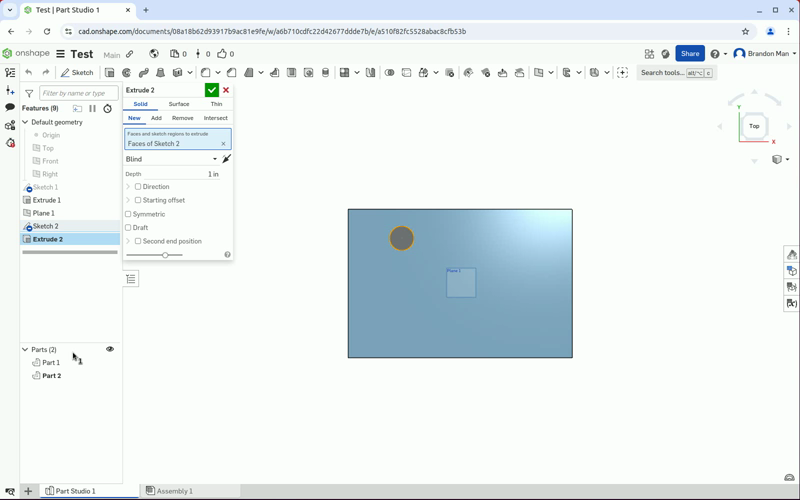
mouse_move(143, 106)
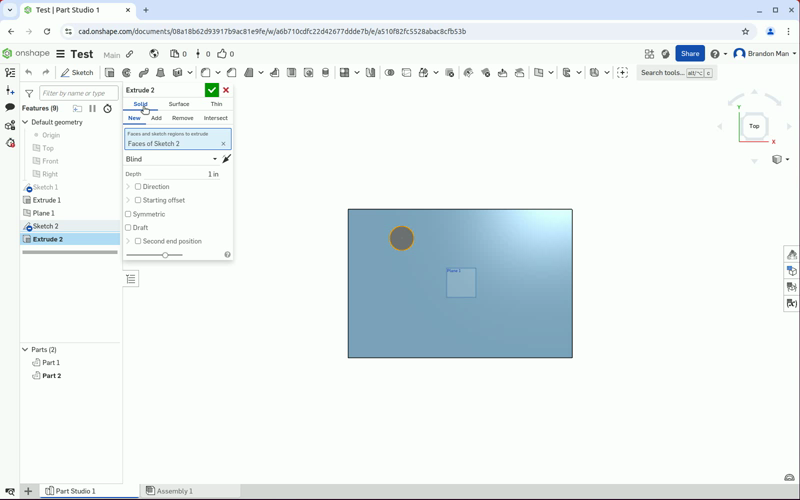
click(143, 106)
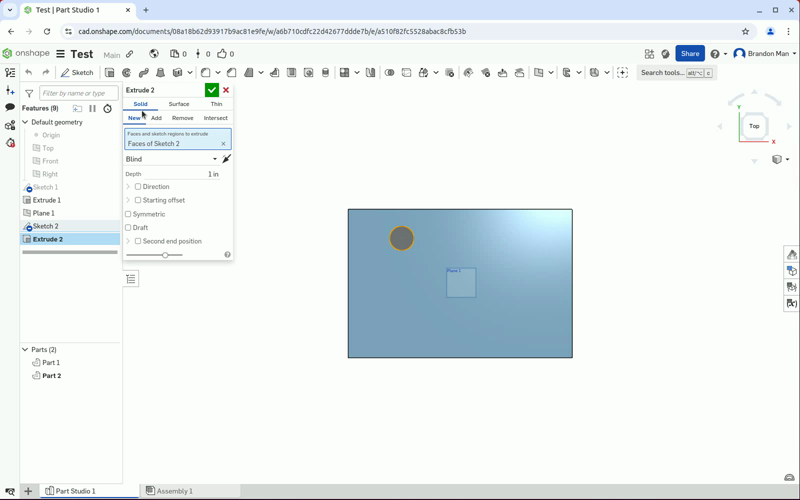
mouse_move(137, 120)
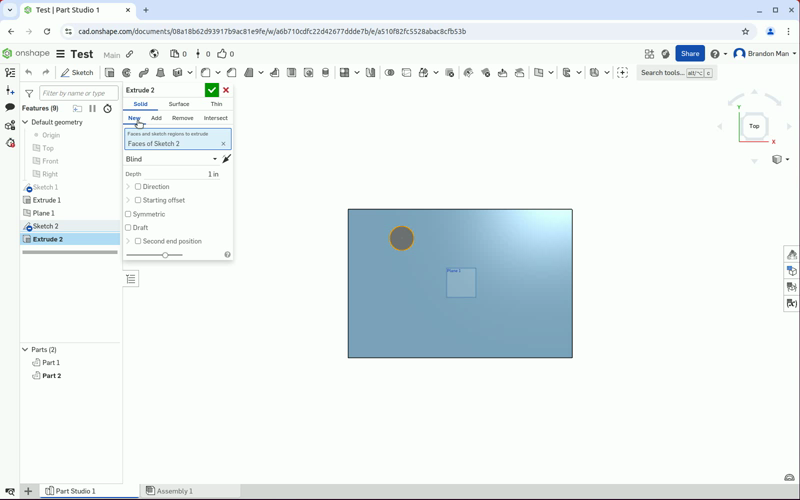
click(137, 120)
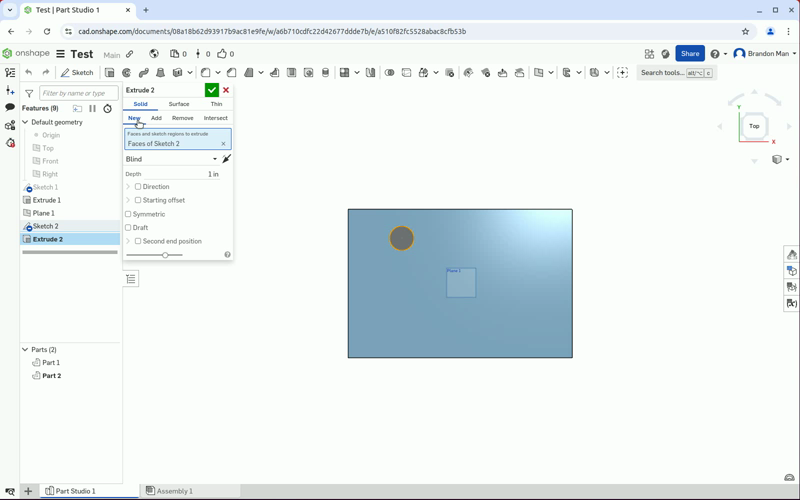
key(tab, 4)
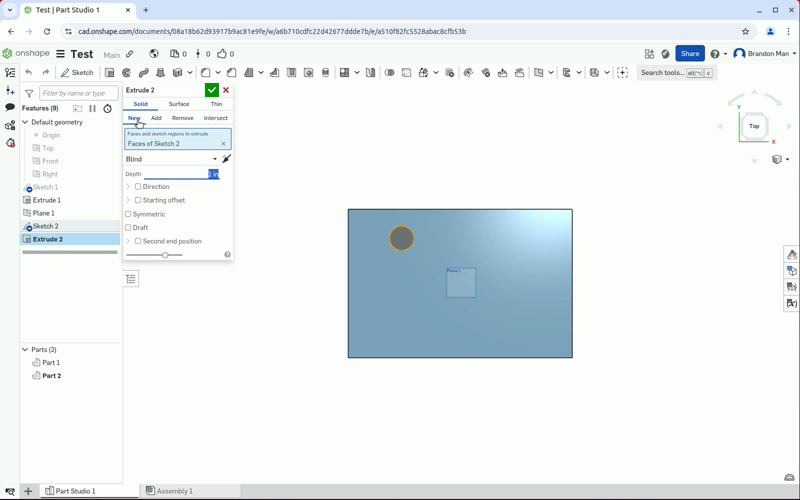
text(15.405)
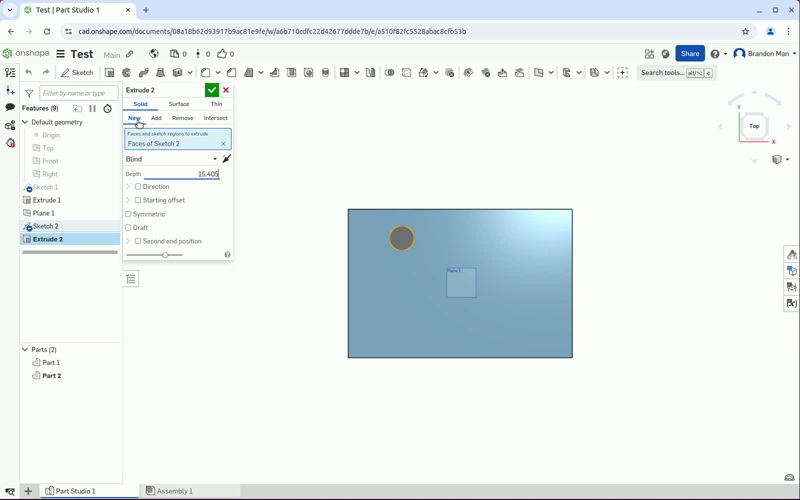
key(enter)
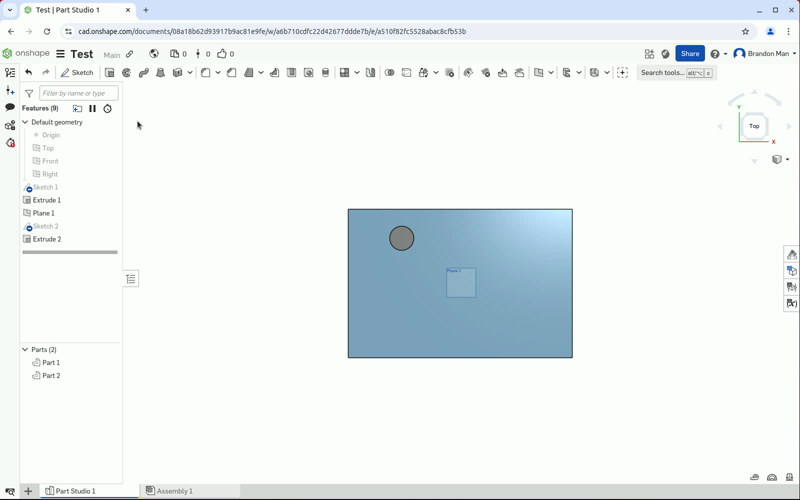
key(shift+h)
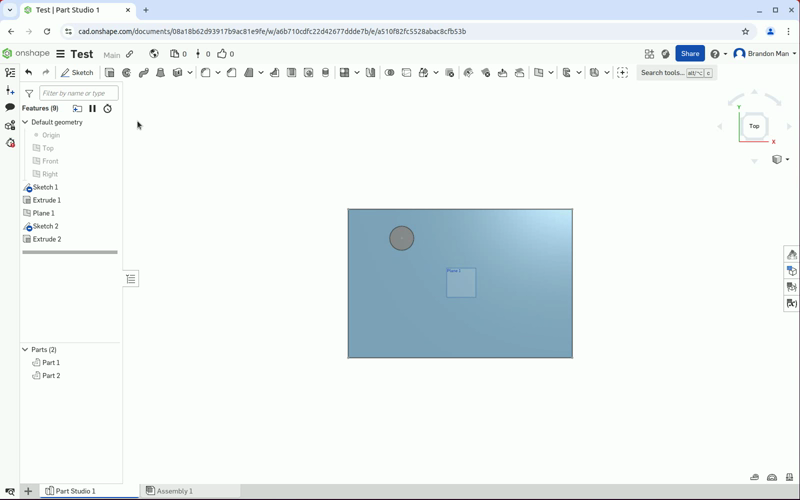
key(shift+h)
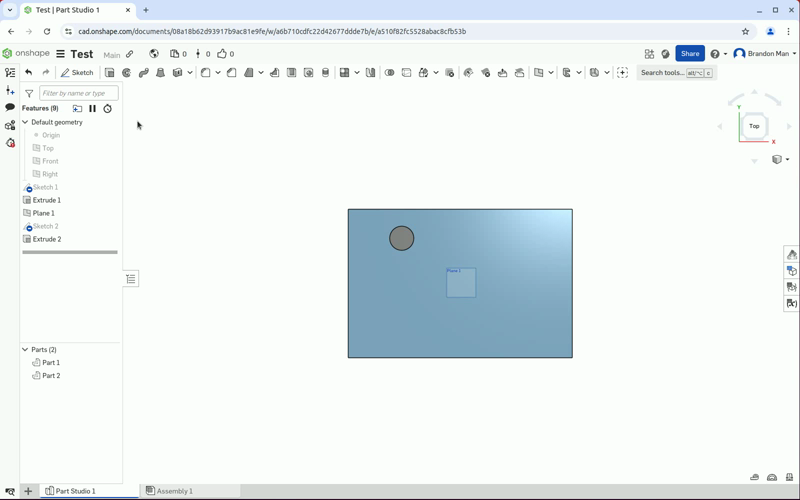
mouse_move(73, 189)
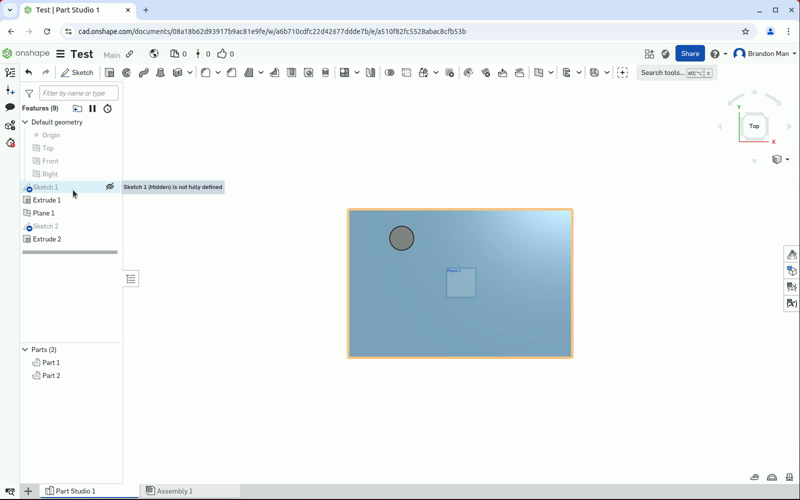
click(73, 189)
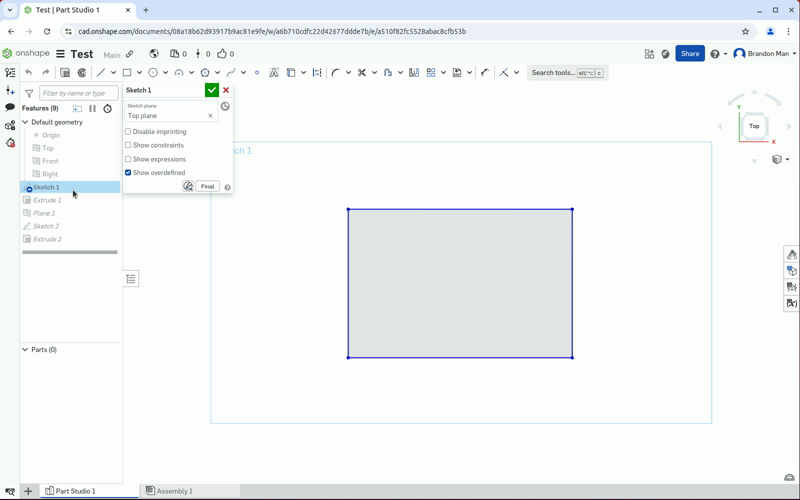
mouse_move(229, 92)
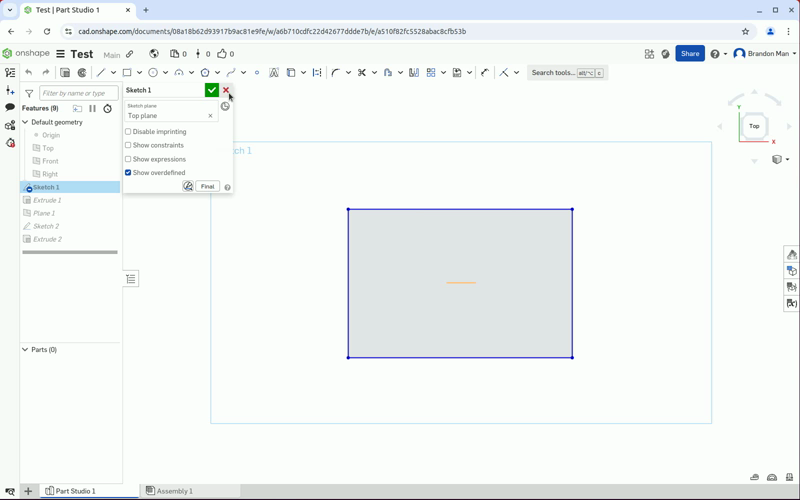
click(229, 92)
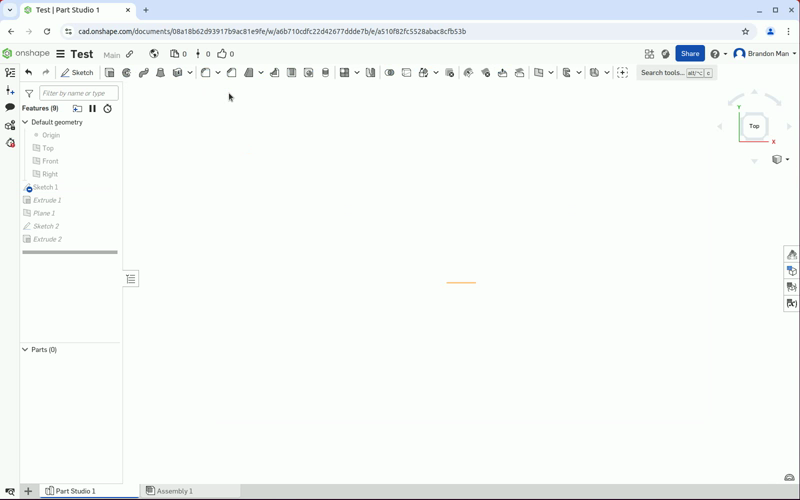
key(shift+s)
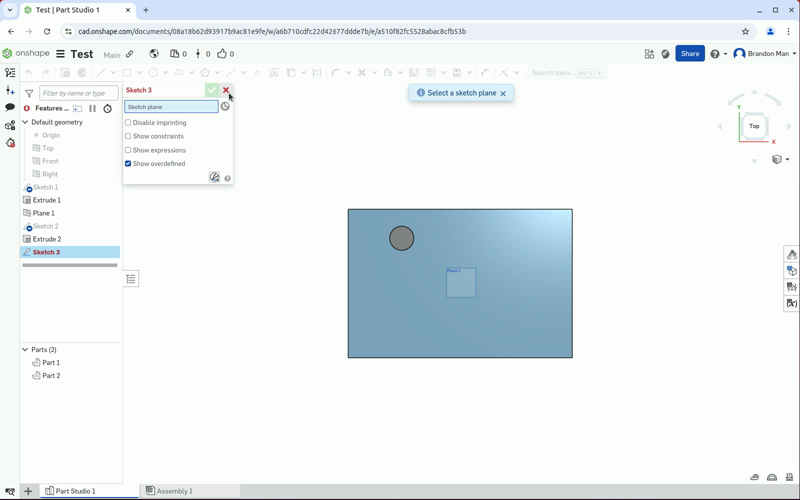
mouse_move(73, 215)
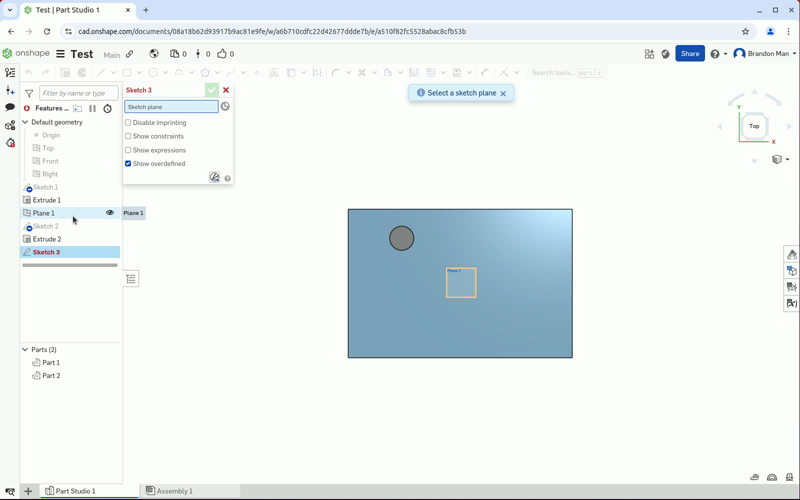
click(73, 215)
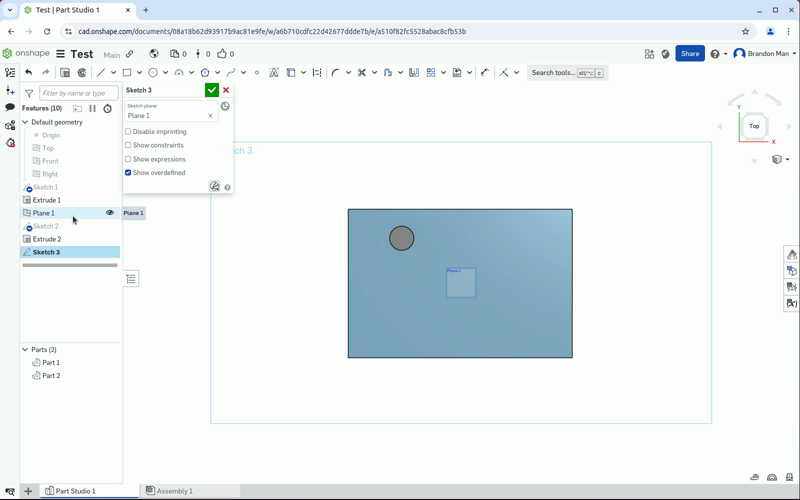
mouse_move(73, 352)
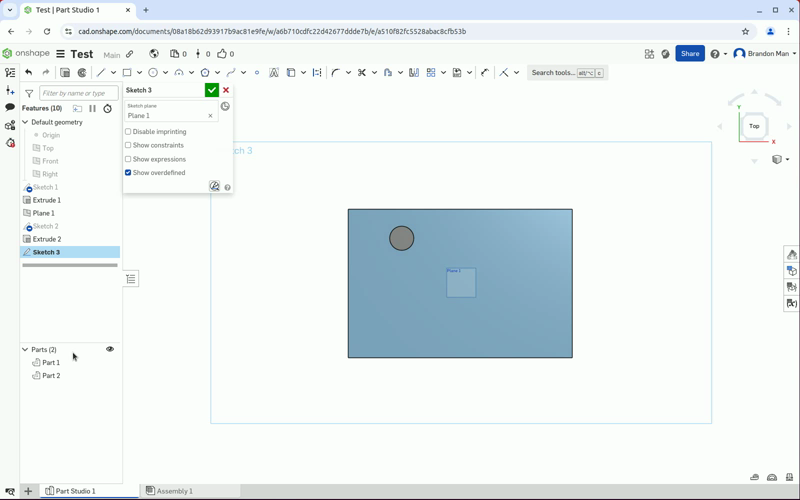
key(y)
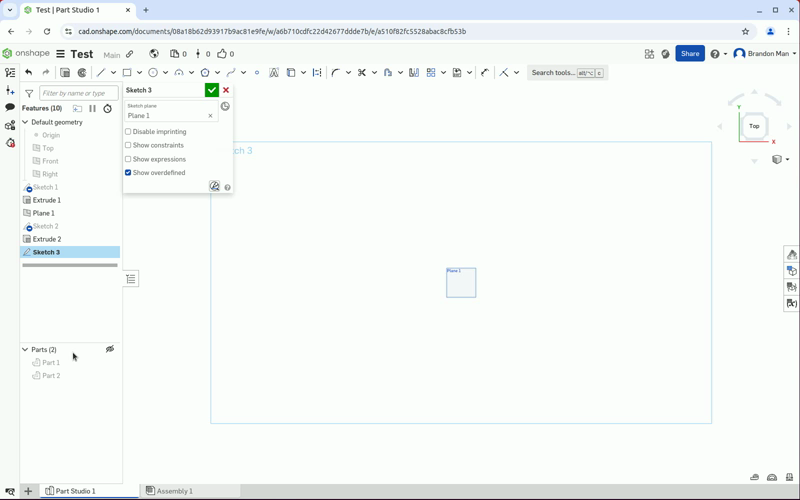
key(c)
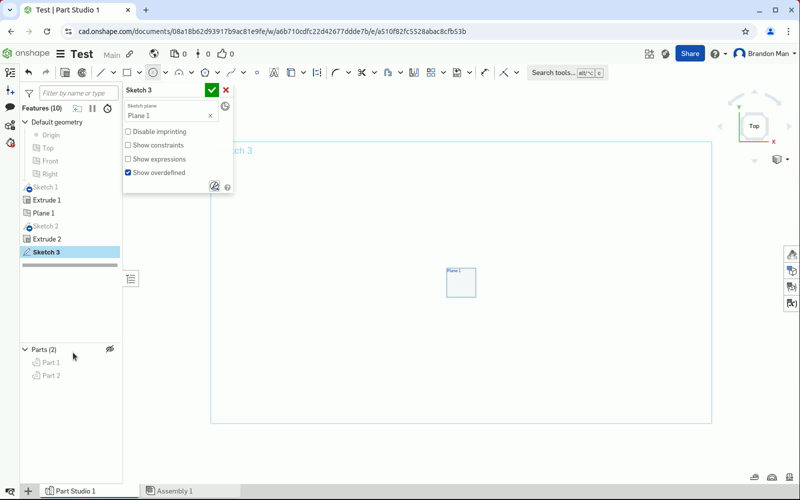
key_down(shift)
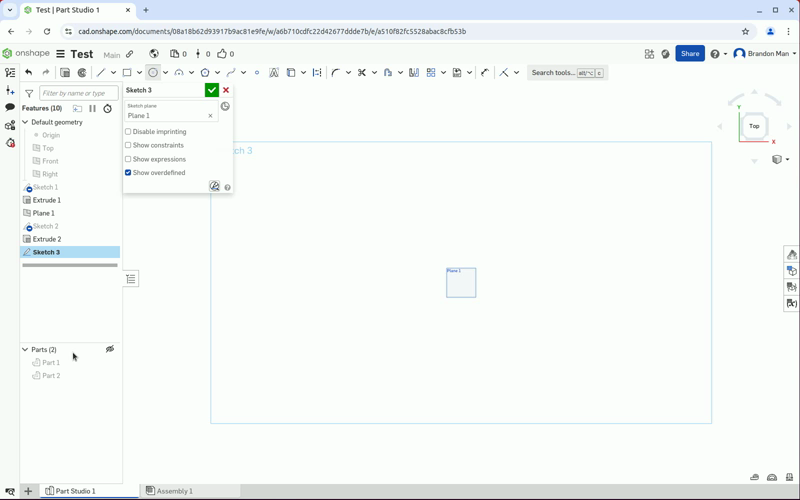
mouse_move(401, 327)
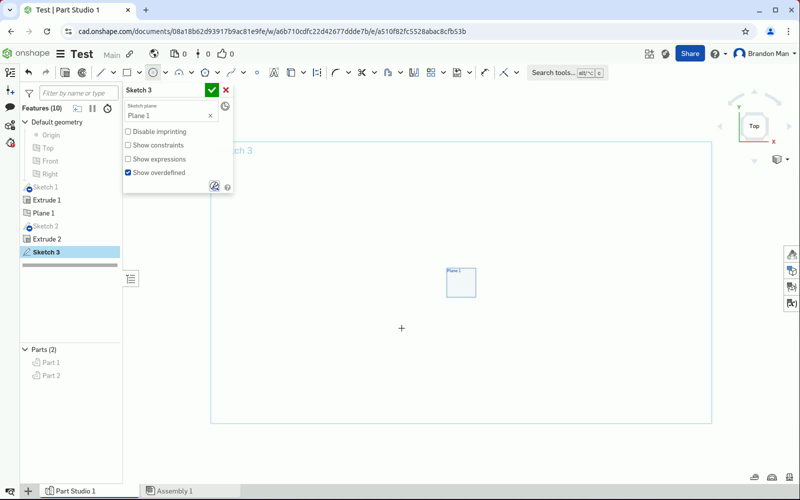
click(401, 327)
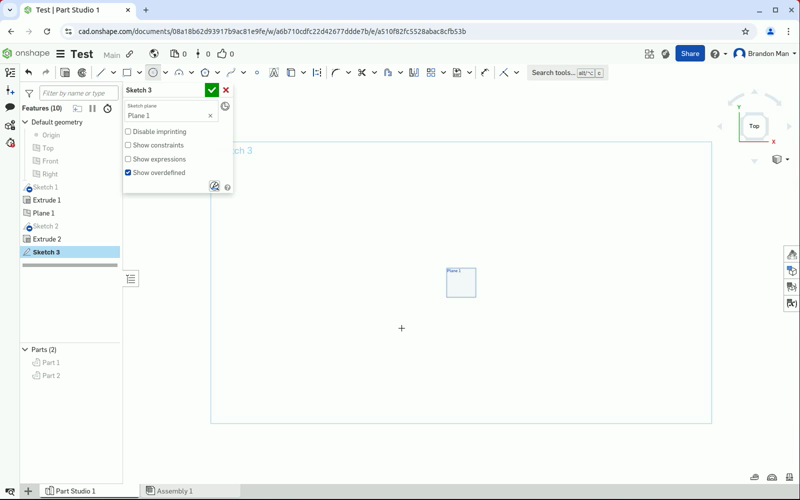
key_up(shift)
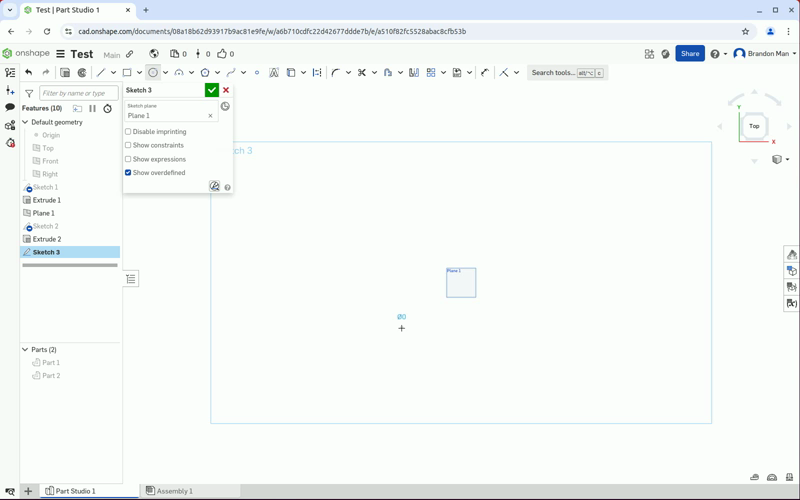
mouse_move(413, 327)
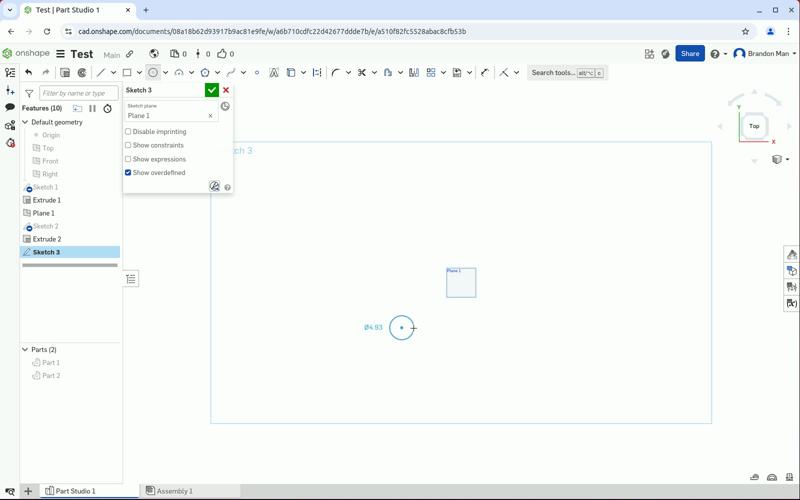
click(413, 327)
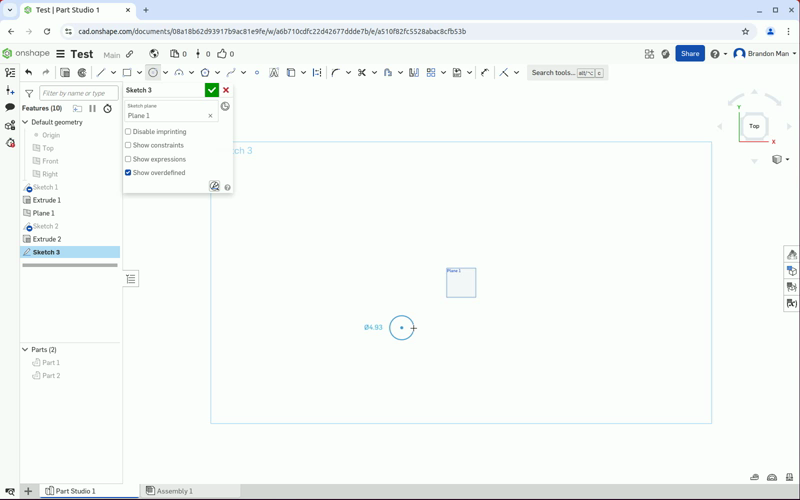
key(esc)
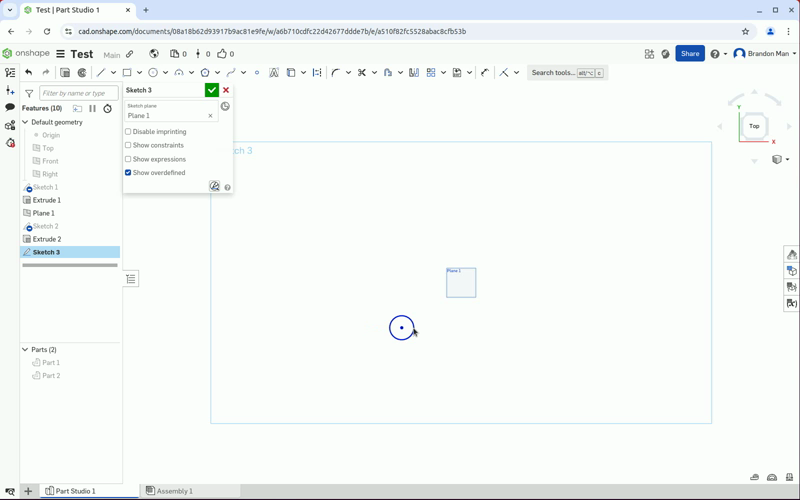
mouse_move(394, 335)
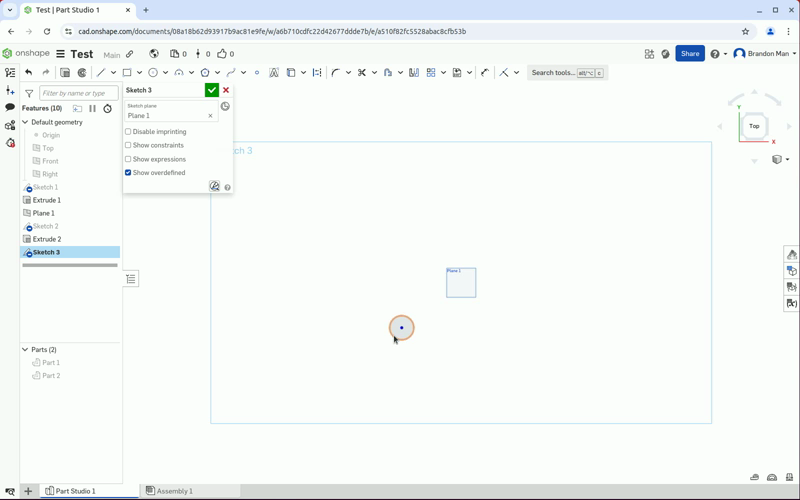
scroll(6)
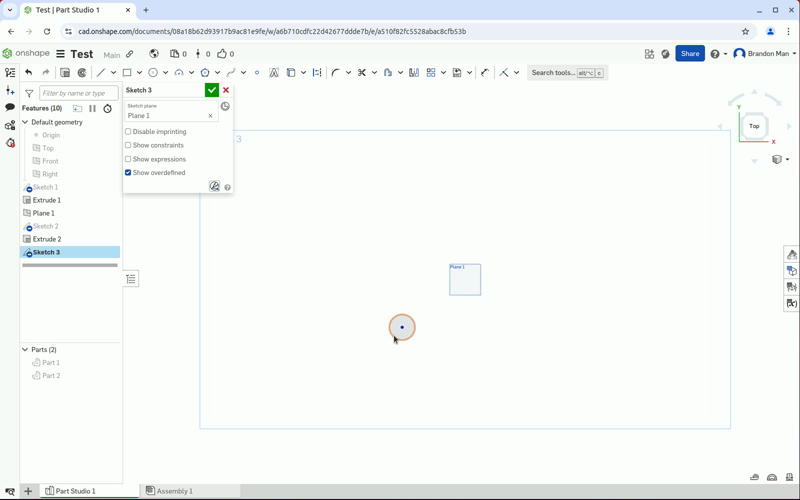
scroll(6)
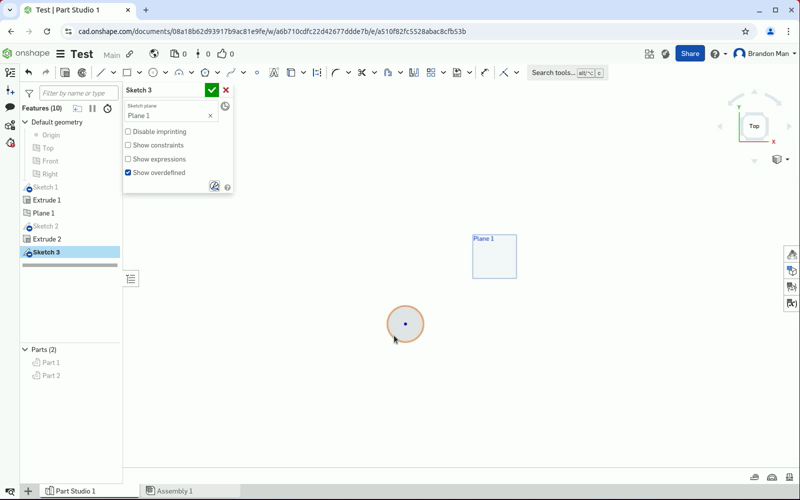
scroll(6)
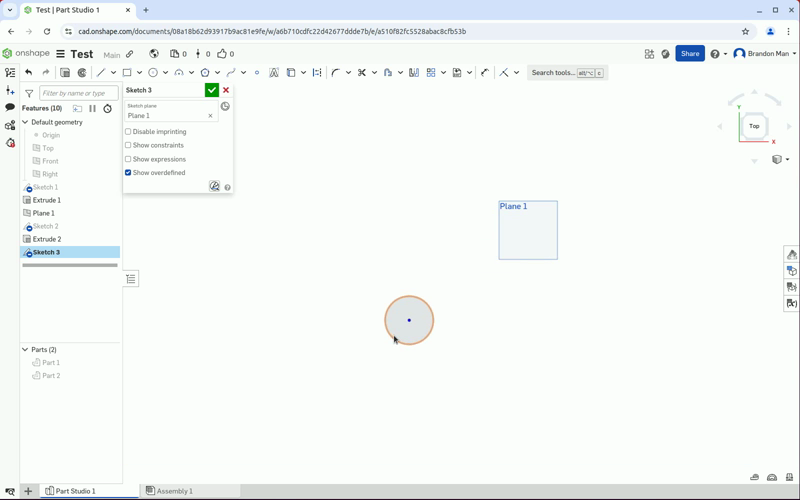
scroll(6)
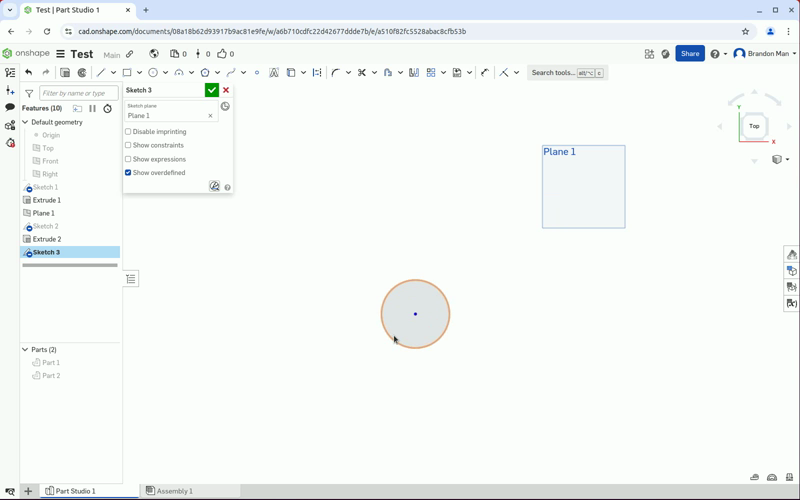
scroll(6)
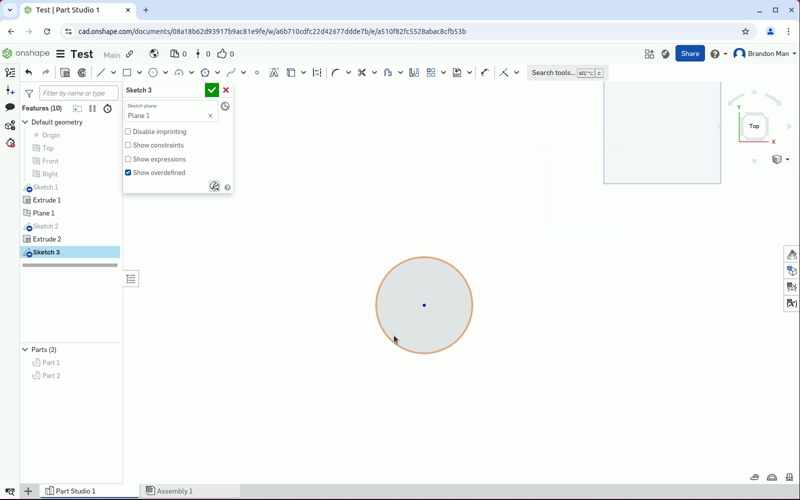
scroll(6)
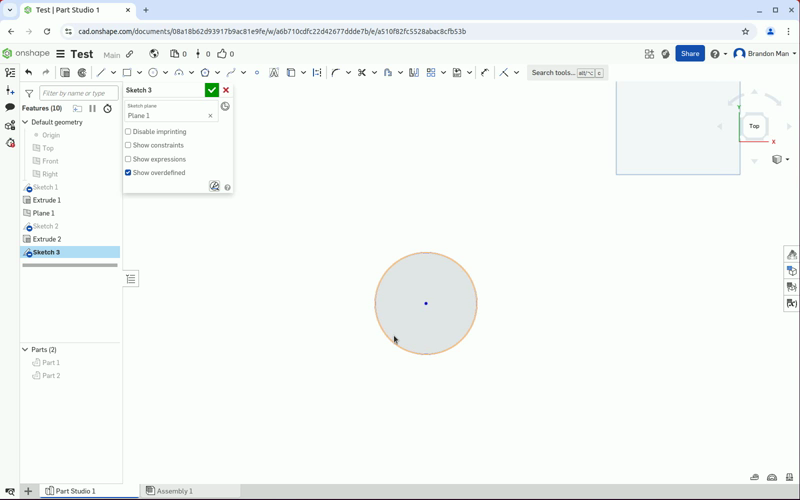
scroll(6)
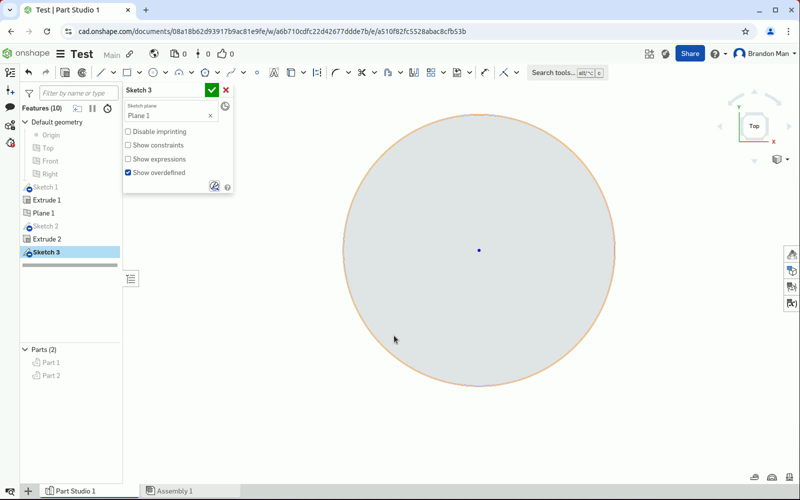
click(394, 335)
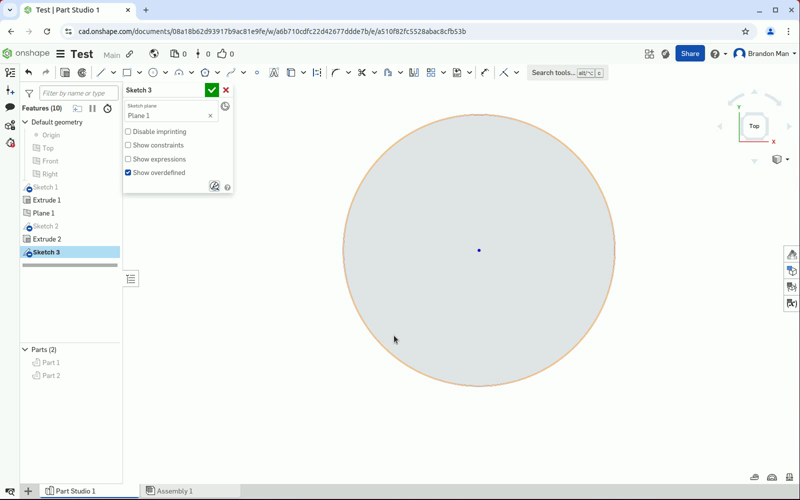
scroll(-6)
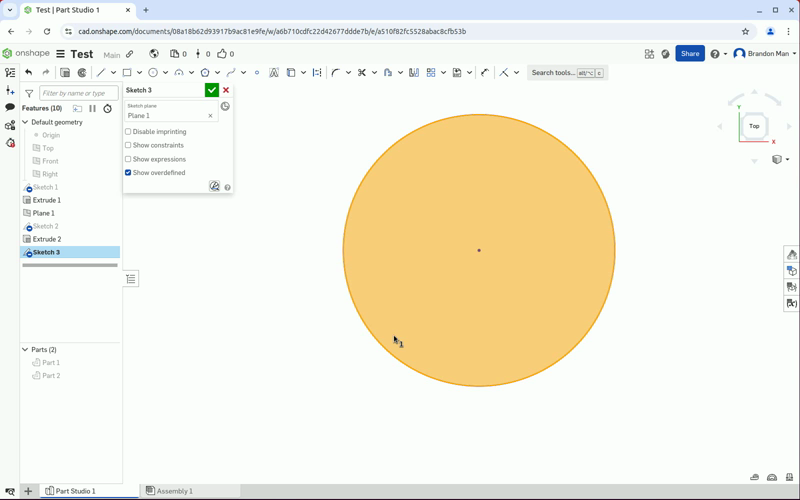
scroll(-6)
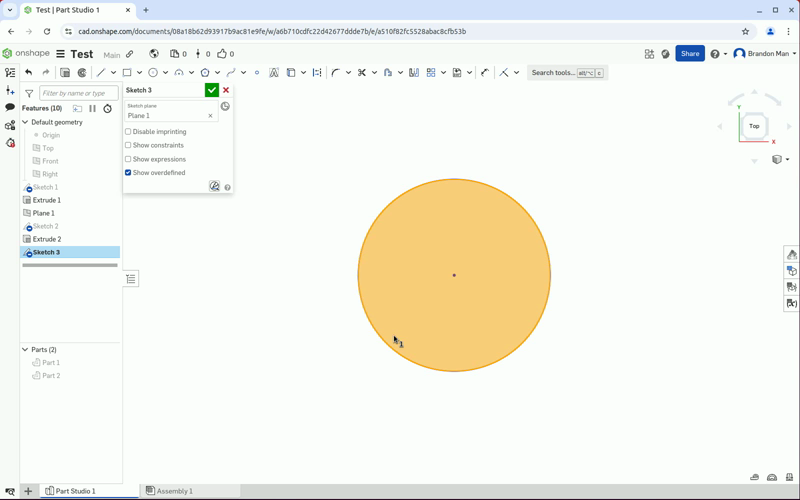
scroll(-6)
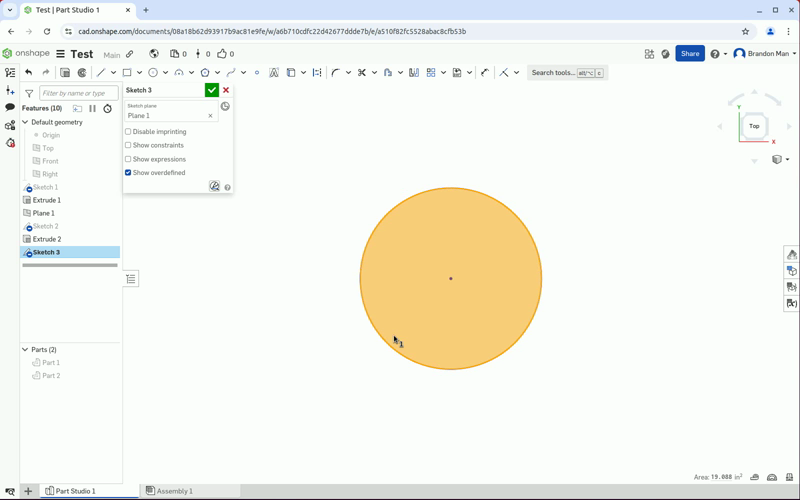
scroll(-6)
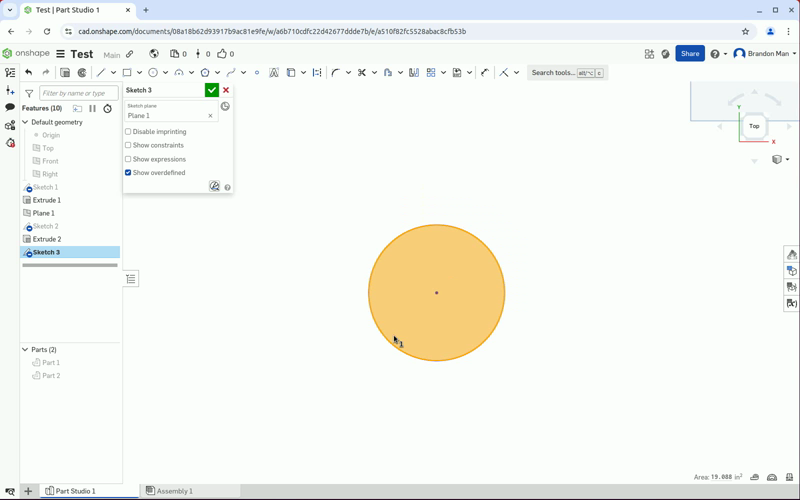
scroll(-6)
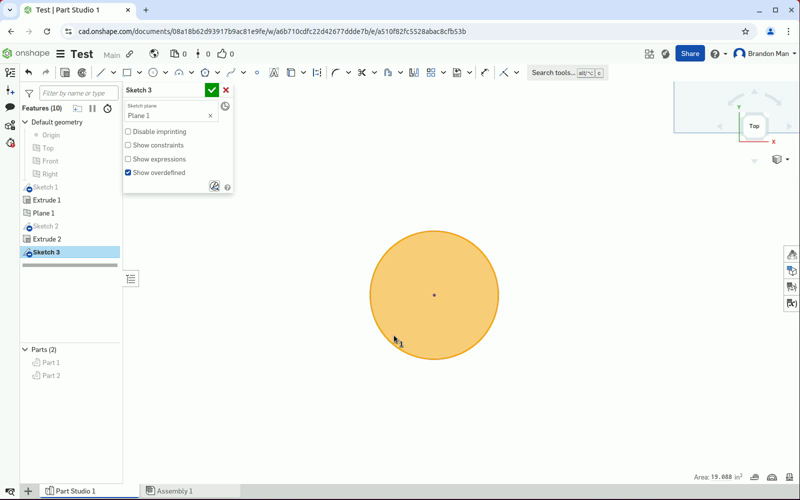
scroll(-6)
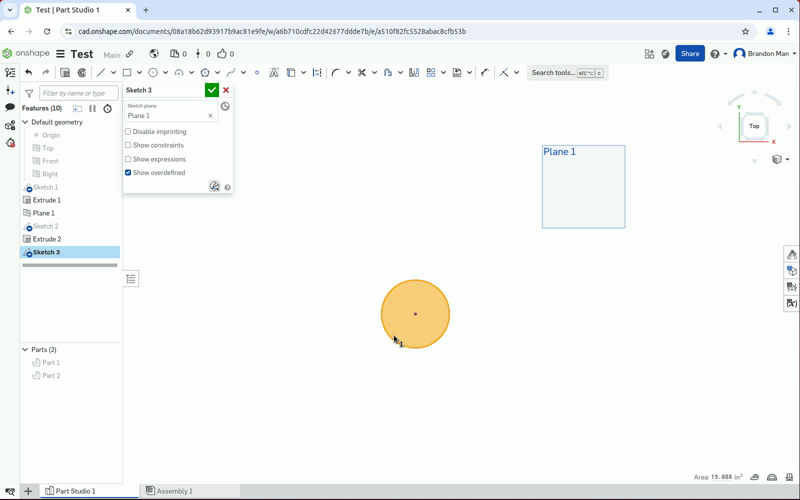
scroll(-6)
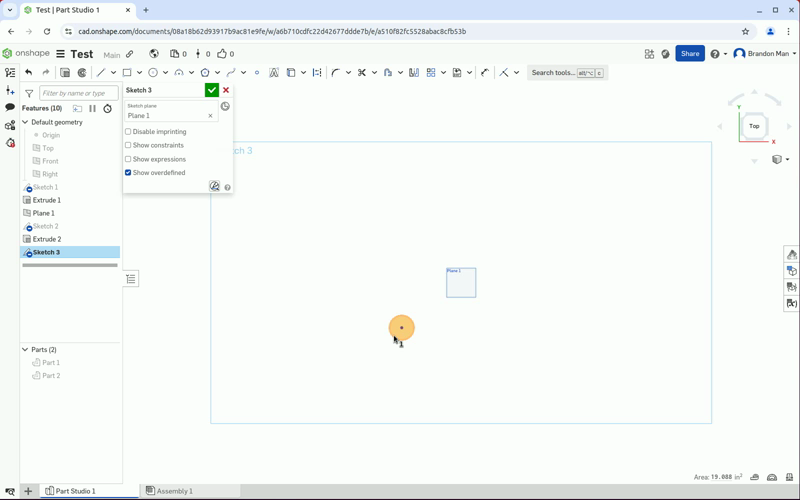
mouse_move(73, 352)
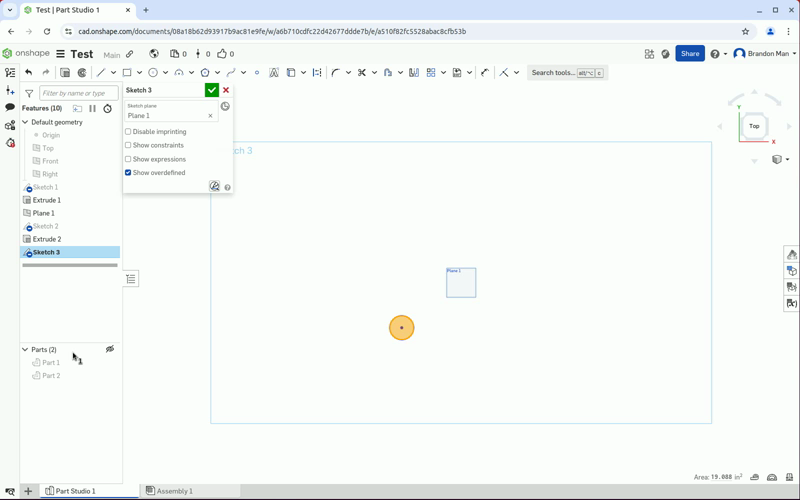
key(shift+y)
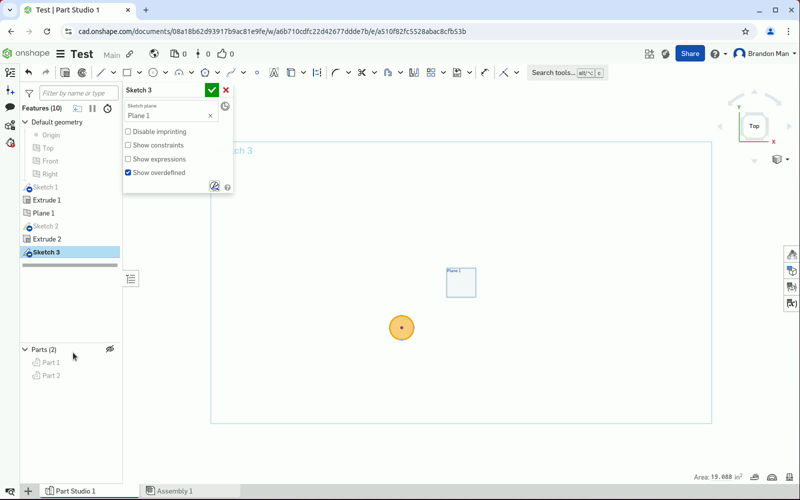
key(shift+e)
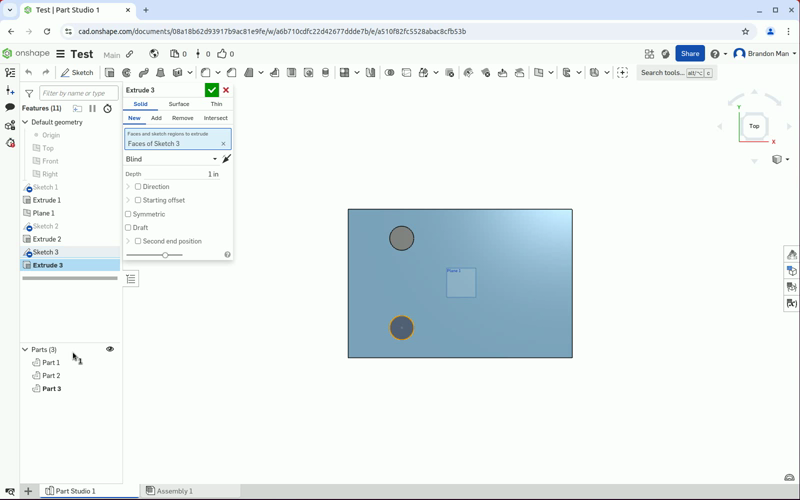
mouse_move(143, 106)
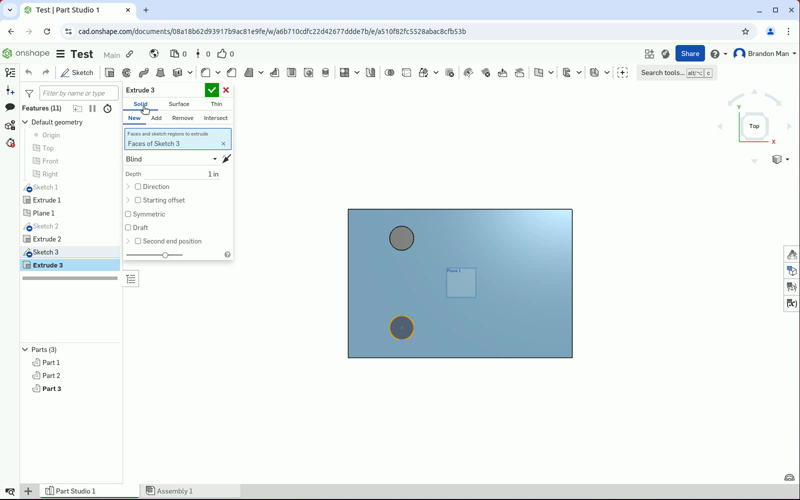
click(143, 106)
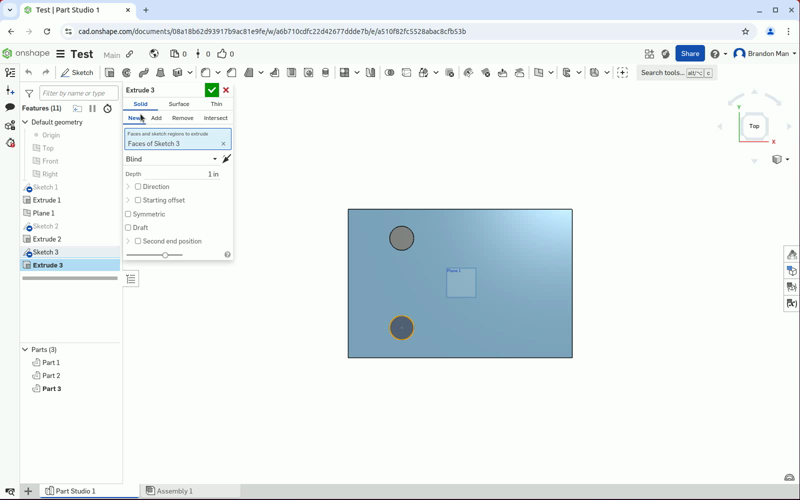
mouse_move(137, 120)
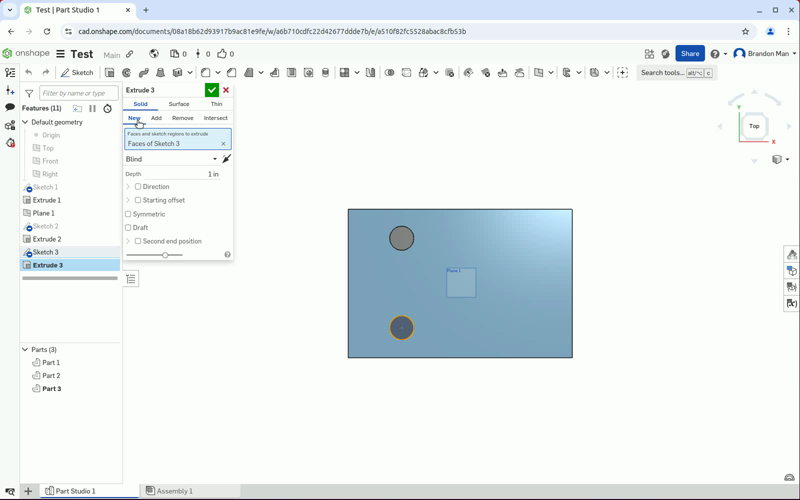
click(137, 120)
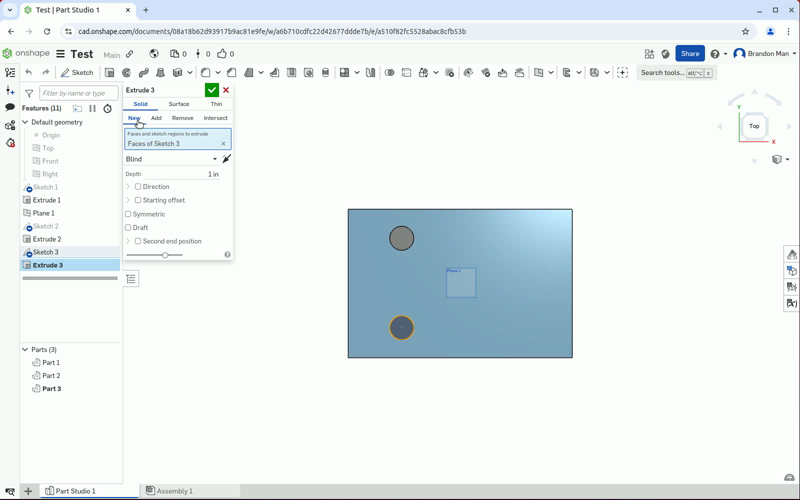
key(tab, 4)
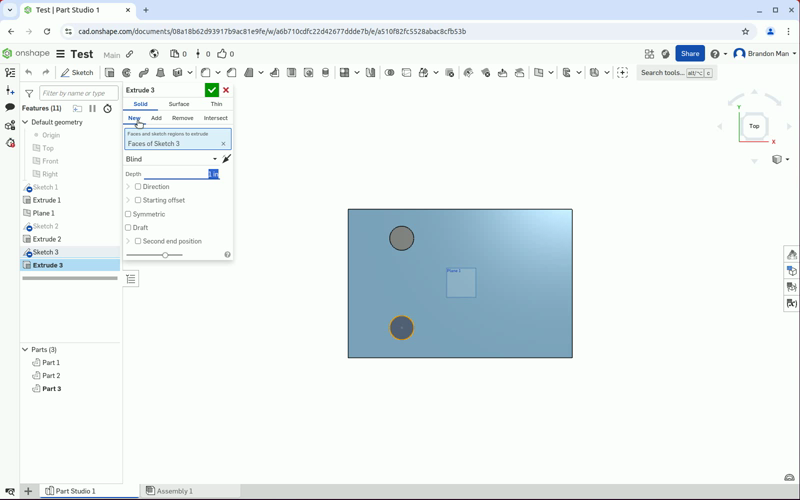
text(15.405)
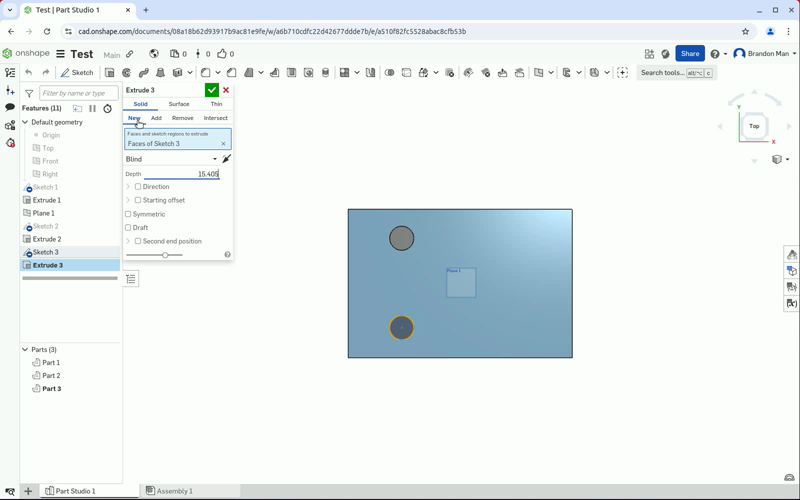
key(enter)
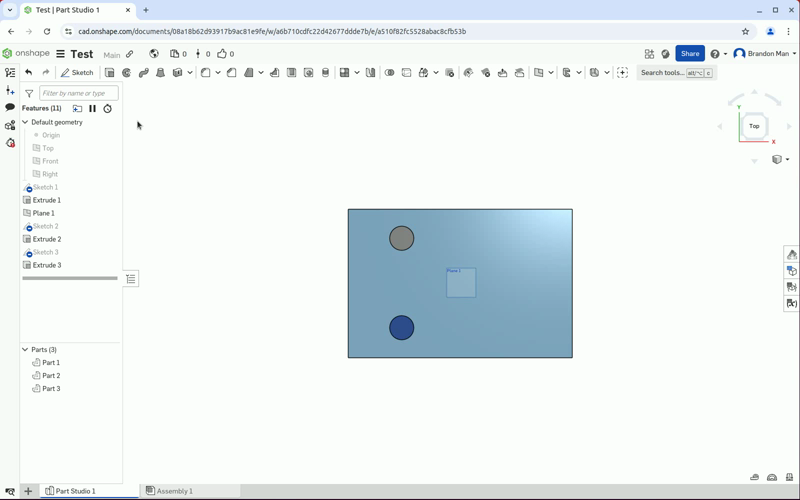
key(shift+h)
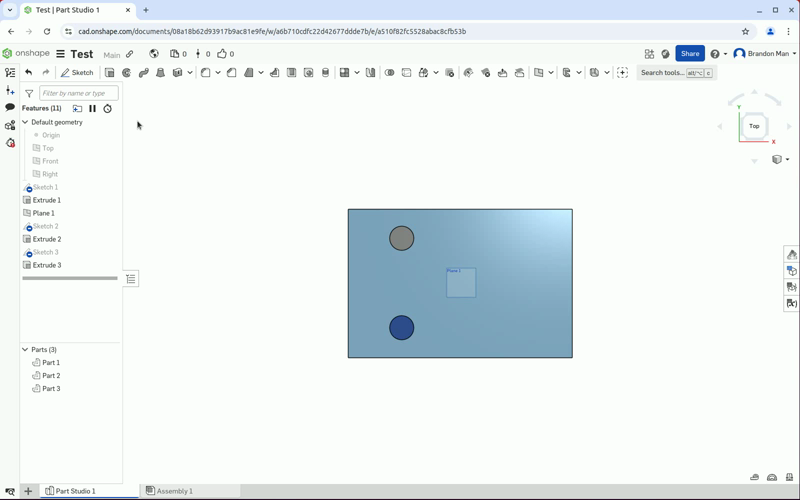
key(shift+h)
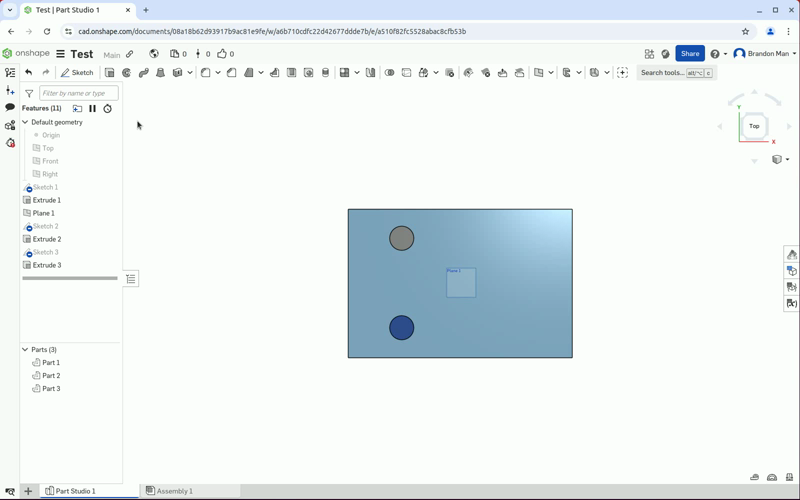
mouse_move(73, 189)
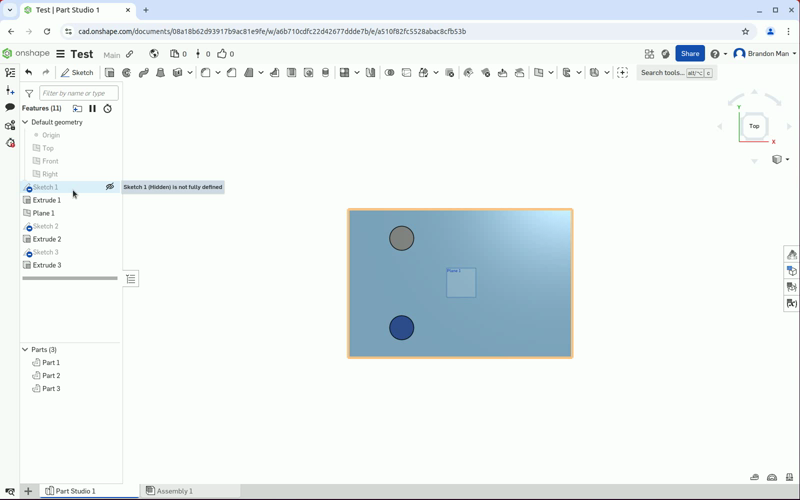
click(73, 189)
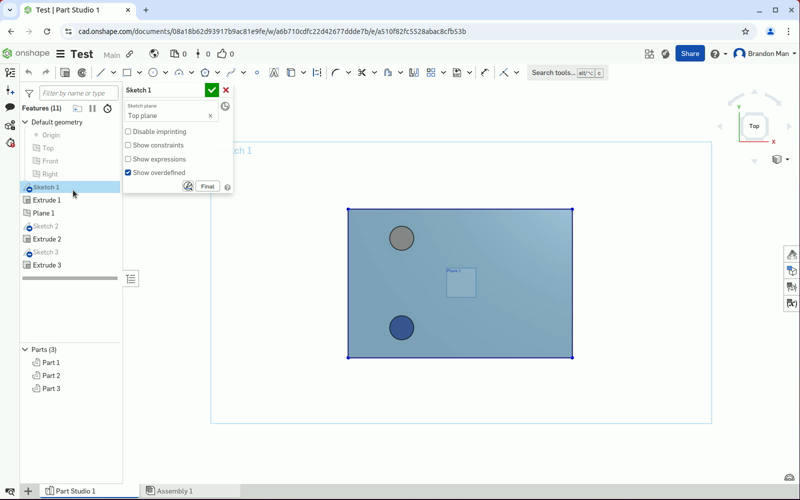
mouse_move(229, 92)
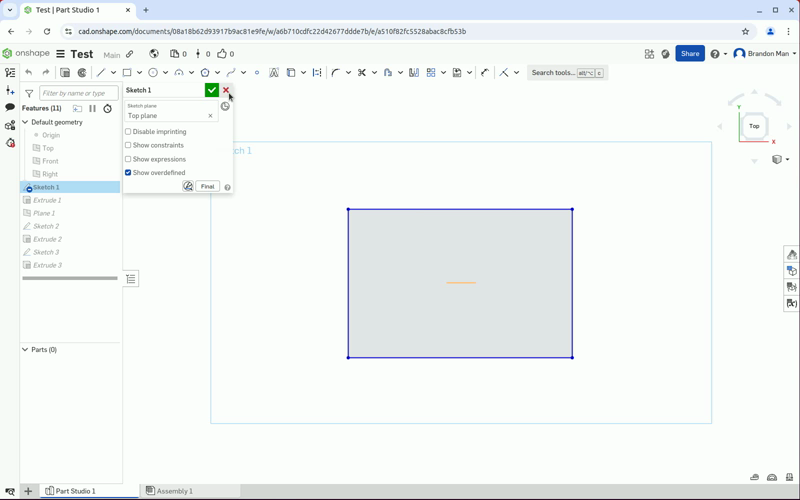
click(229, 92)
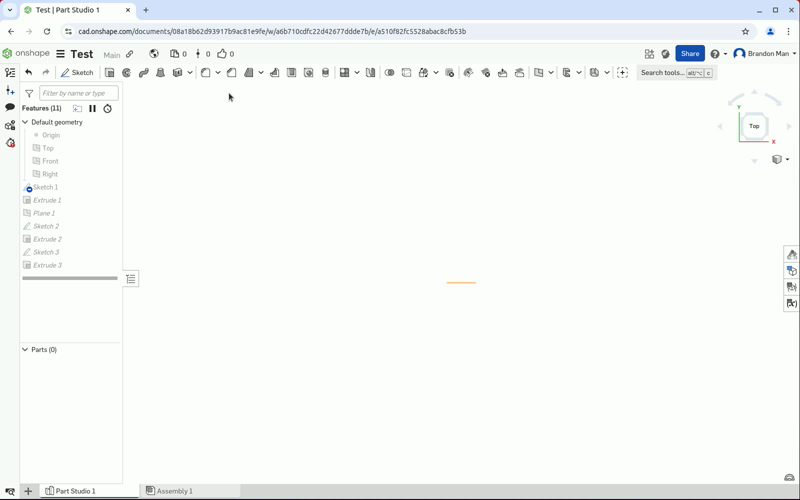
key(shift+s)
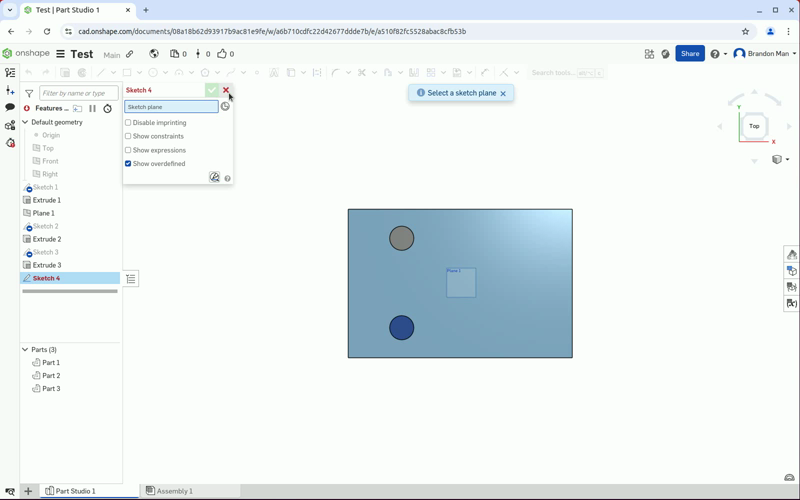
mouse_move(73, 215)
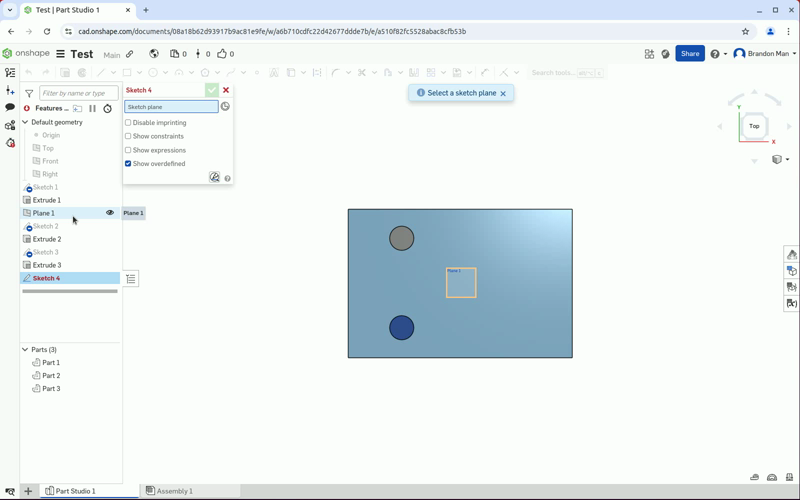
click(73, 215)
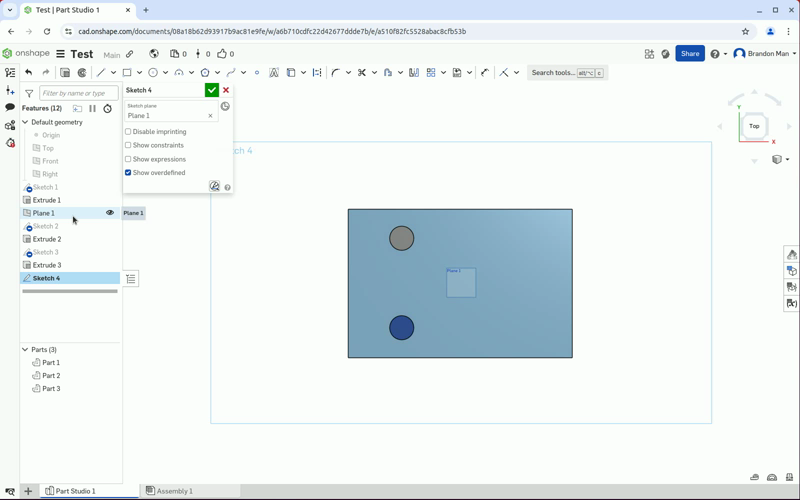
mouse_move(73, 352)
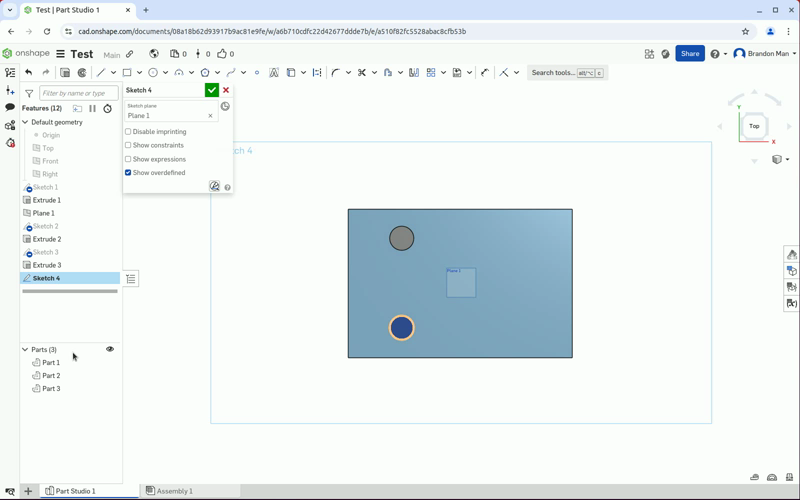
key(y)
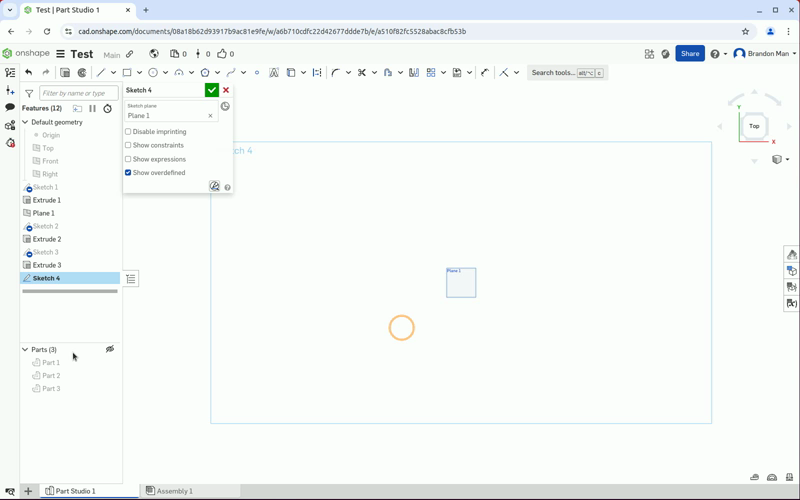
key(l)
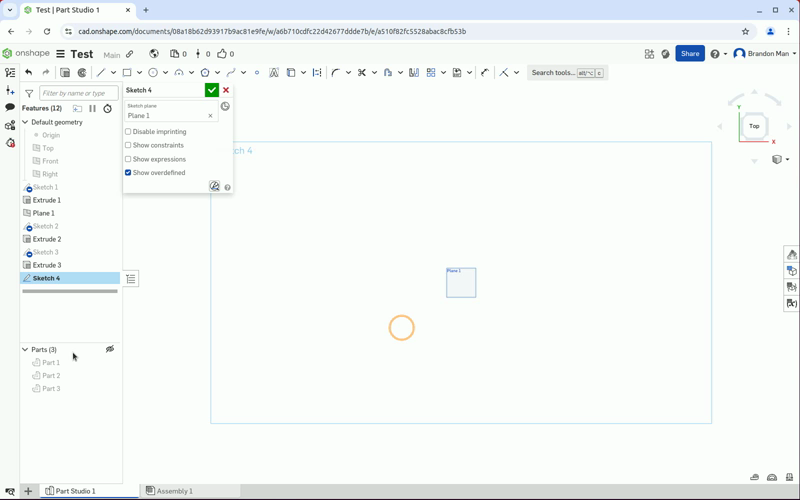
key_down(shift)
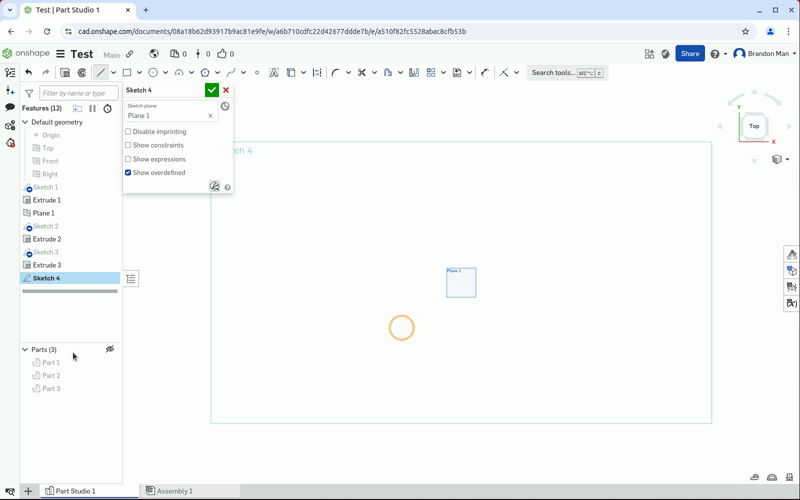
mouse_move(508, 238)
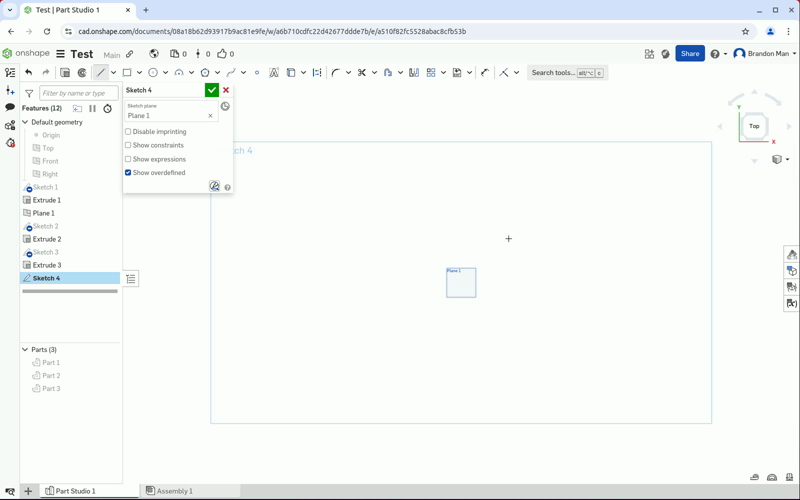
click(508, 238)
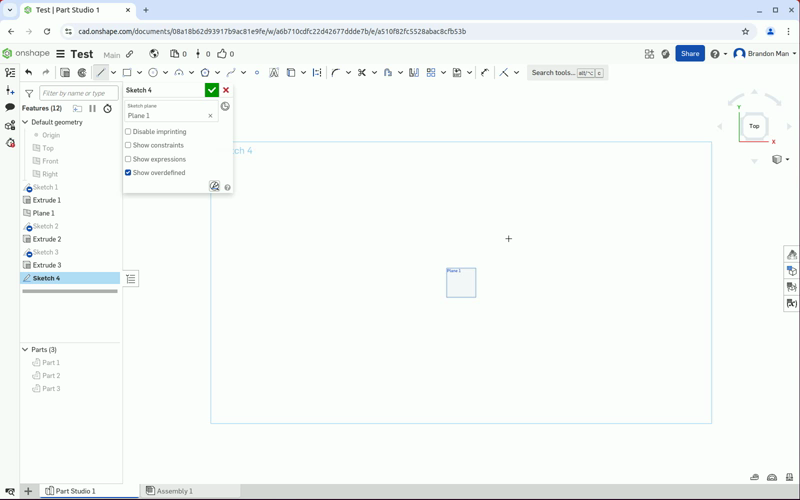
key_up(shift)
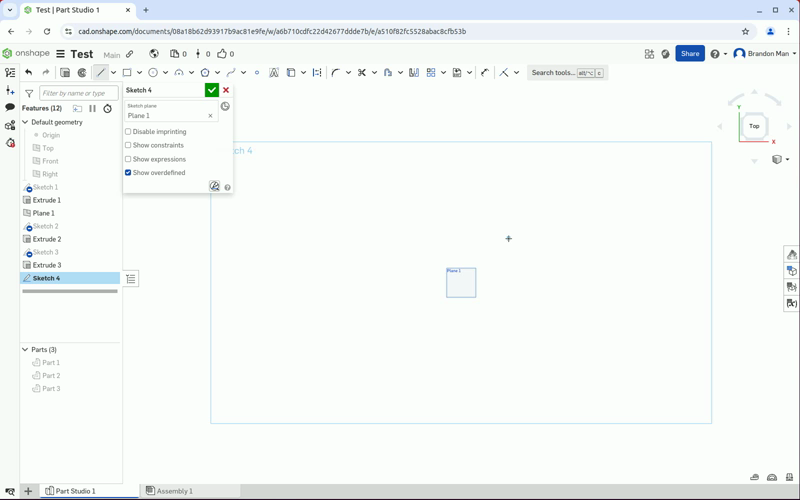
key_down(shift)
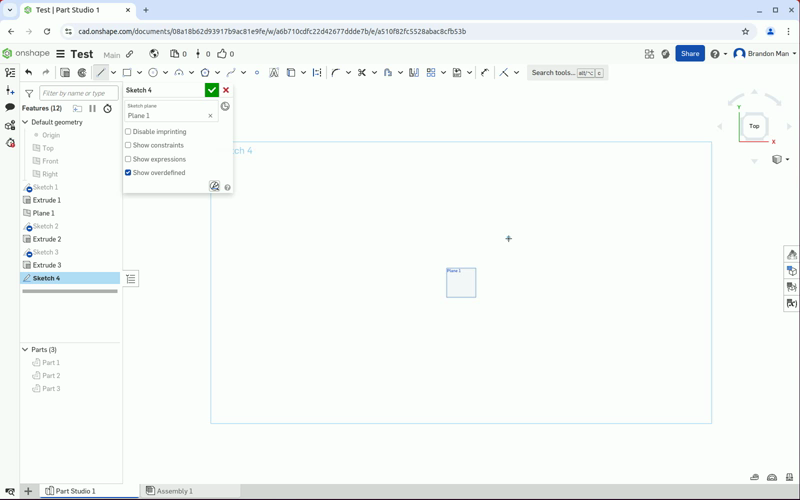
mouse_move(538, 238)
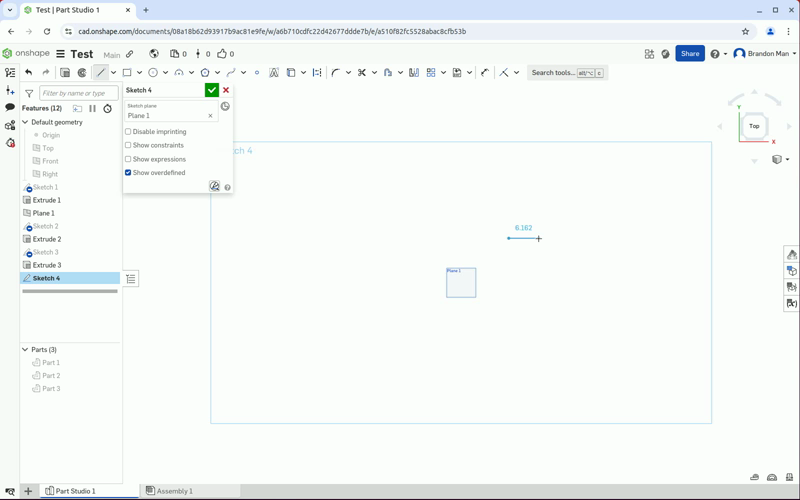
mouse_move(521, 238)
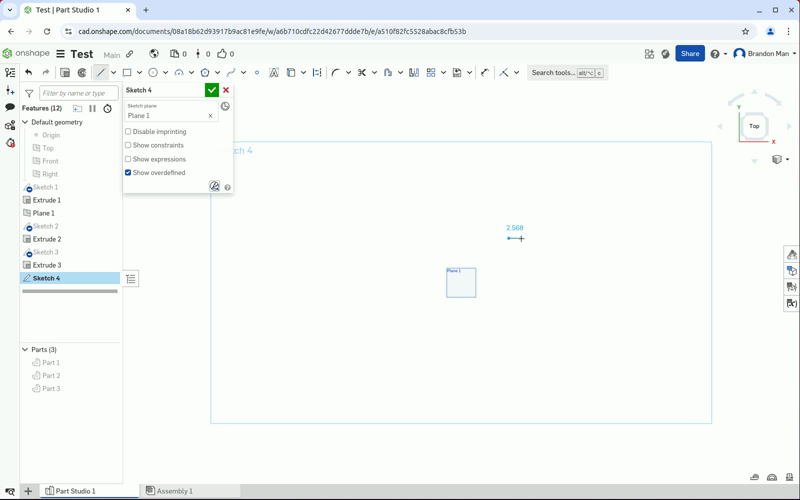
click(521, 238)
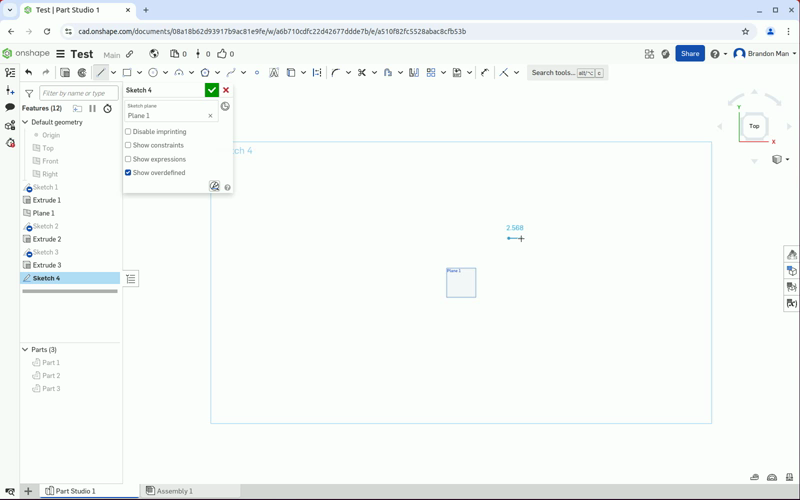
key_up(shift)
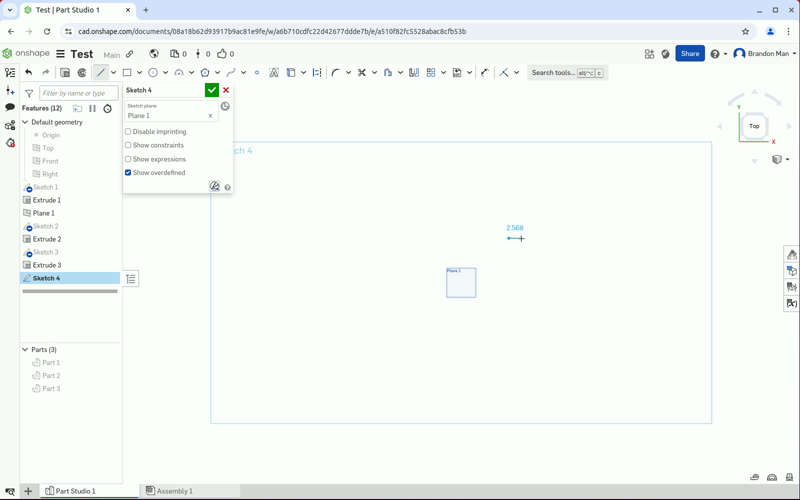
key_down(shift)
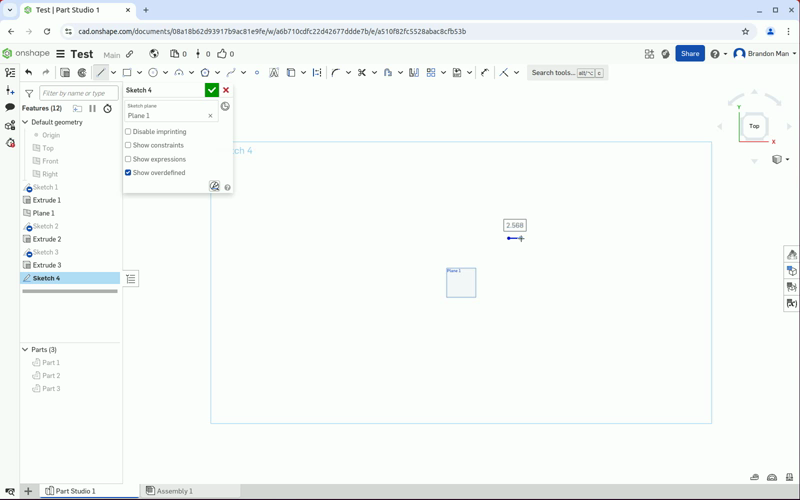
mouse_move(551, 238)
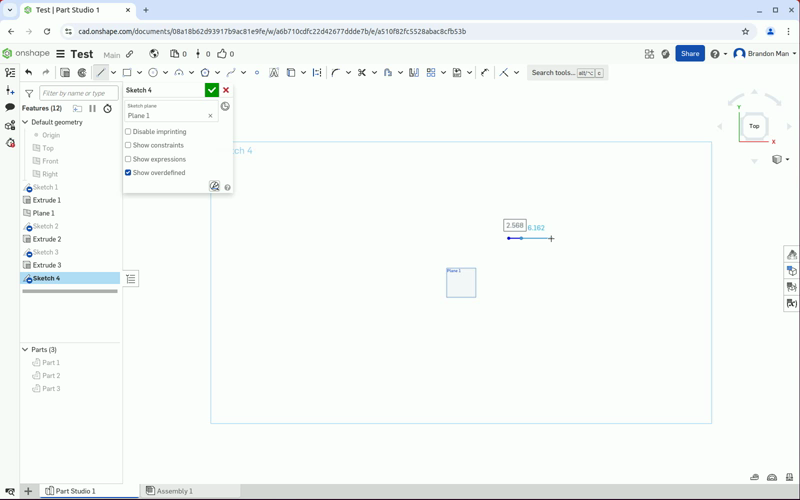
mouse_move(521, 250)
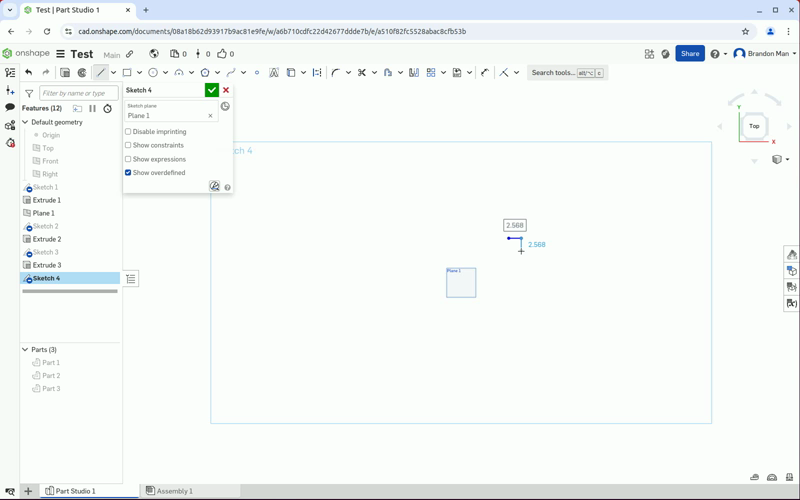
click(521, 250)
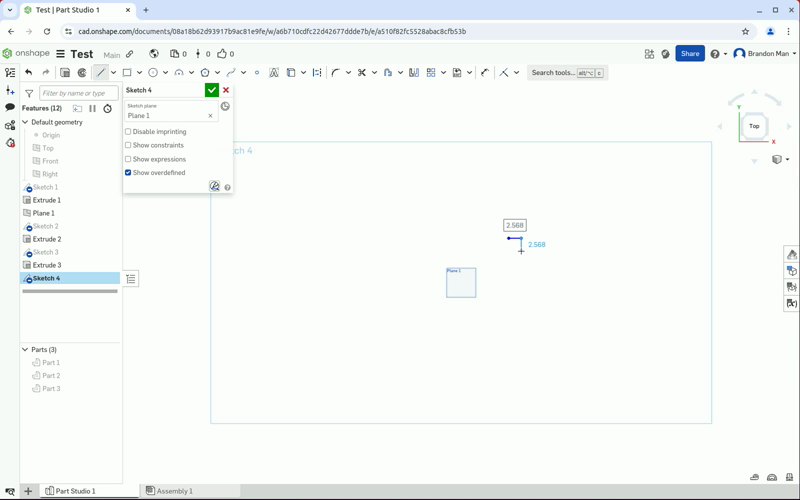
key_up(shift)
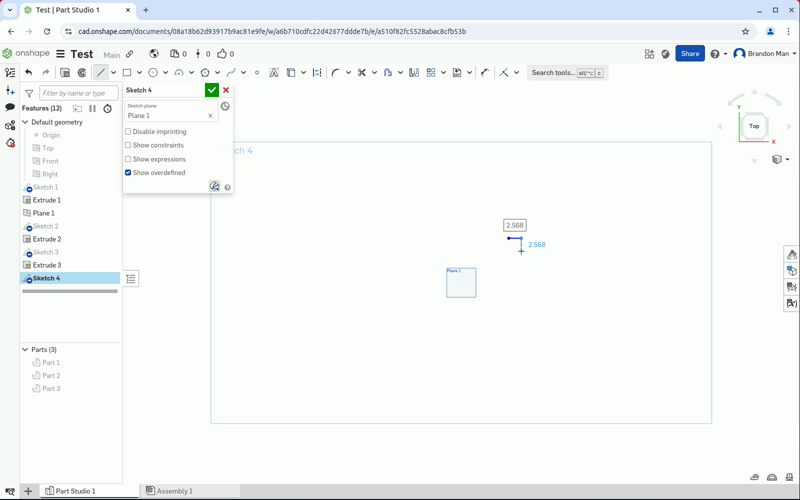
key(esc)
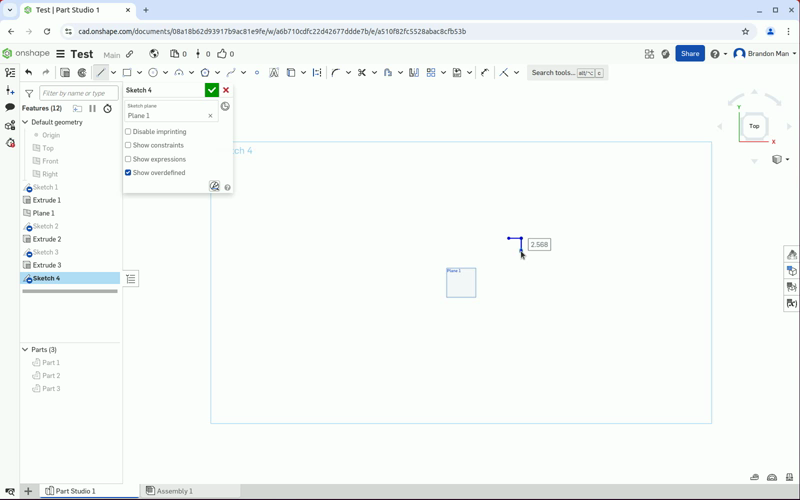
key(a)
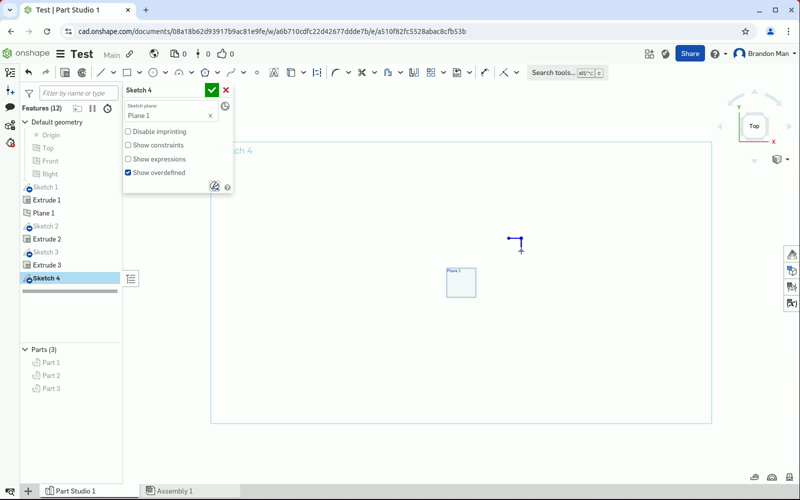
mouse_move(521, 250)
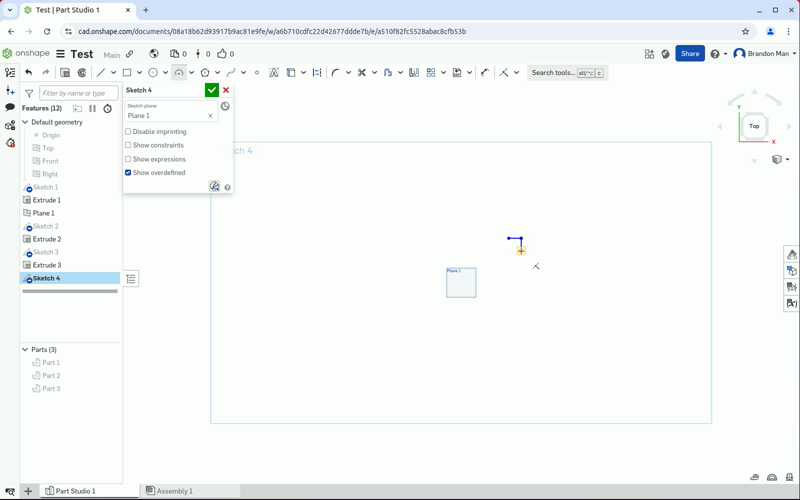
click(521, 250)
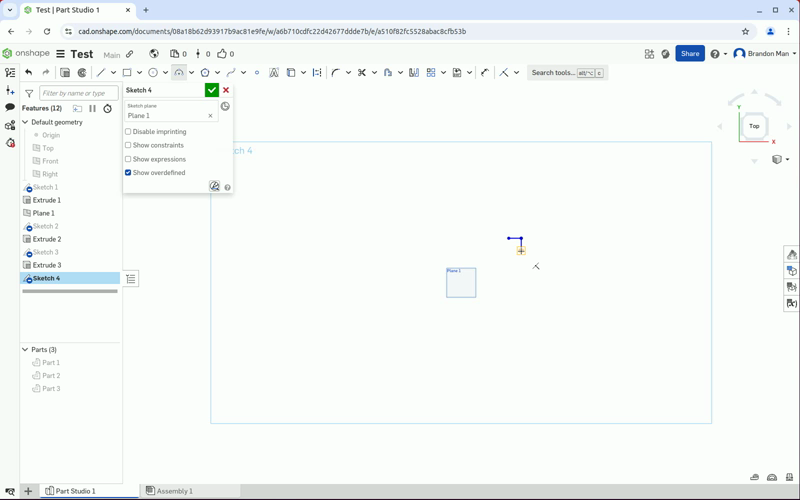
mouse_move(508, 238)
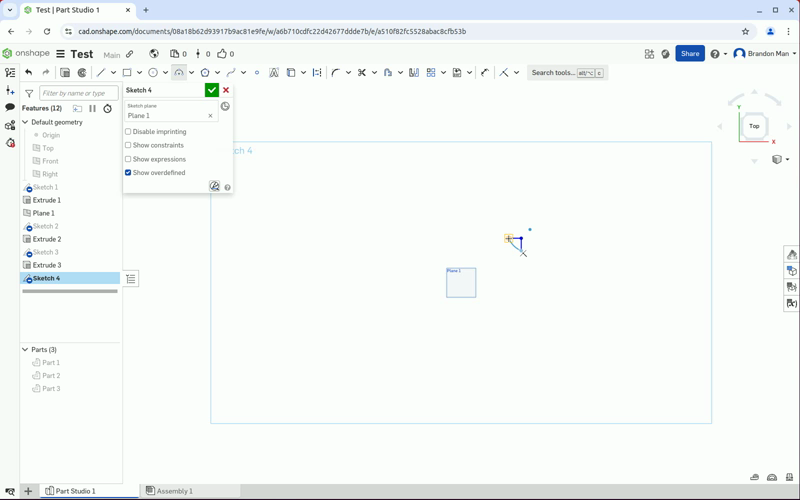
click(508, 238)
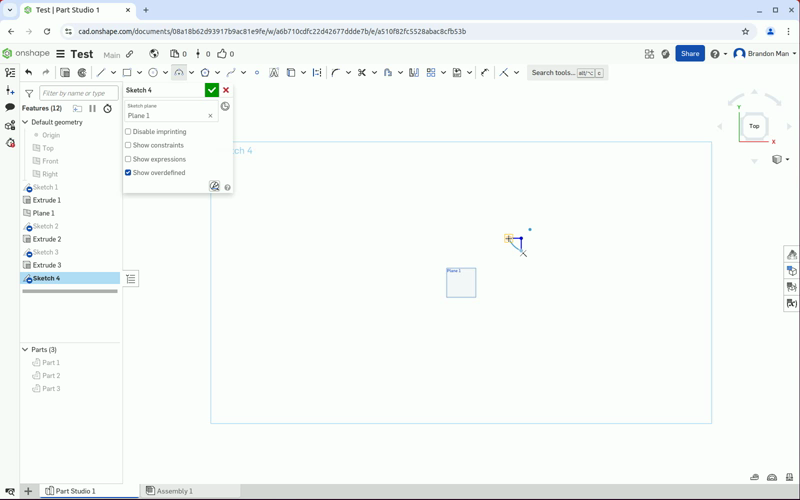
key_down(shift)
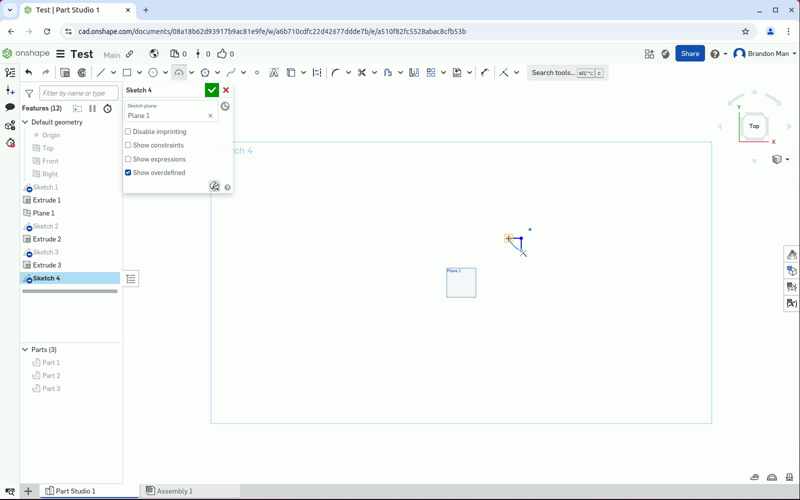
mouse_move(529, 229)
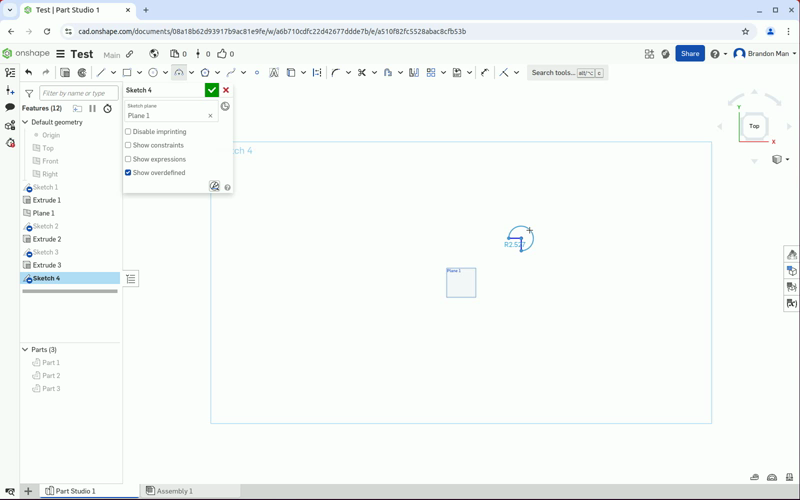
click(529, 229)
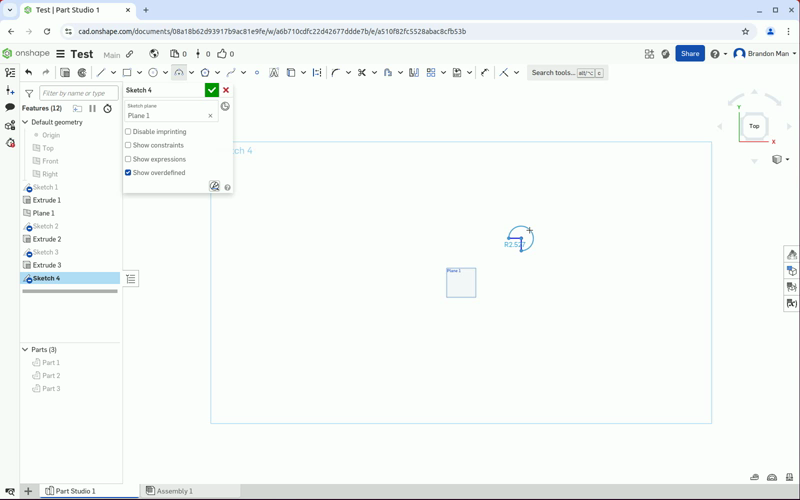
key_up(shift)
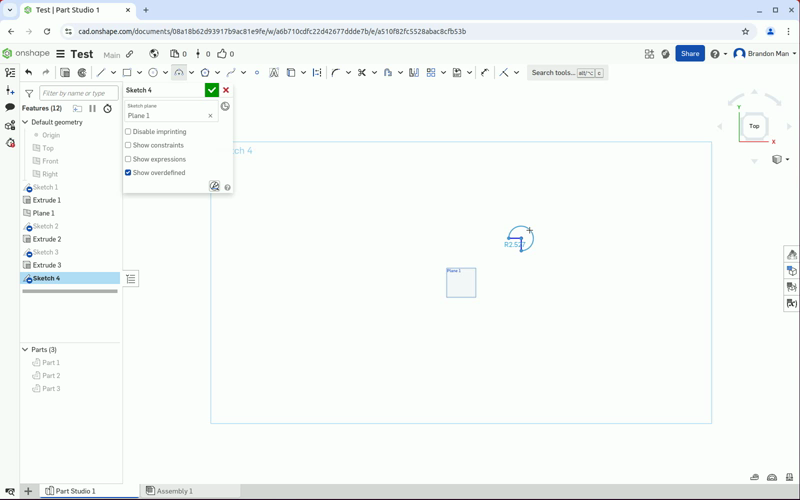
key(esc)
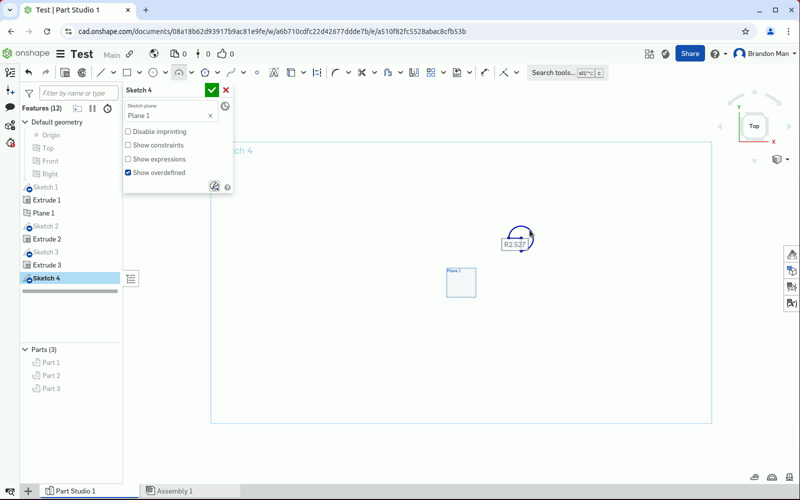
mouse_move(523, 230)
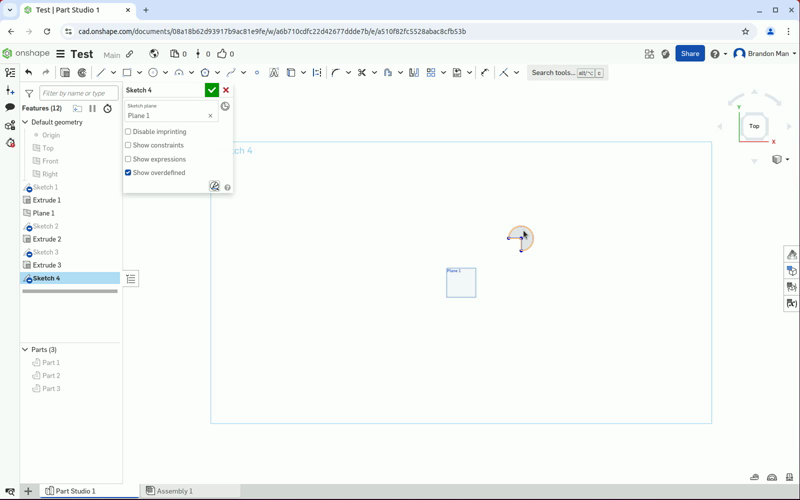
scroll(6)
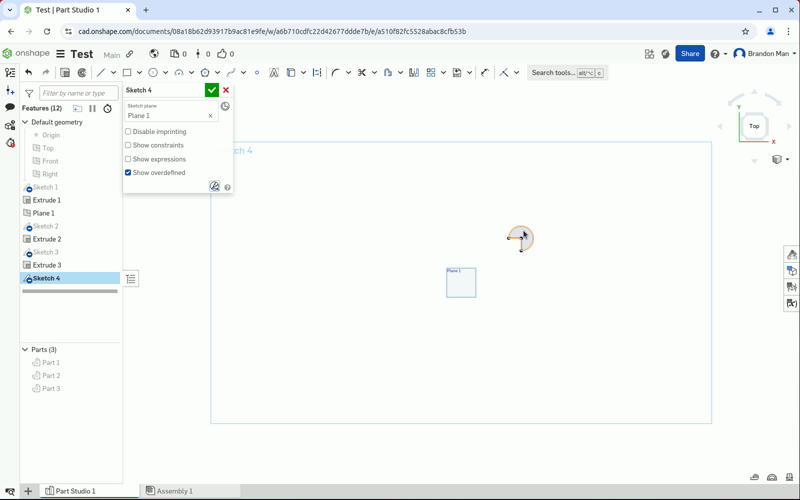
scroll(6)
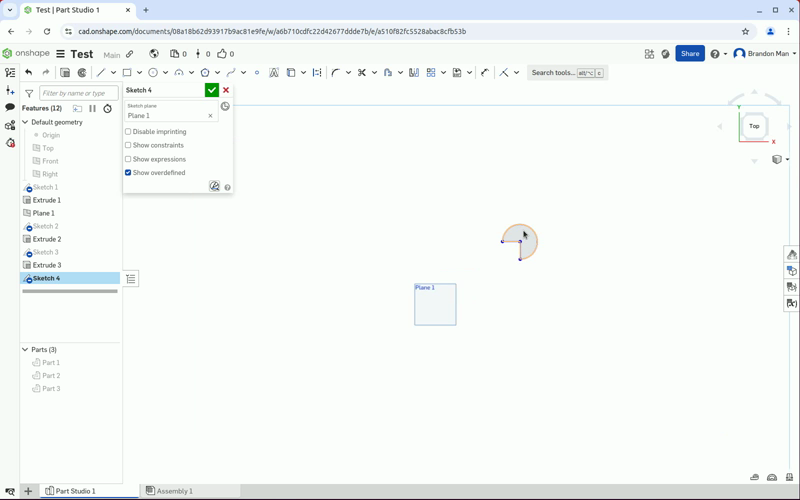
scroll(6)
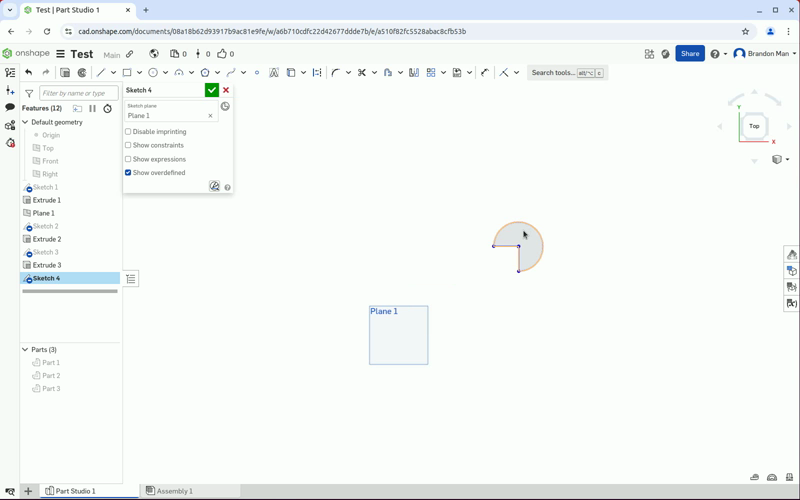
scroll(6)
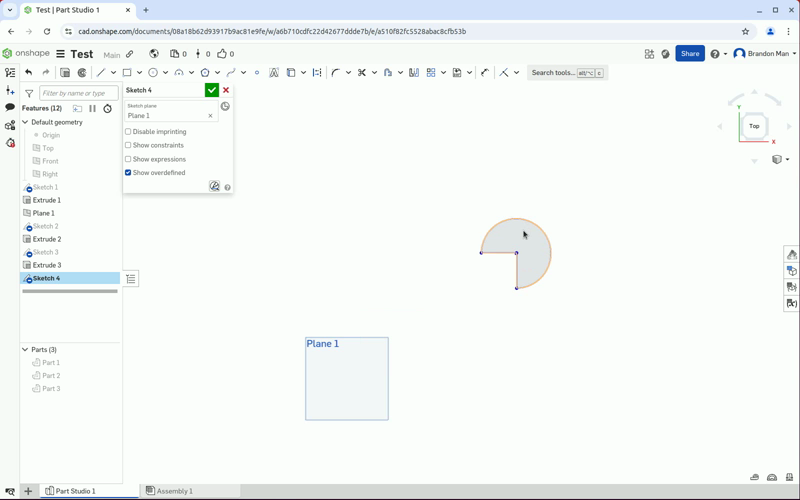
scroll(6)
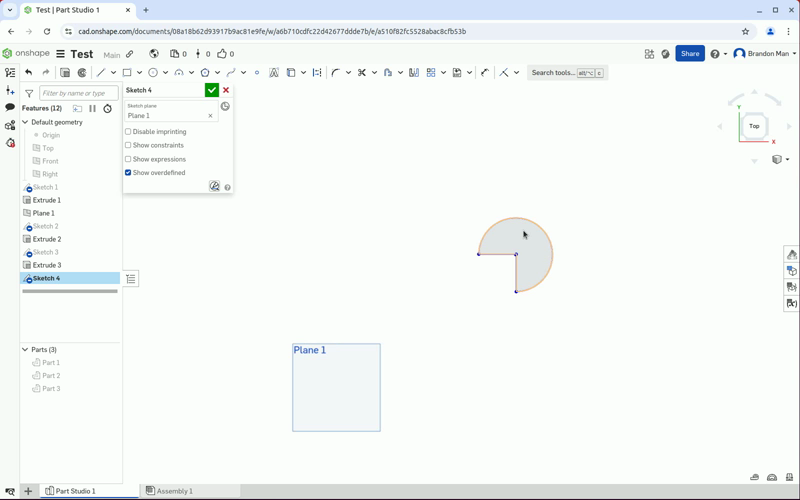
scroll(6)
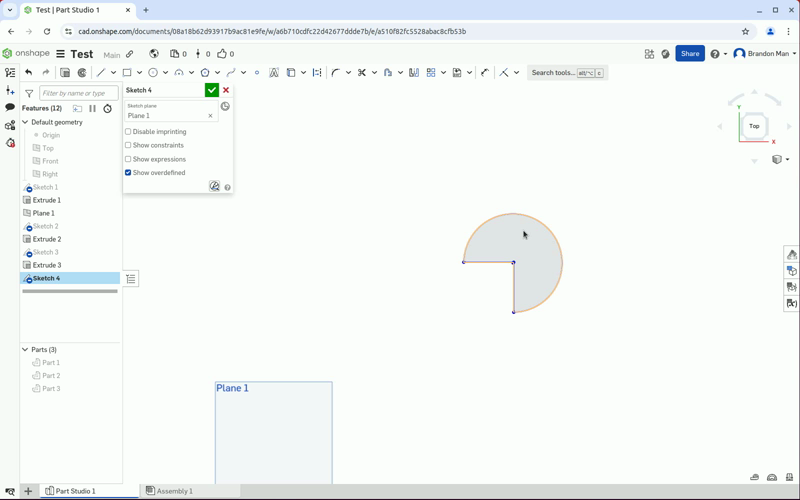
scroll(6)
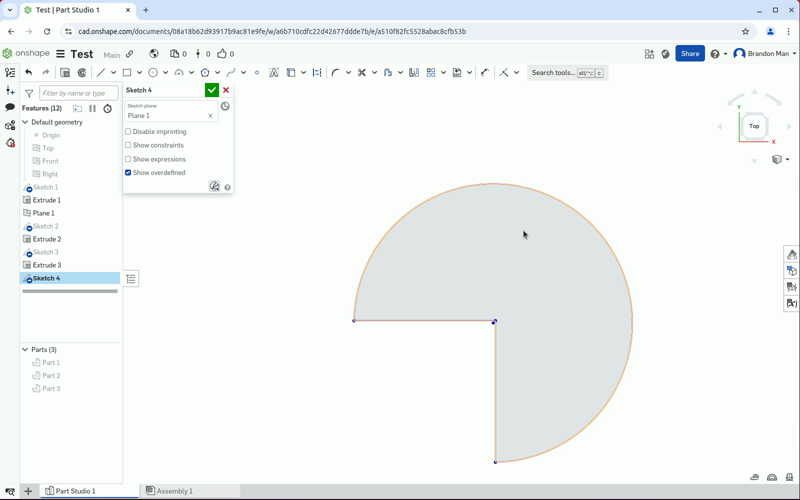
click(523, 230)
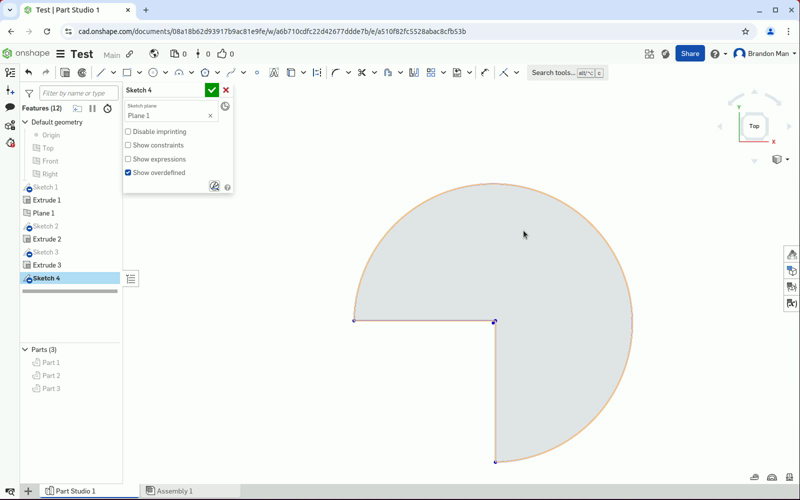
scroll(-6)
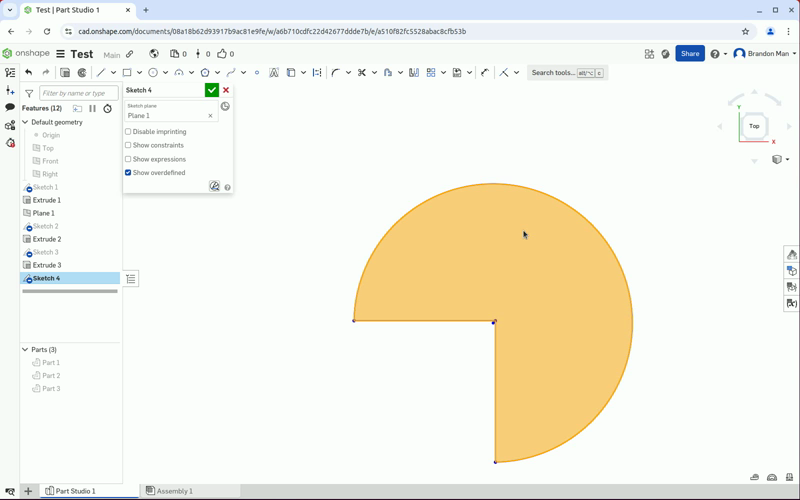
scroll(-6)
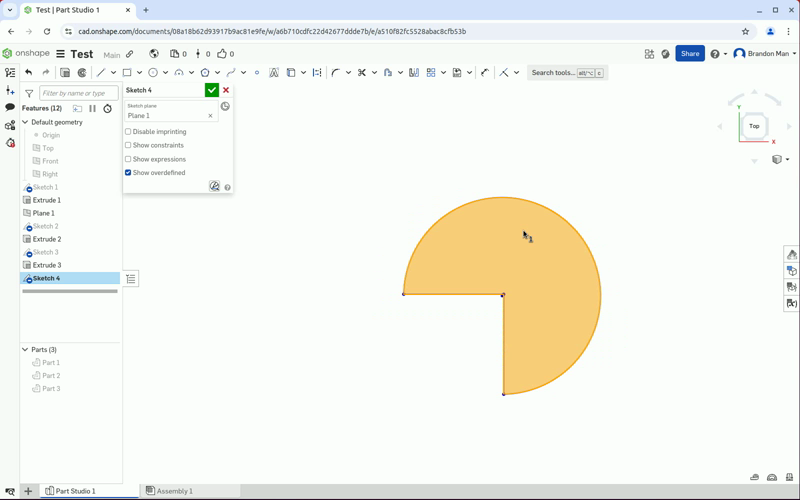
scroll(-6)
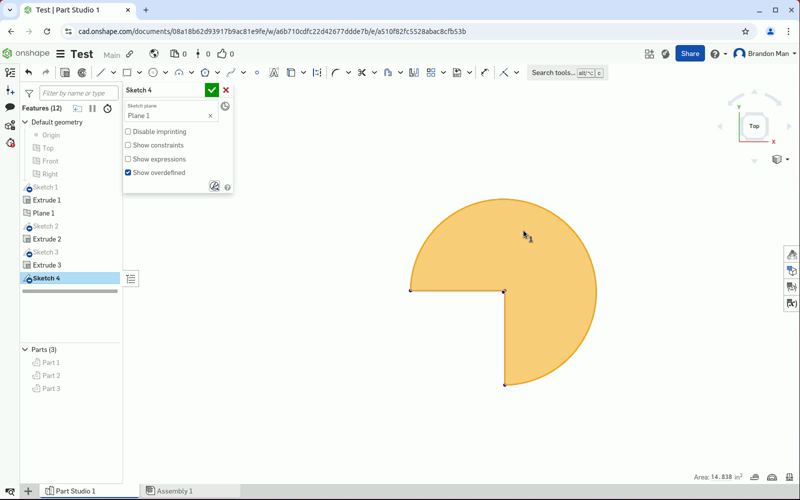
scroll(-6)
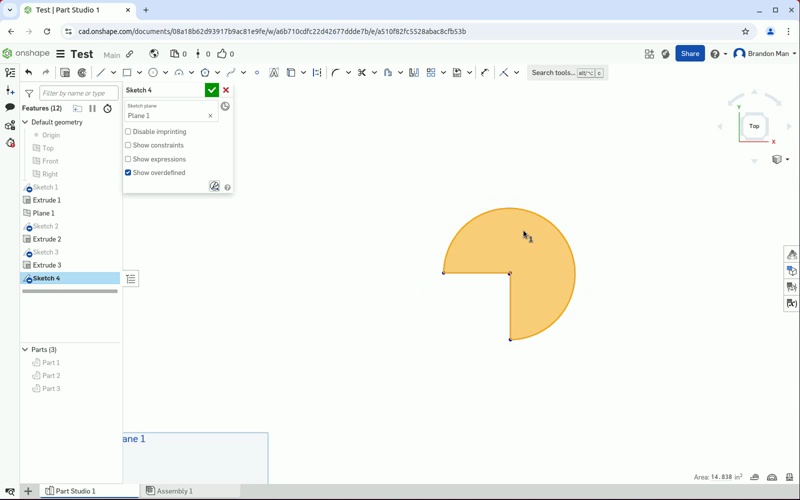
scroll(-6)
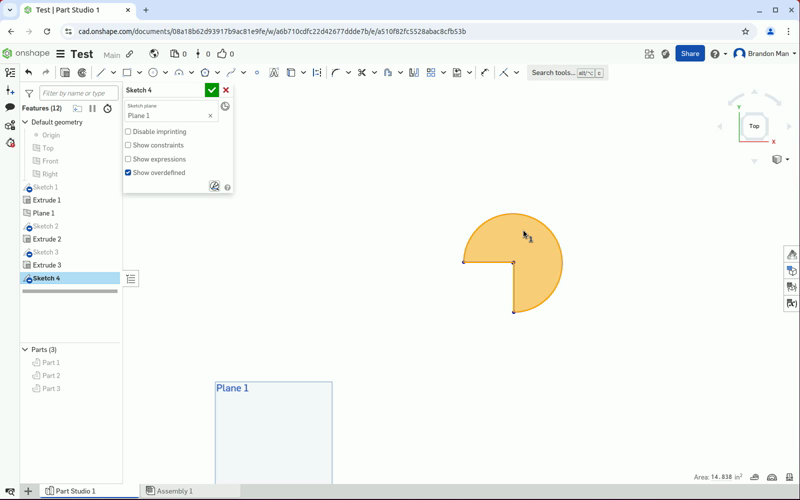
scroll(-6)
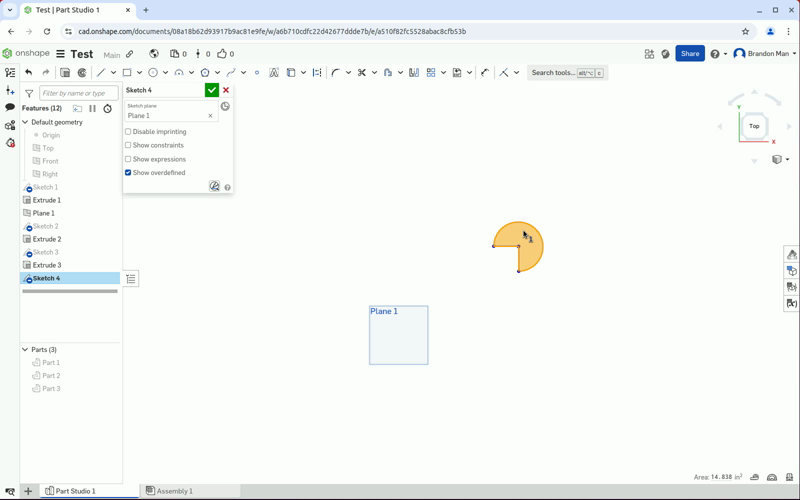
scroll(-6)
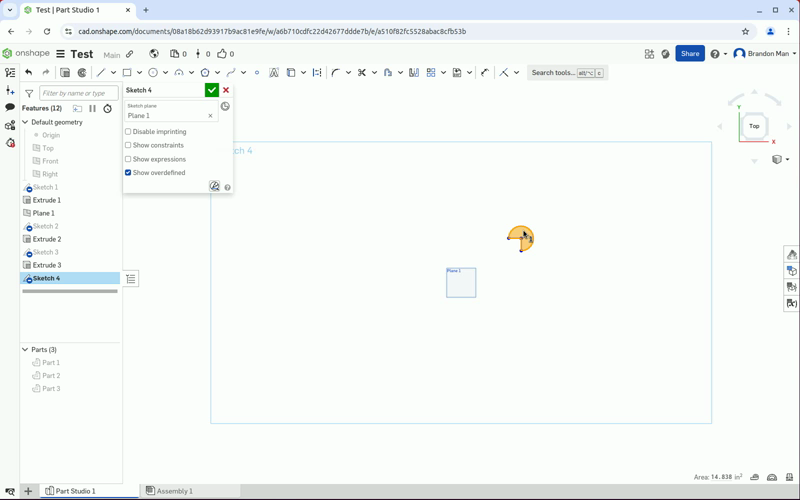
mouse_move(73, 352)
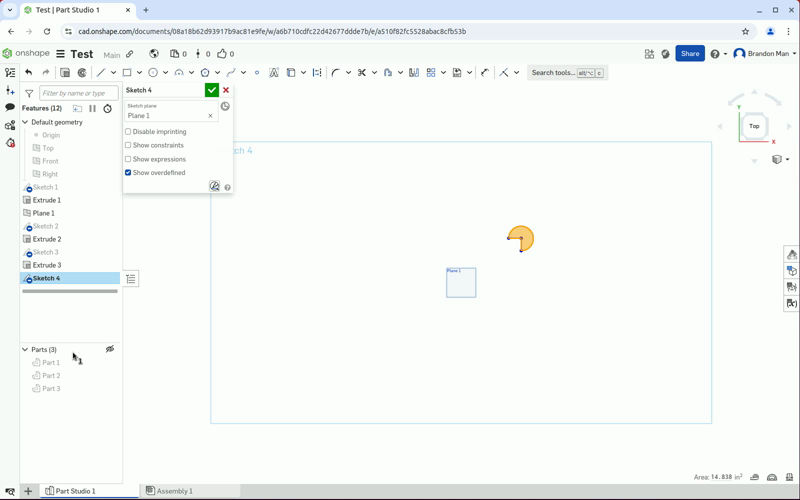
key(shift+y)
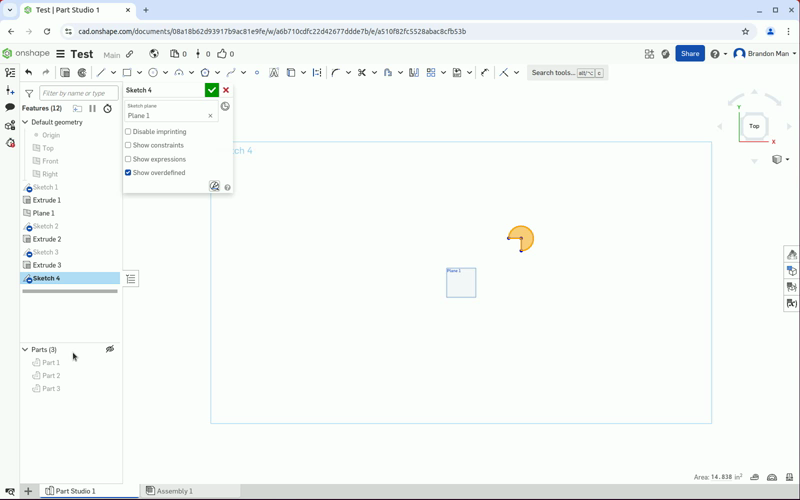
key(shift+e)
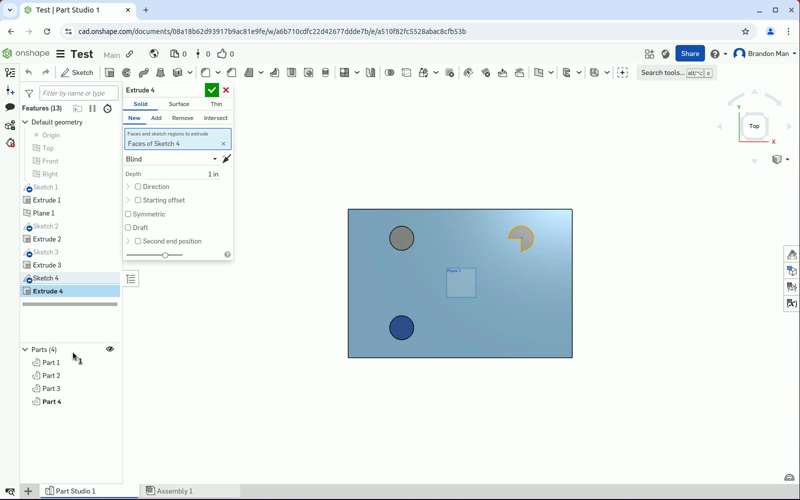
mouse_move(143, 106)
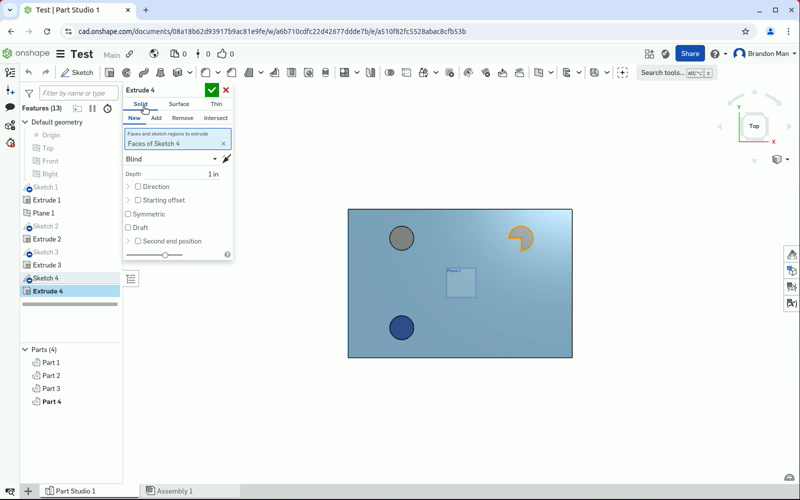
click(143, 106)
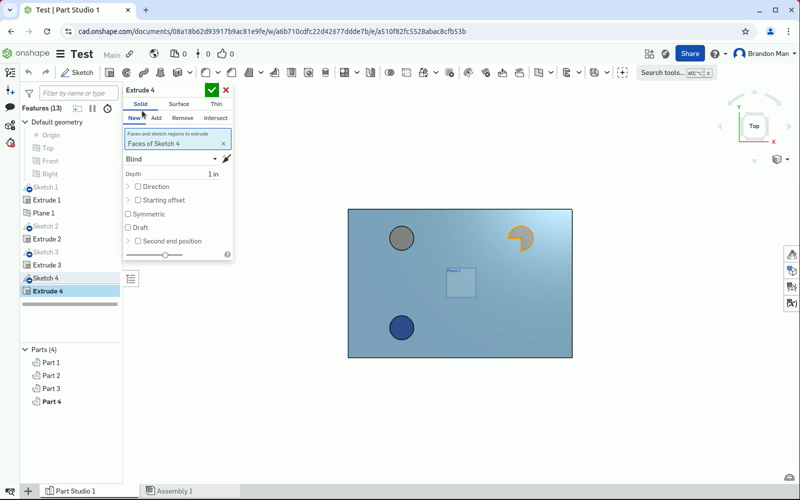
mouse_move(137, 120)
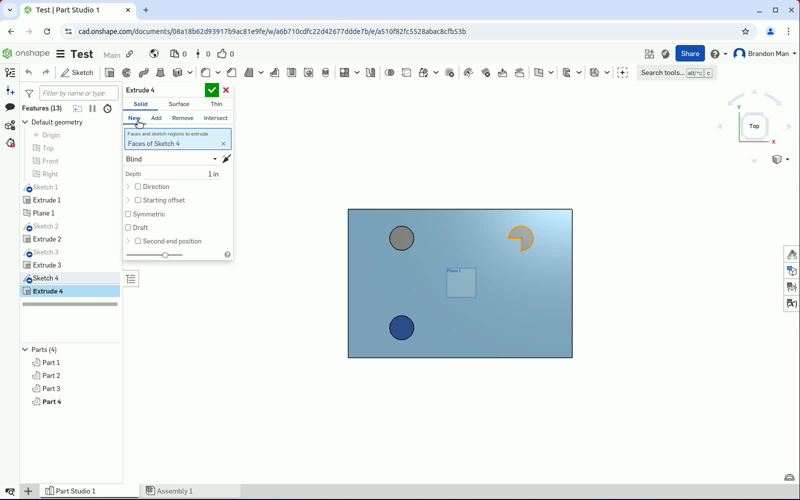
click(137, 120)
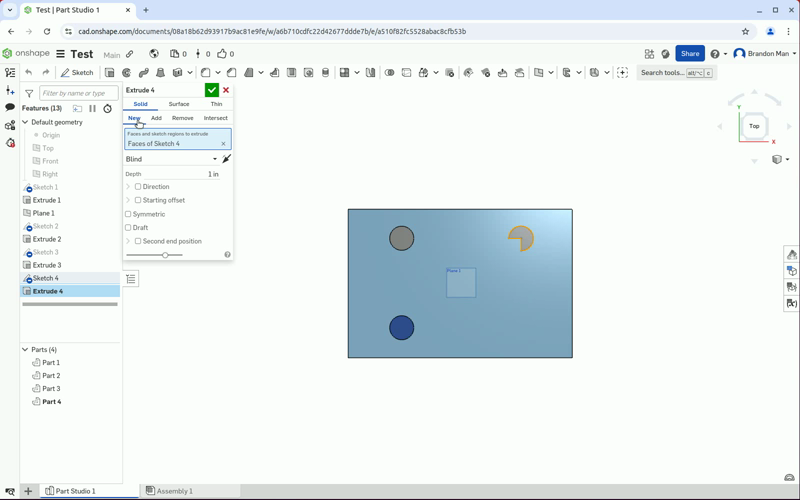
key(tab, 4)
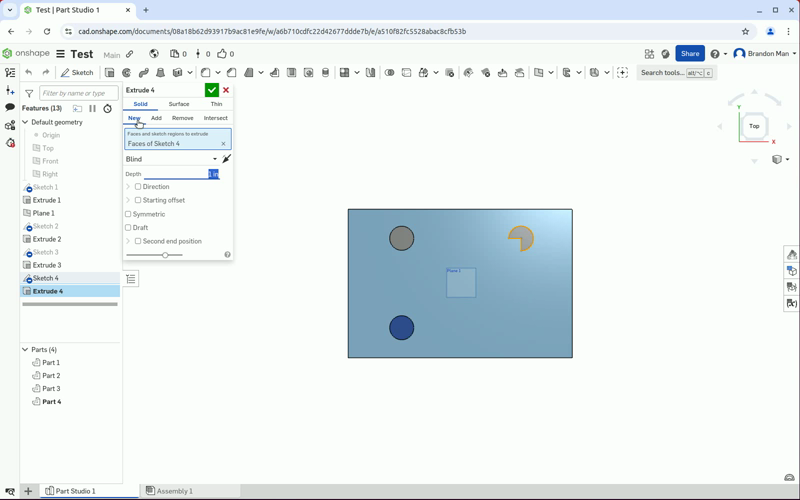
text(15.405)
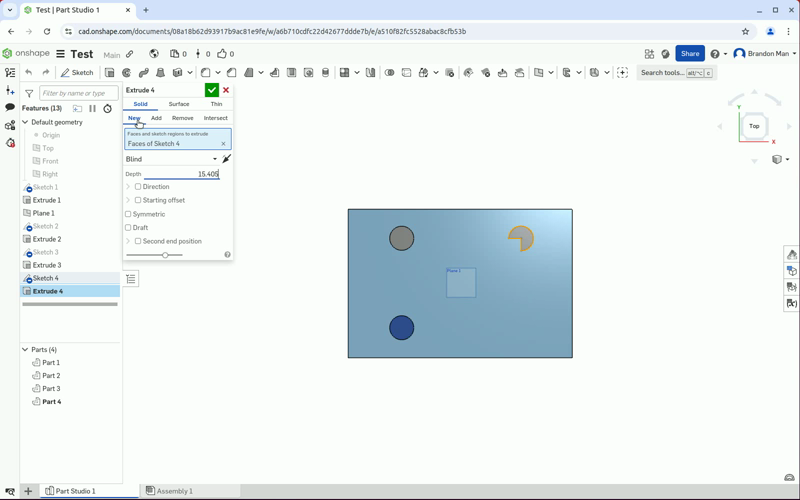
key(enter)
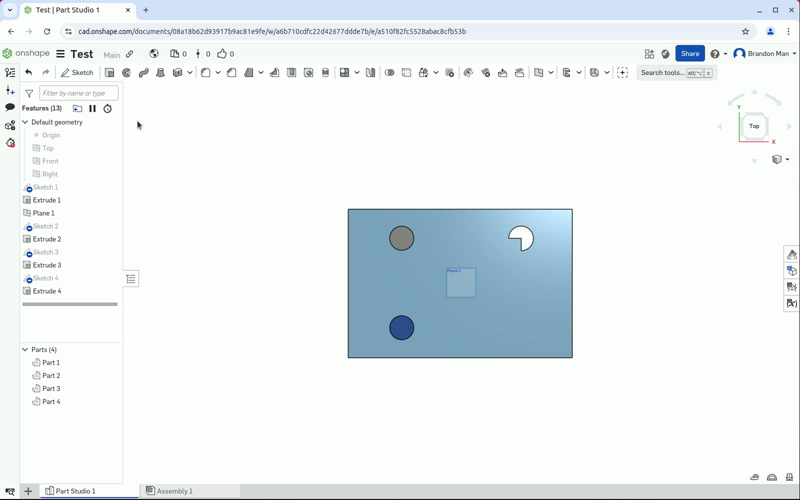
key(shift+h)
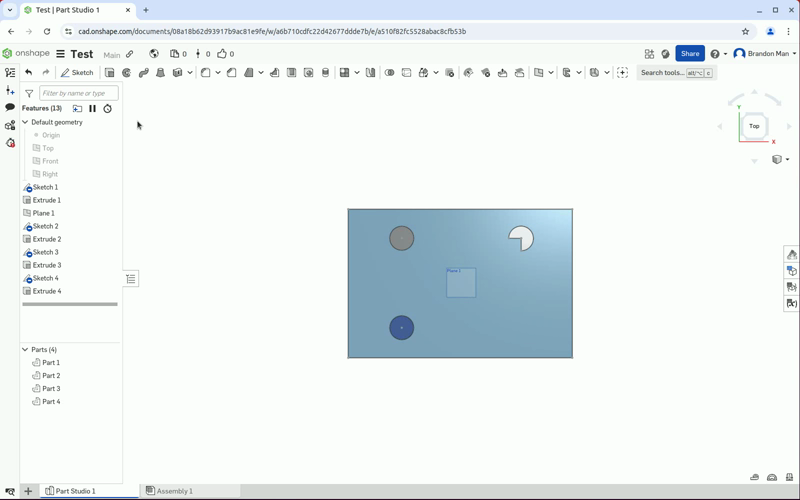
key(shift+h)
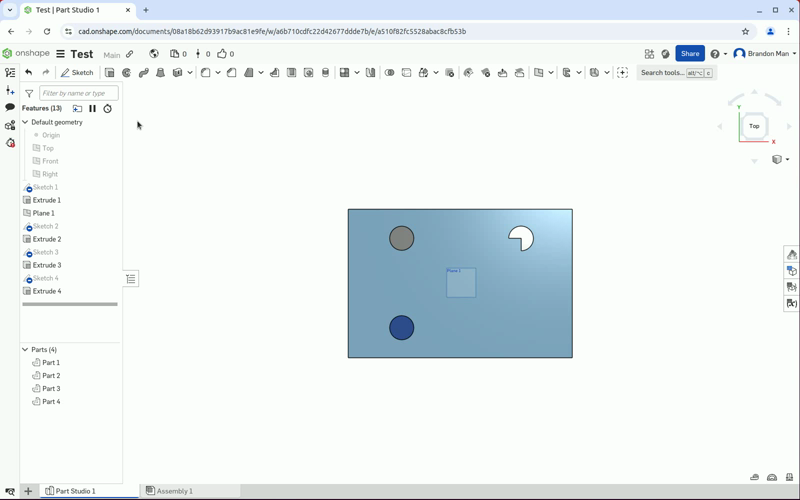
mouse_move(73, 189)
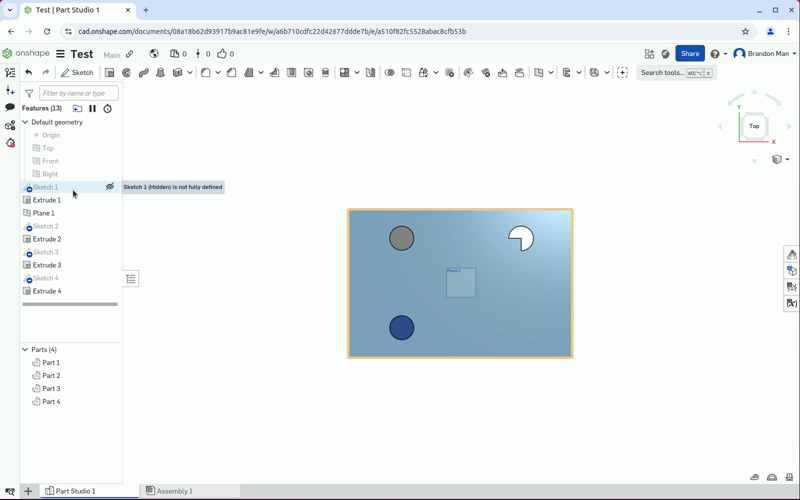
click(73, 189)
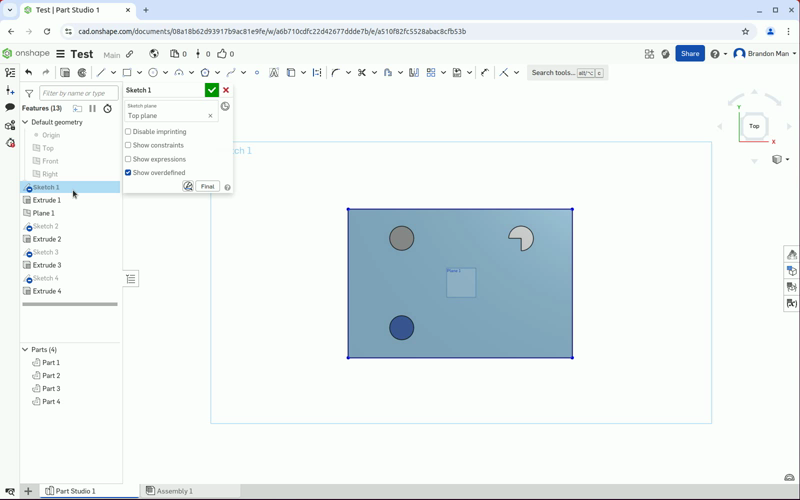
mouse_move(229, 92)
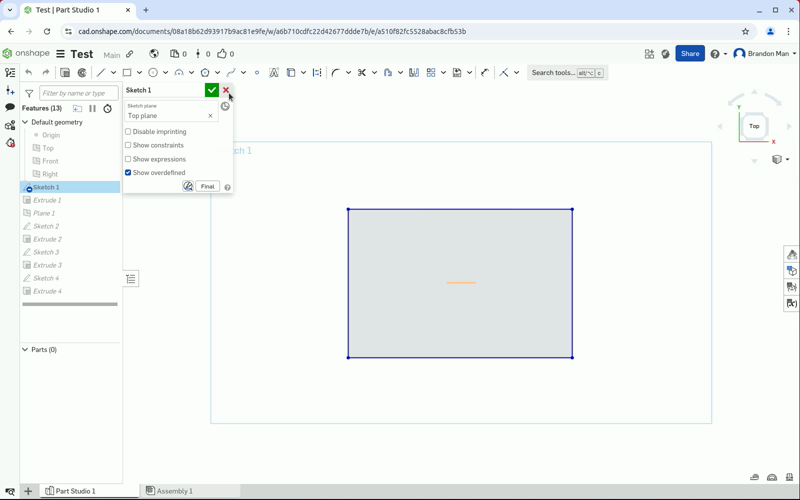
click(229, 92)
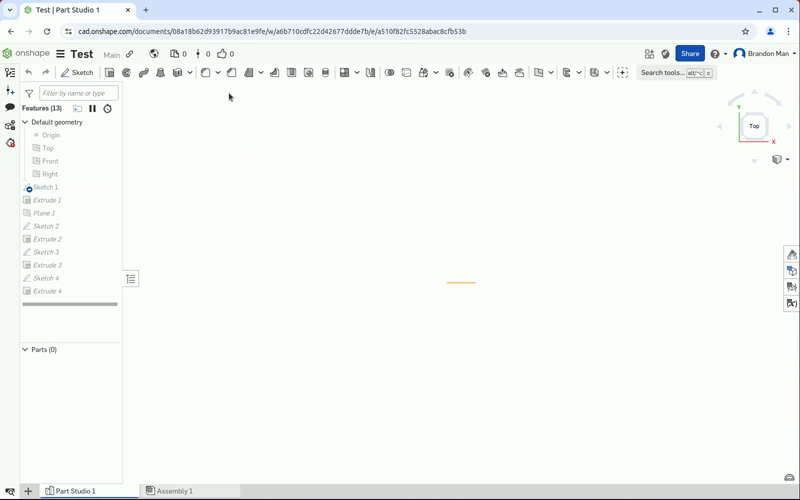
key(shift+s)
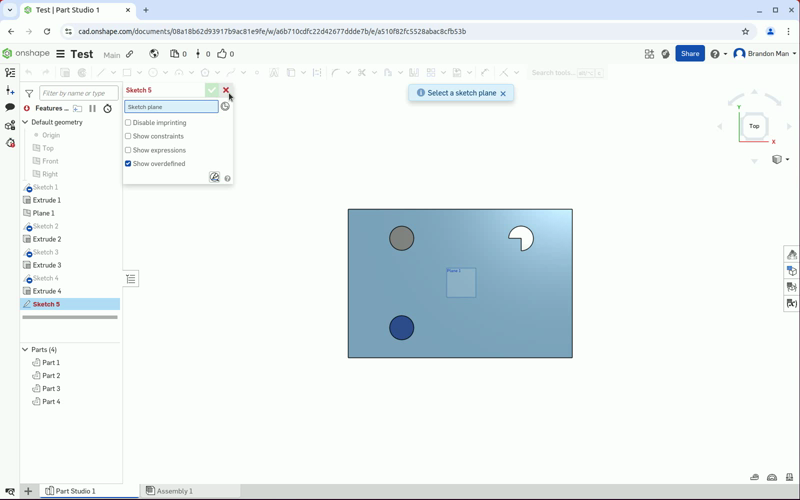
mouse_move(73, 215)
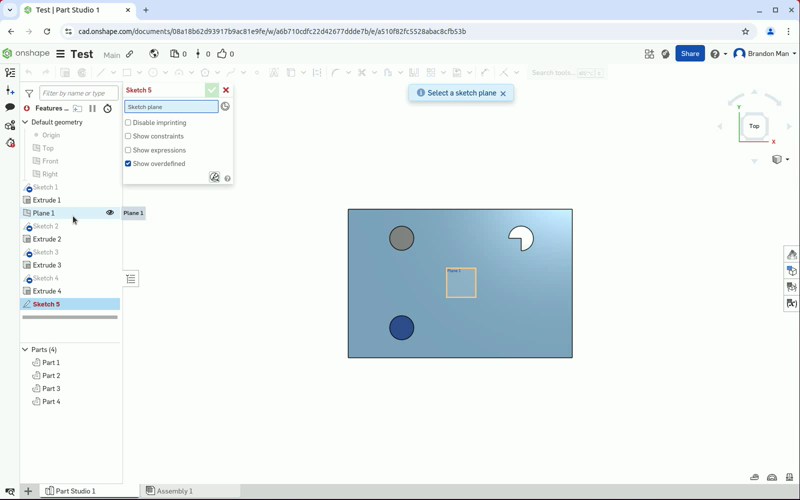
click(73, 215)
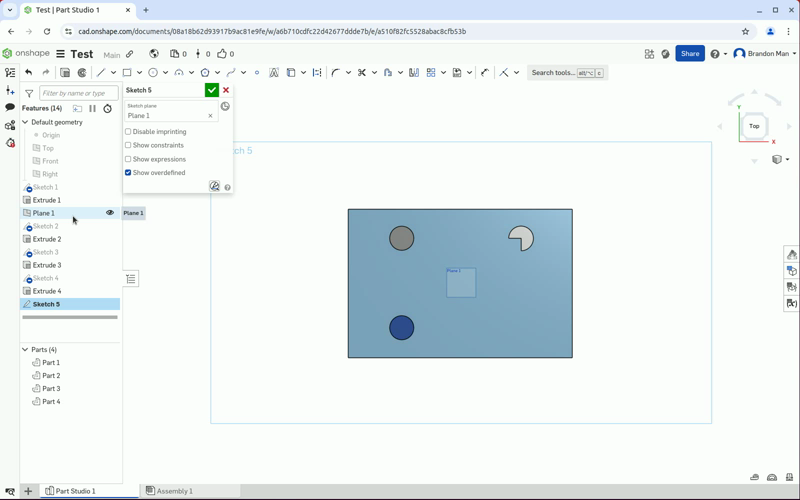
mouse_move(73, 352)
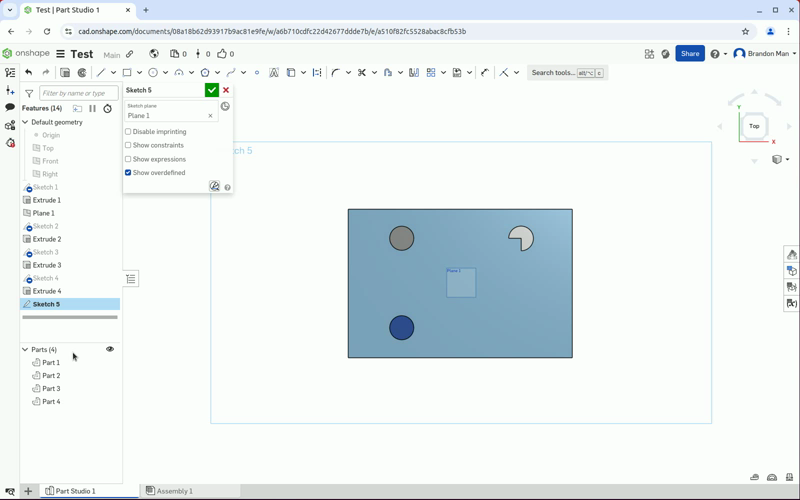
key(y)
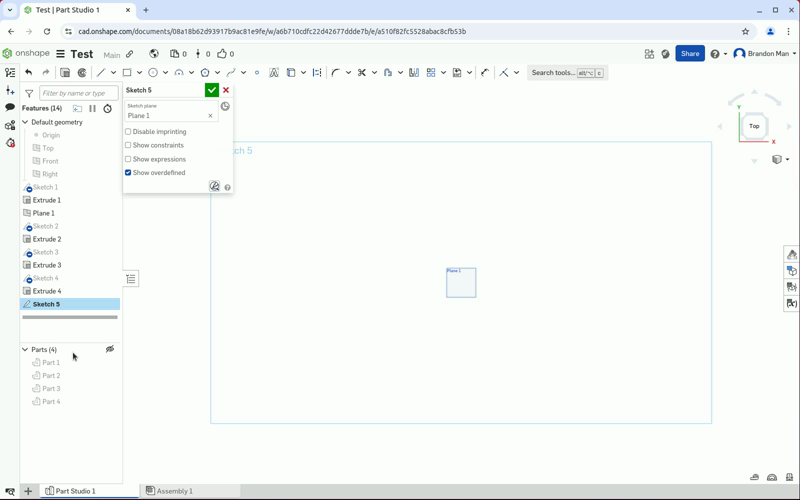
key(a)
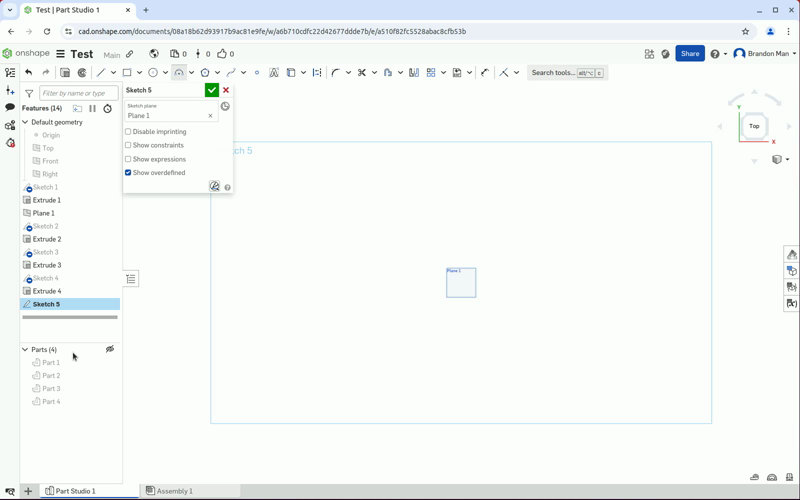
key_down(shift)
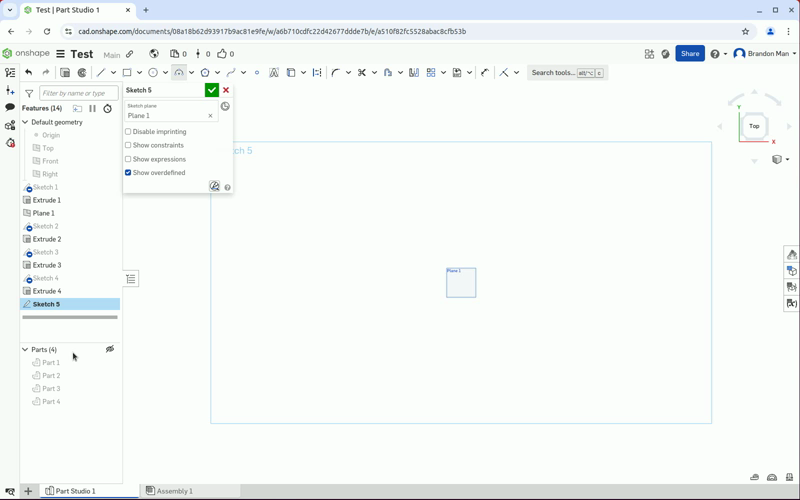
mouse_move(508, 238)
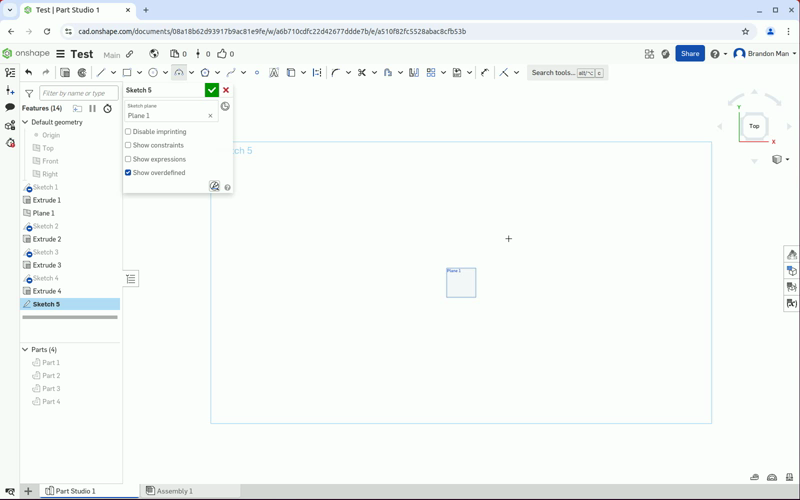
click(508, 238)
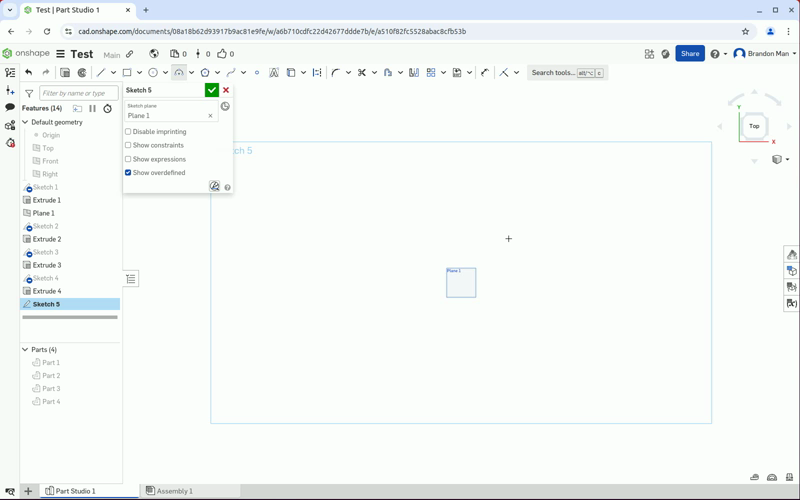
key_up(shift)
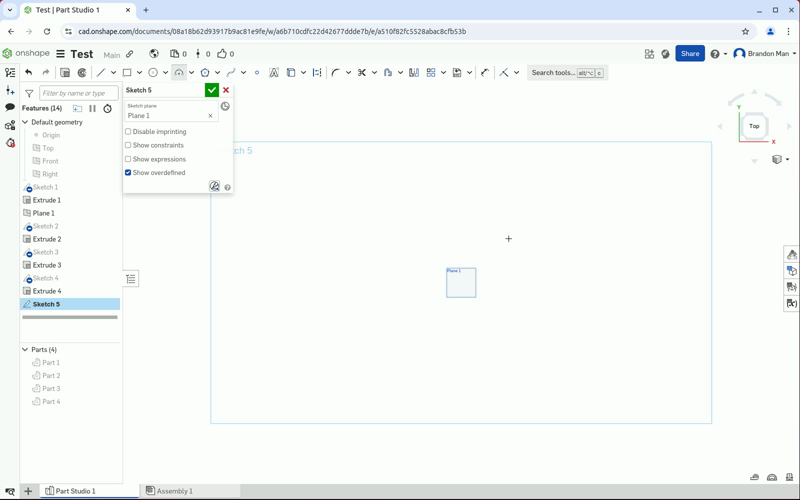
key_down(shift)
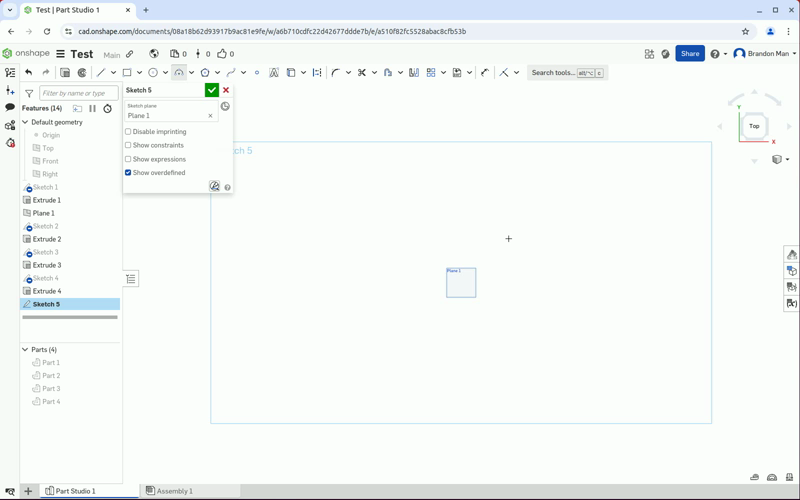
mouse_move(521, 251)
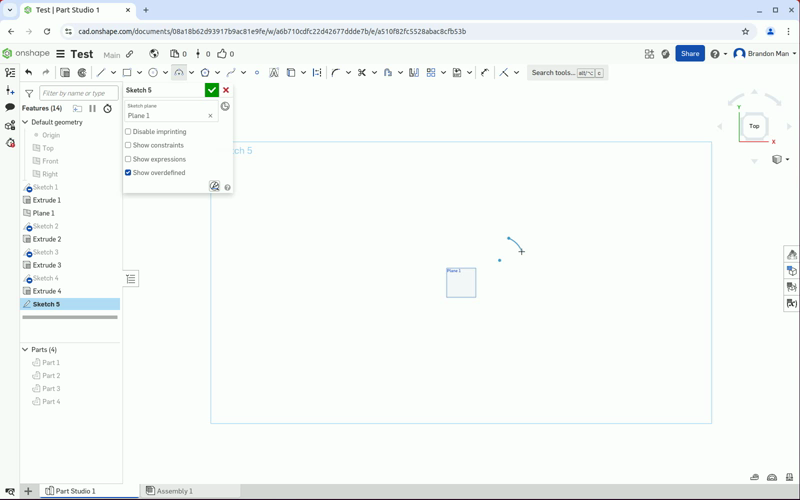
click(521, 251)
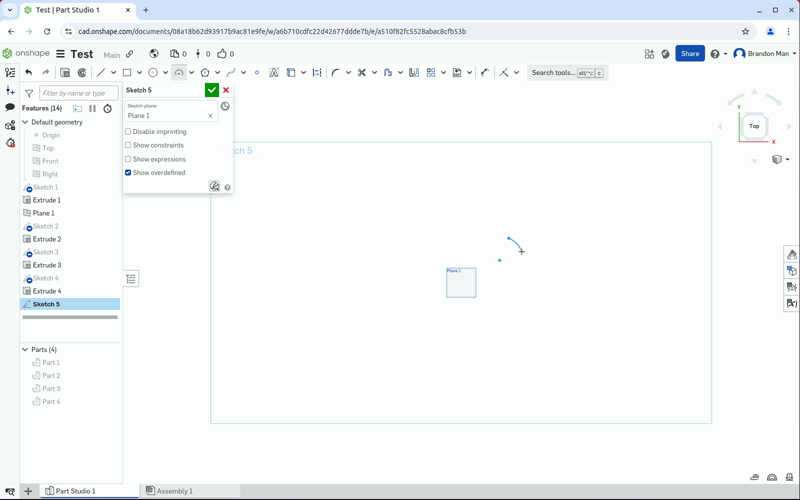
mouse_move(512, 247)
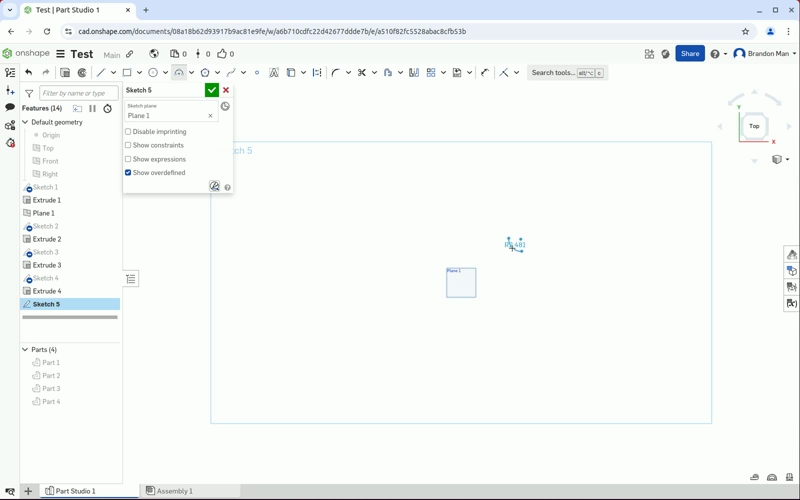
click(512, 247)
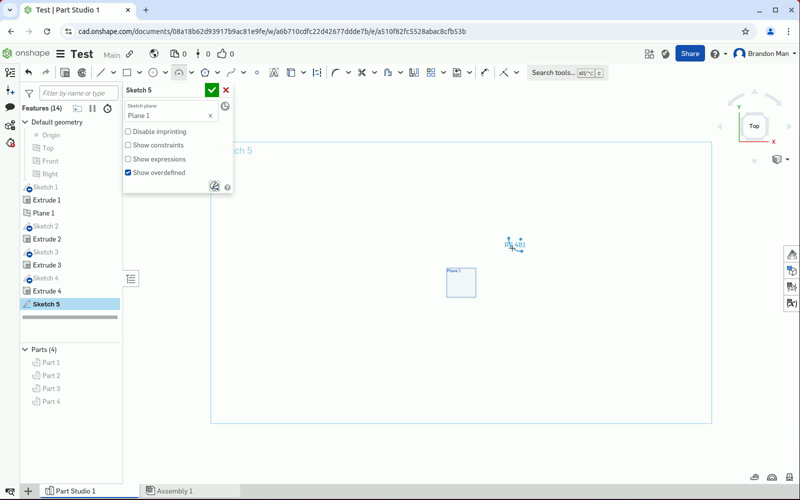
key_up(shift)
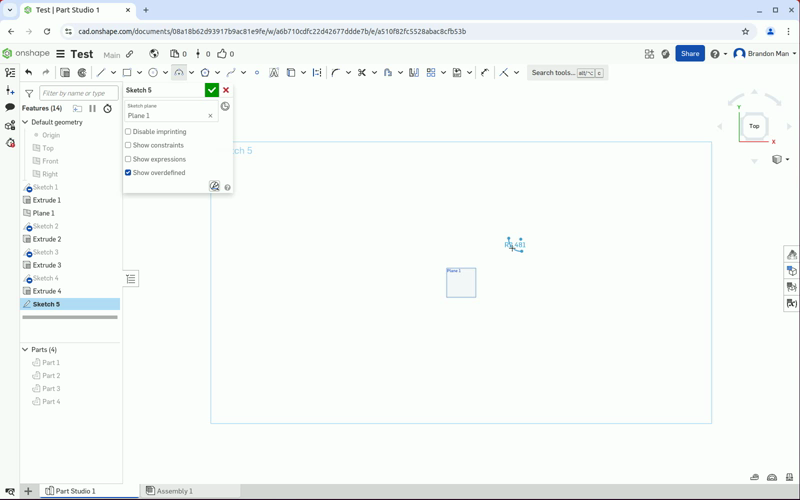
key(esc)
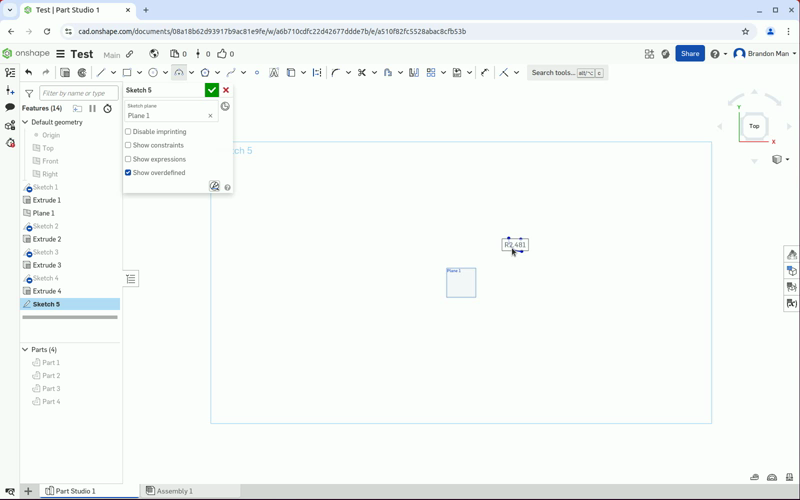
key(l)
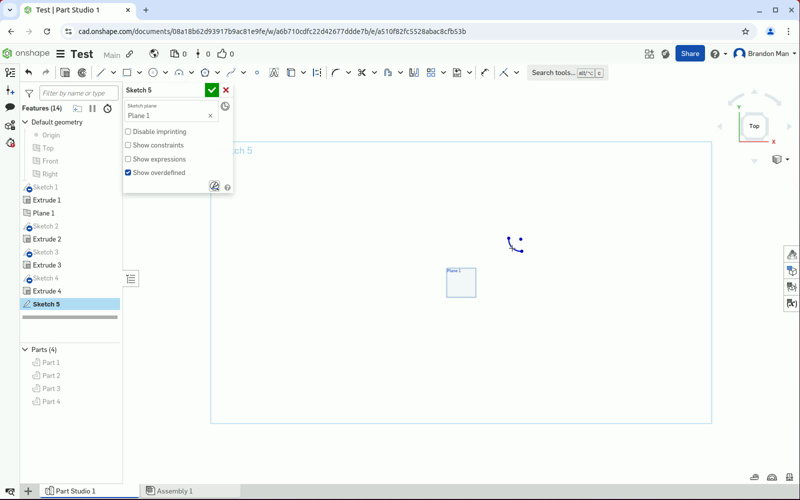
mouse_move(521, 251)
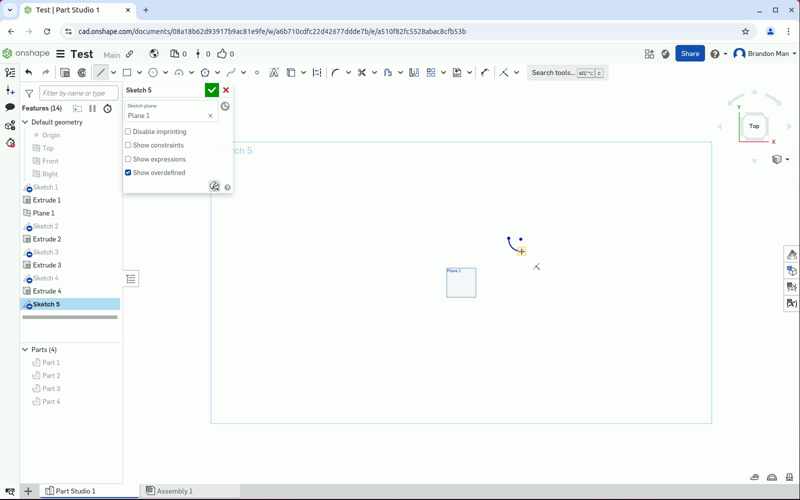
click(521, 251)
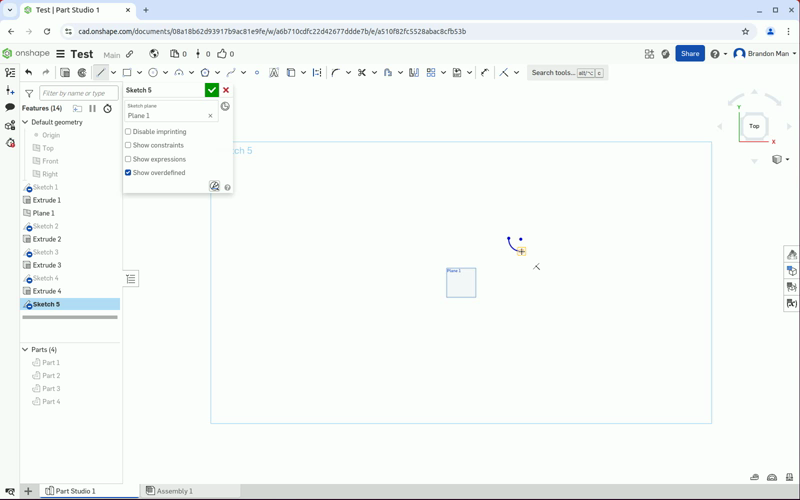
key_down(shift)
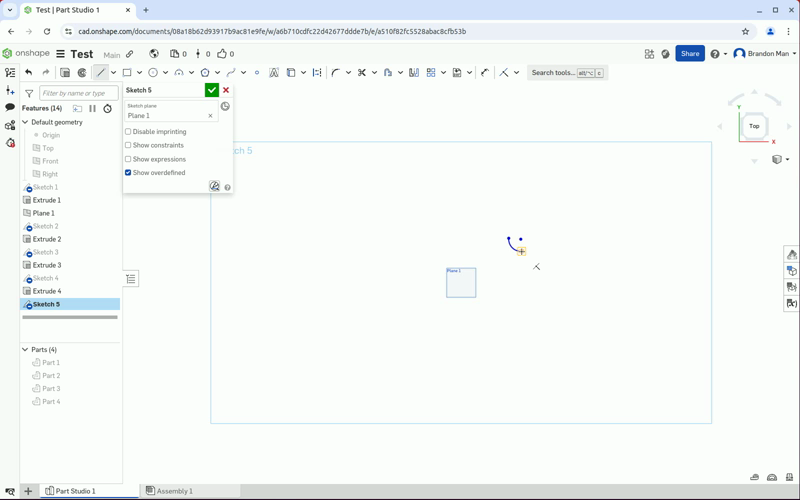
mouse_move(551, 251)
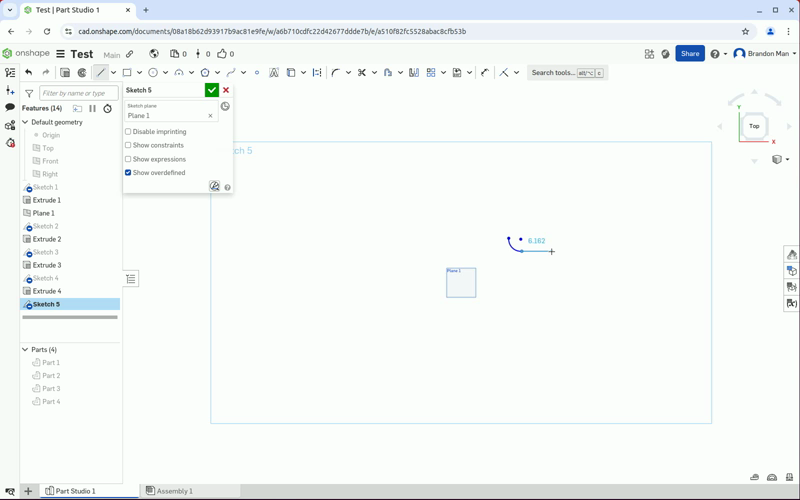
mouse_move(521, 238)
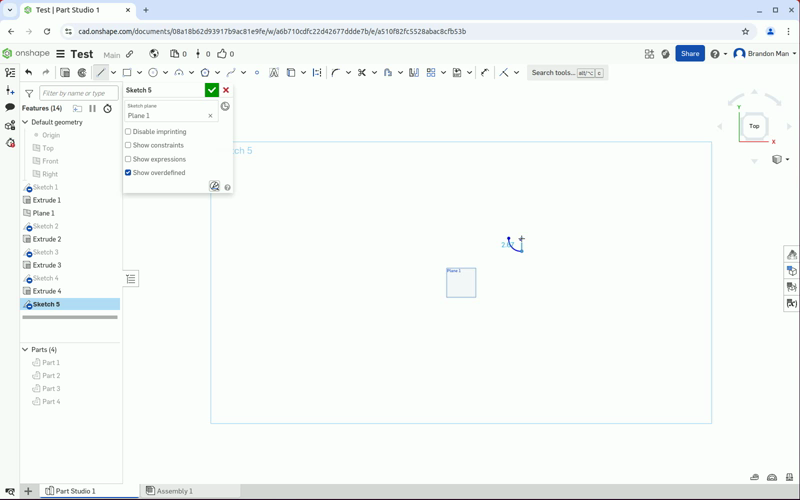
click(521, 238)
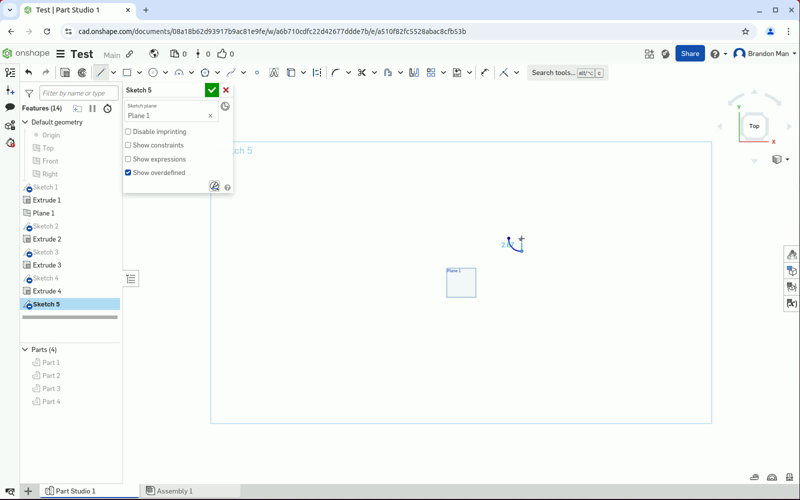
key_up(shift)
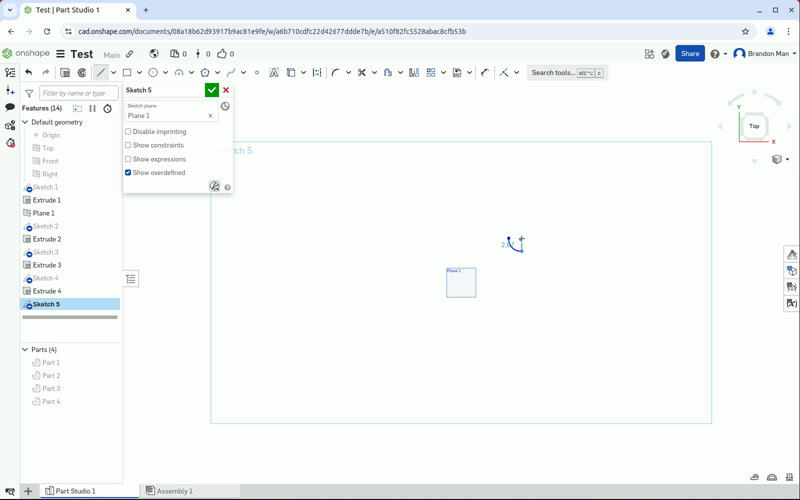
mouse_move(551, 238)
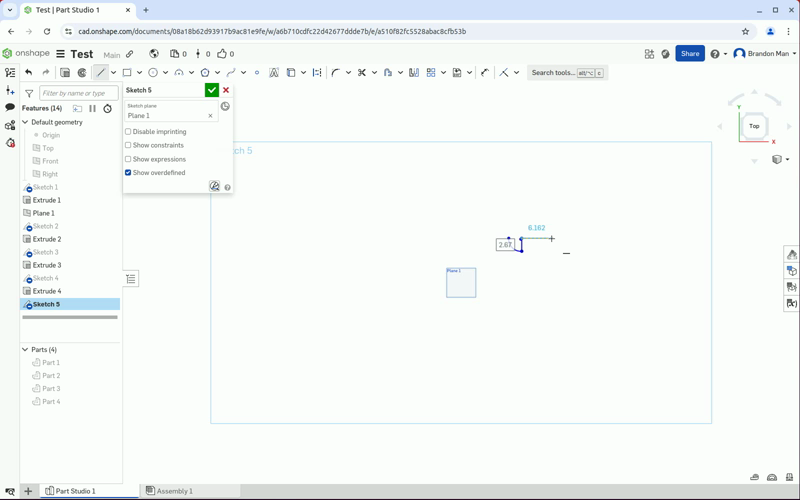
key_down(shift)
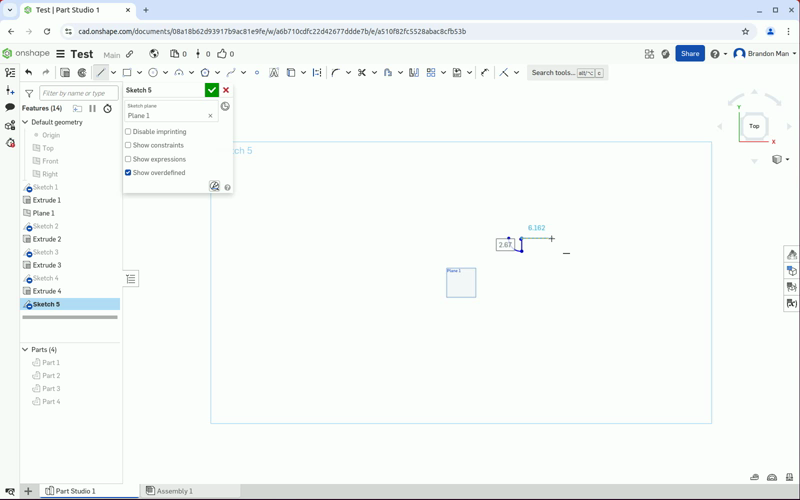
mouse_move(508, 238)
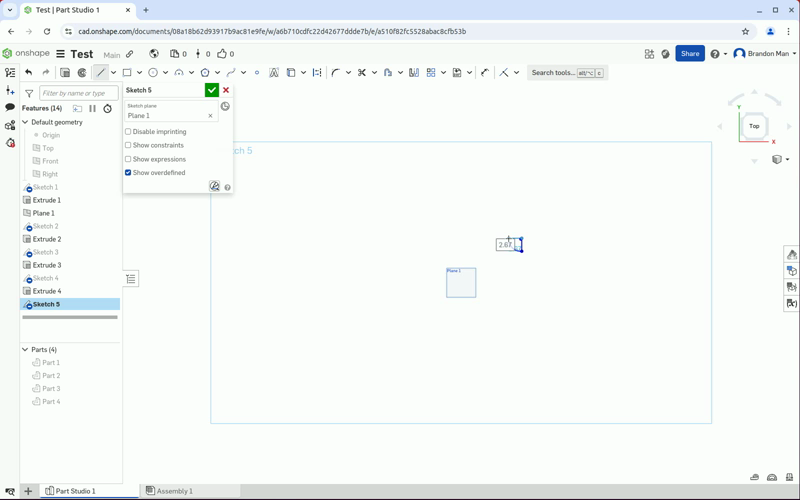
key_up(shift)
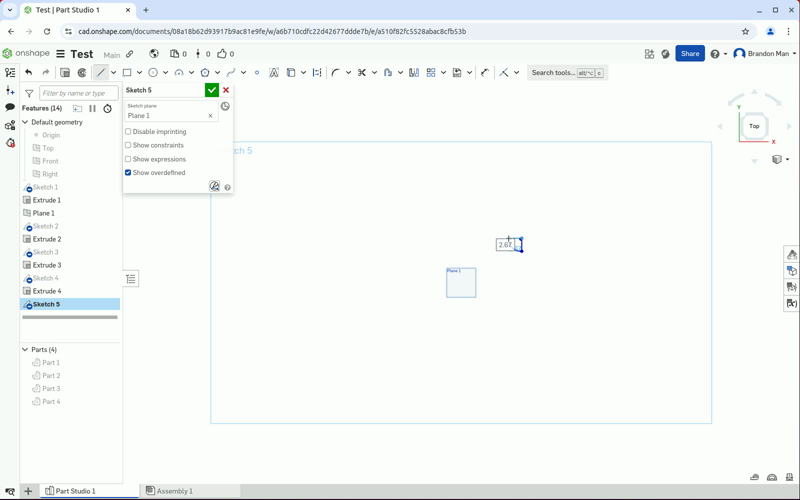
click(508, 238)
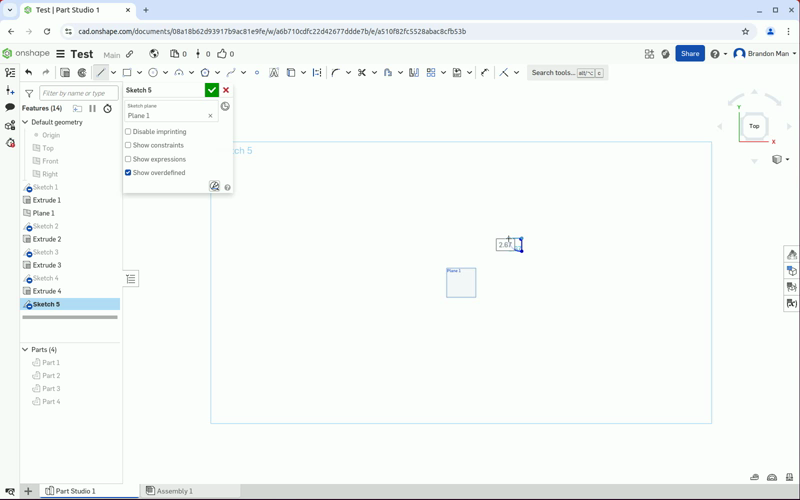
key(esc)
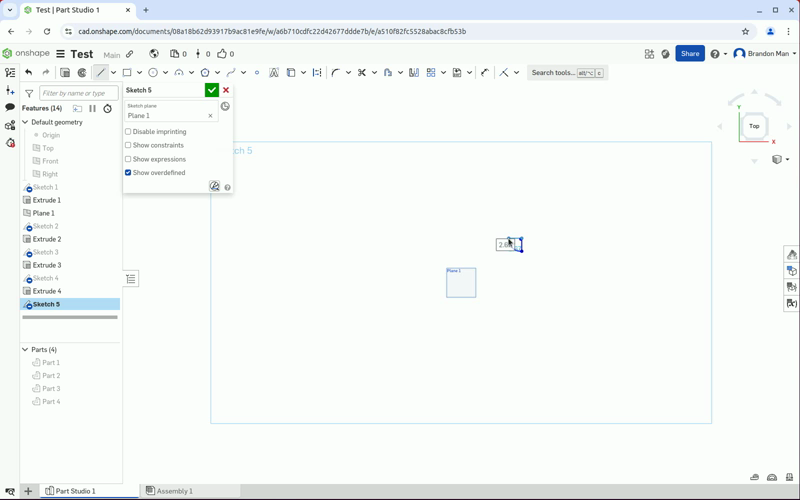
mouse_move(514, 240)
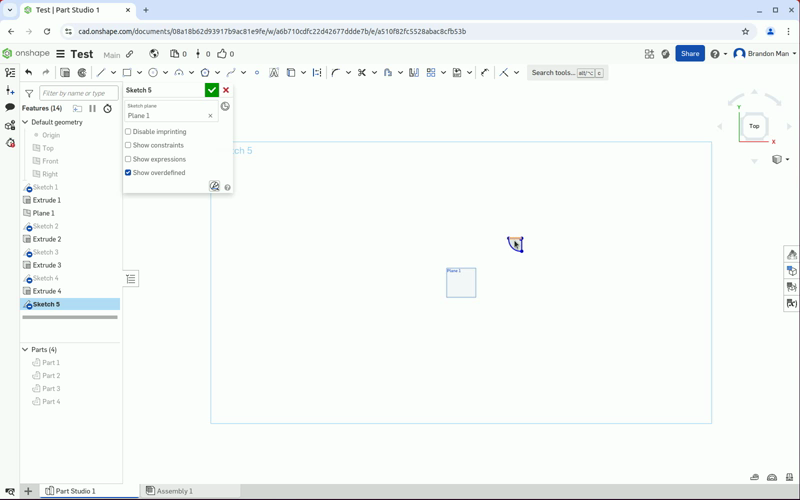
scroll(6)
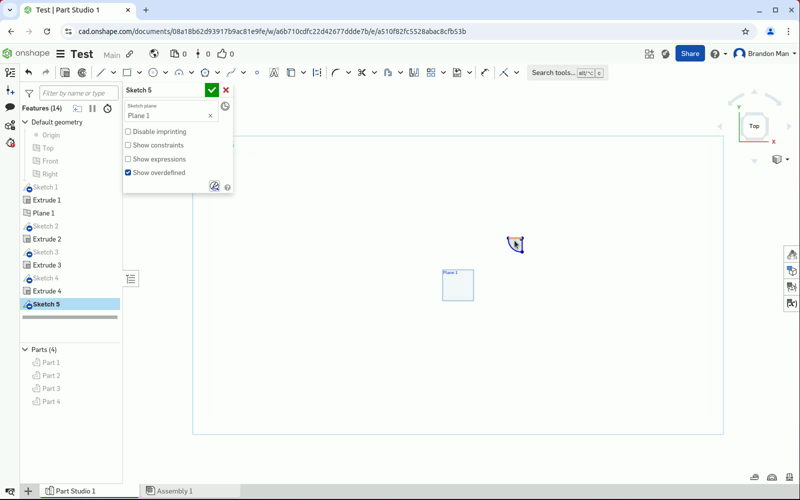
scroll(6)
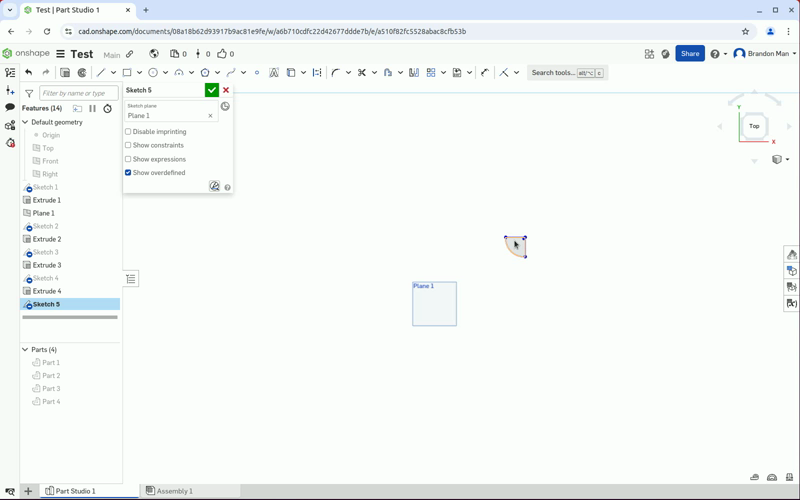
scroll(6)
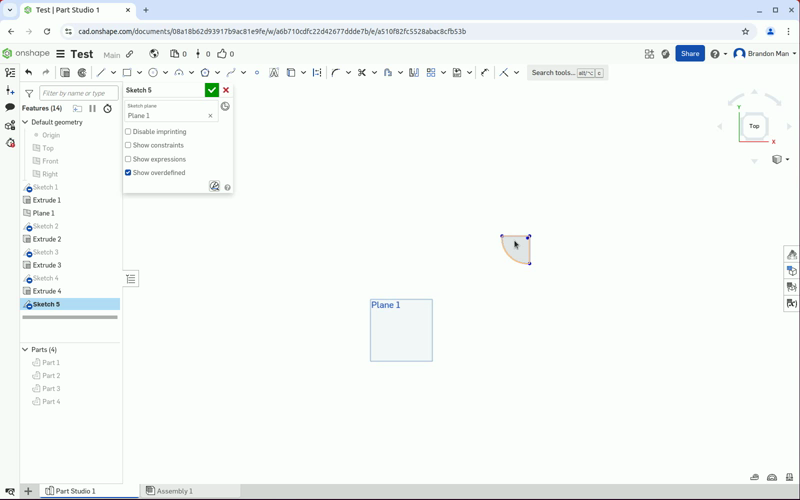
scroll(6)
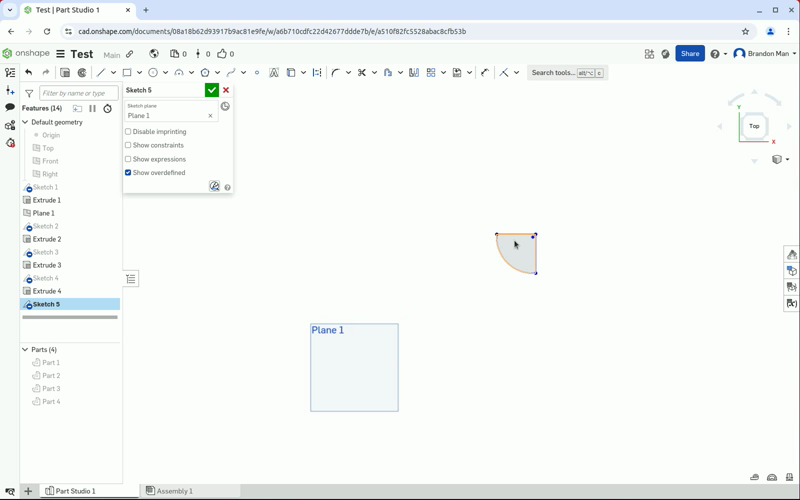
scroll(6)
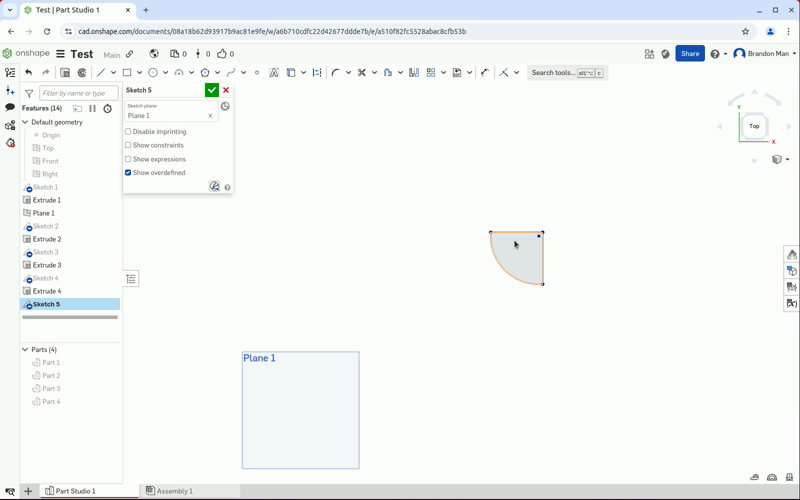
scroll(6)
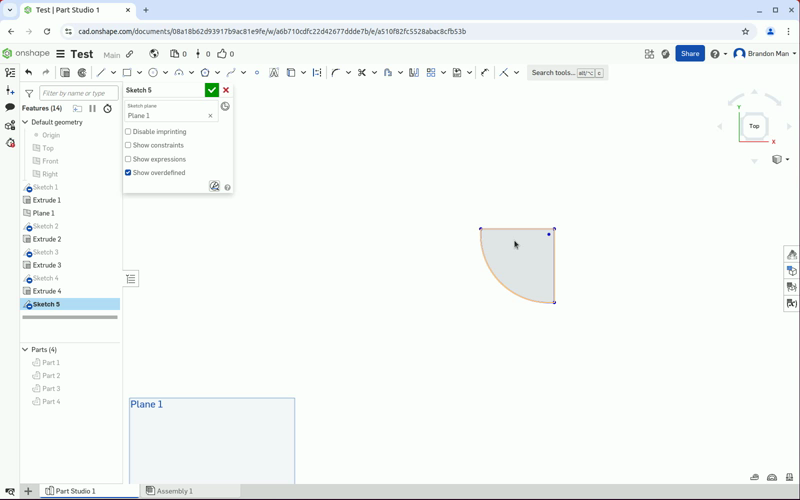
scroll(6)
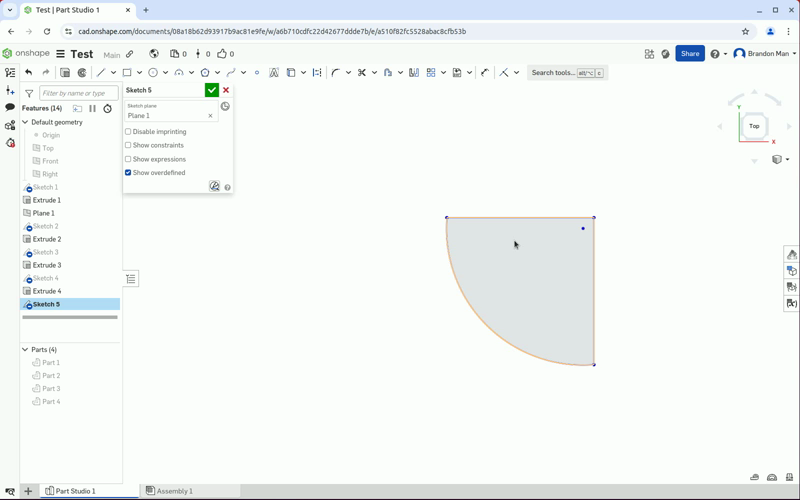
click(514, 240)
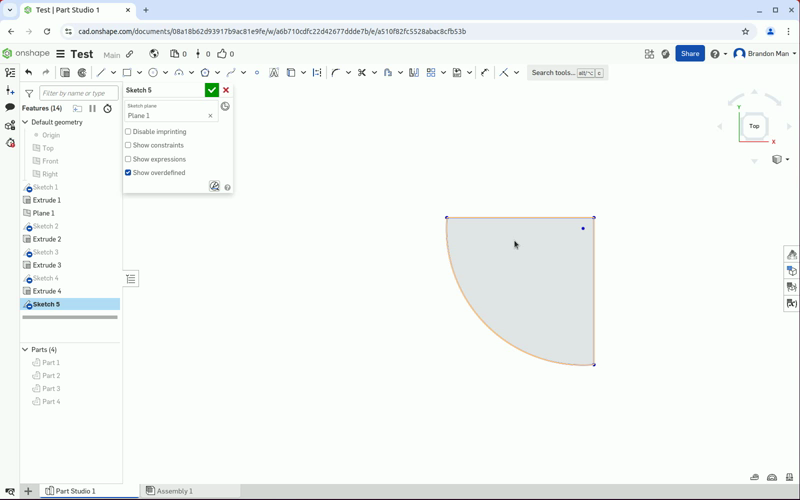
scroll(-6)
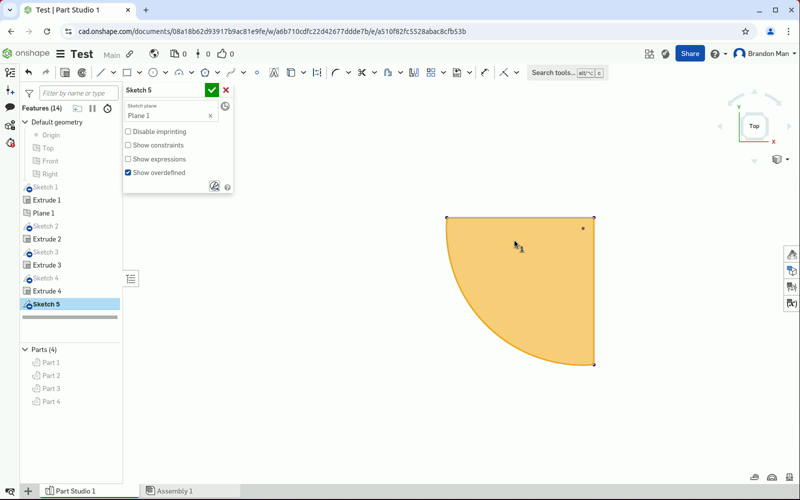
scroll(-6)
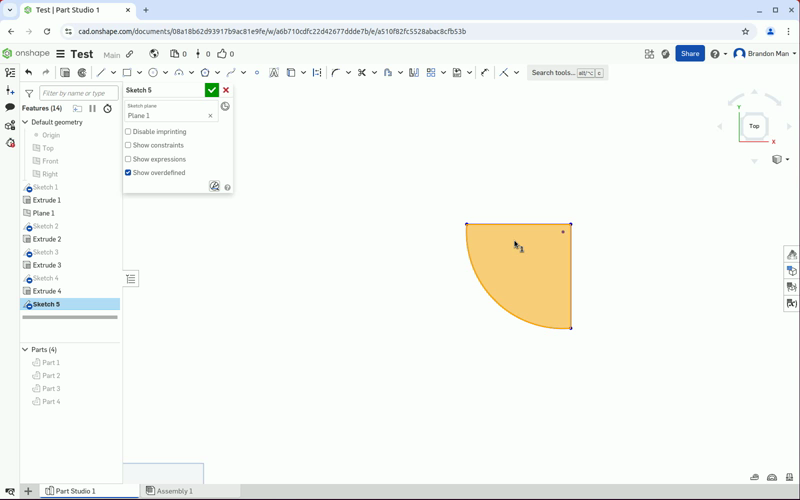
scroll(-6)
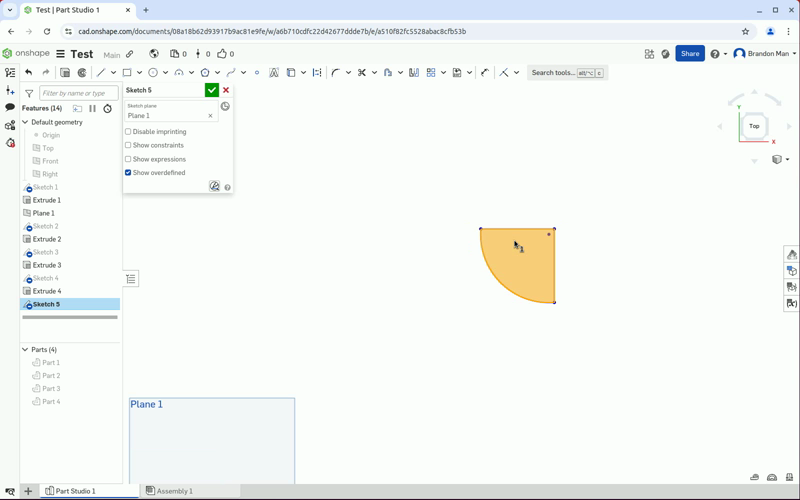
scroll(-6)
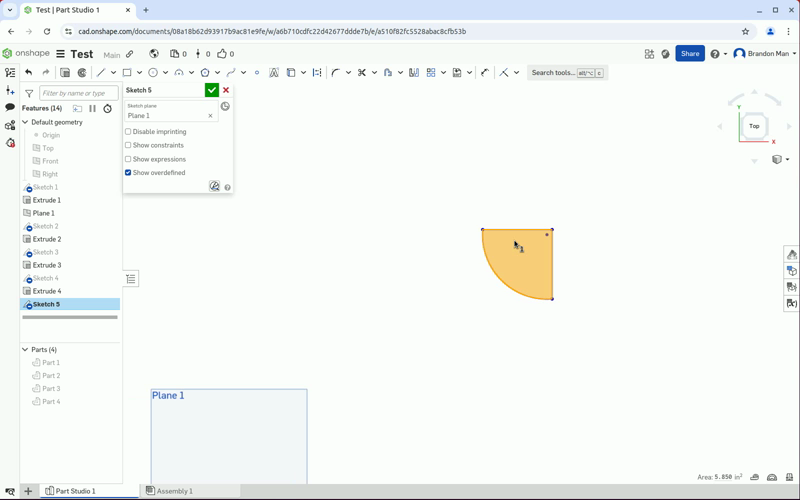
scroll(-6)
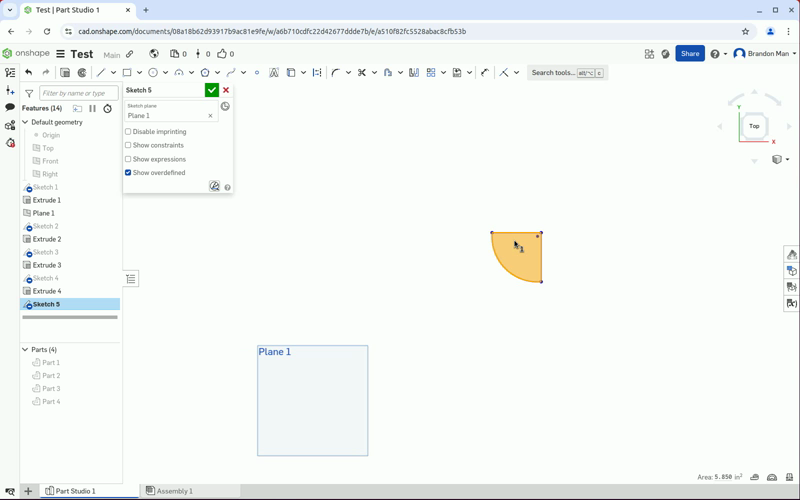
scroll(-6)
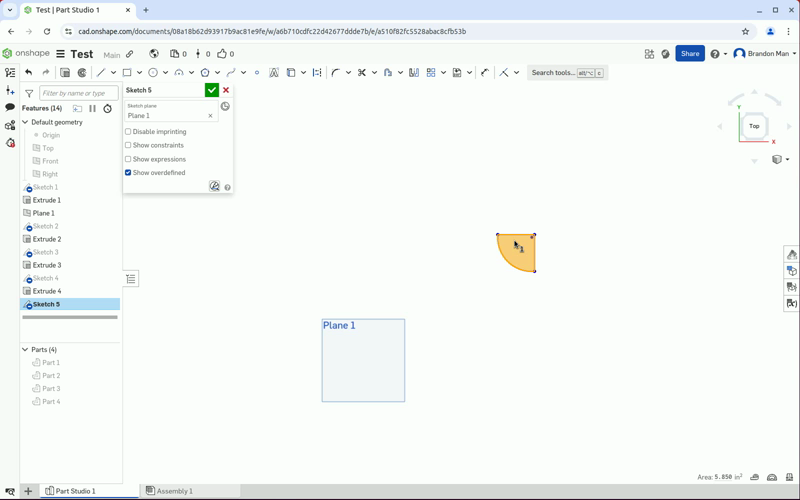
scroll(-6)
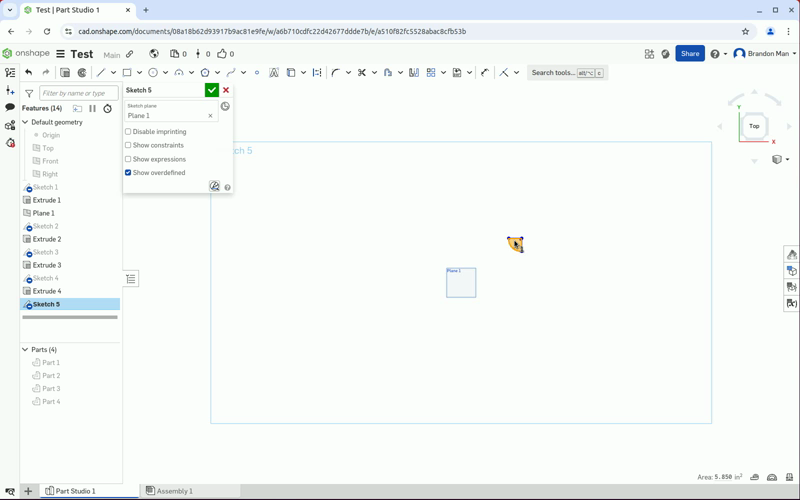
mouse_move(73, 352)
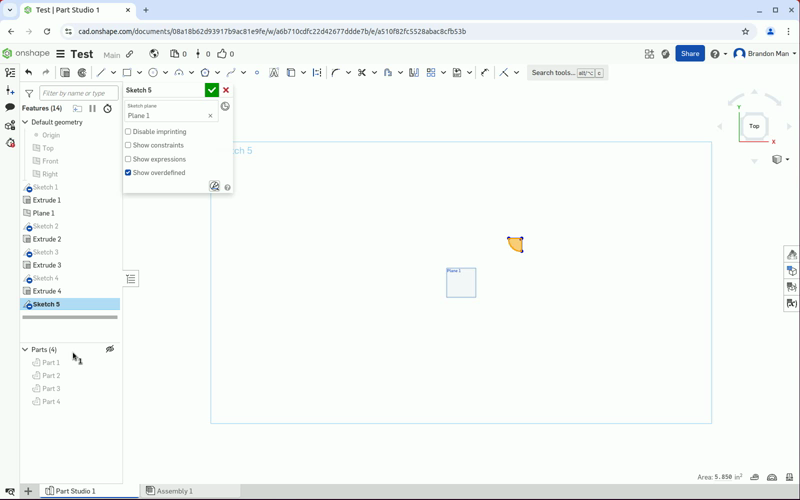
key(shift+y)
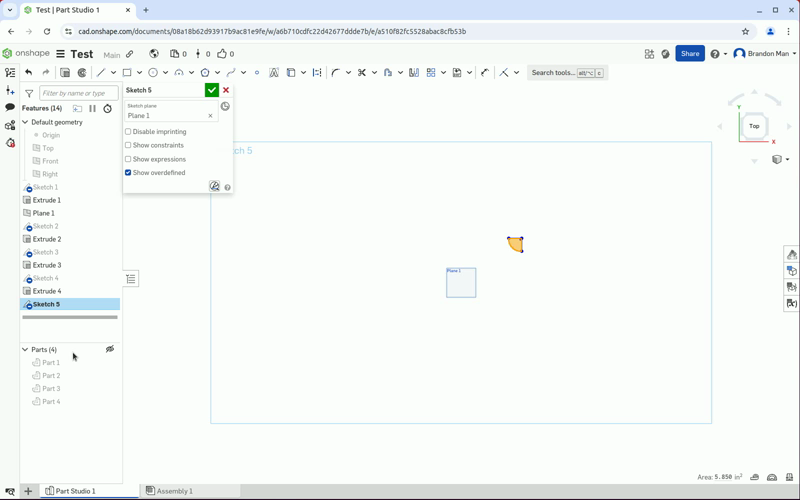
key(shift+e)
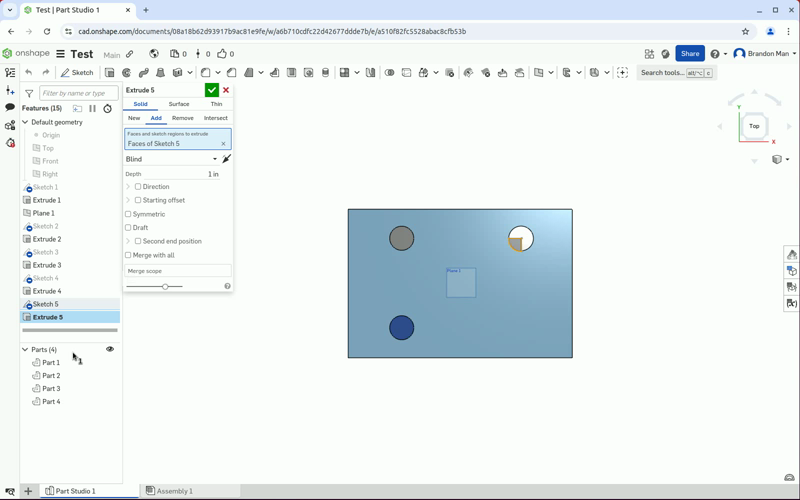
mouse_move(143, 106)
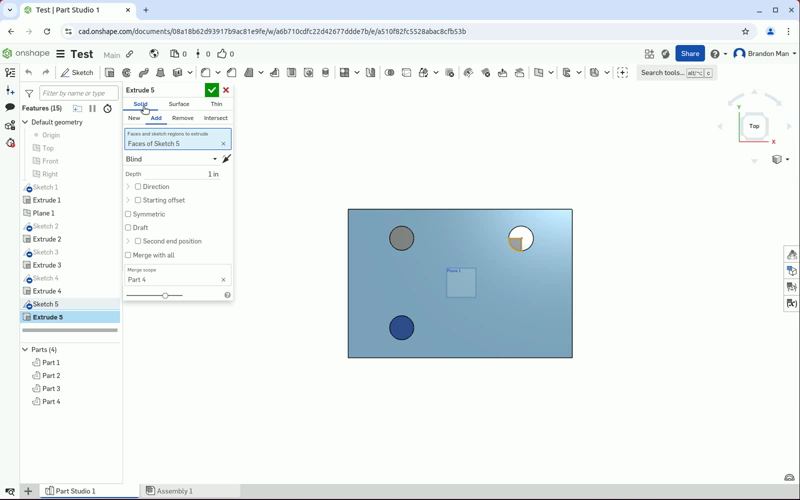
click(143, 106)
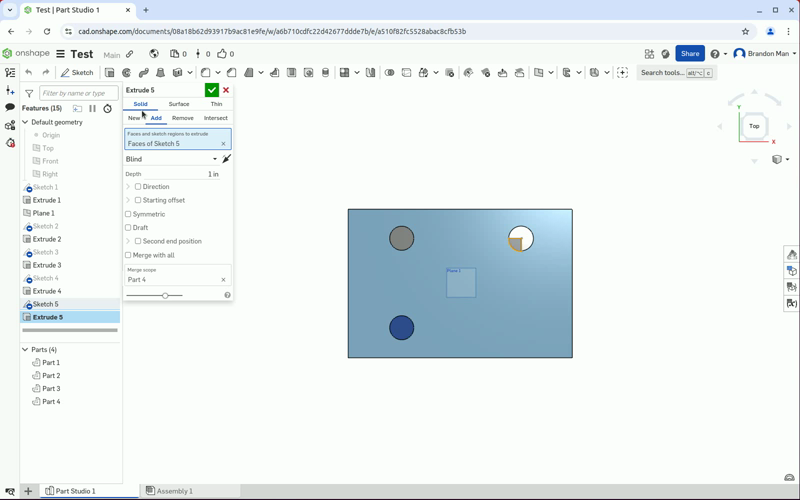
mouse_move(137, 120)
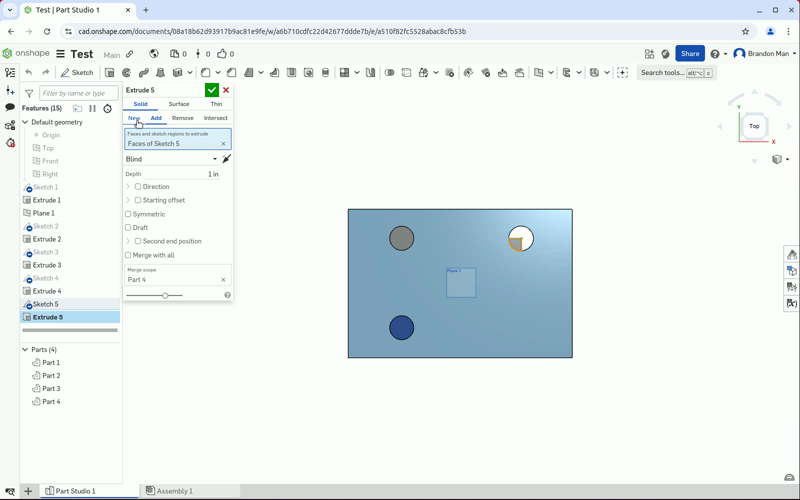
click(137, 120)
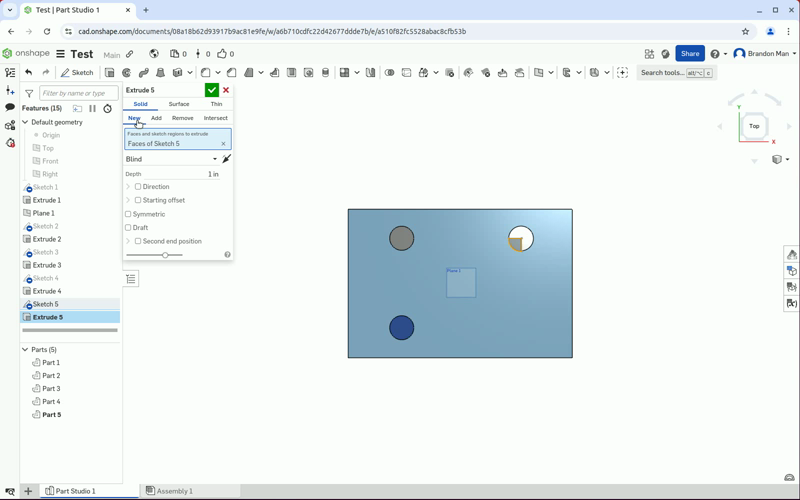
key(tab, 4)
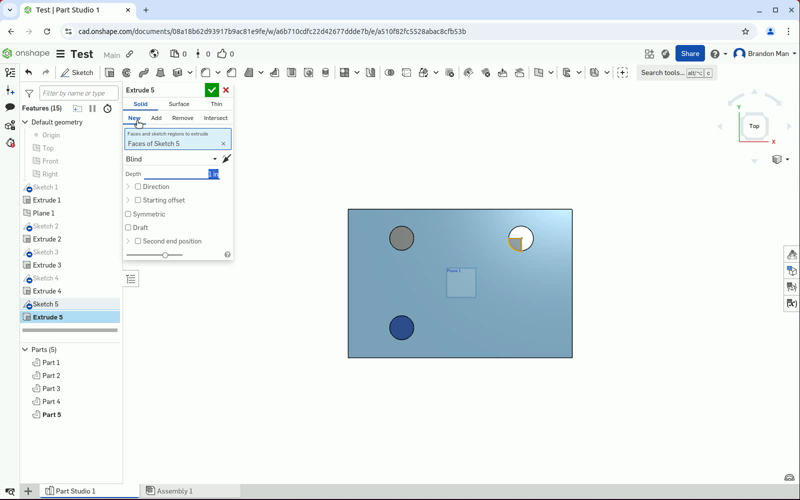
text(15.405)
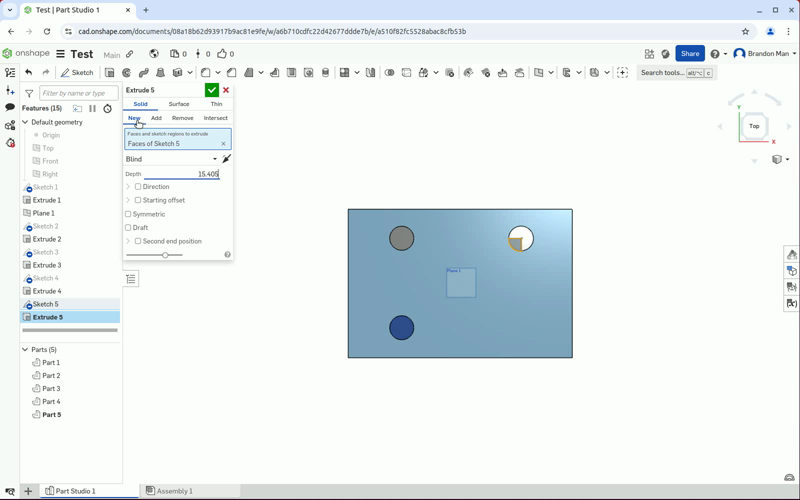
key(enter)
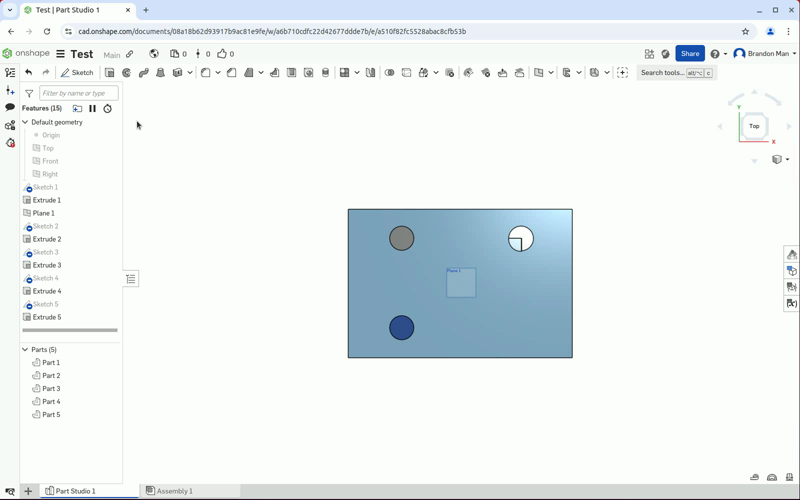
key(shift+h)
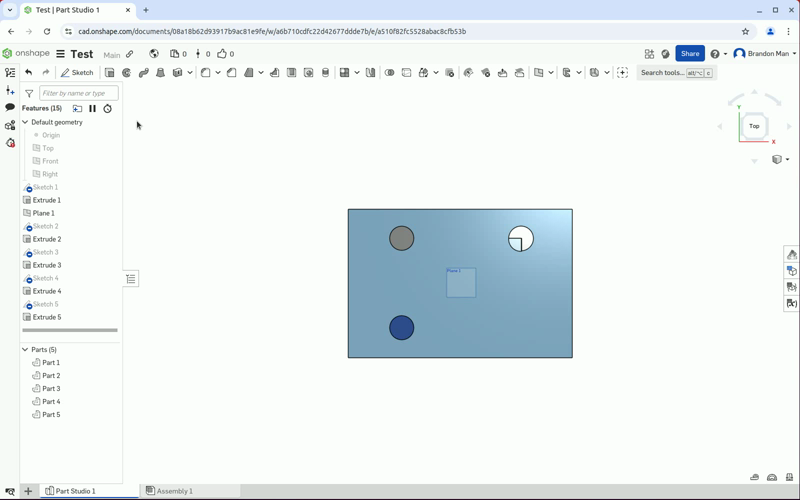
key(shift+h)
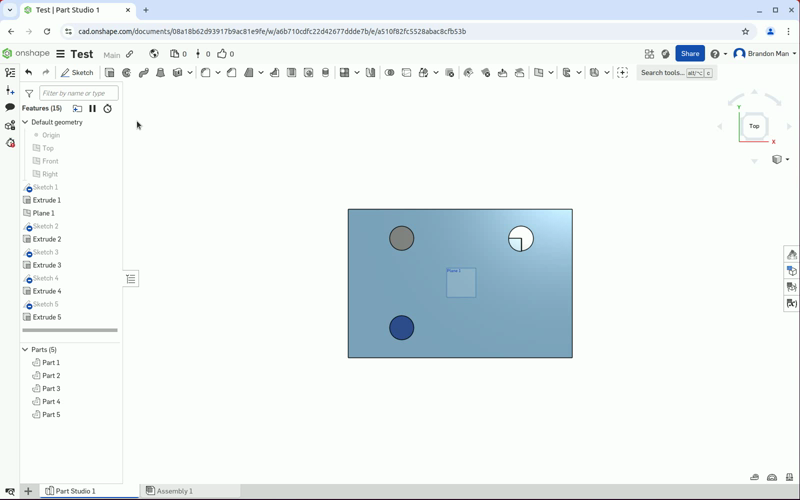
mouse_move(73, 189)
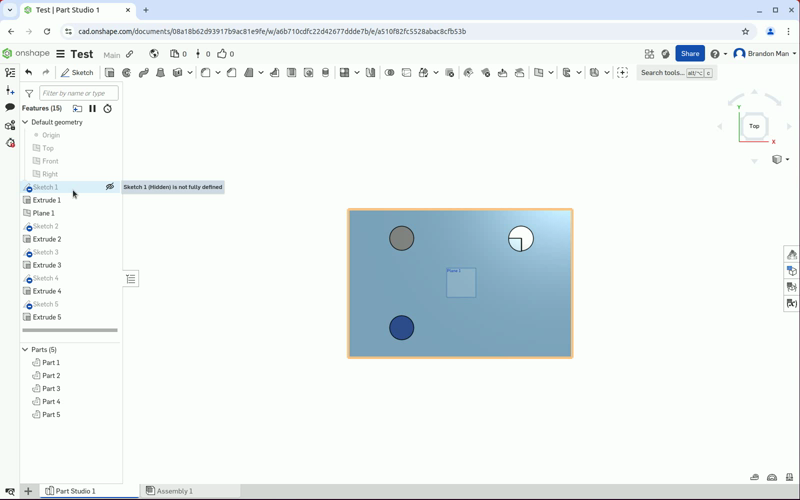
click(73, 189)
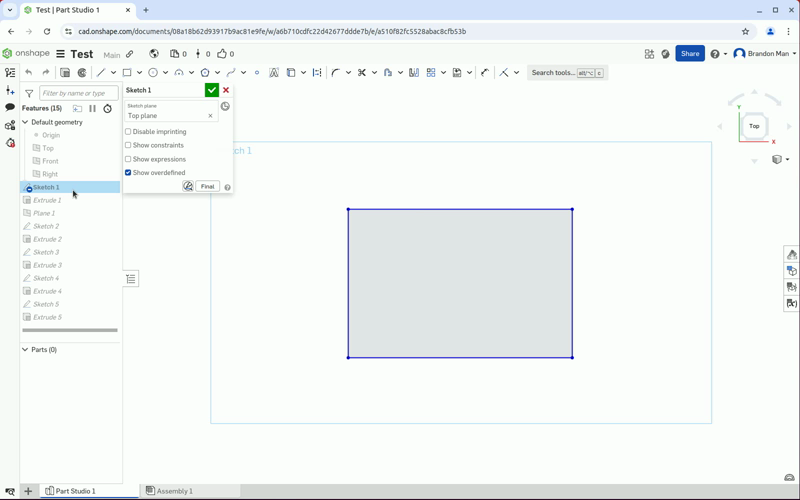
mouse_move(229, 92)
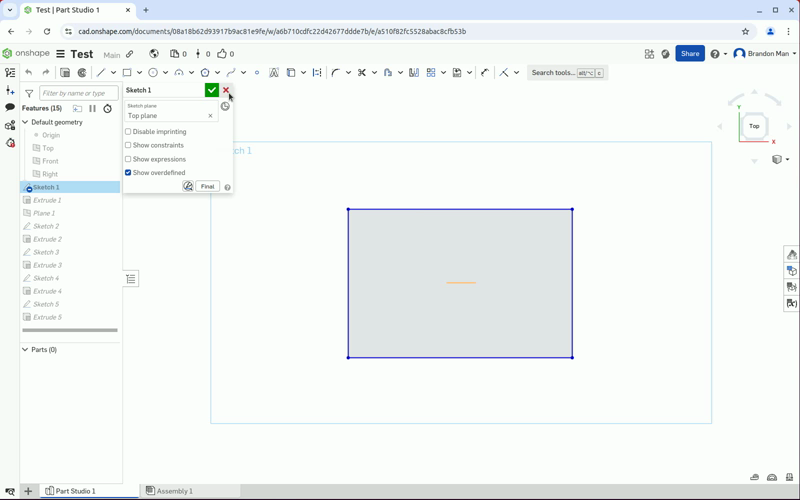
click(229, 92)
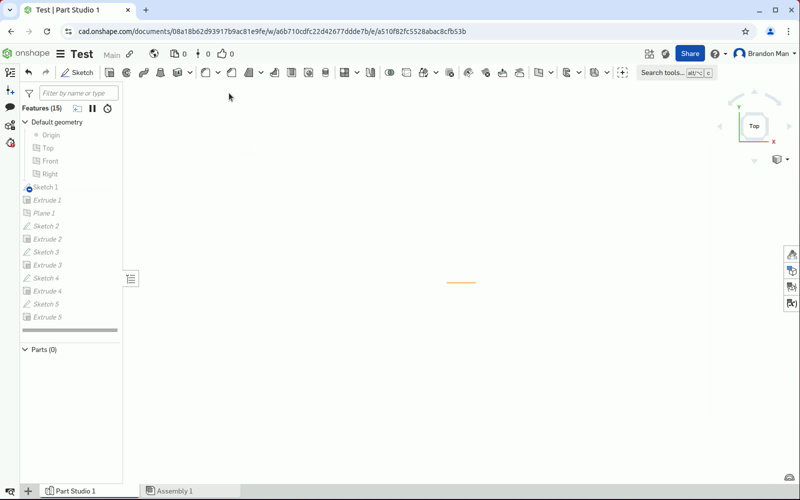
key(shift+s)
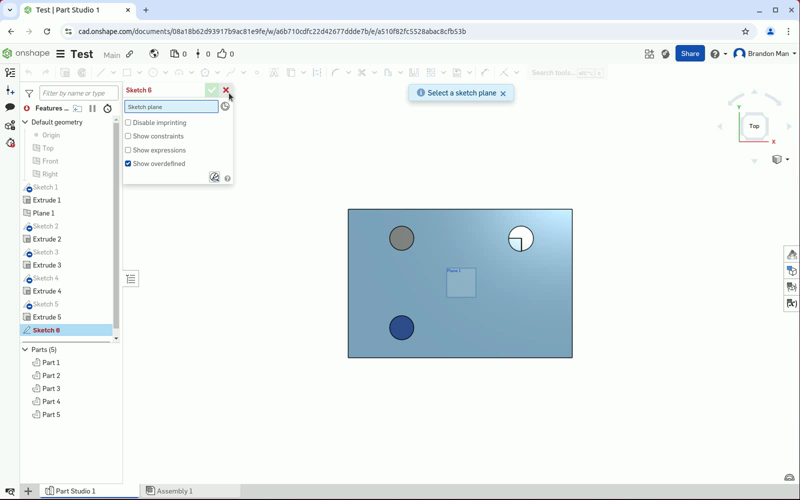
mouse_move(69, 215)
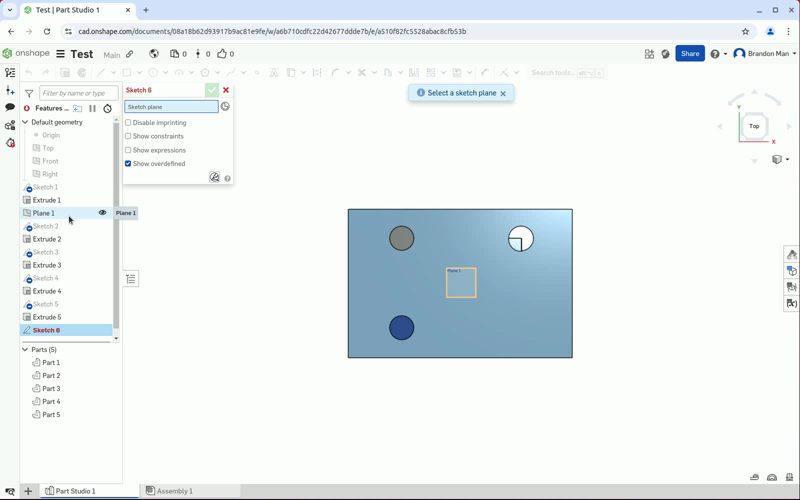
click(69, 215)
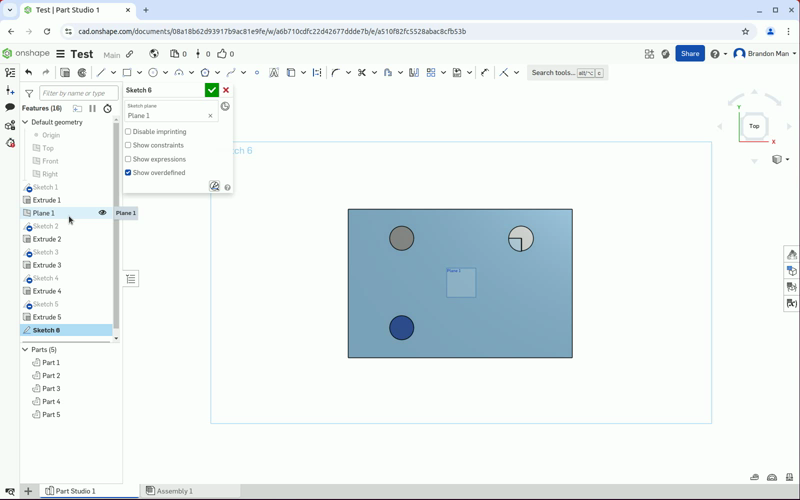
mouse_move(73, 352)
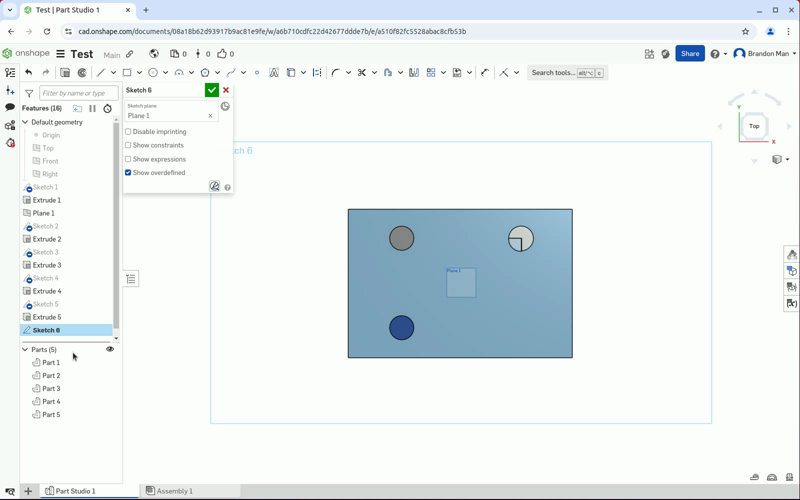
key(y)
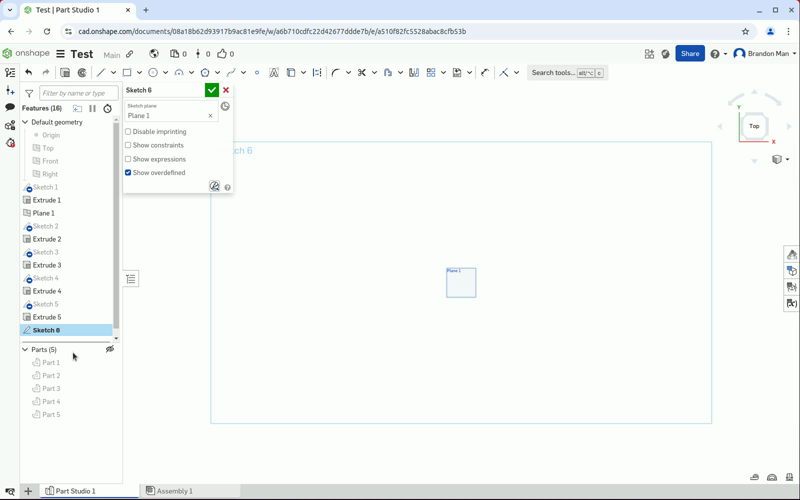
key(a)
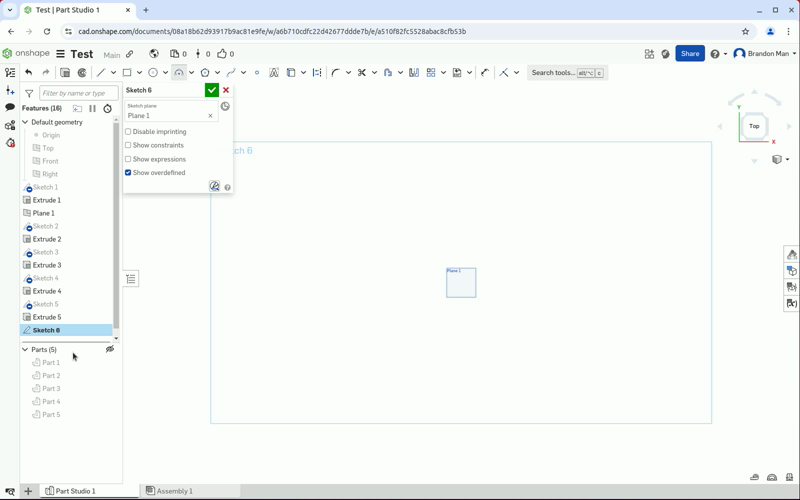
key_down(shift)
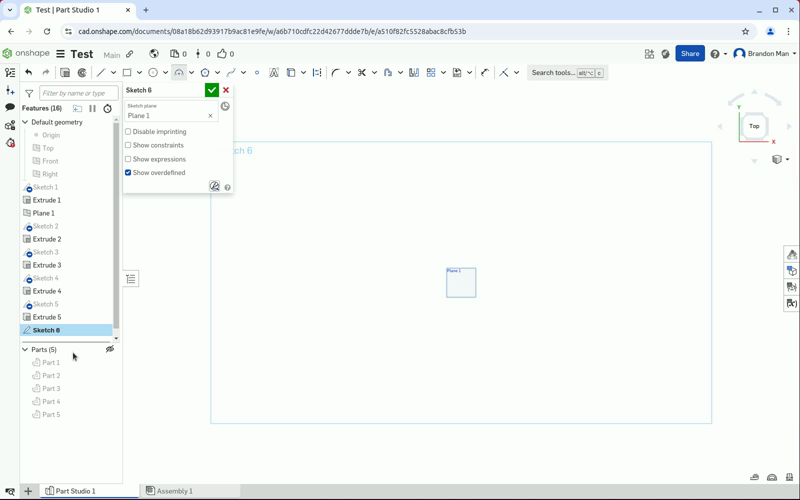
mouse_move(508, 327)
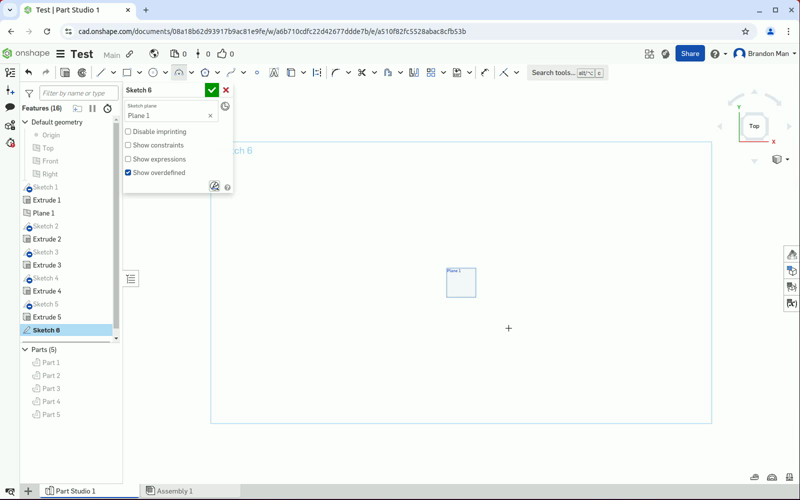
click(508, 327)
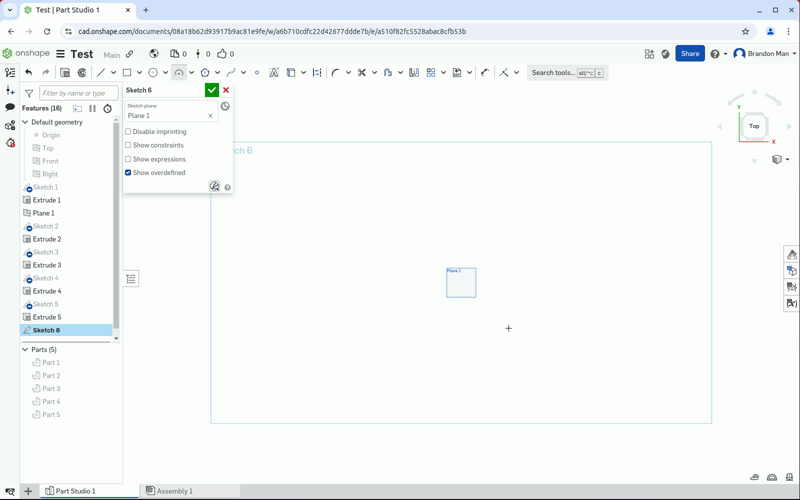
key_up(shift)
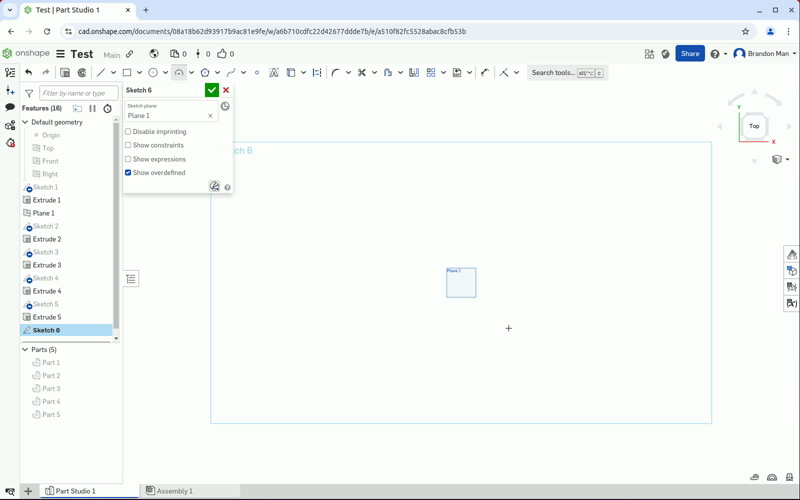
key_down(shift)
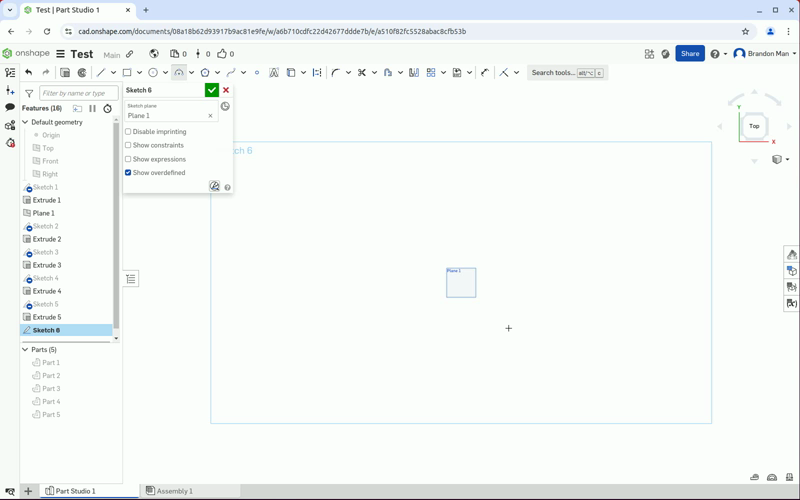
mouse_move(521, 315)
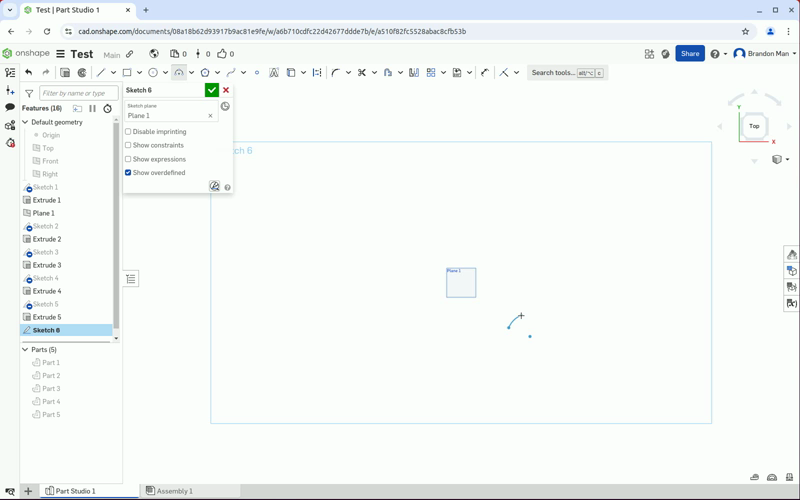
click(521, 315)
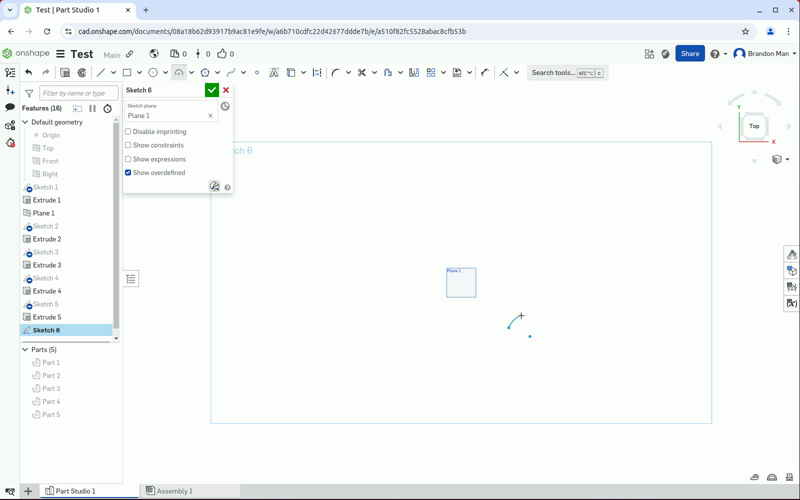
mouse_move(529, 336)
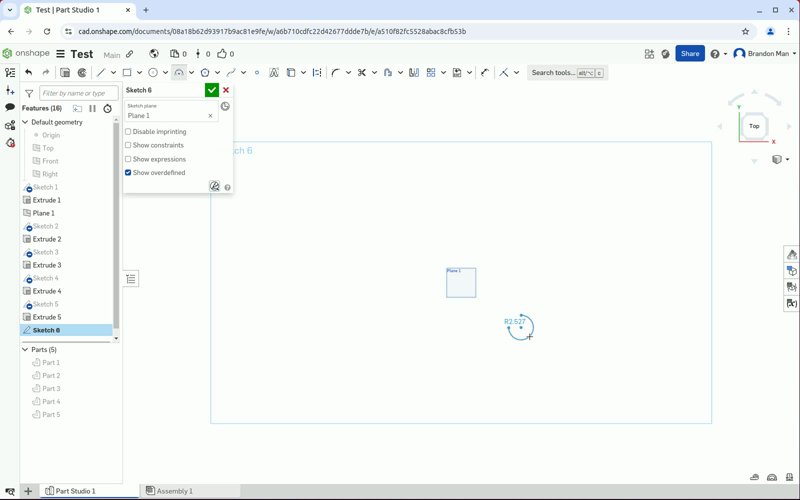
click(529, 336)
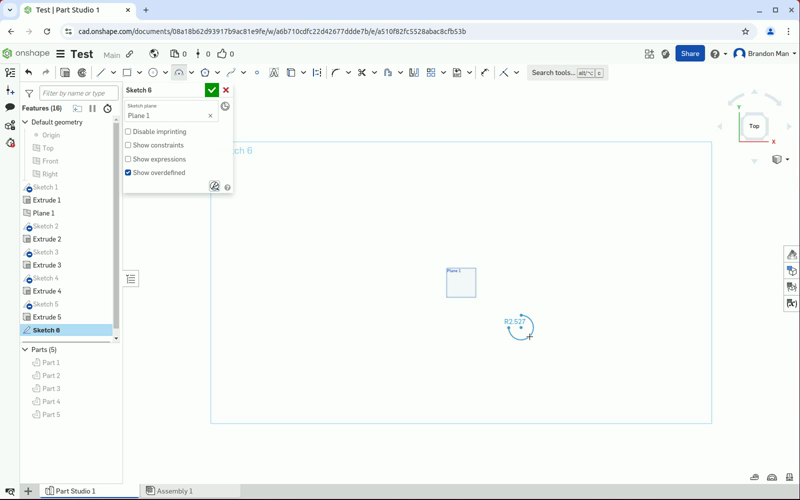
key_up(shift)
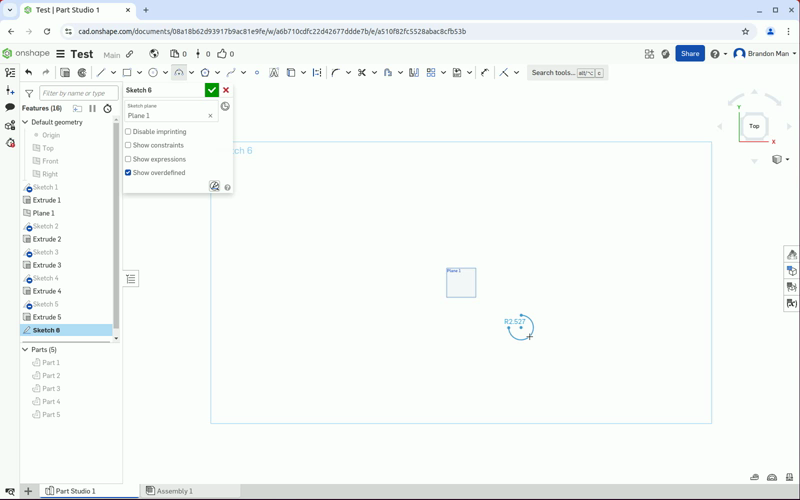
key(esc)
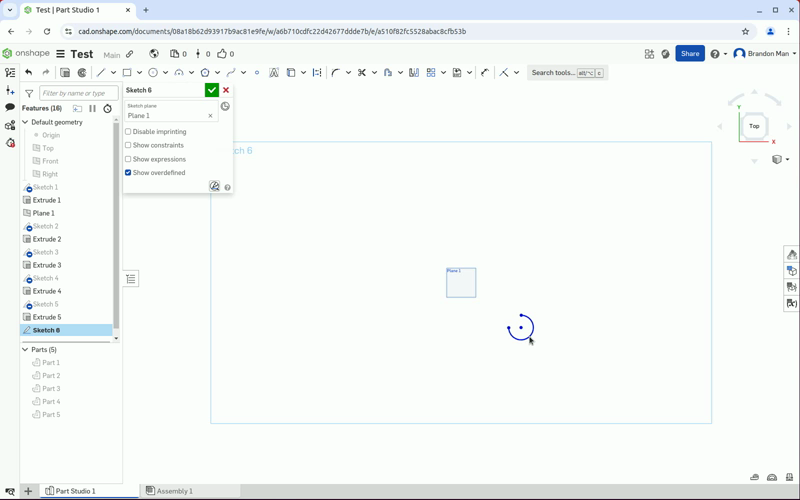
key(l)
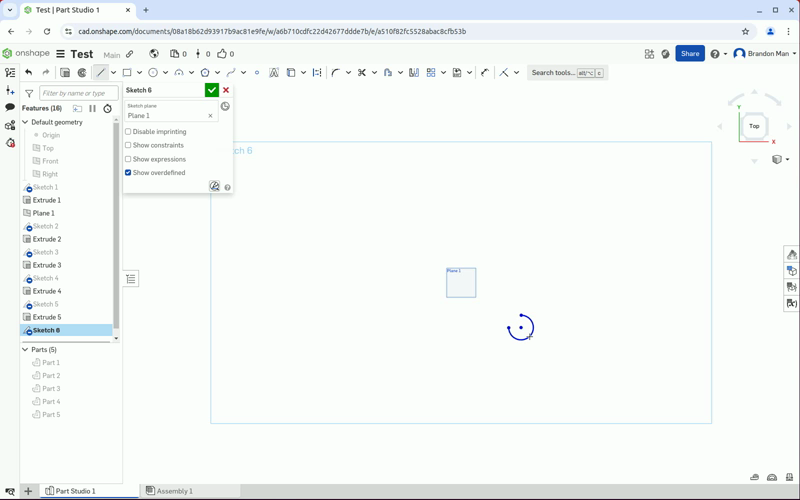
mouse_move(521, 315)
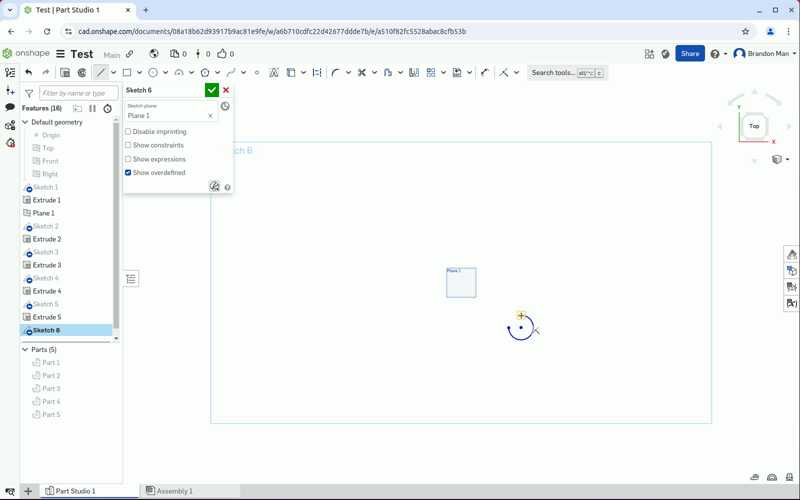
click(521, 315)
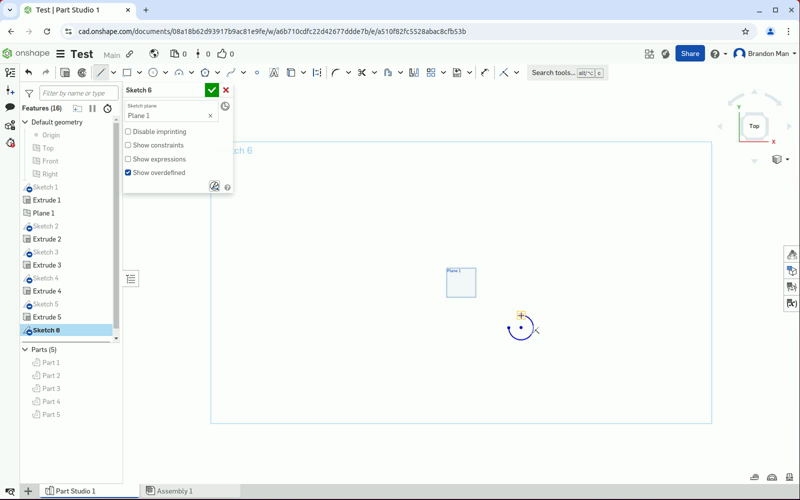
key_down(shift)
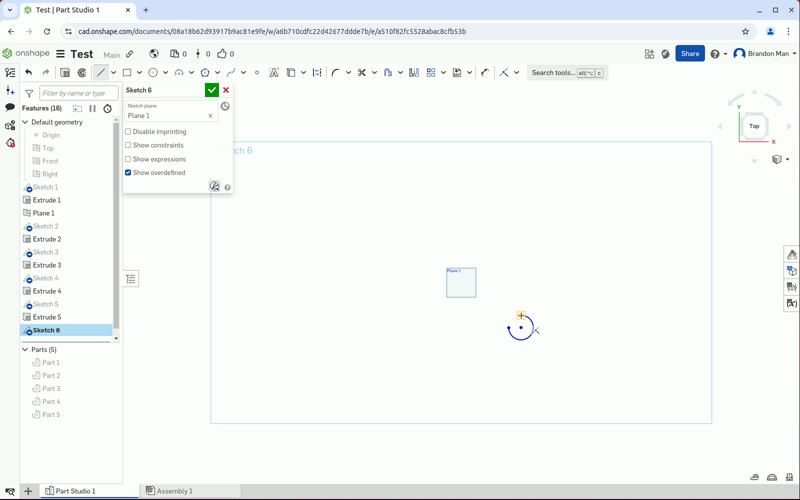
mouse_move(551, 315)
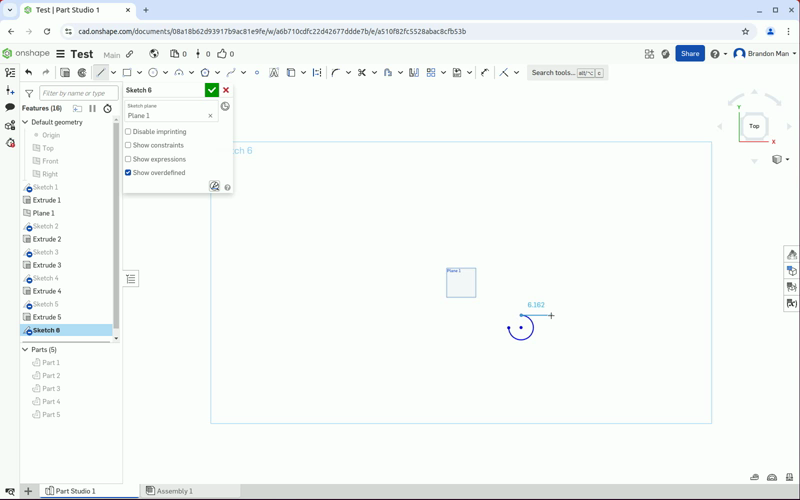
mouse_move(521, 327)
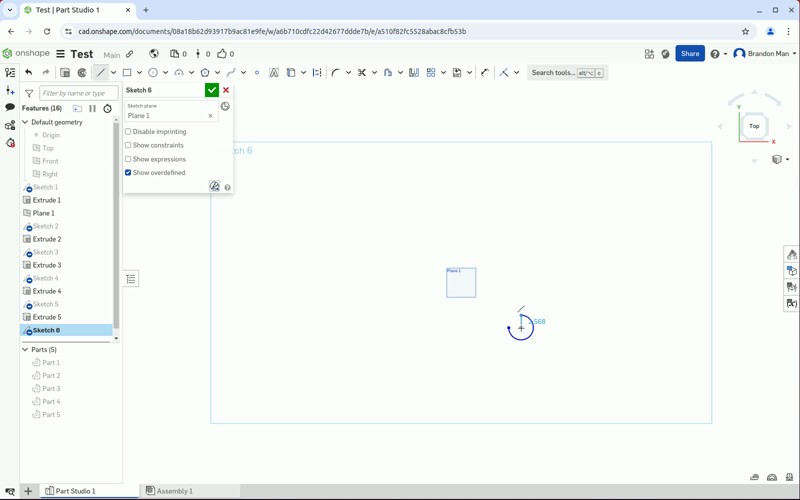
click(521, 327)
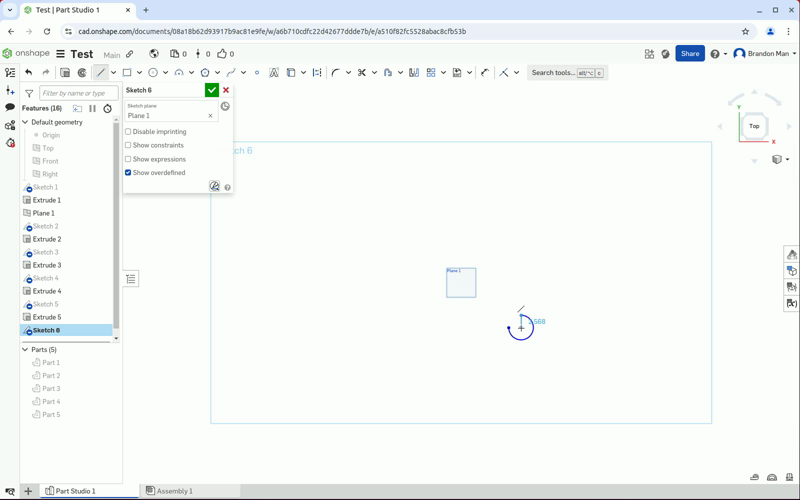
key_up(shift)
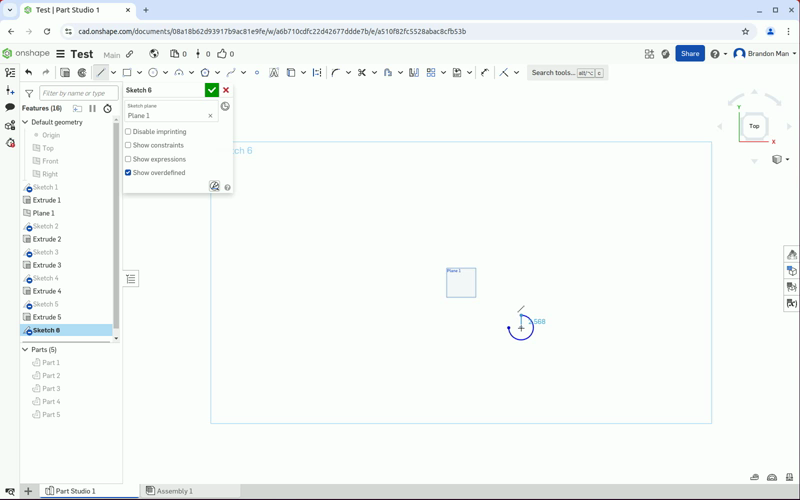
mouse_move(551, 327)
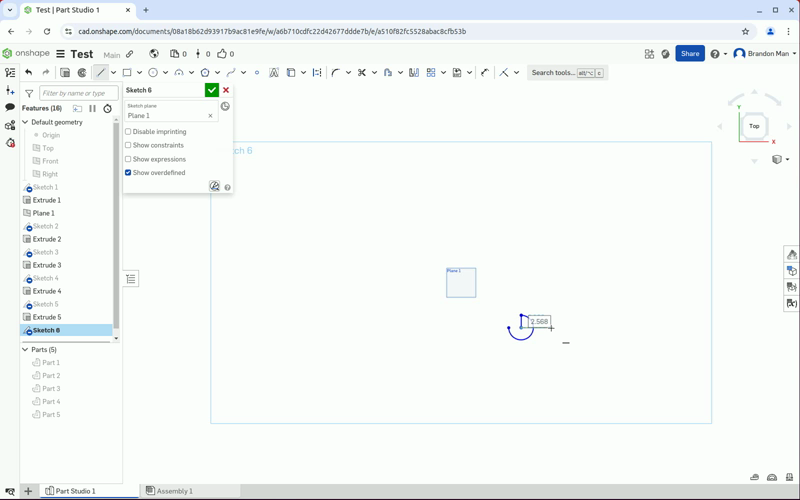
key_down(shift)
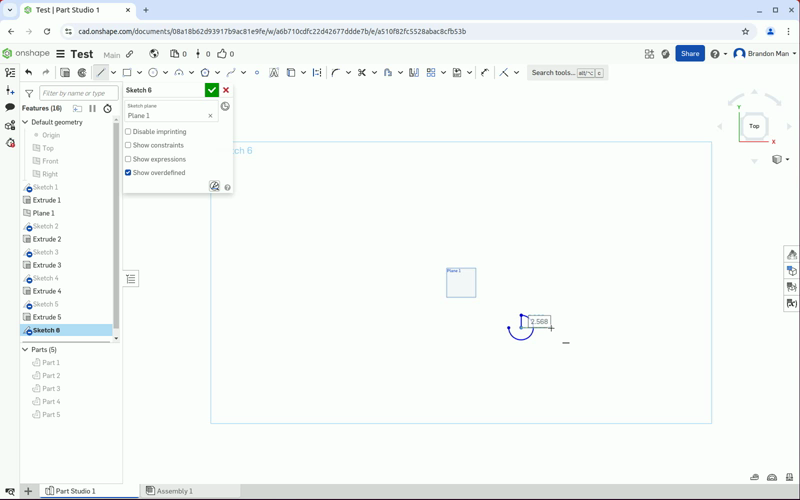
mouse_move(508, 327)
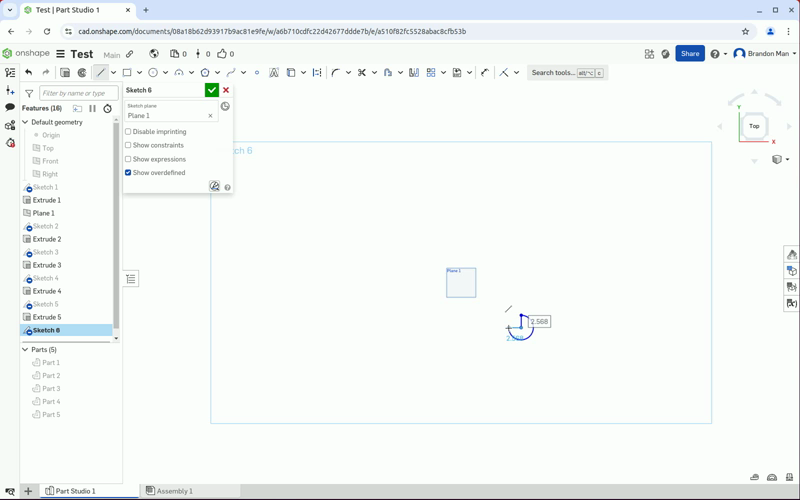
key_up(shift)
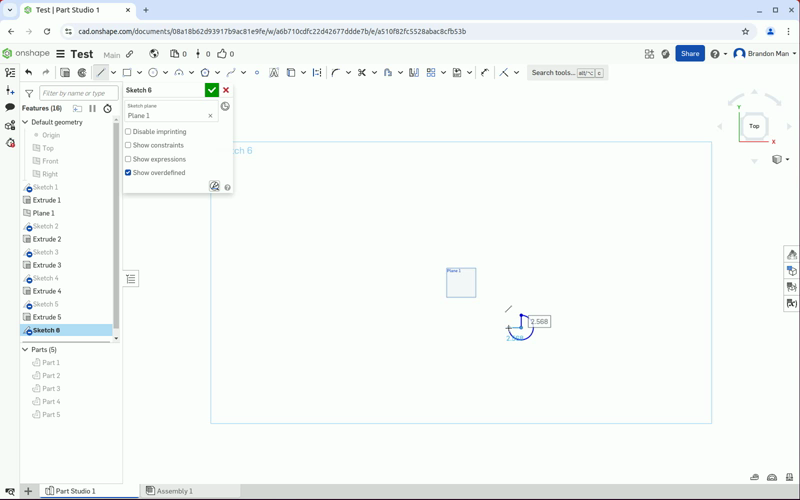
click(508, 327)
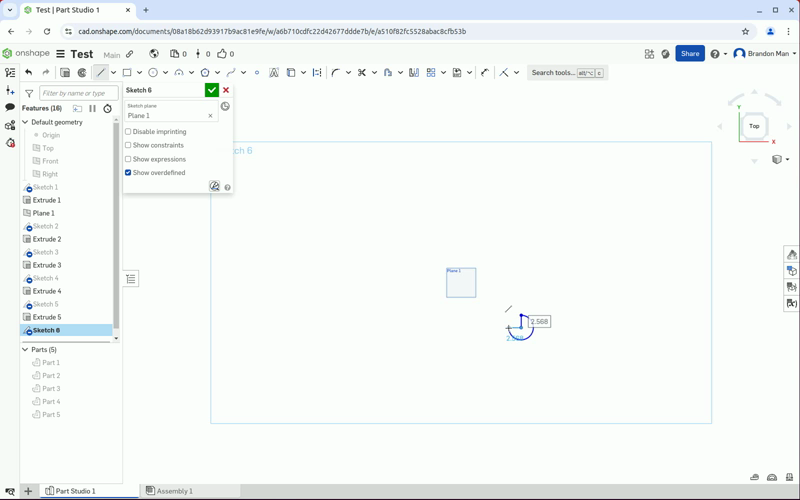
key(esc)
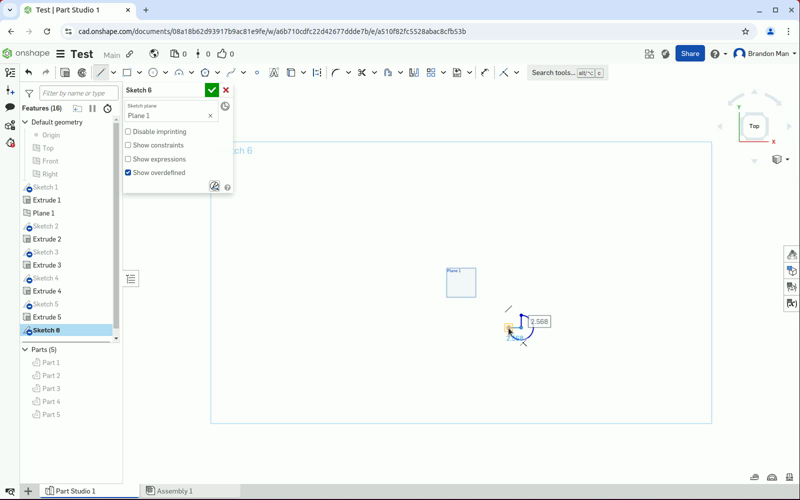
mouse_move(509, 331)
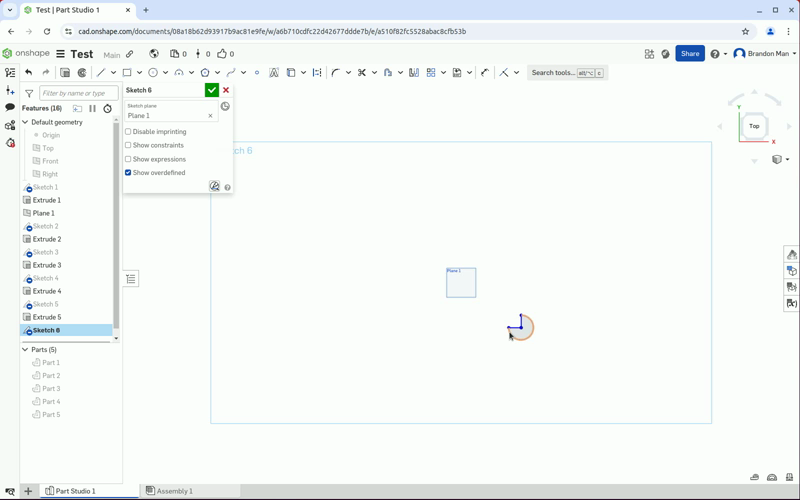
scroll(6)
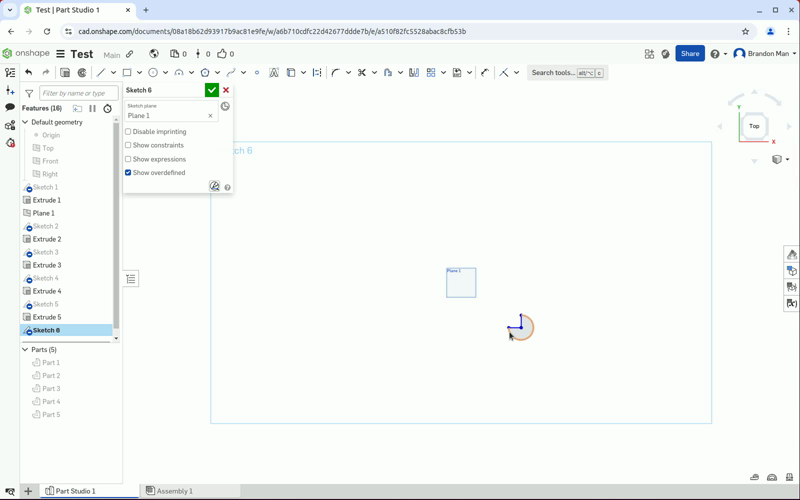
scroll(6)
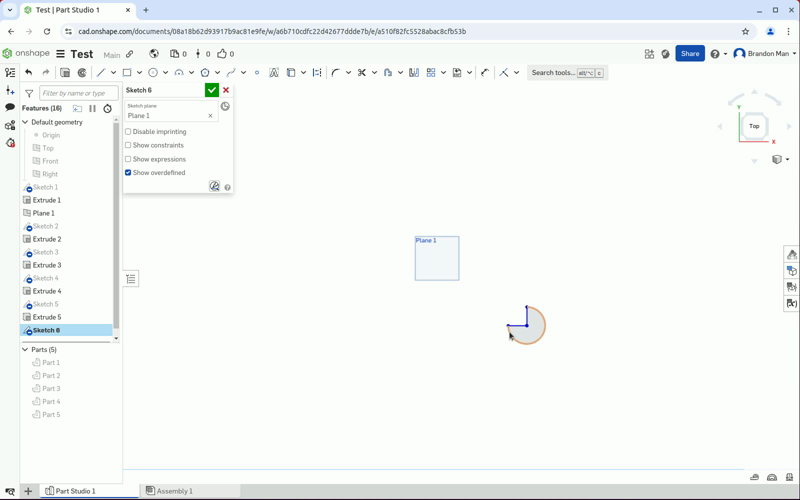
scroll(6)
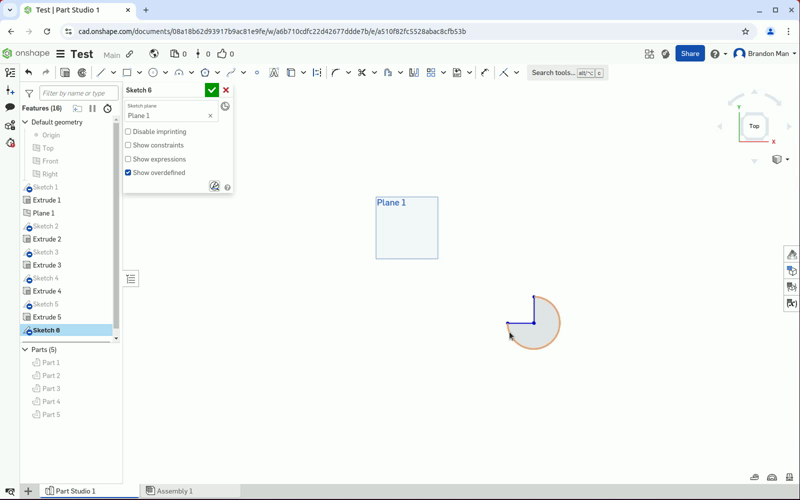
scroll(6)
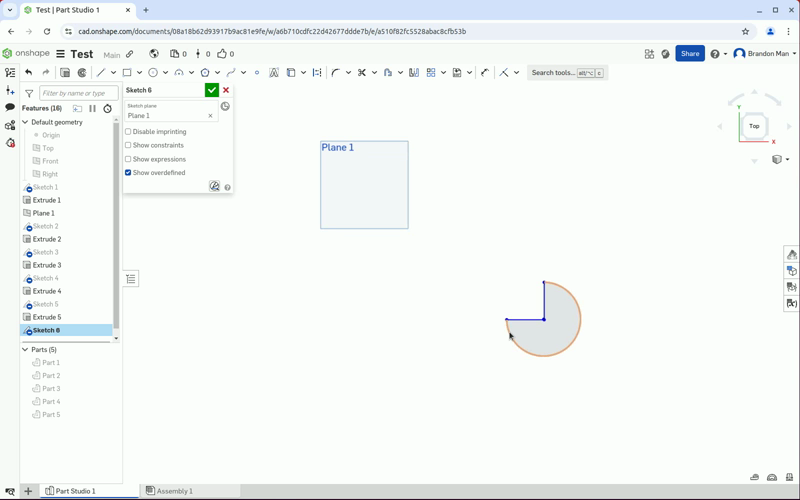
scroll(6)
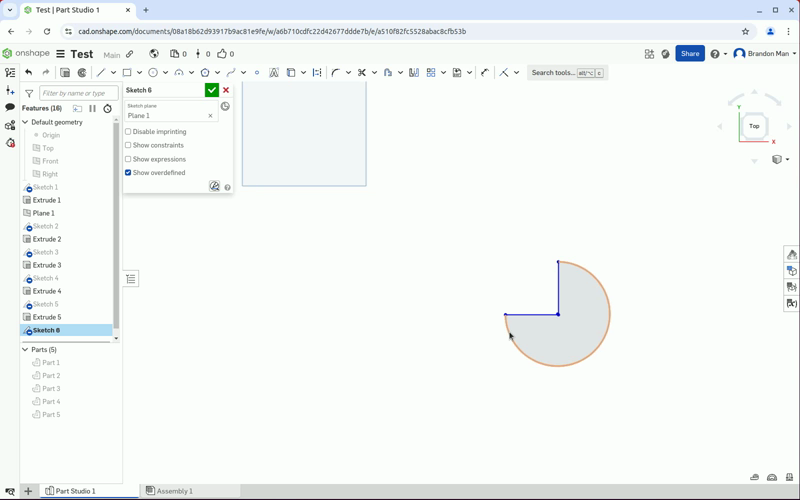
scroll(6)
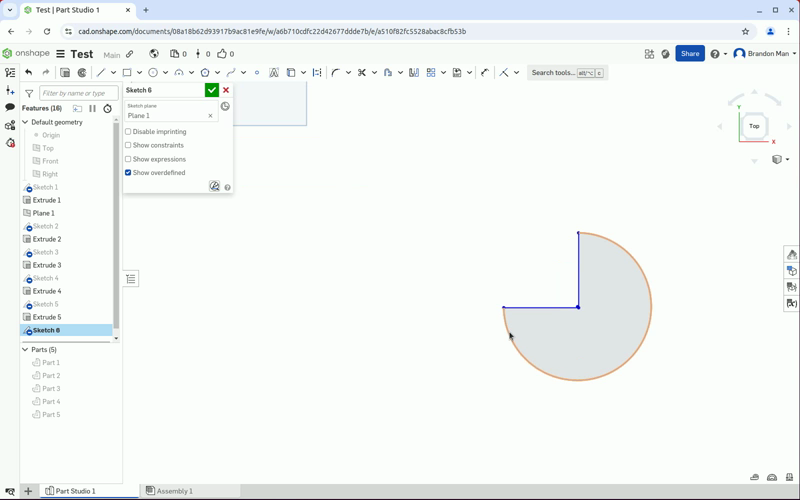
scroll(6)
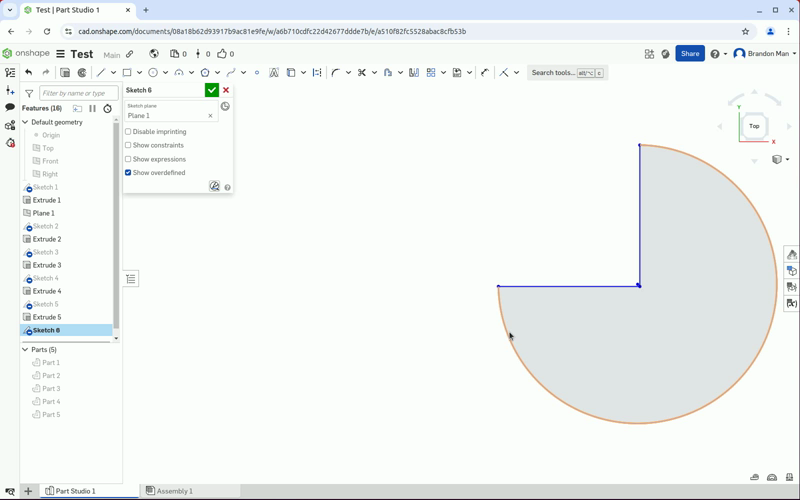
click(509, 331)
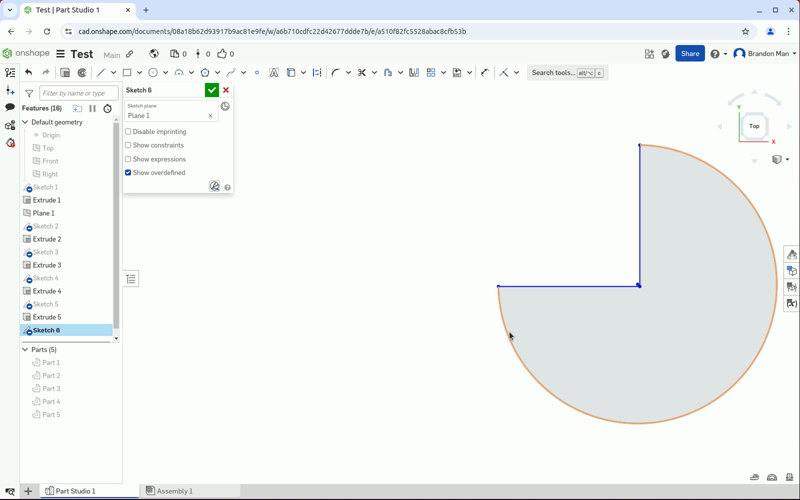
scroll(-6)
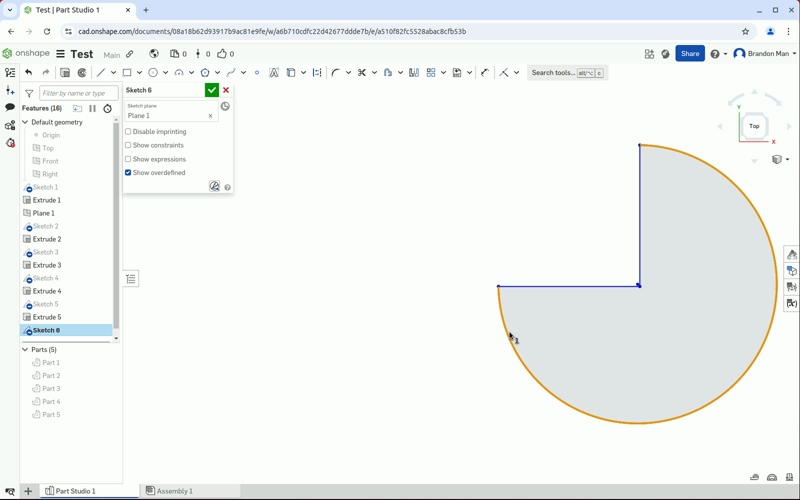
scroll(-6)
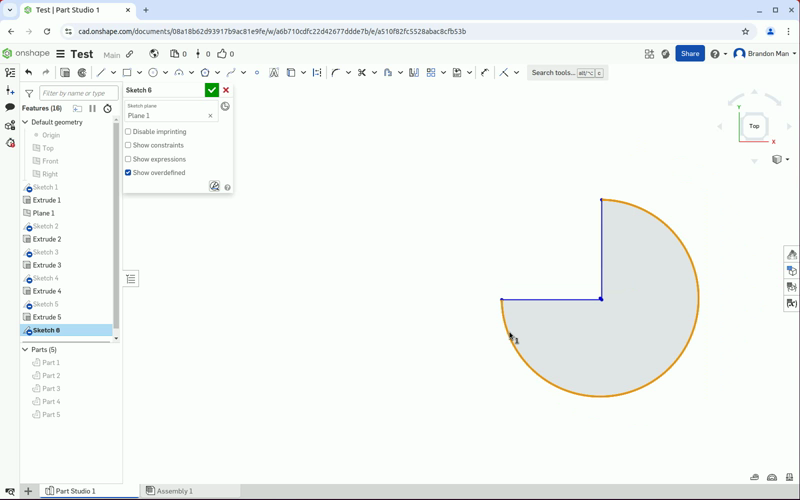
scroll(-6)
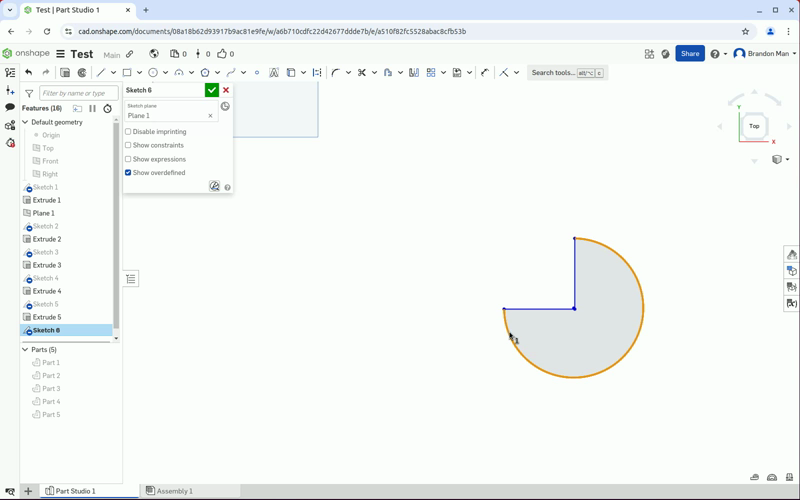
scroll(-6)
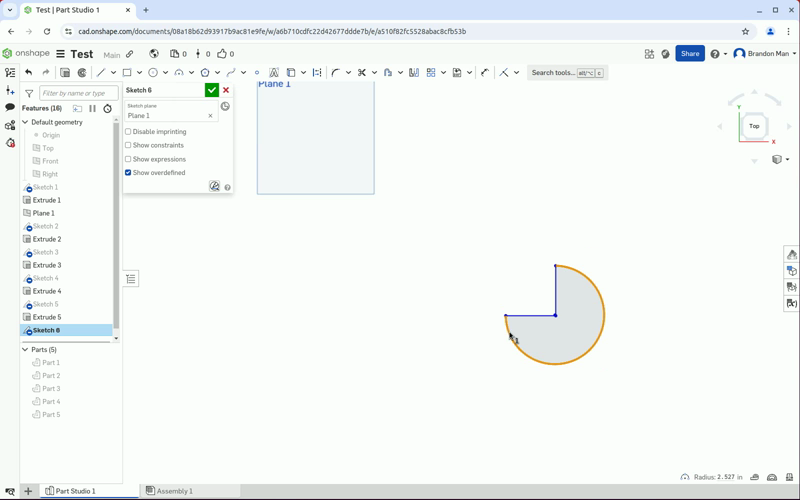
scroll(-6)
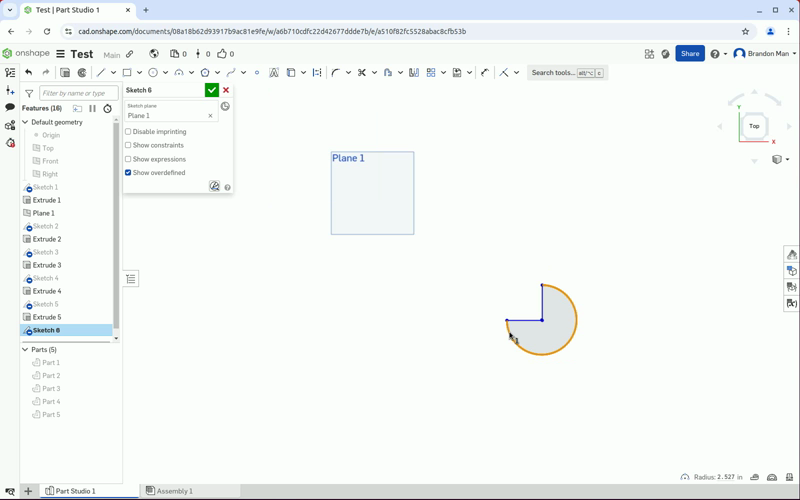
scroll(-6)
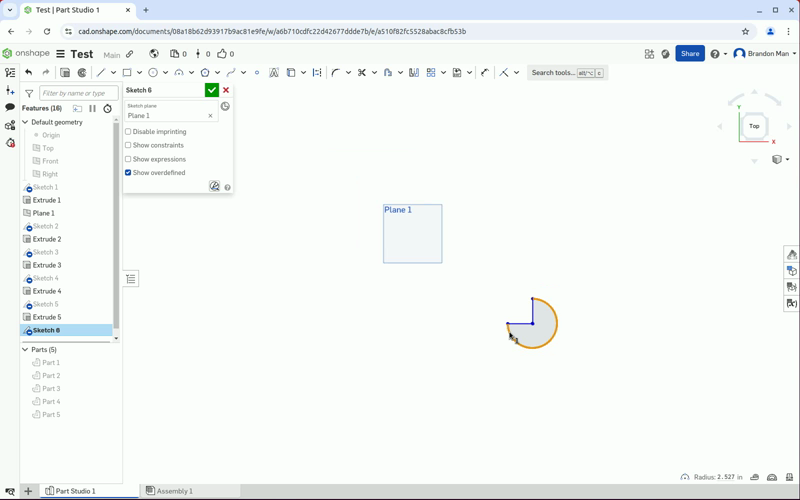
scroll(-6)
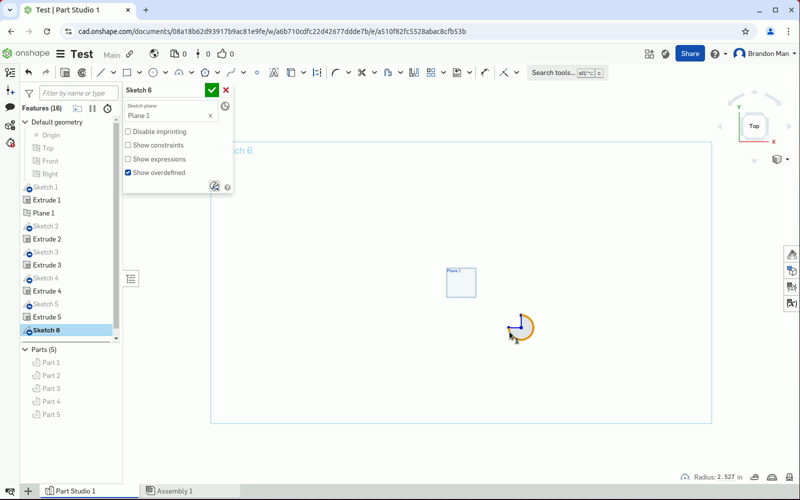
mouse_move(73, 352)
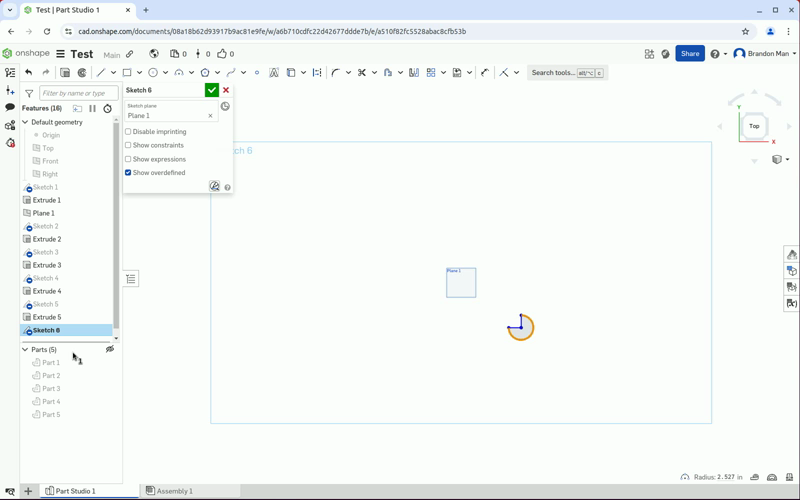
key(shift+y)
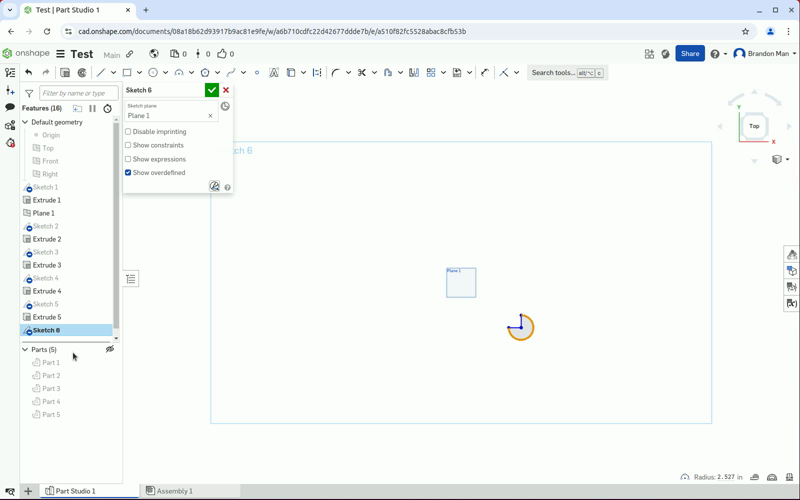
key(shift+e)
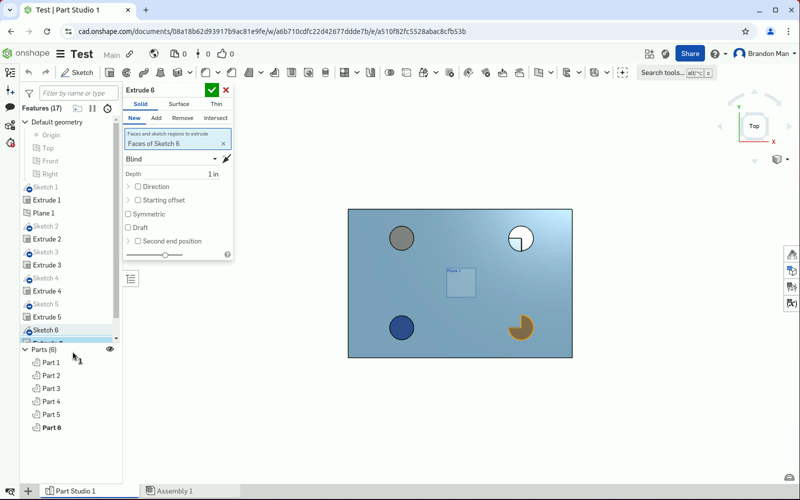
mouse_move(143, 106)
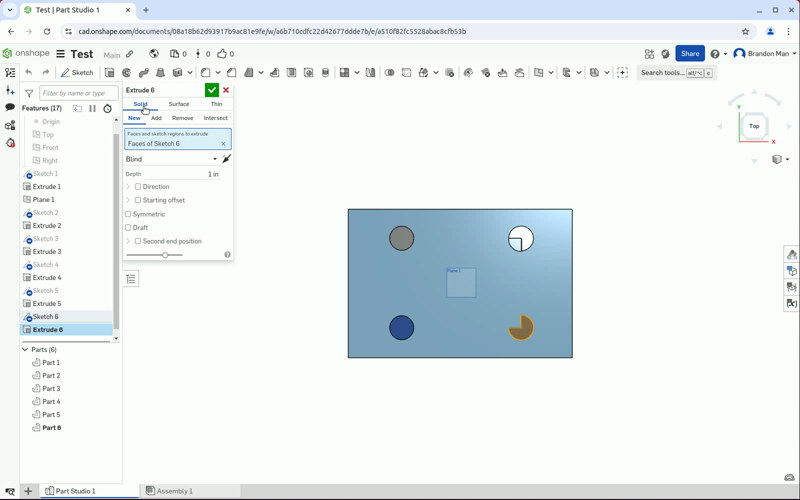
click(143, 106)
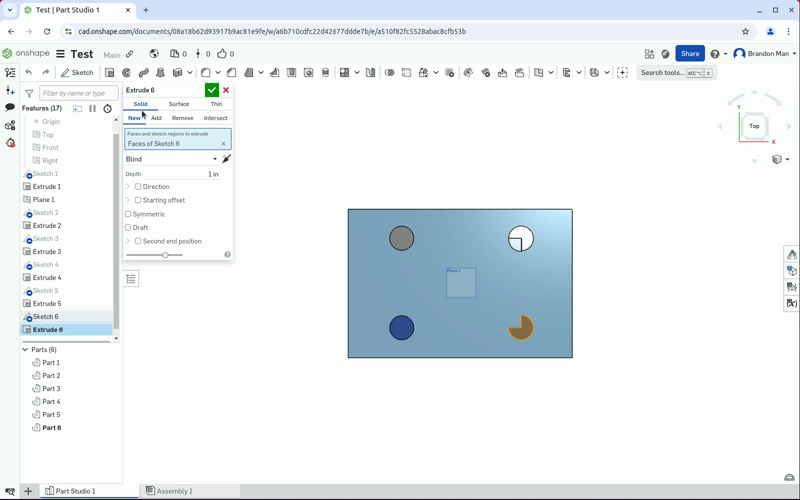
mouse_move(137, 120)
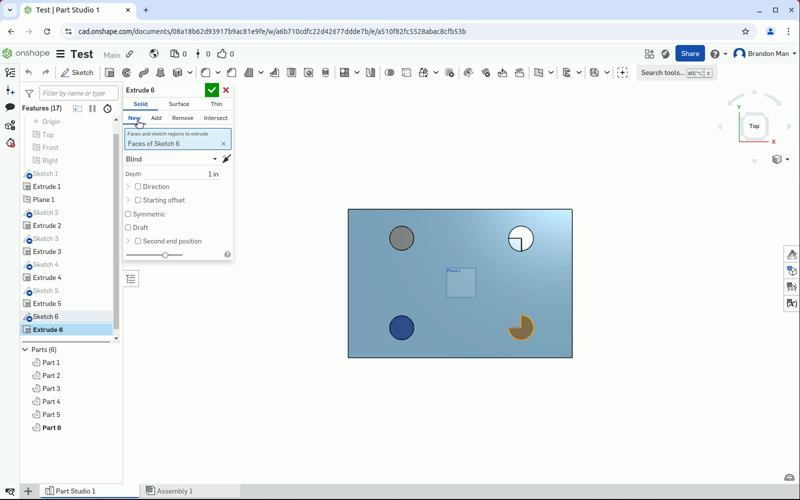
click(137, 120)
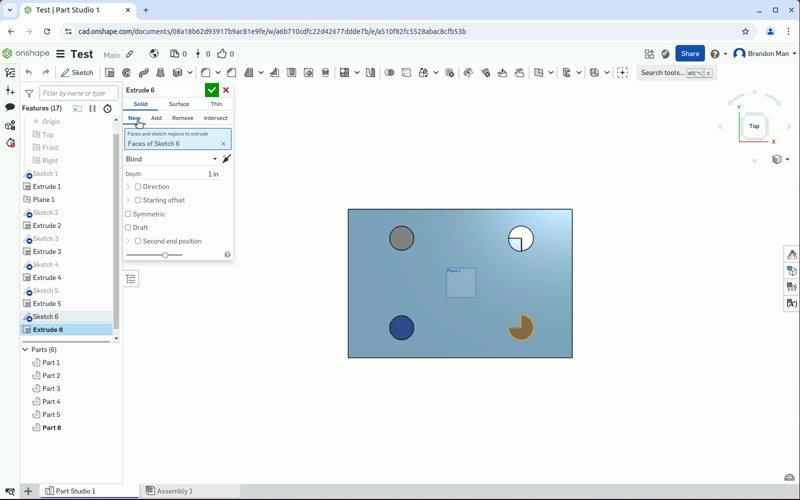
key(tab, 4)
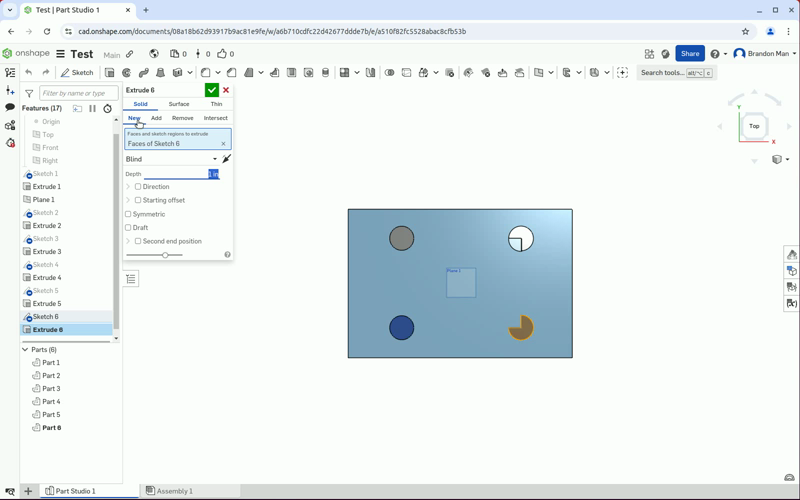
text(15.405)
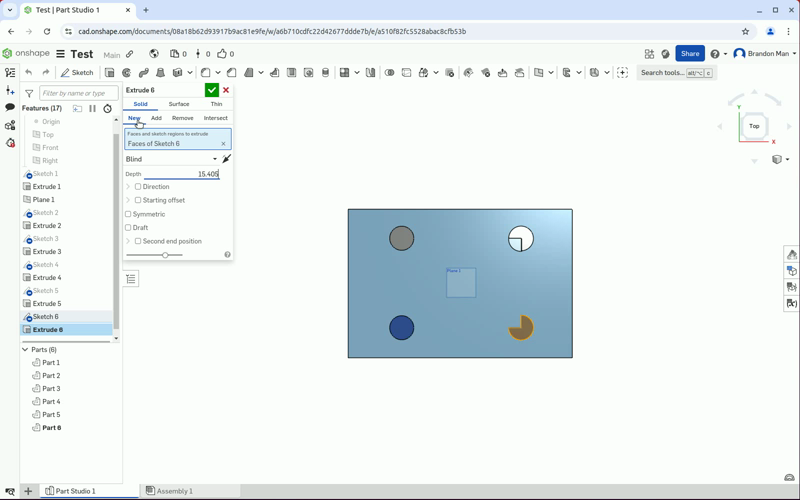
key(enter)
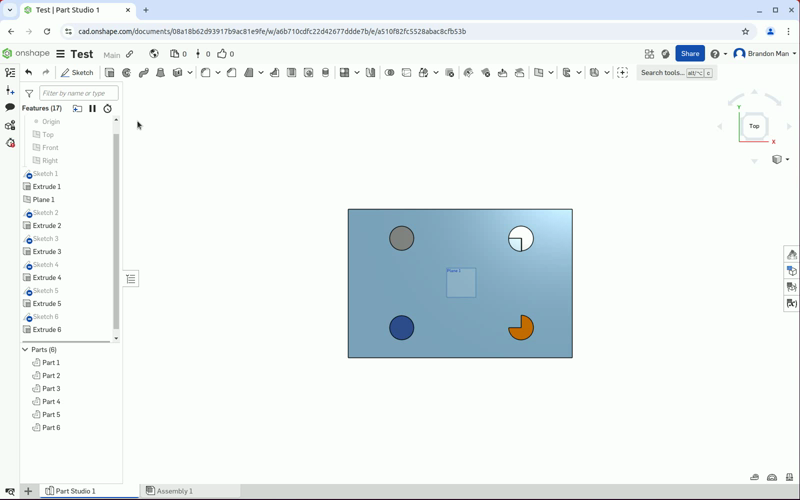
key(shift+h)
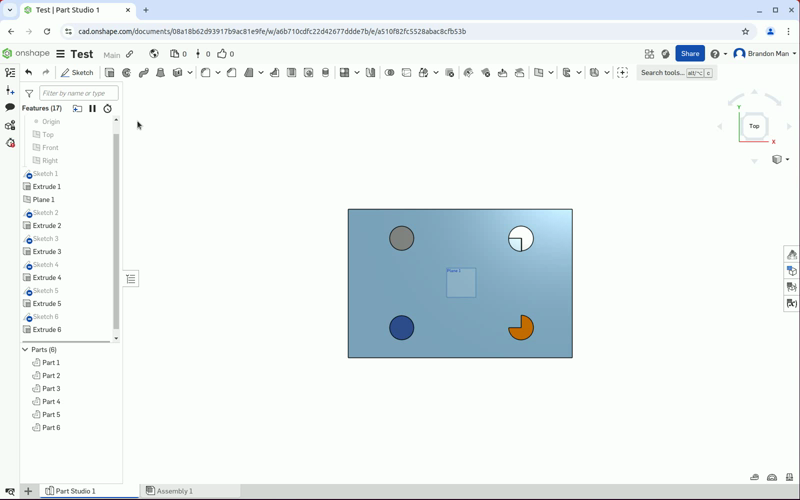
key(shift+h)
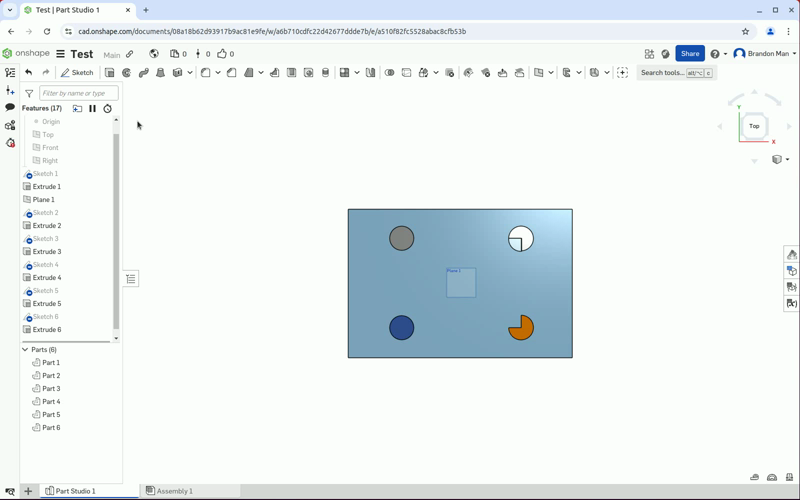
mouse_move(69, 176)
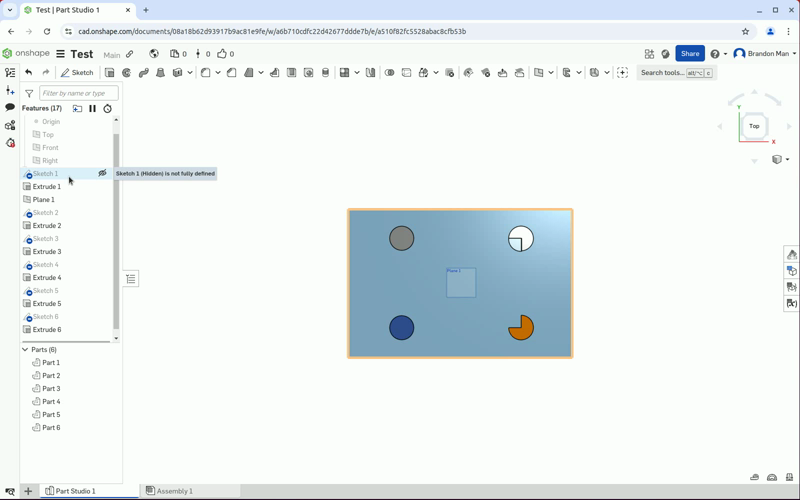
click(69, 176)
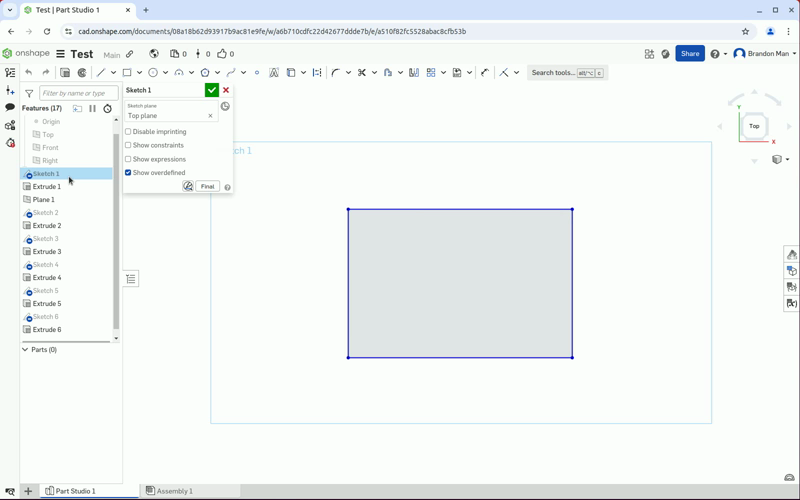
mouse_move(229, 92)
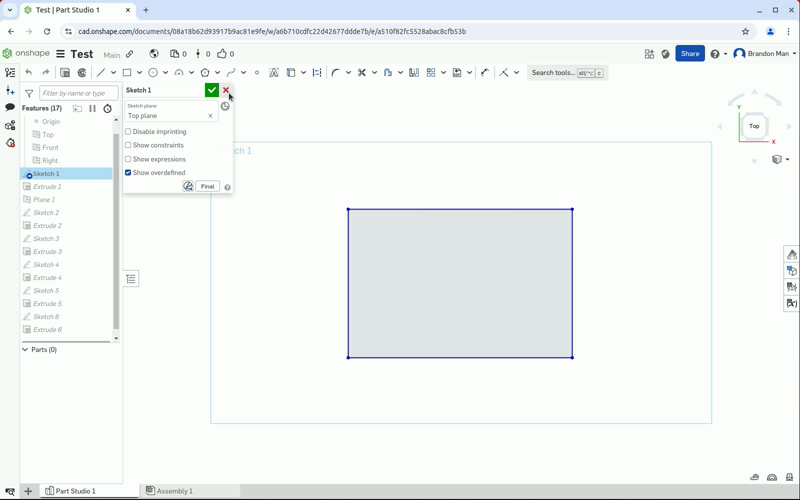
click(229, 92)
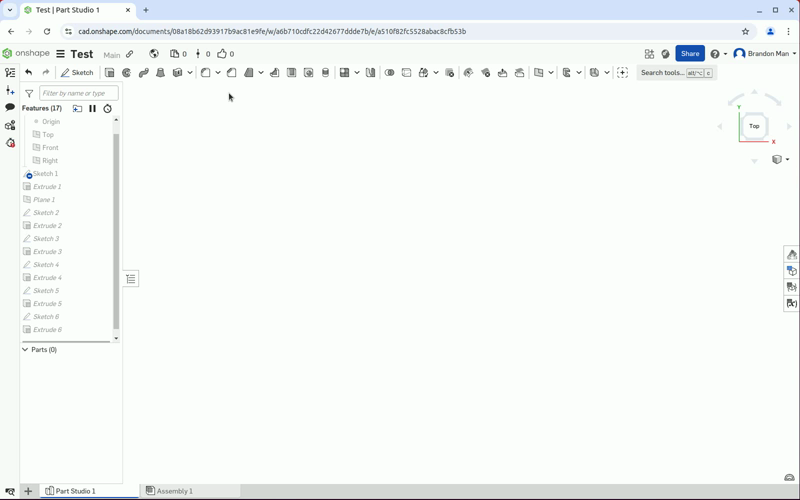
key(shift+s)
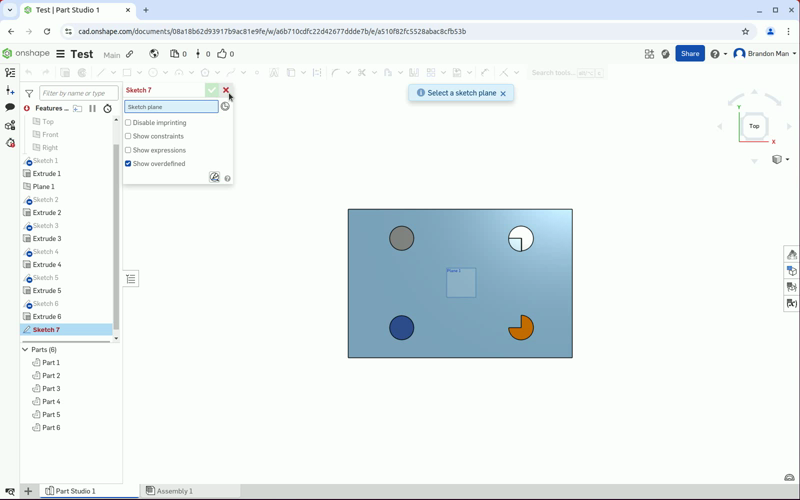
mouse_move(69, 189)
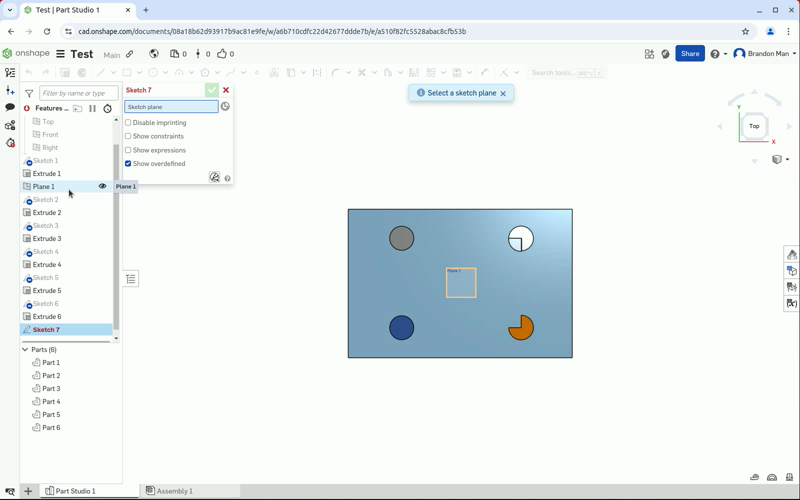
click(69, 189)
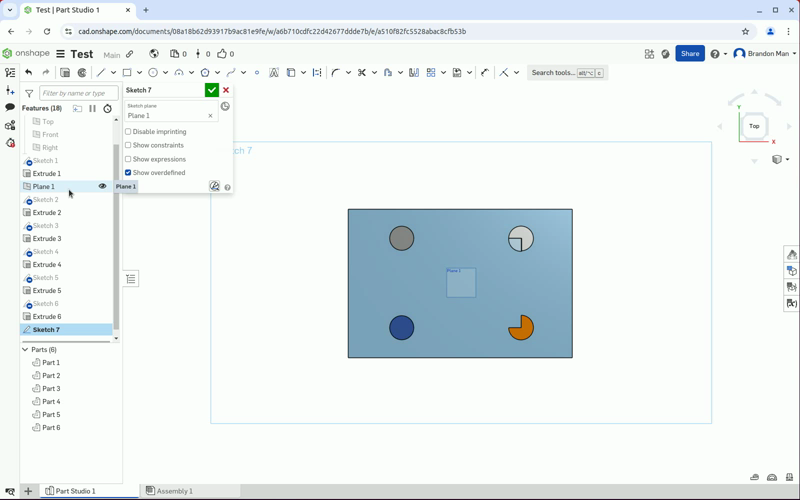
mouse_move(73, 352)
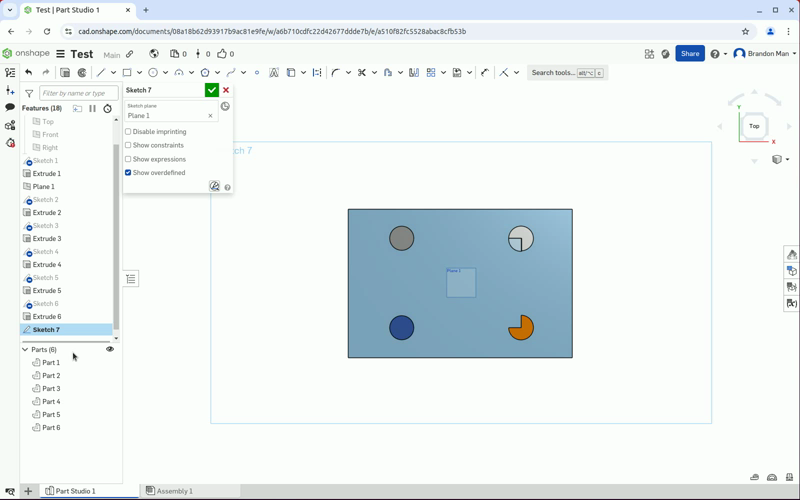
key(y)
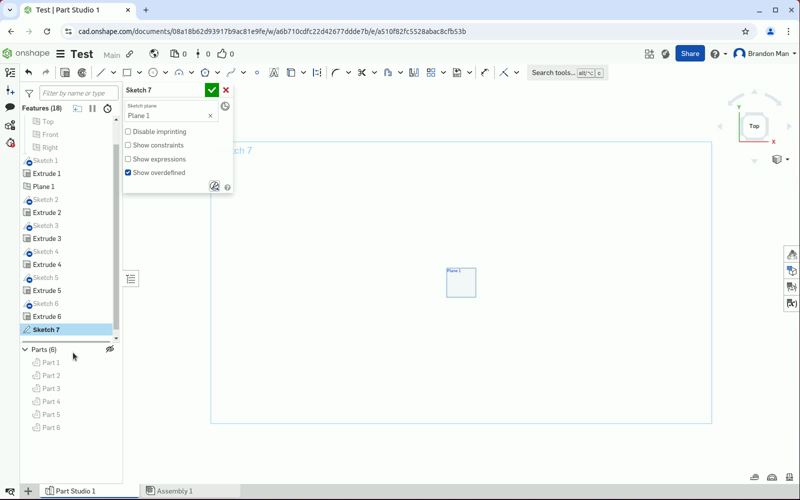
key(l)
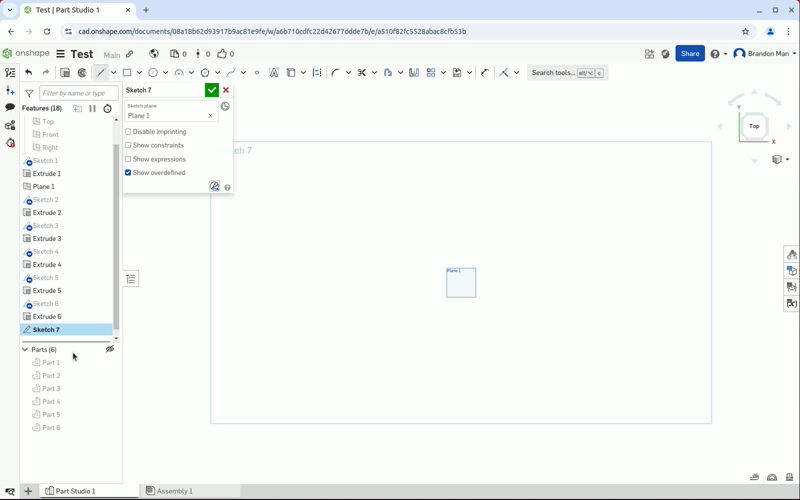
key_down(shift)
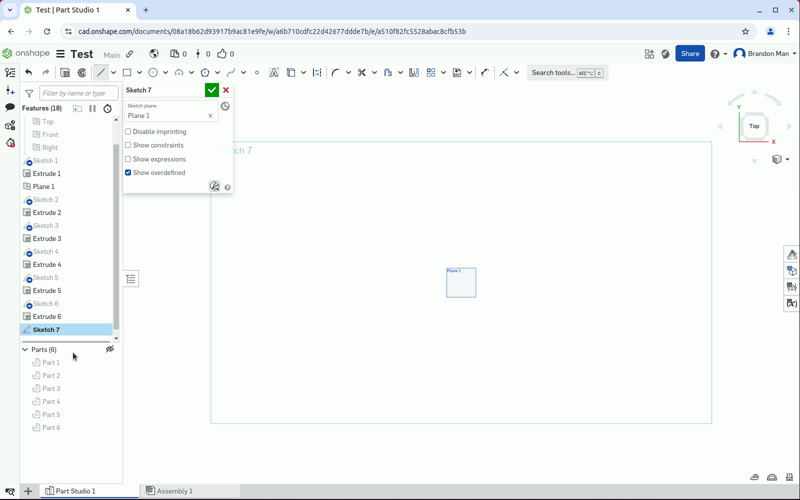
mouse_move(508, 327)
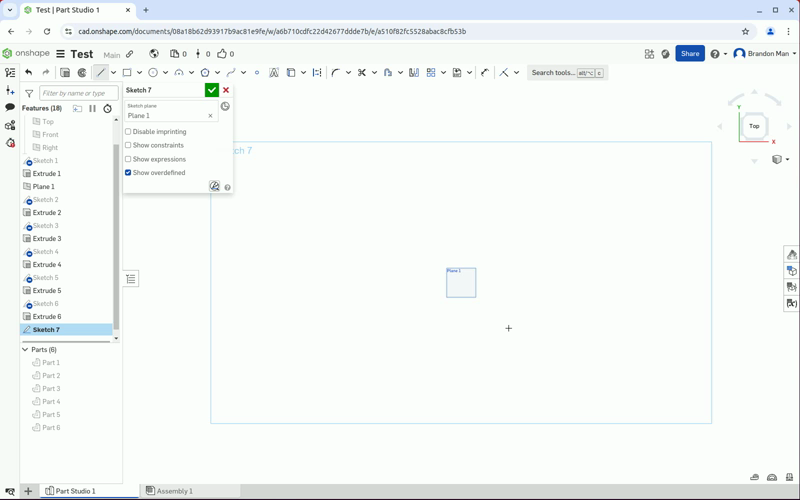
click(508, 327)
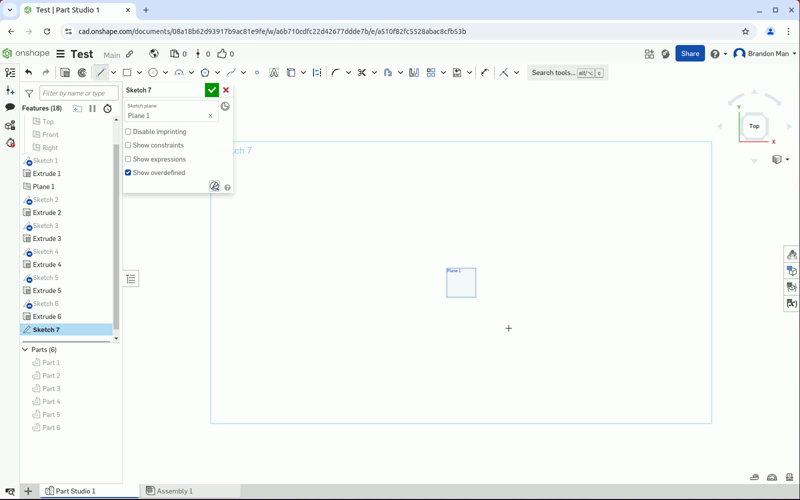
key_up(shift)
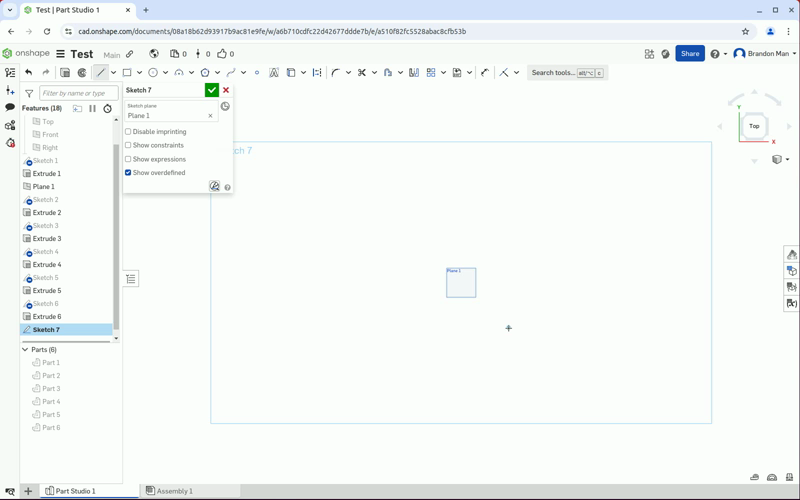
key_down(shift)
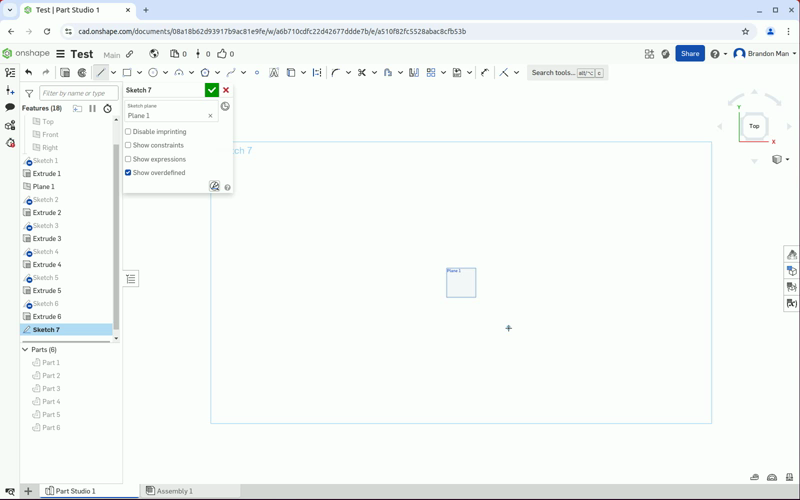
mouse_move(538, 327)
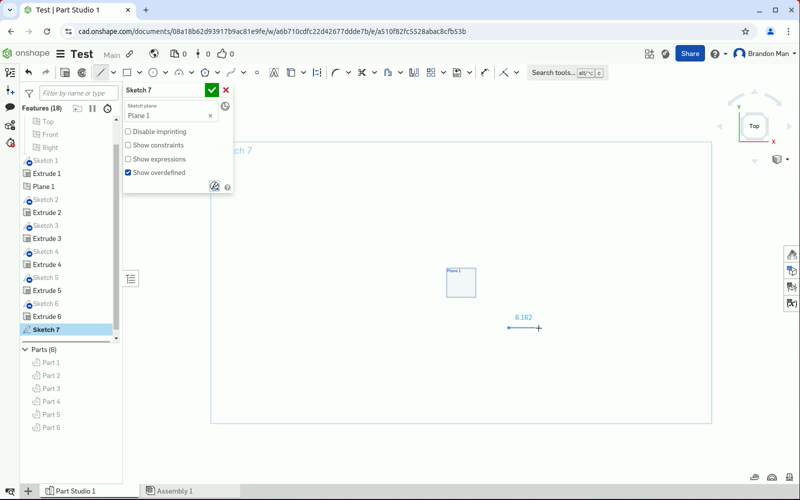
mouse_move(521, 327)
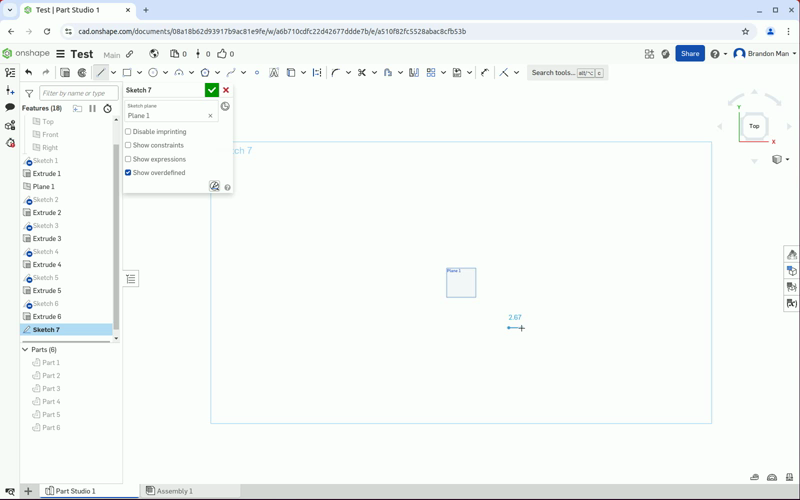
click(521, 327)
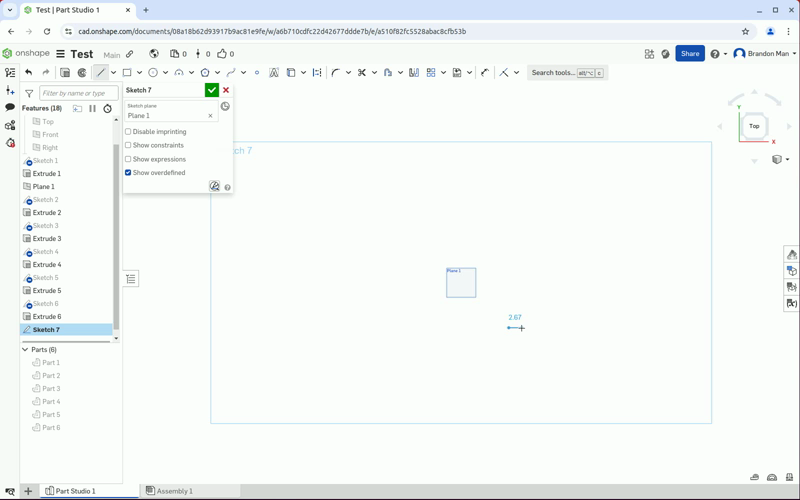
key_up(shift)
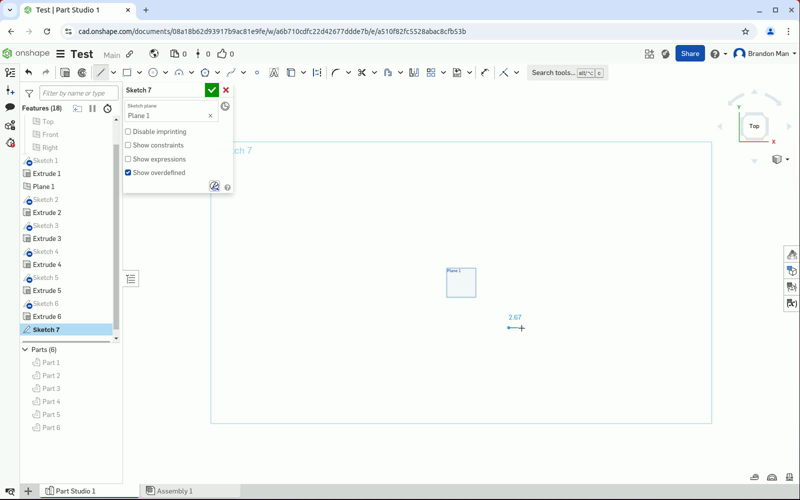
key_down(shift)
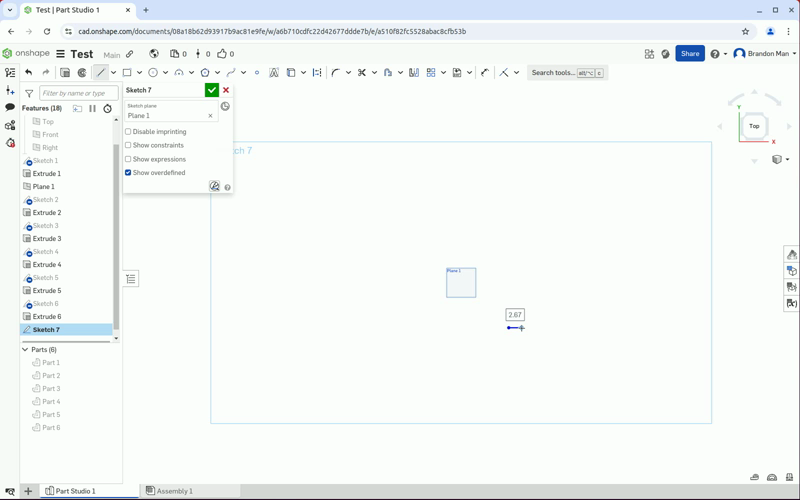
mouse_move(551, 327)
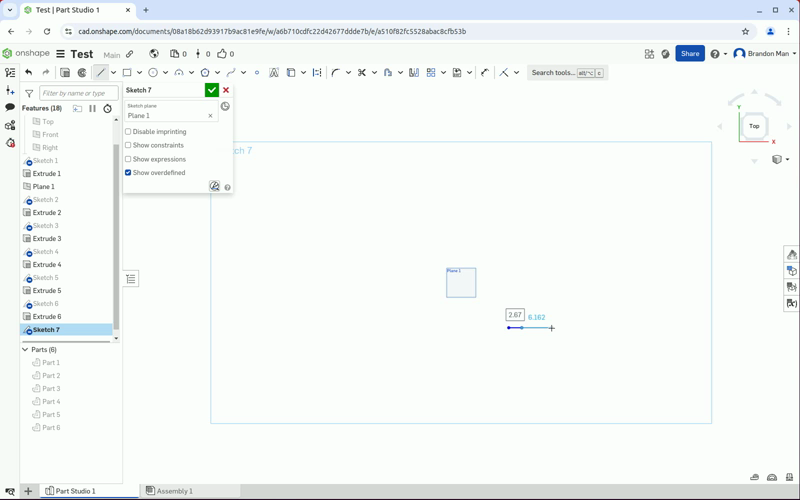
mouse_move(521, 314)
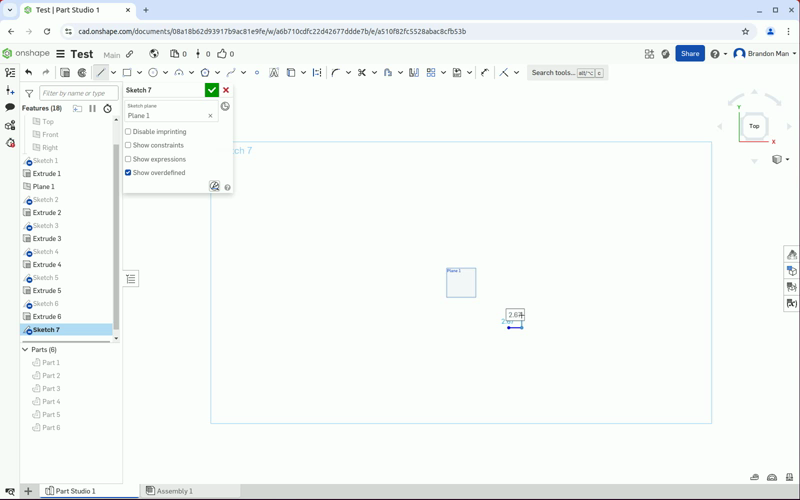
click(521, 314)
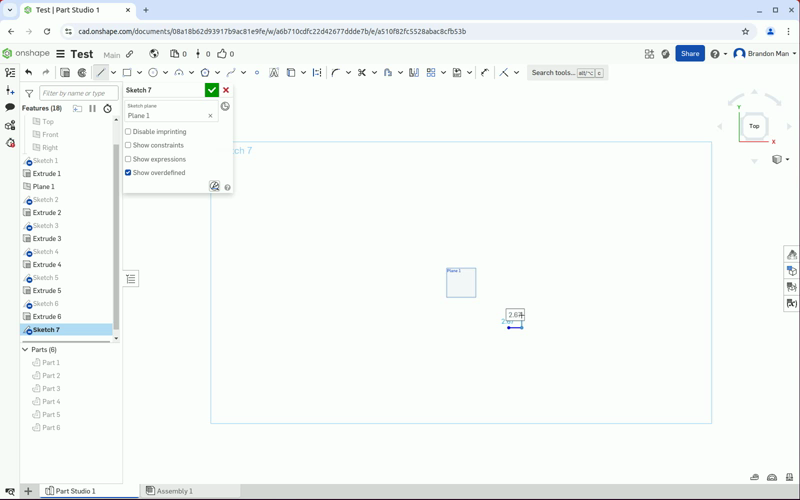
key_up(shift)
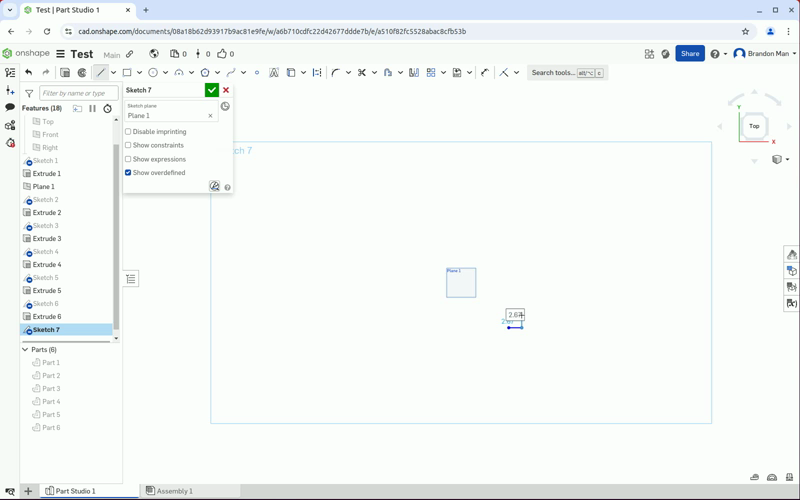
key(esc)
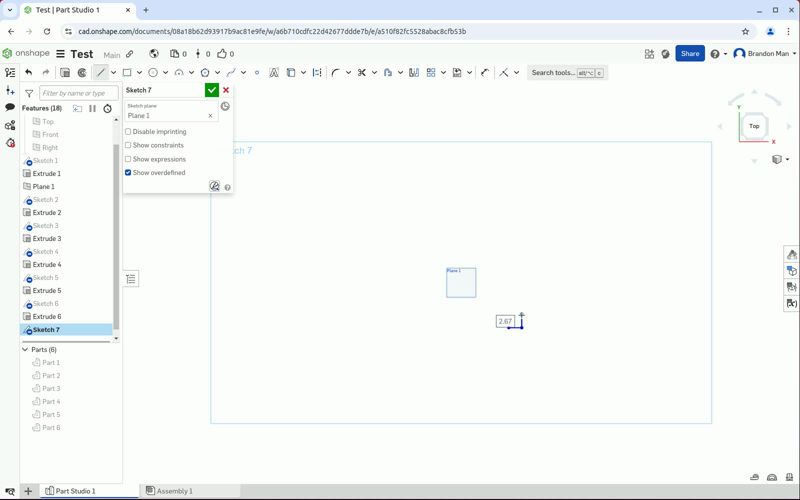
key(a)
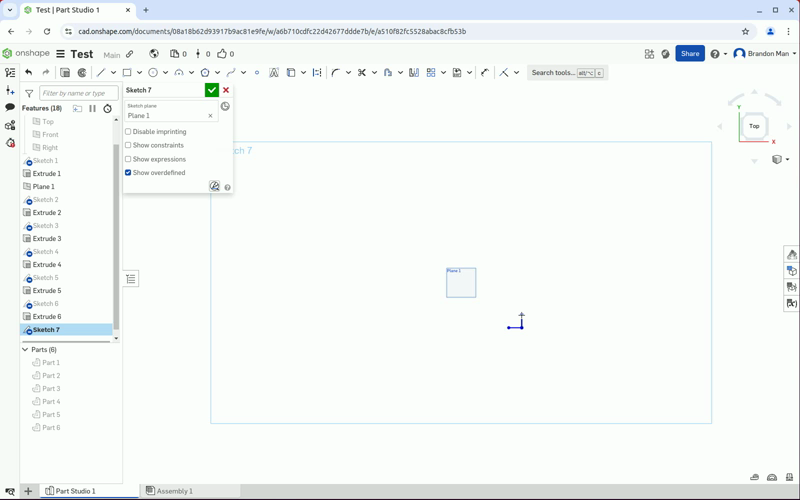
mouse_move(521, 314)
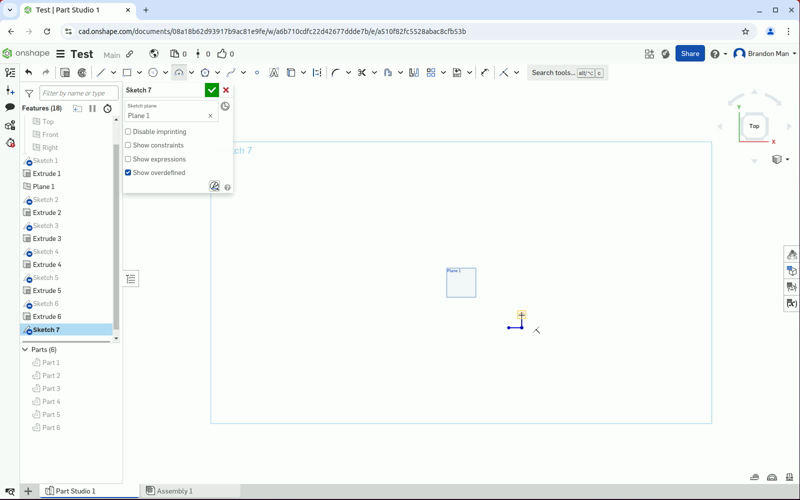
click(521, 314)
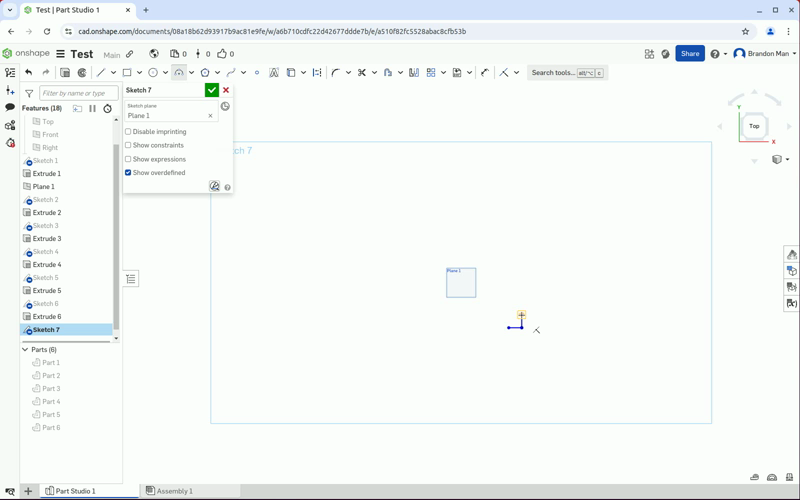
mouse_move(508, 327)
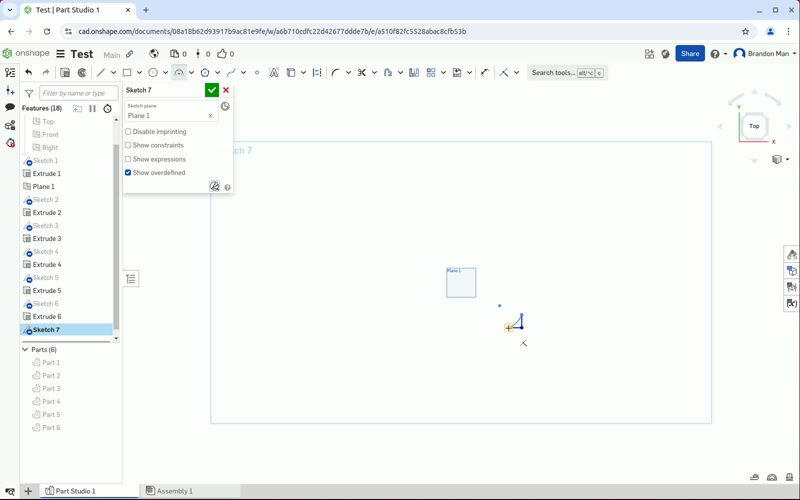
click(508, 327)
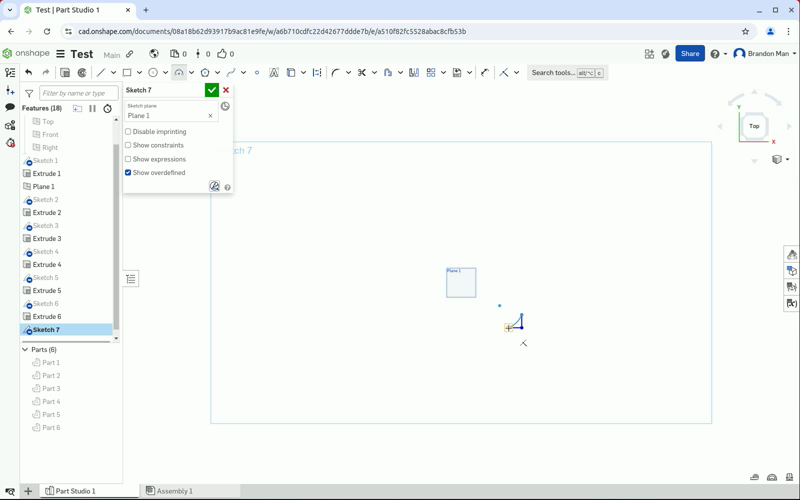
key_down(shift)
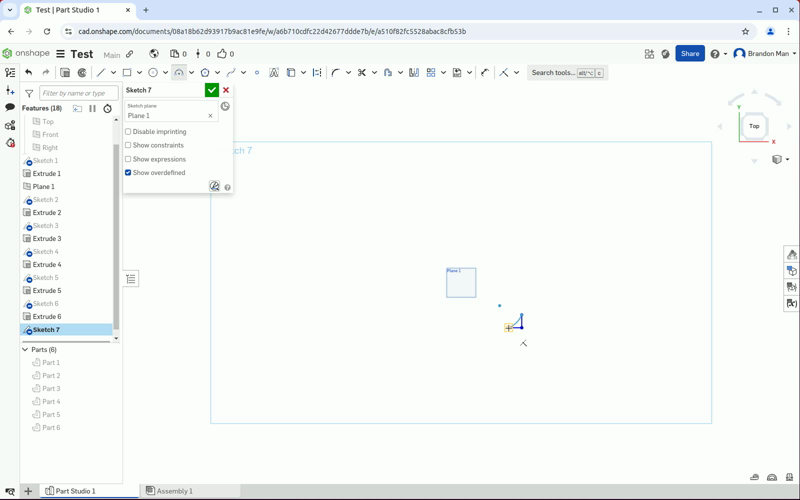
mouse_move(512, 318)
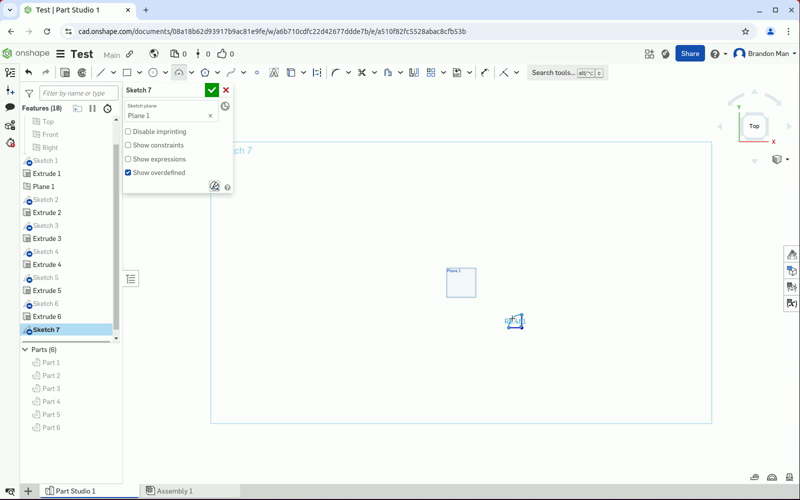
click(512, 318)
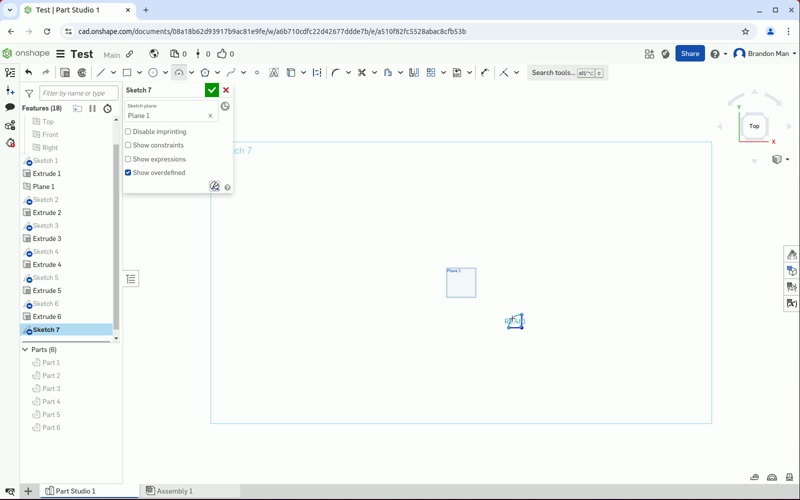
key_up(shift)
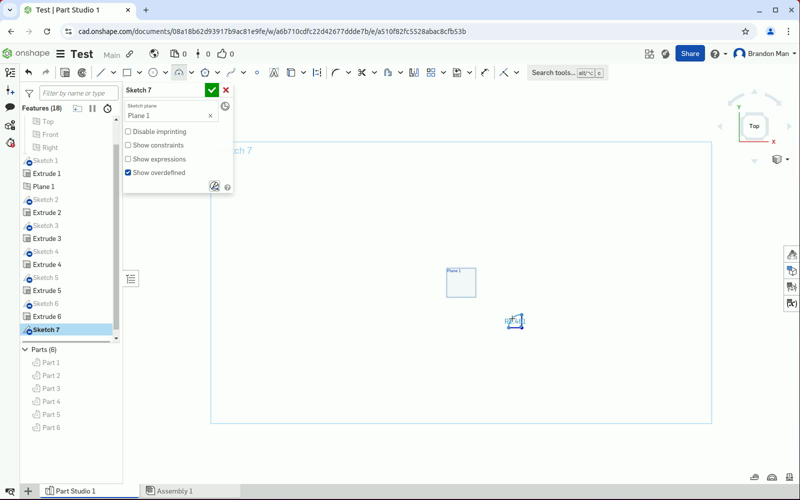
key(esc)
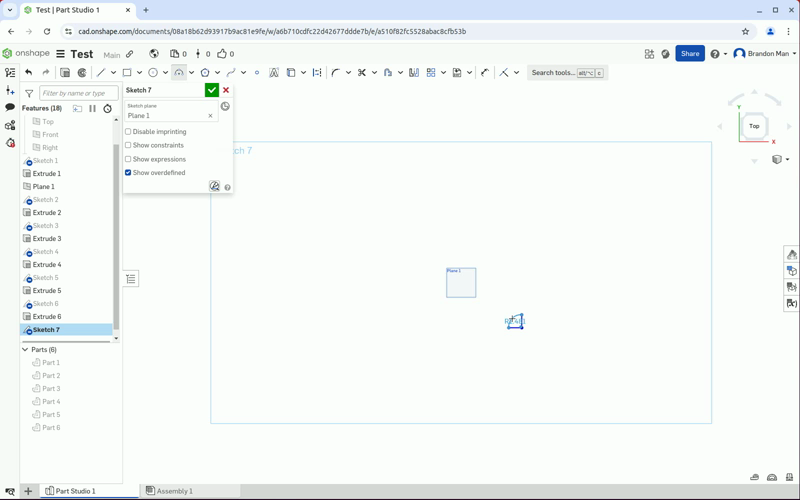
mouse_move(520, 325)
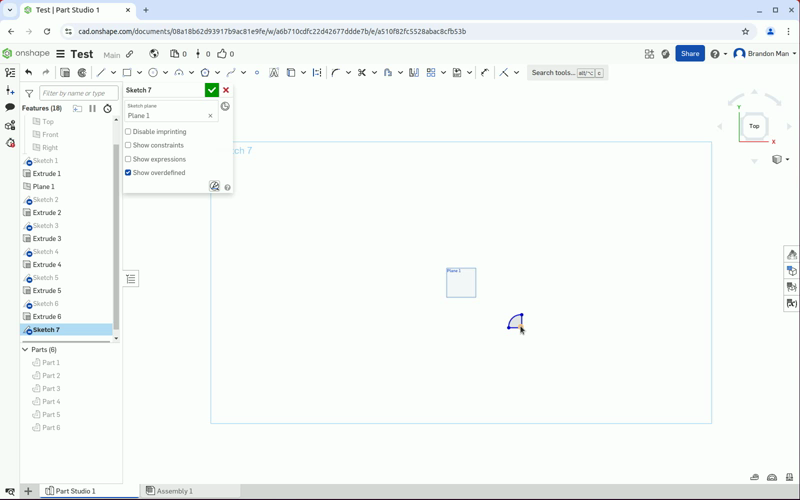
scroll(6)
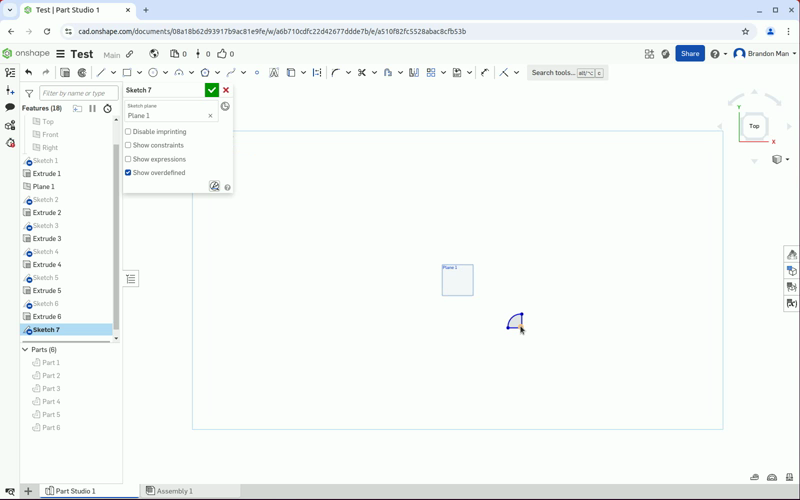
scroll(6)
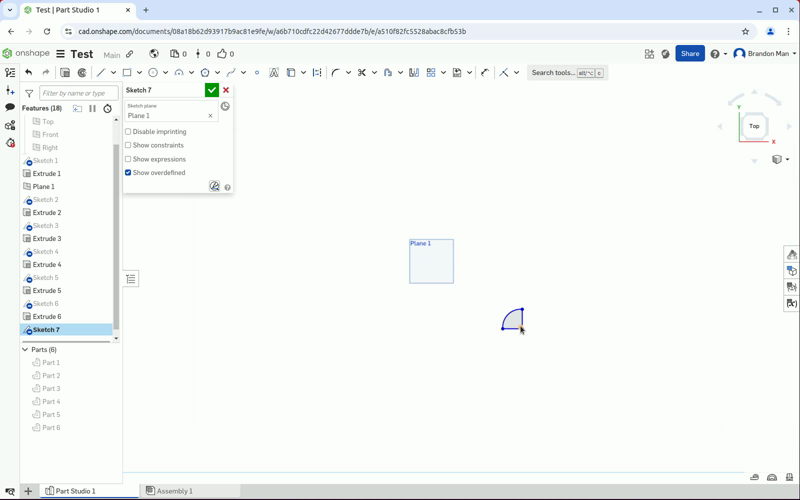
scroll(6)
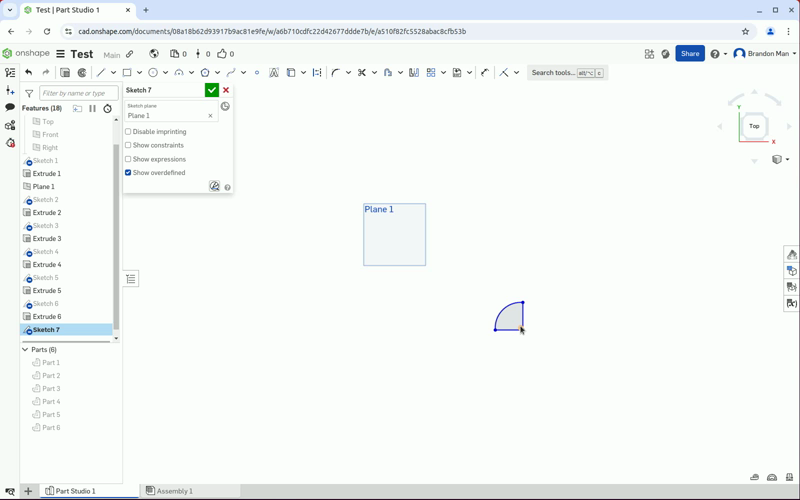
scroll(6)
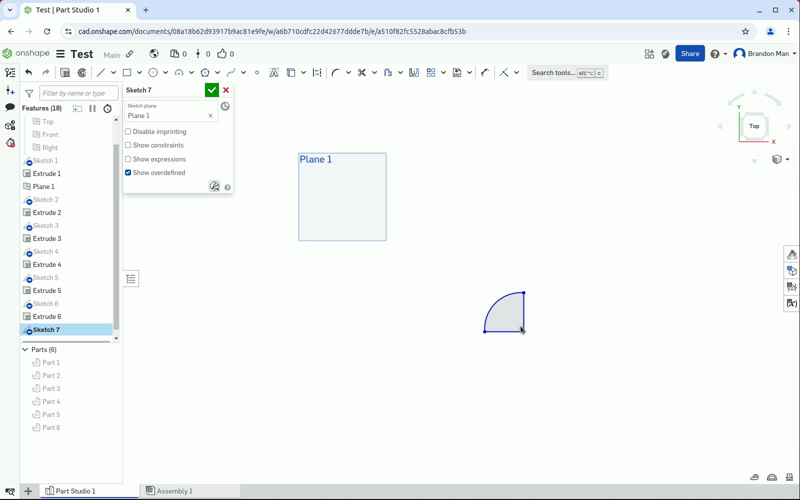
scroll(6)
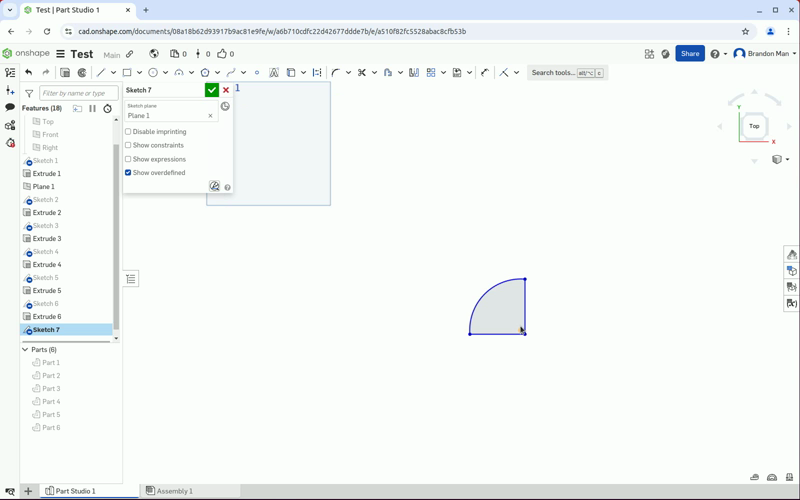
scroll(6)
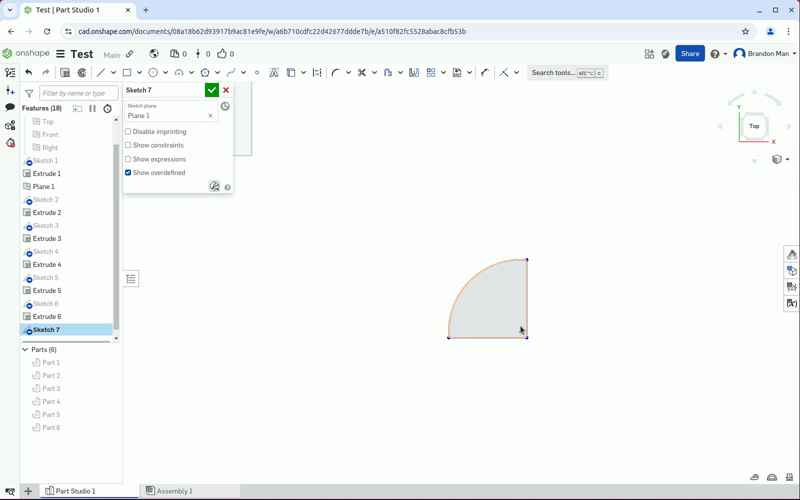
scroll(6)
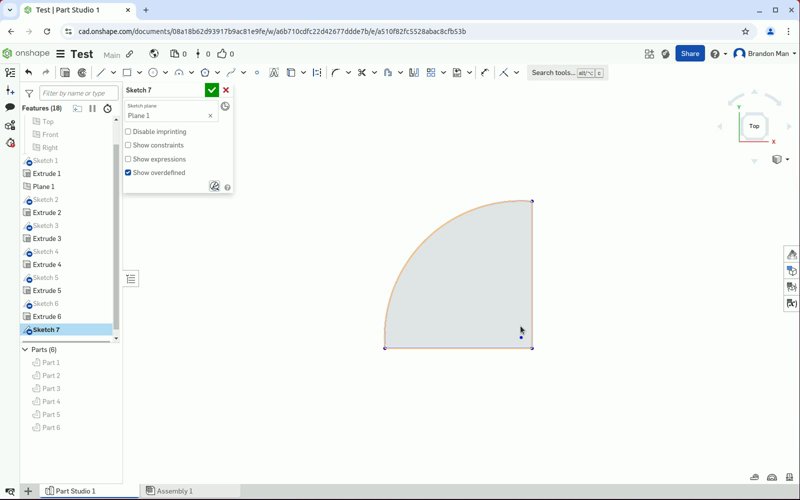
click(520, 325)
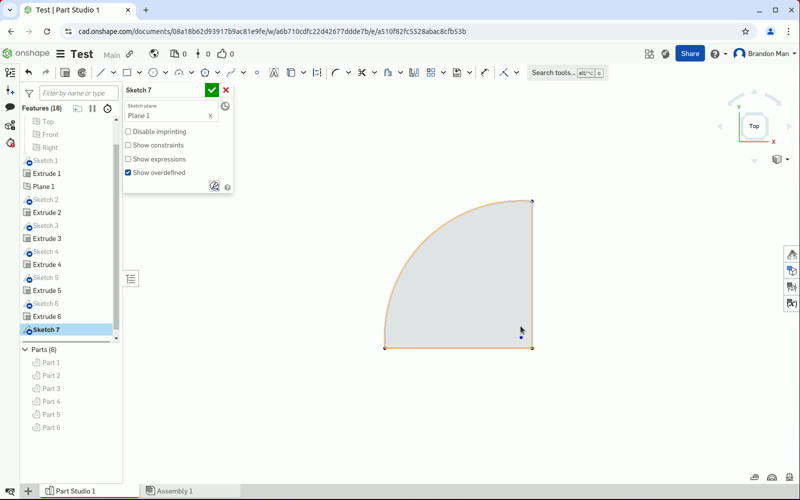
scroll(-6)
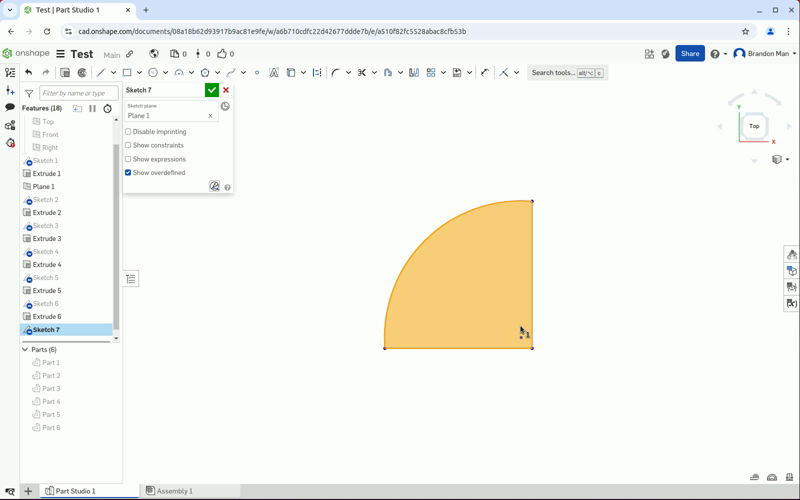
scroll(-6)
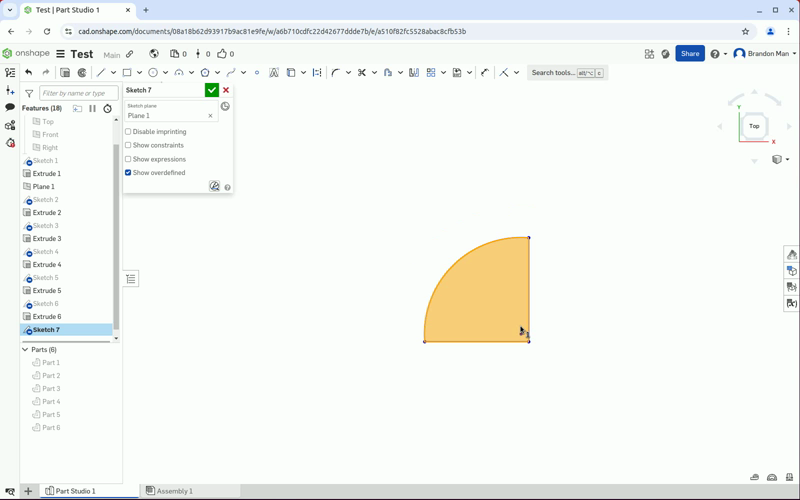
scroll(-6)
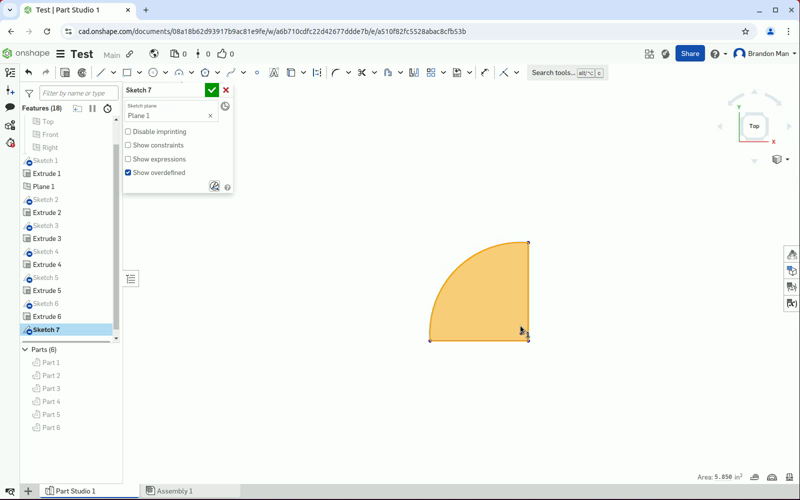
scroll(-6)
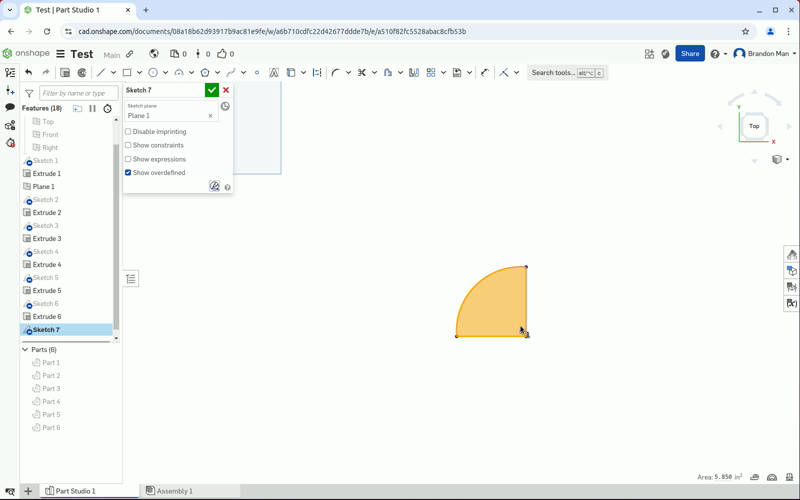
scroll(-6)
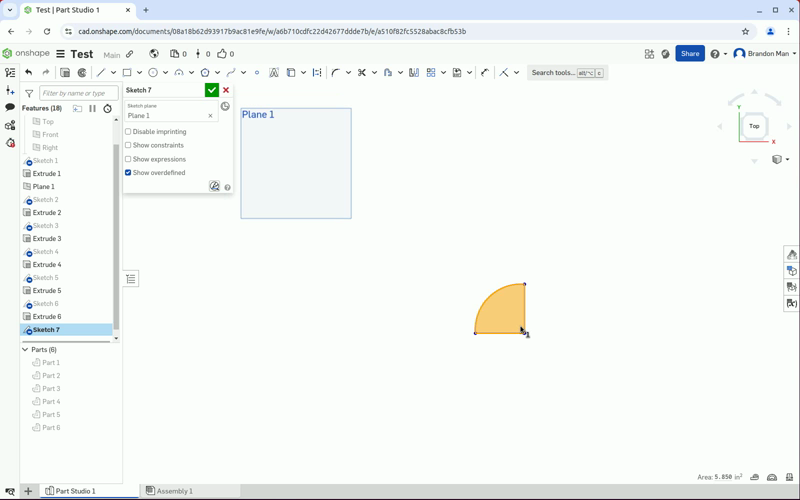
scroll(-6)
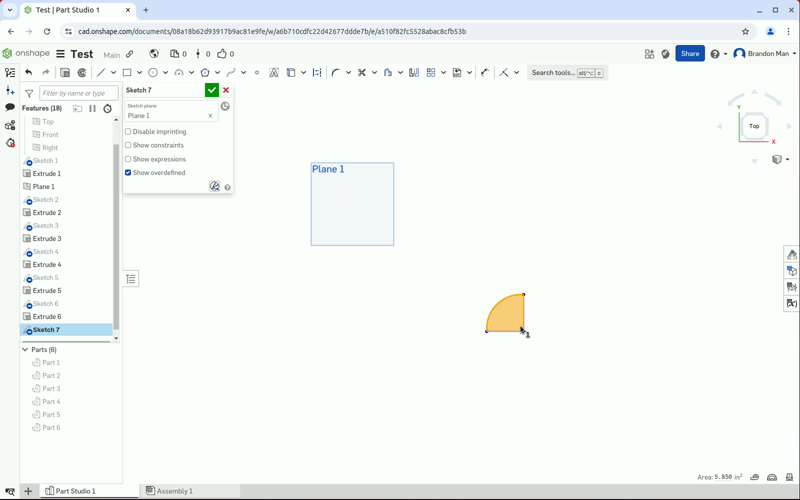
scroll(-6)
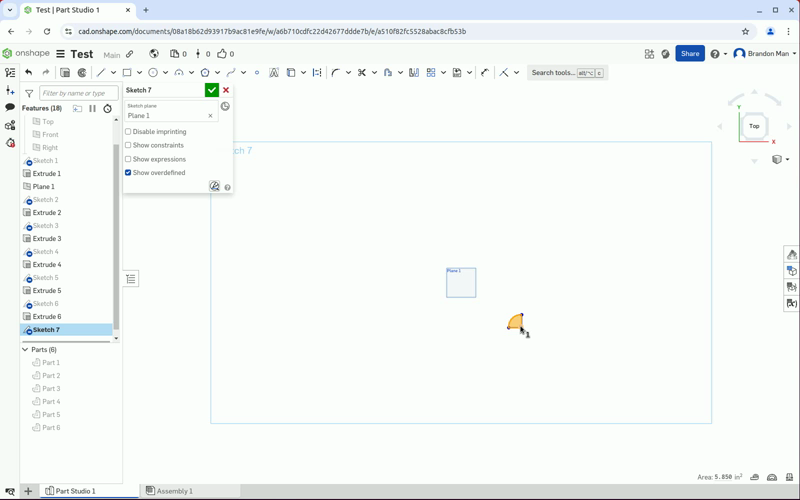
mouse_move(73, 352)
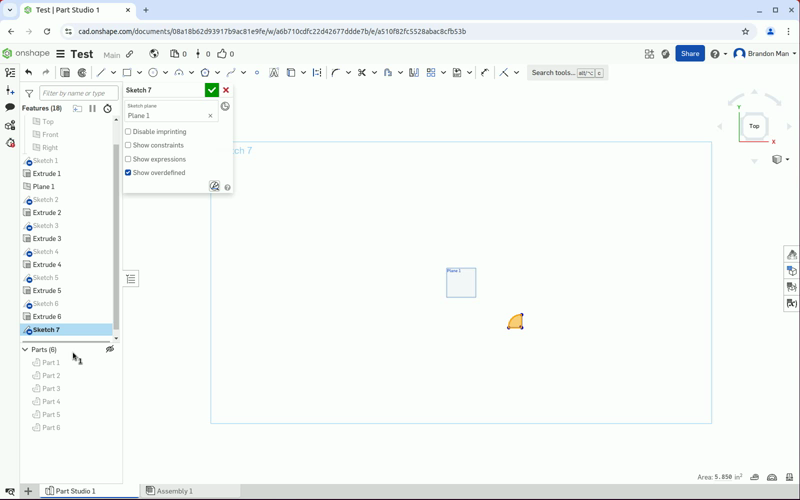
key(shift+y)
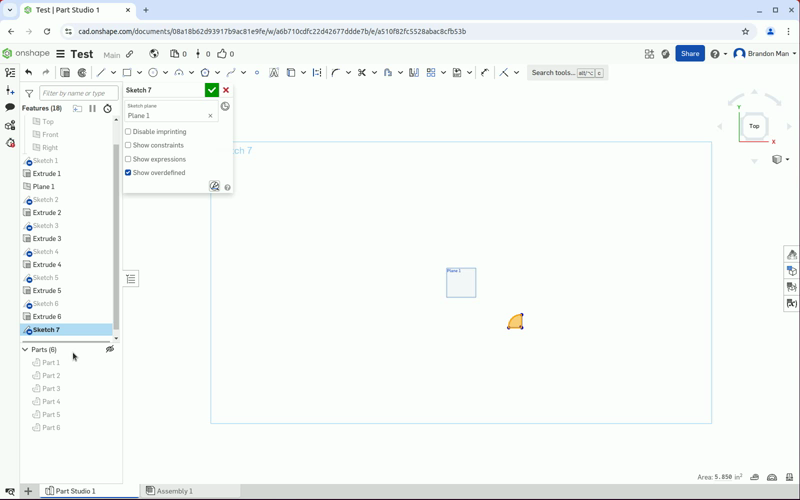
key(shift+e)
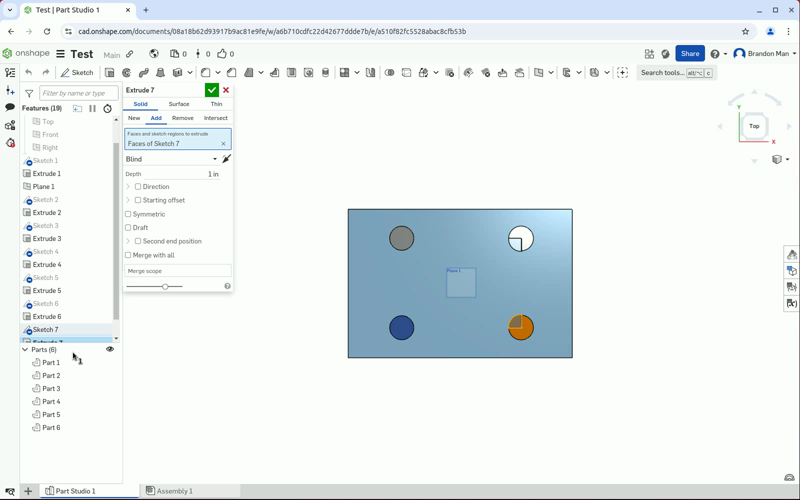
mouse_move(143, 106)
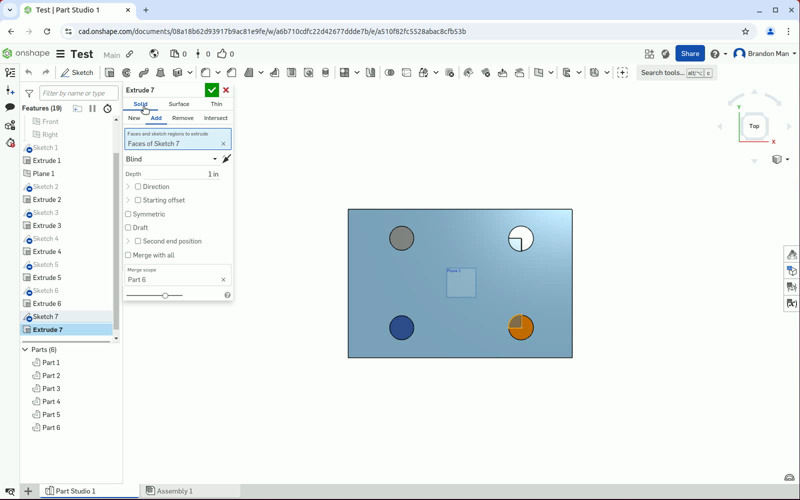
click(143, 106)
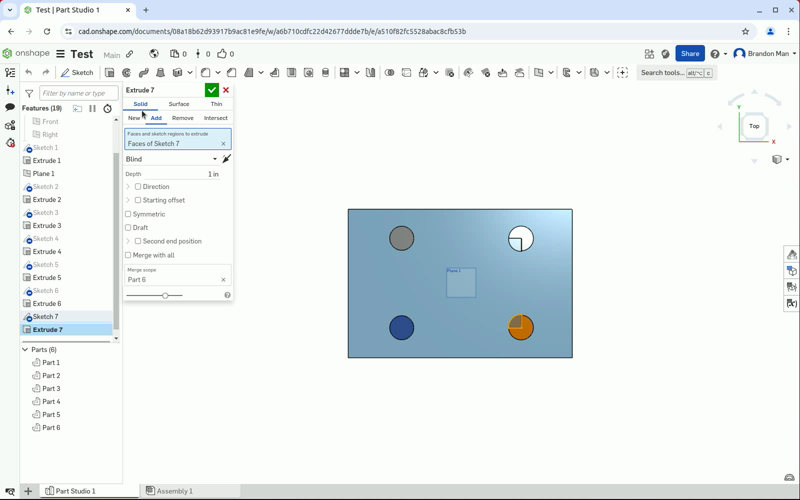
mouse_move(137, 120)
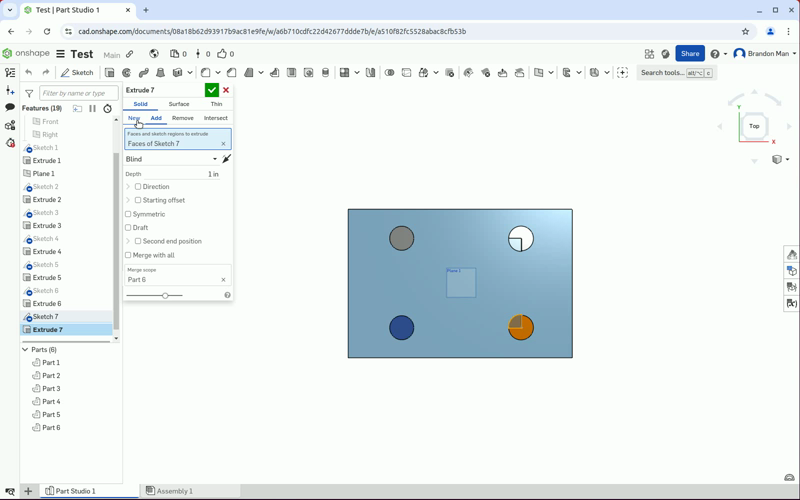
click(137, 120)
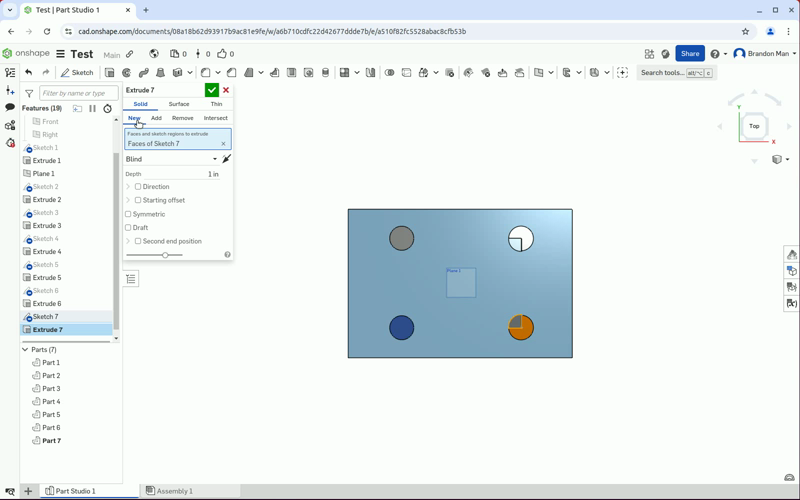
key(tab, 4)
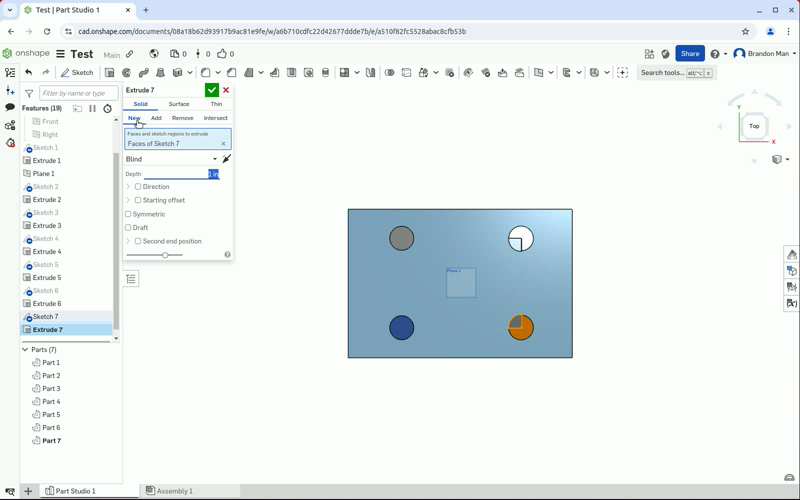
text(15.405)
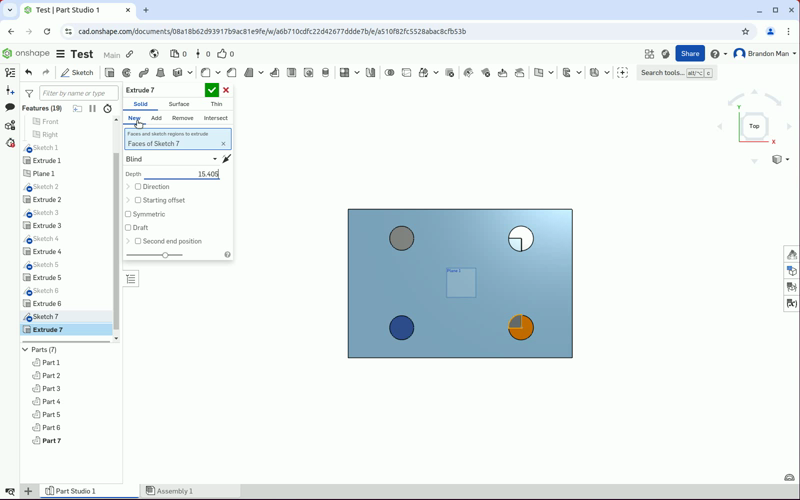
key(enter)
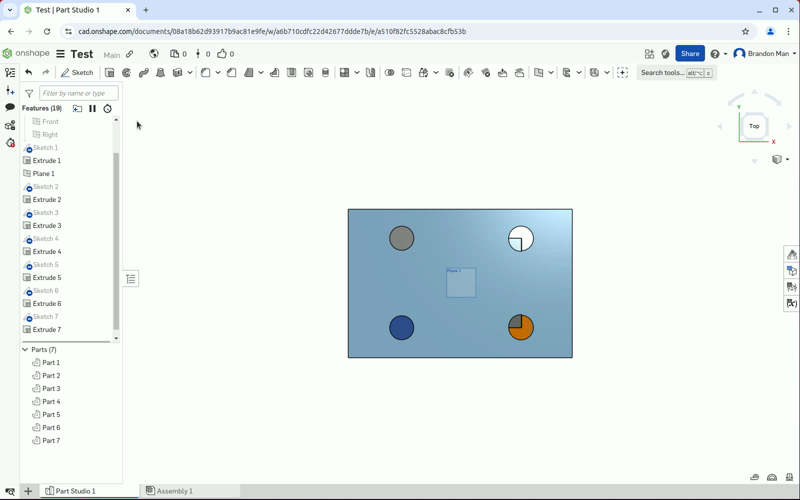
key(shift+h)
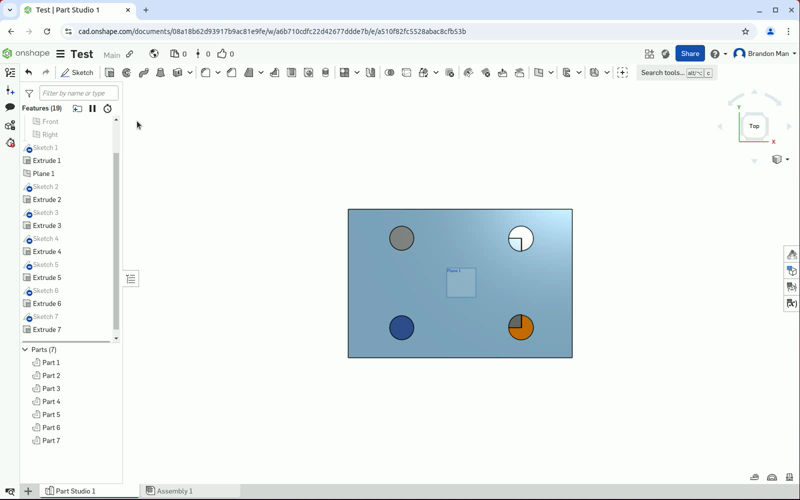
key(shift+h)
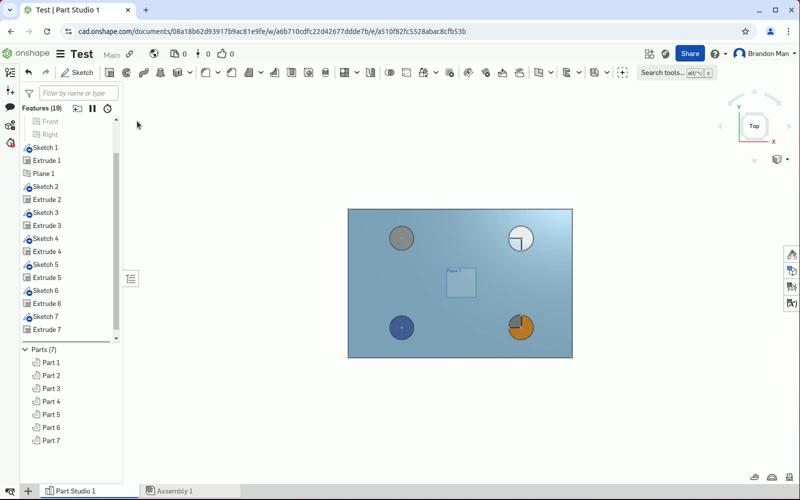
key(shift+7)
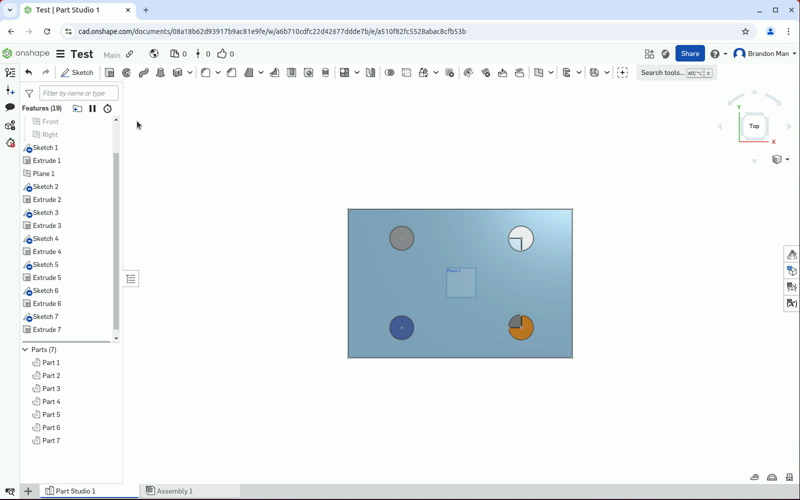
key(up, 3)
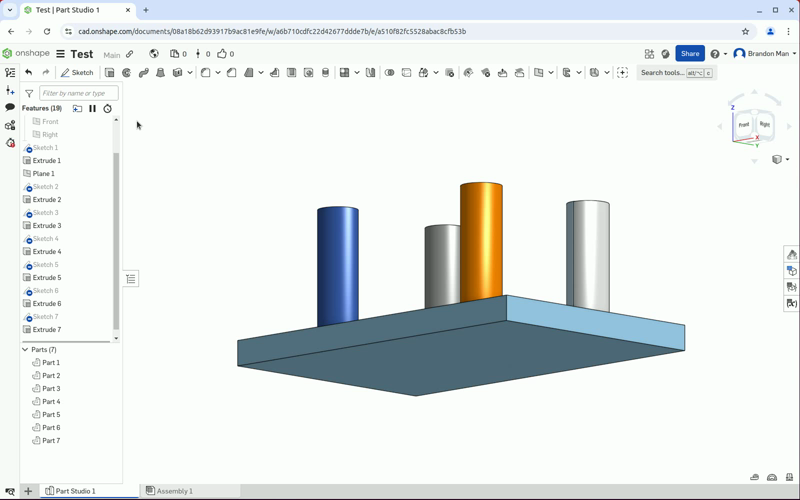
key(left, 3)
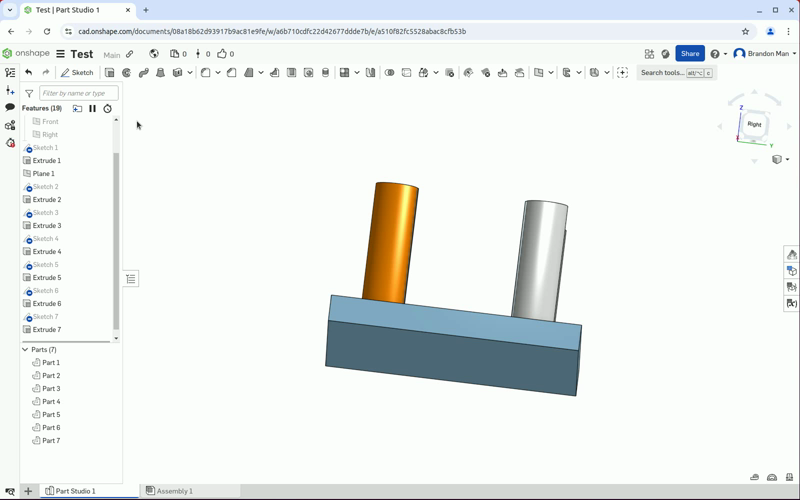
key(right, 3)
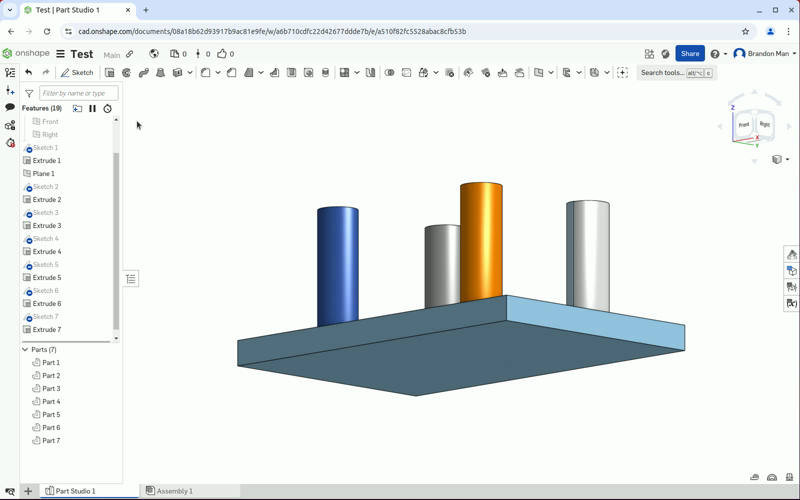
key(down, 3)
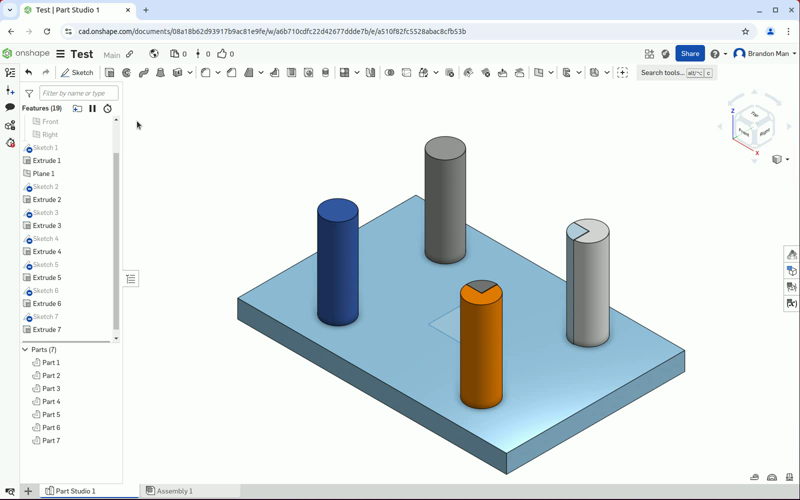
mouse_move(69, 150)
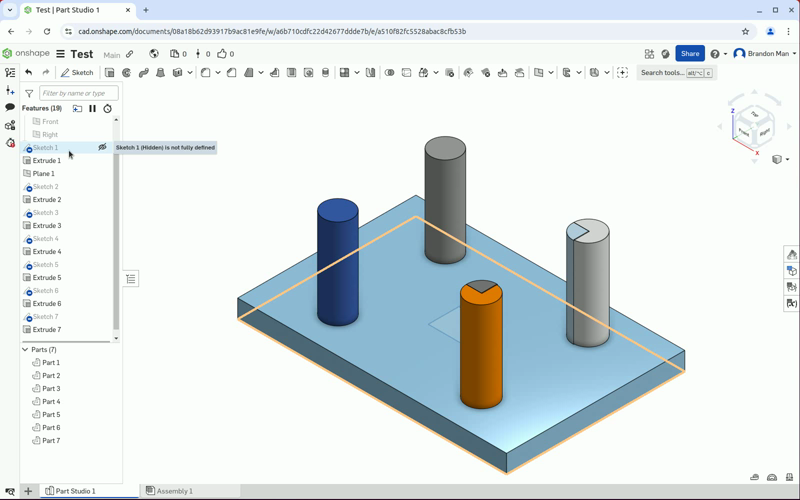
click(69, 150)